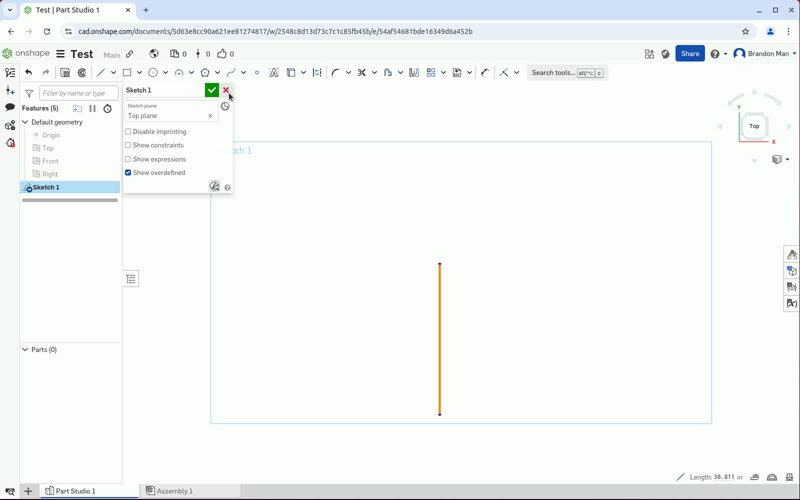
key(shift+h)
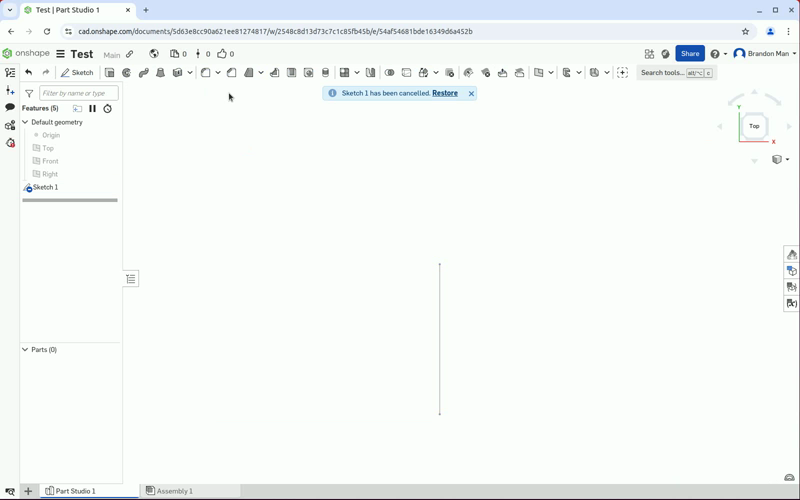
key(shift+s)
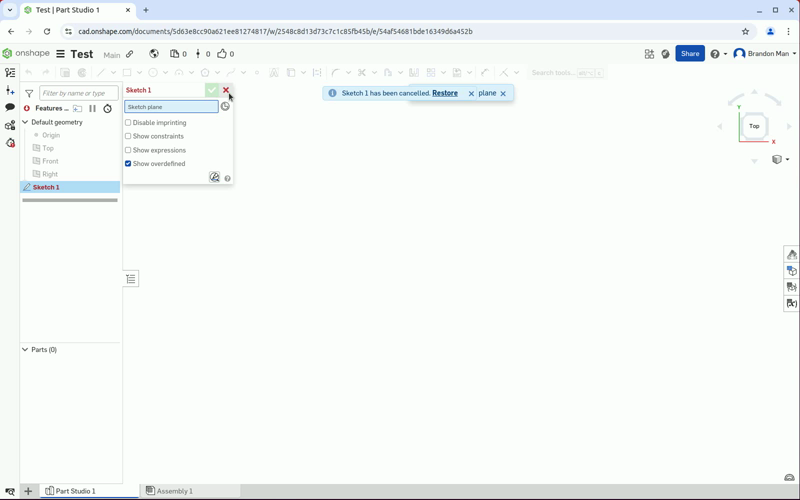
mouse_move(73, 150)
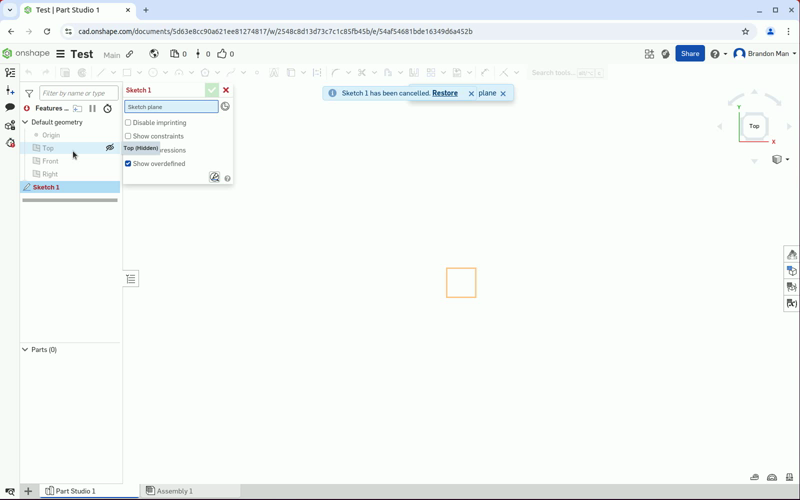
click(73, 150)
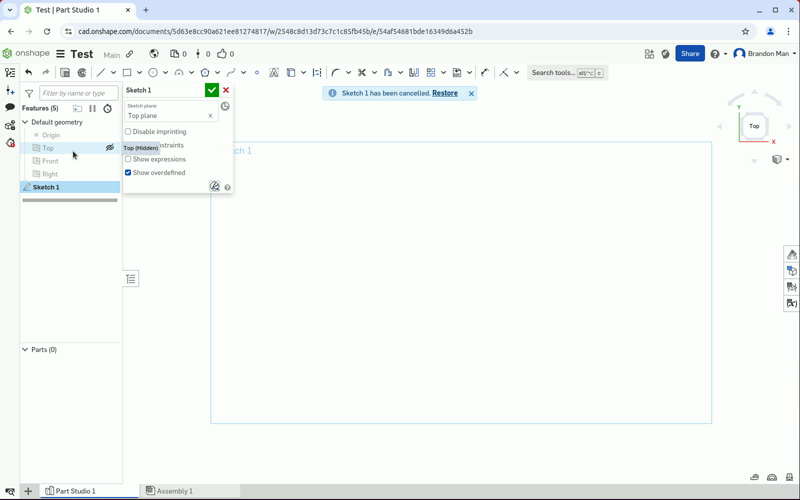
mouse_move(73, 352)
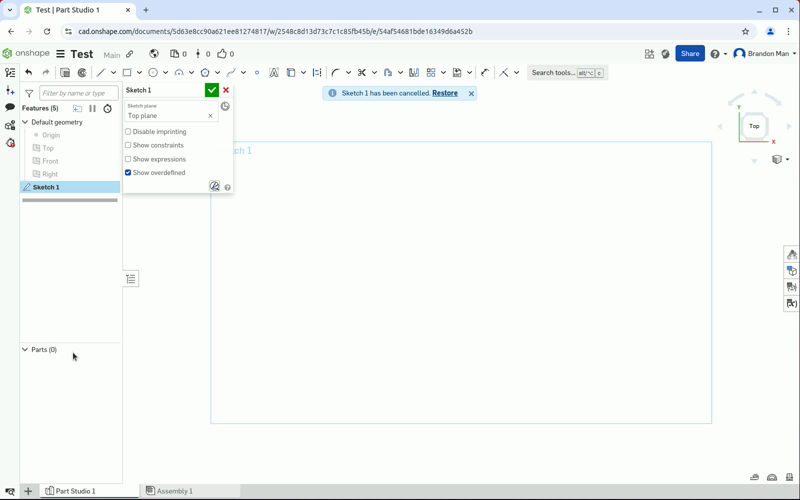
key(y)
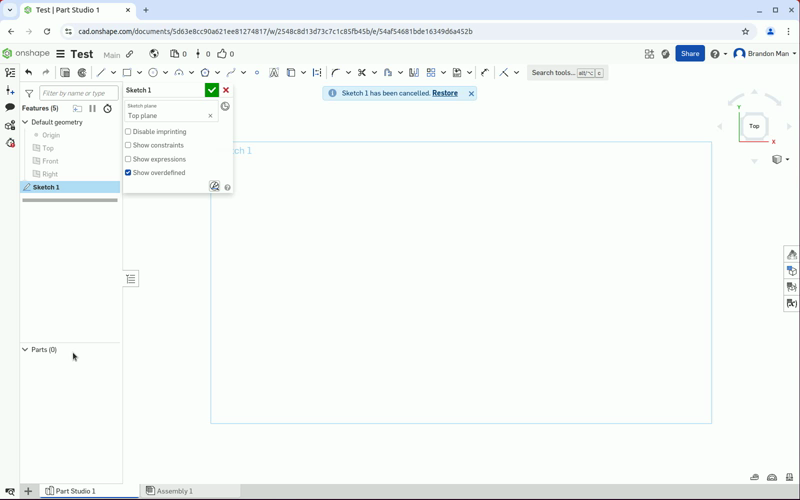
key(l)
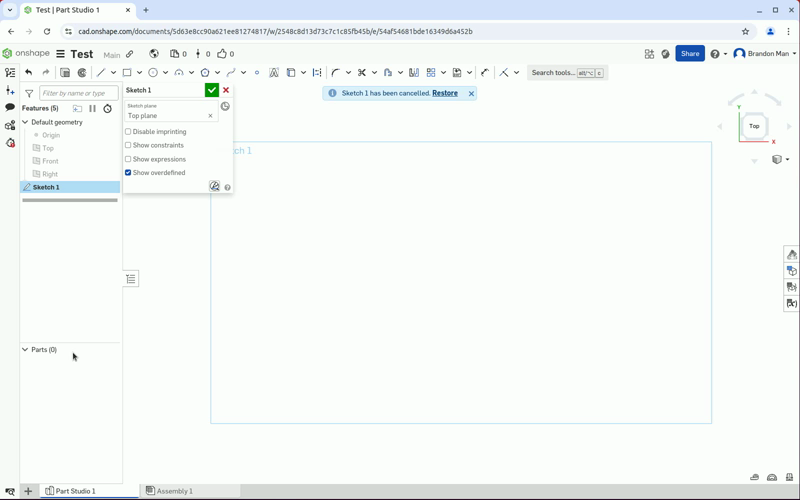
key_down(shift)
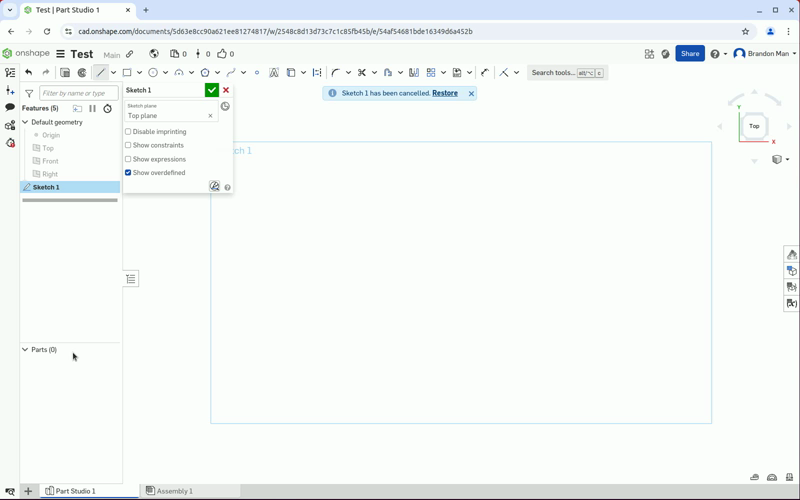
mouse_move(348, 335)
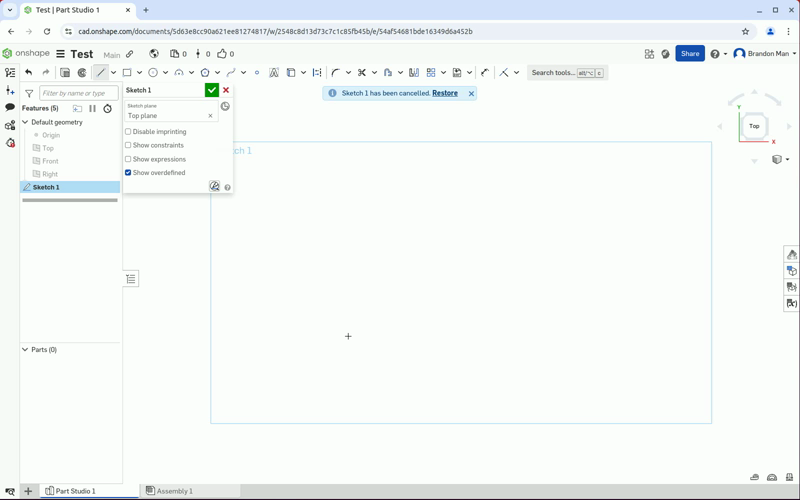
click(348, 335)
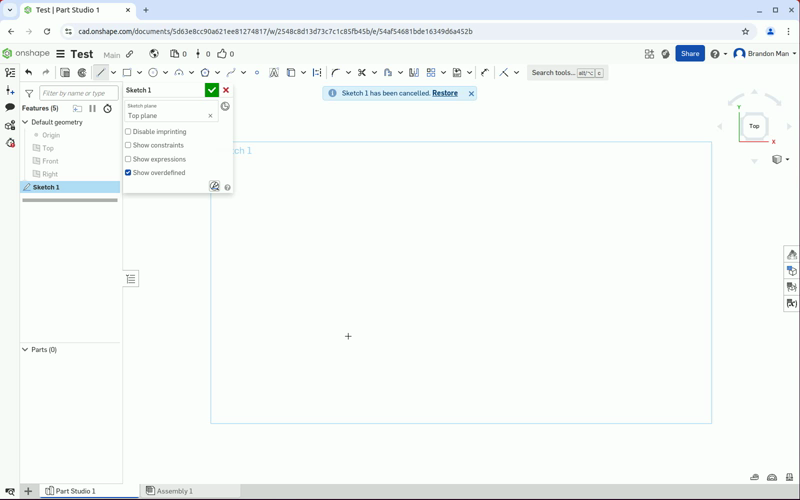
key_up(shift)
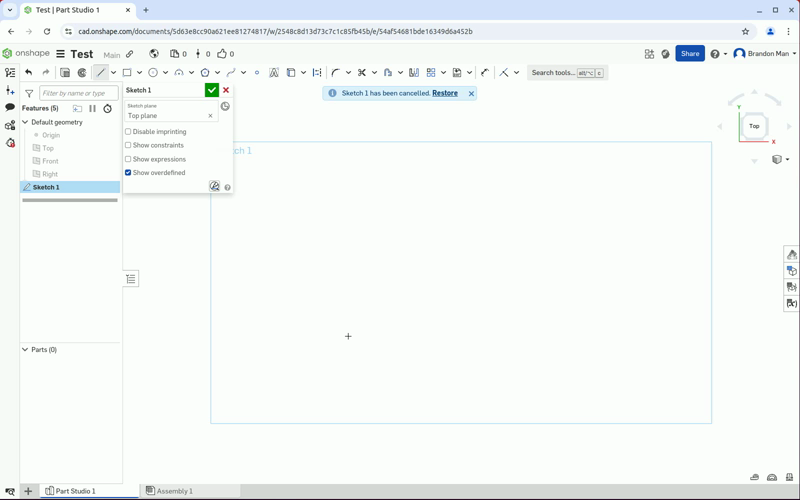
key_down(shift)
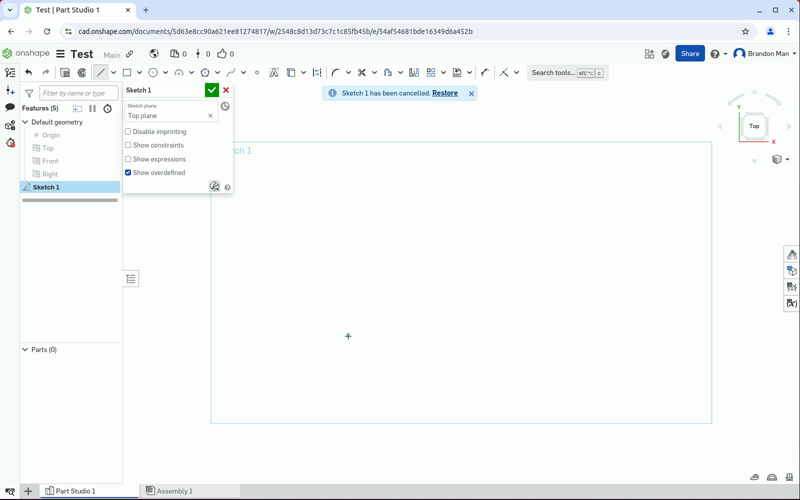
mouse_move(378, 335)
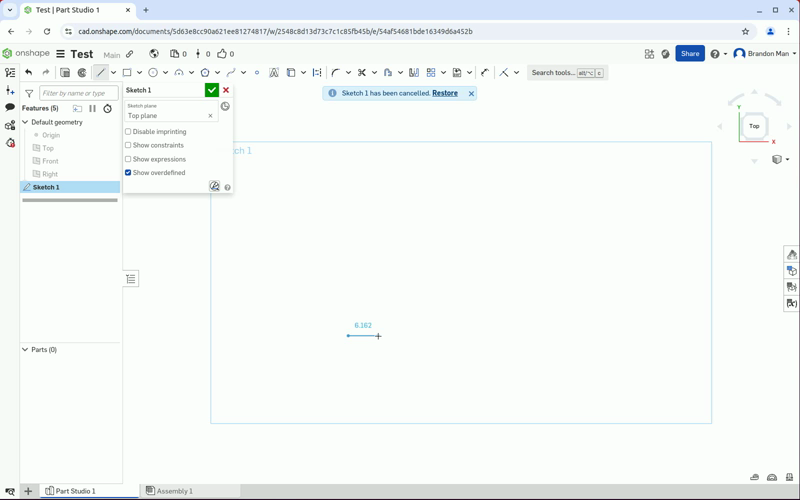
mouse_move(387, 335)
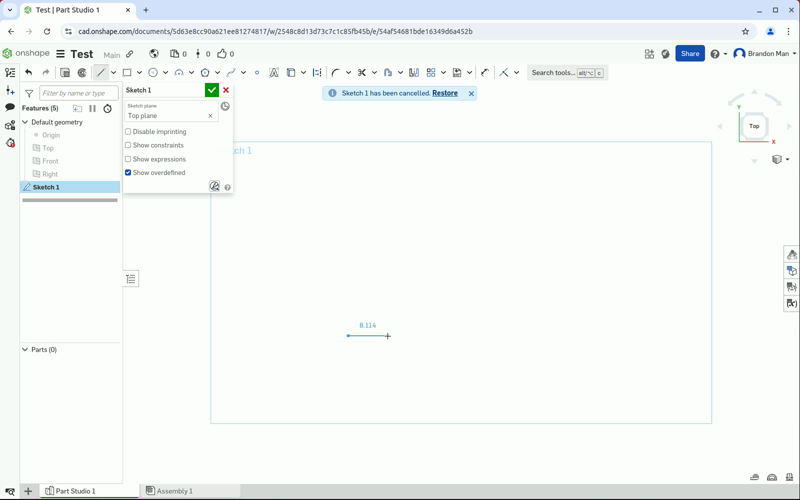
click(387, 335)
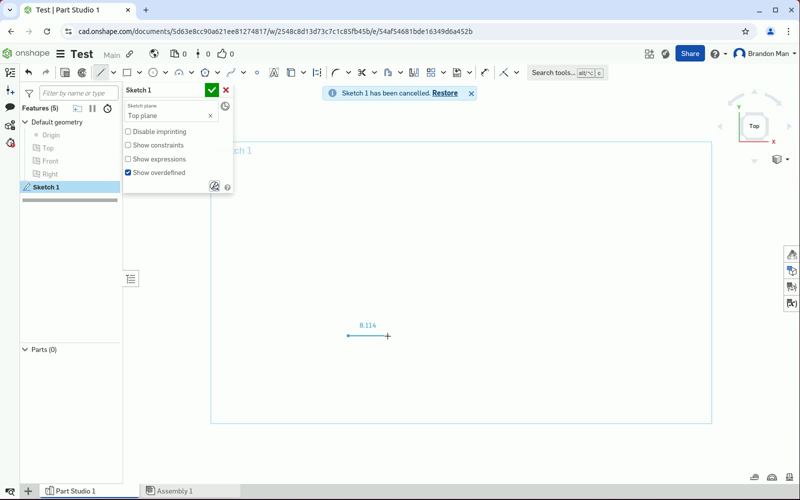
key_up(shift)
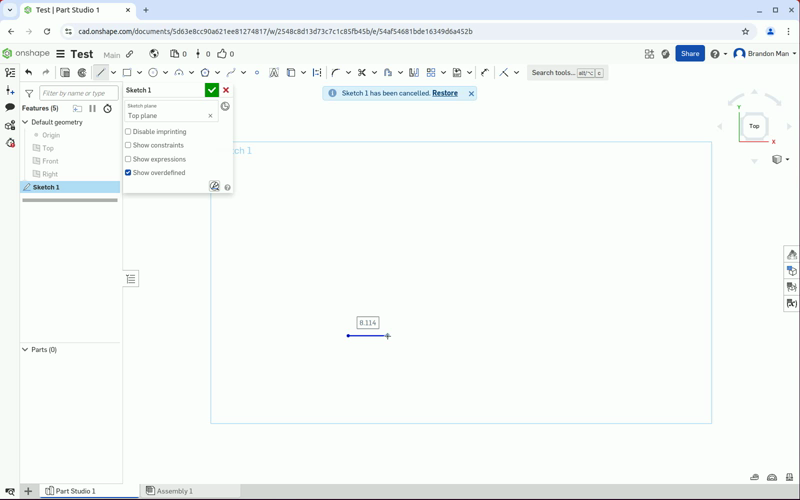
key_down(shift)
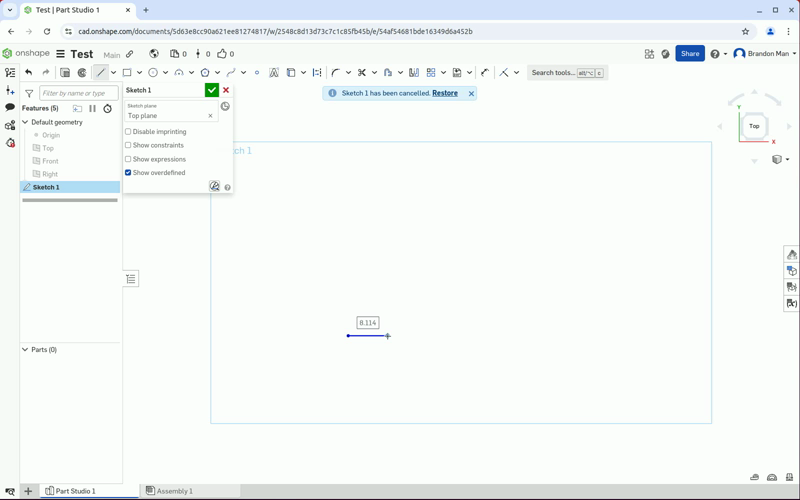
mouse_move(417, 335)
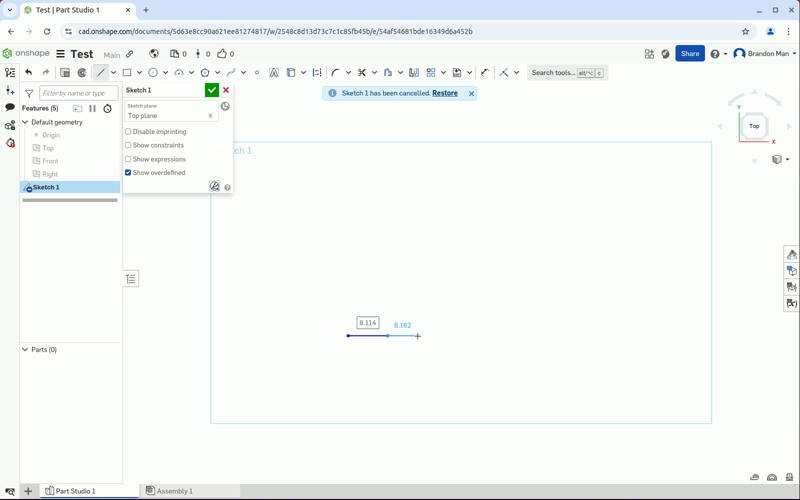
mouse_move(387, 296)
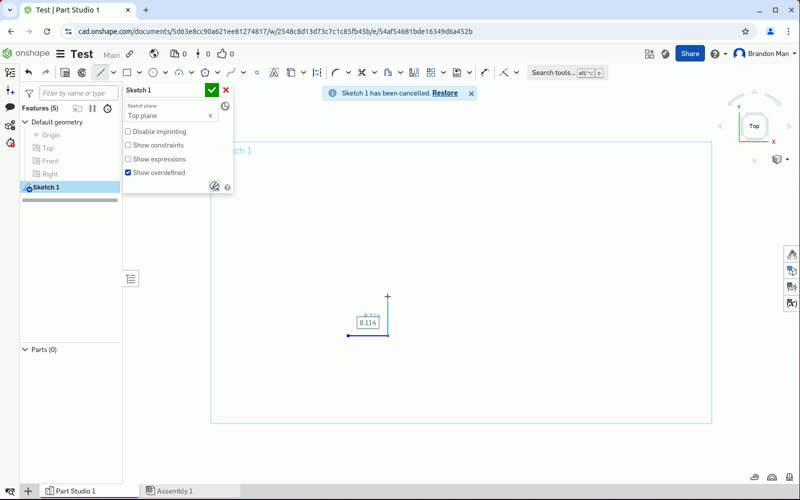
click(387, 296)
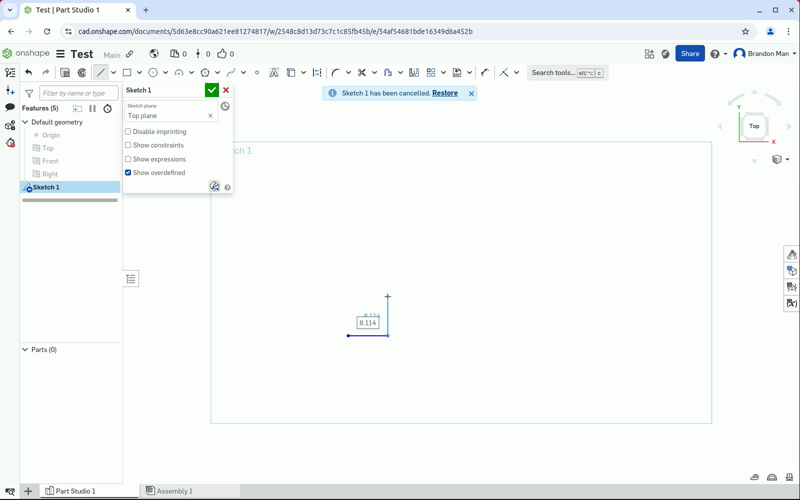
key_up(shift)
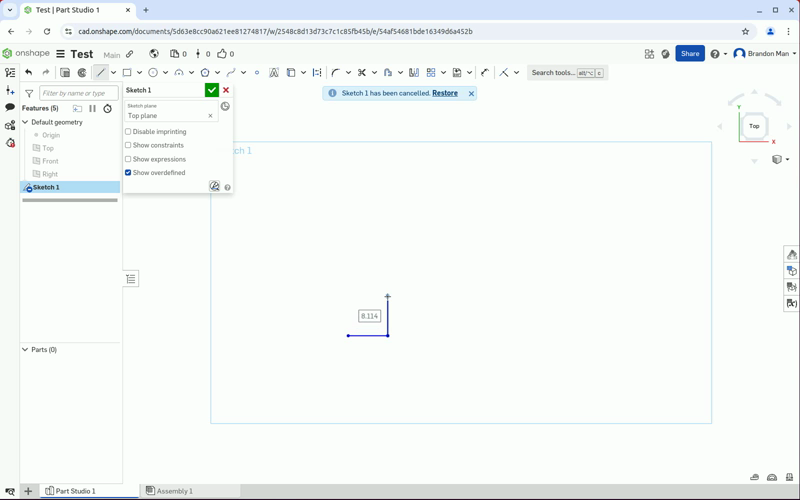
key_down(shift)
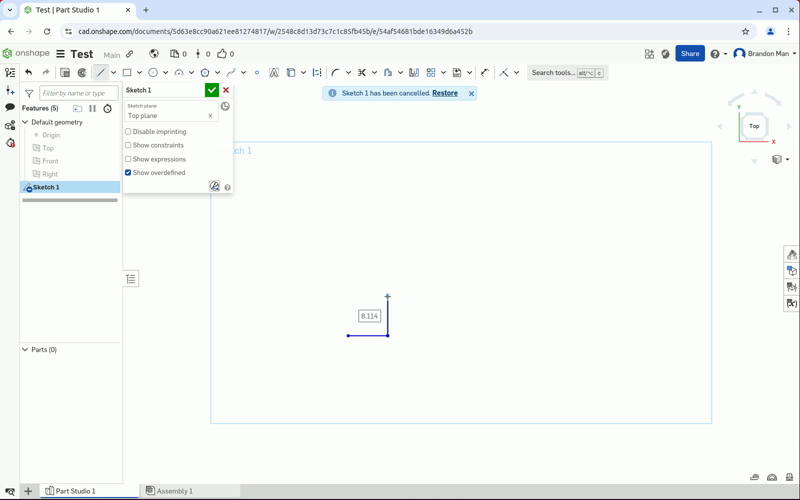
mouse_move(417, 296)
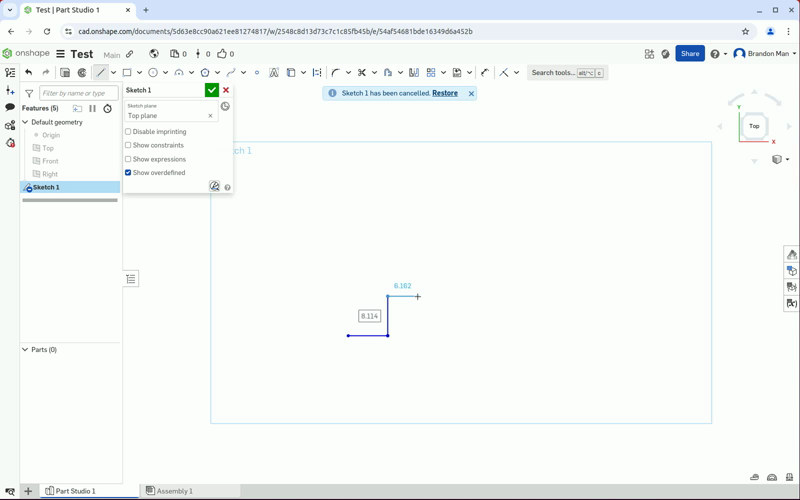
mouse_move(383, 296)
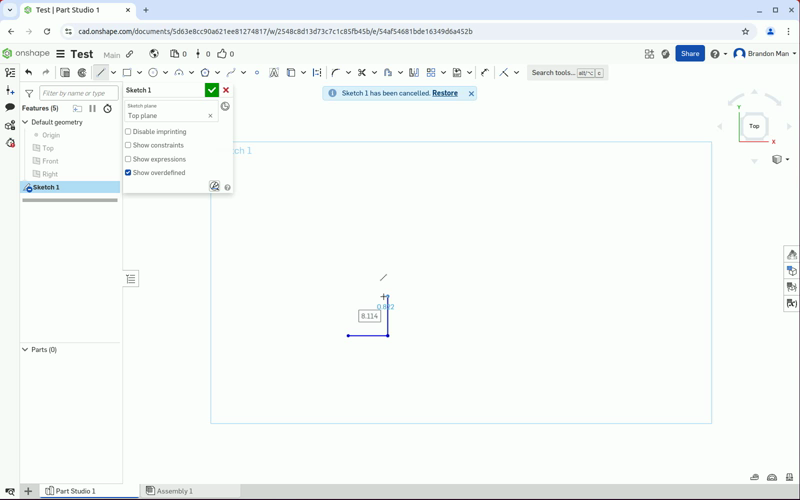
scroll(6)
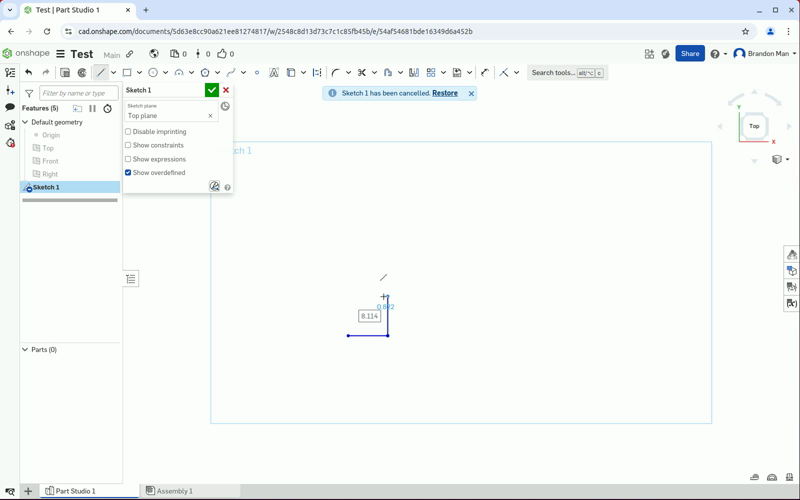
scroll(6)
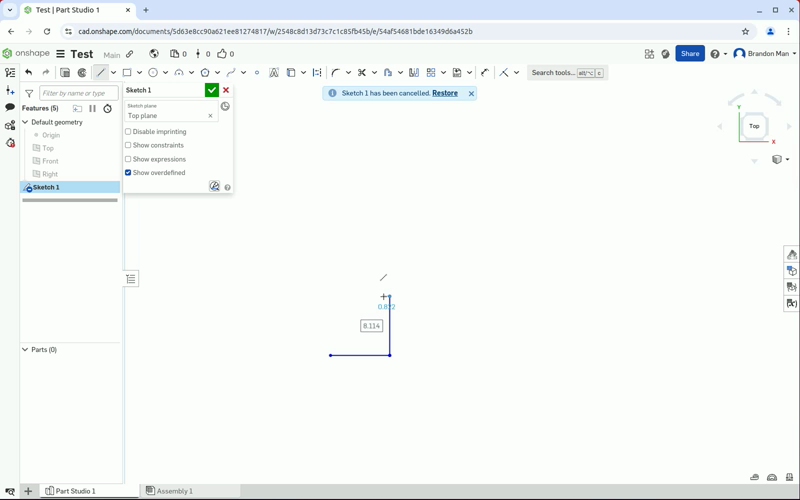
scroll(6)
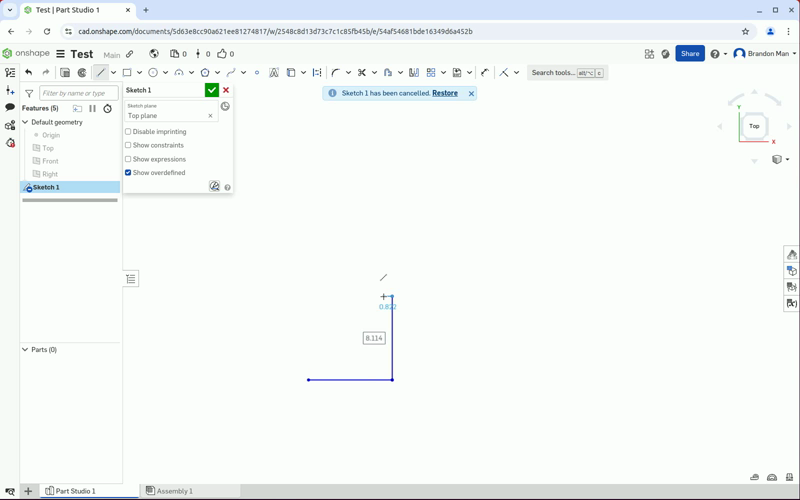
scroll(6)
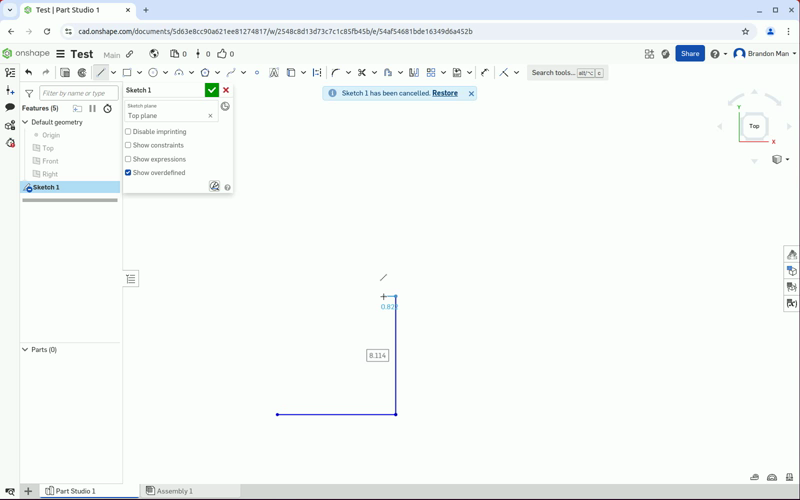
scroll(6)
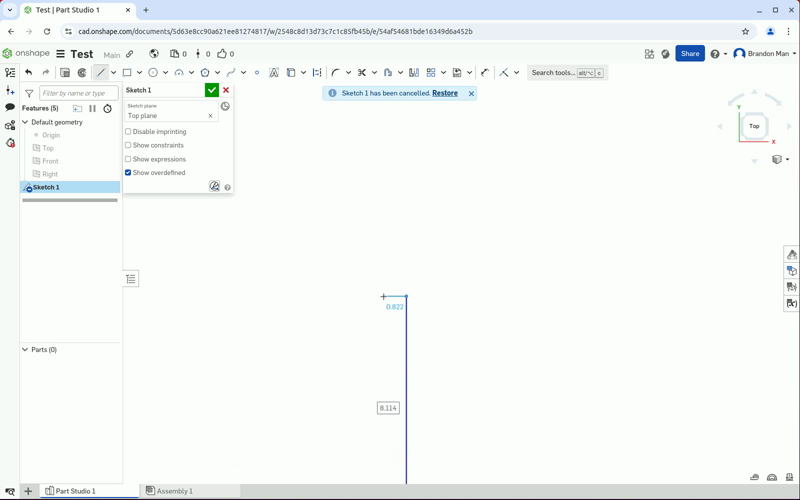
scroll(6)
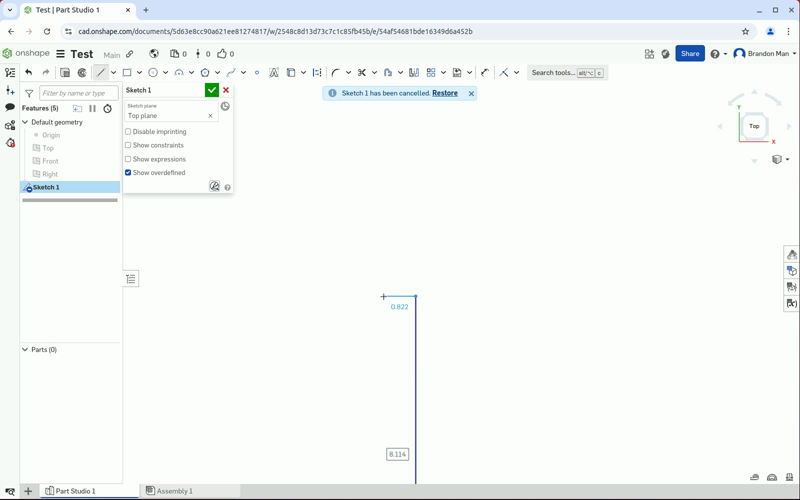
scroll(6)
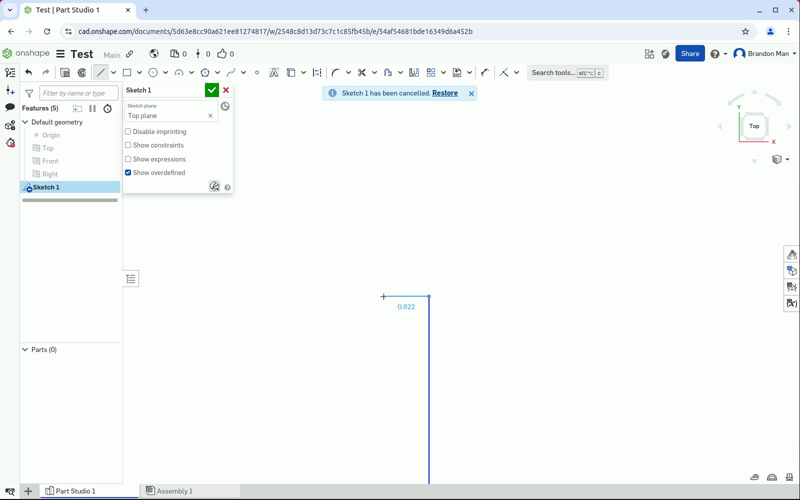
click(383, 296)
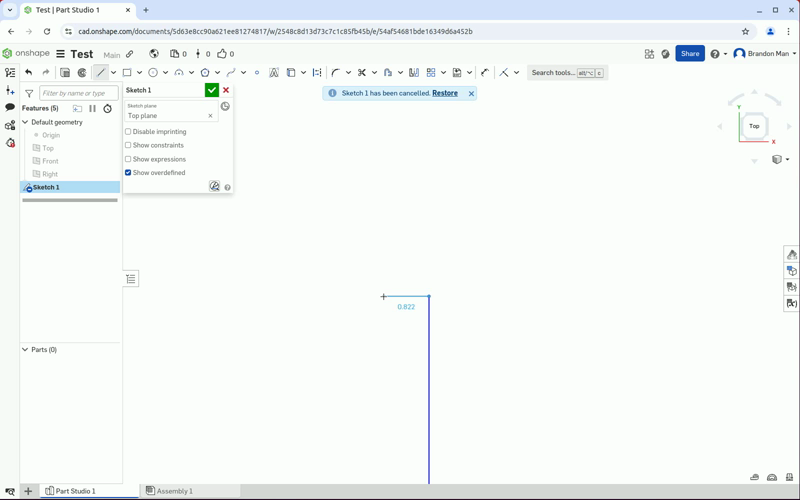
scroll(-6)
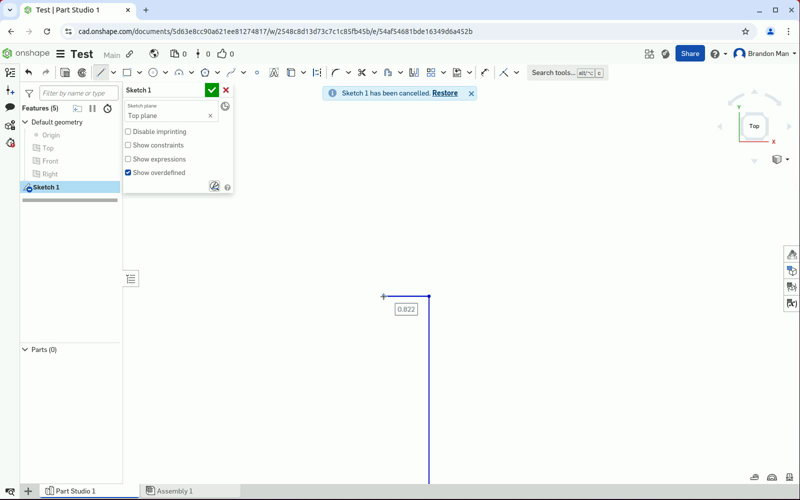
scroll(-6)
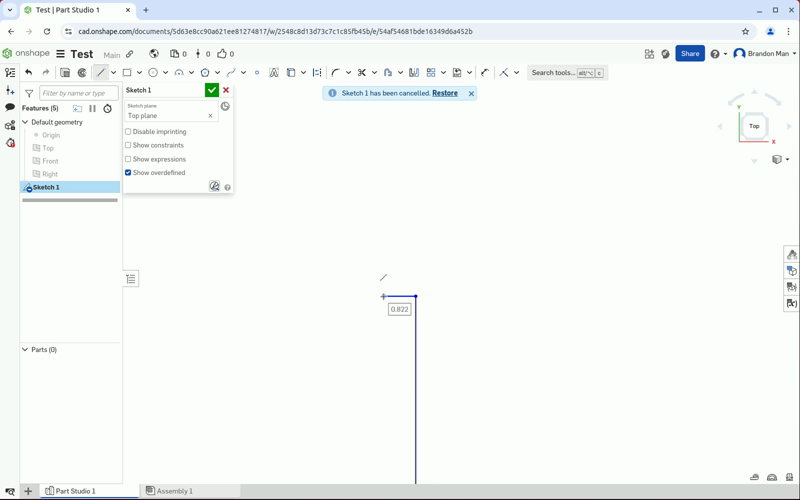
scroll(-6)
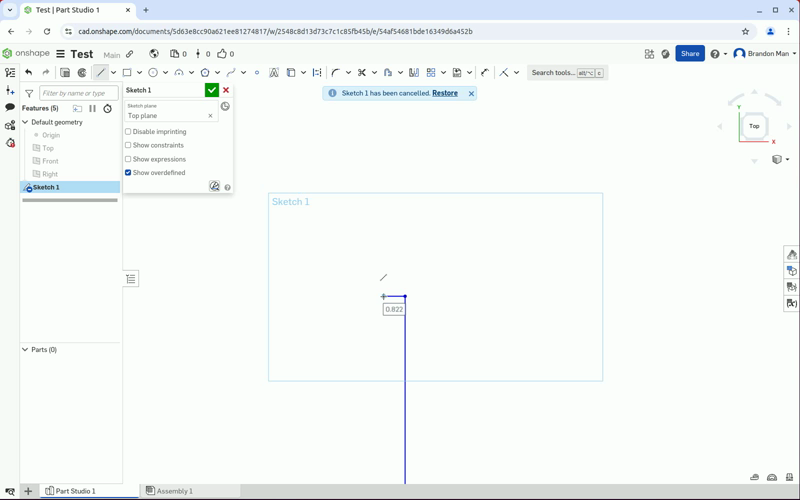
scroll(-6)
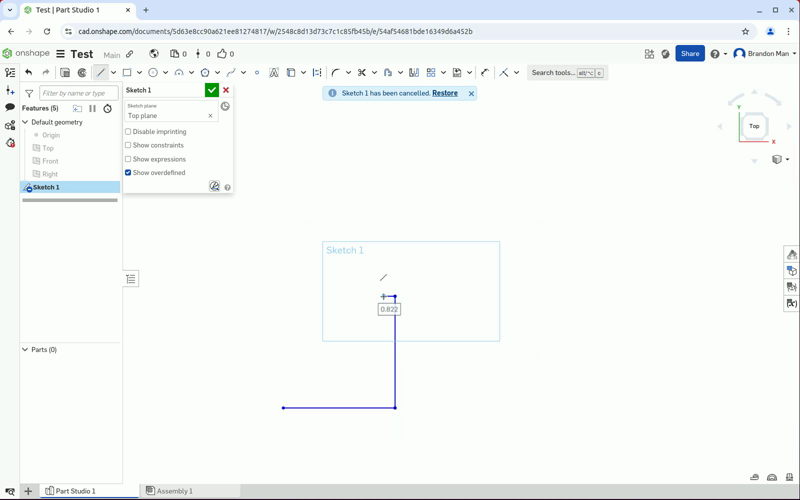
scroll(-6)
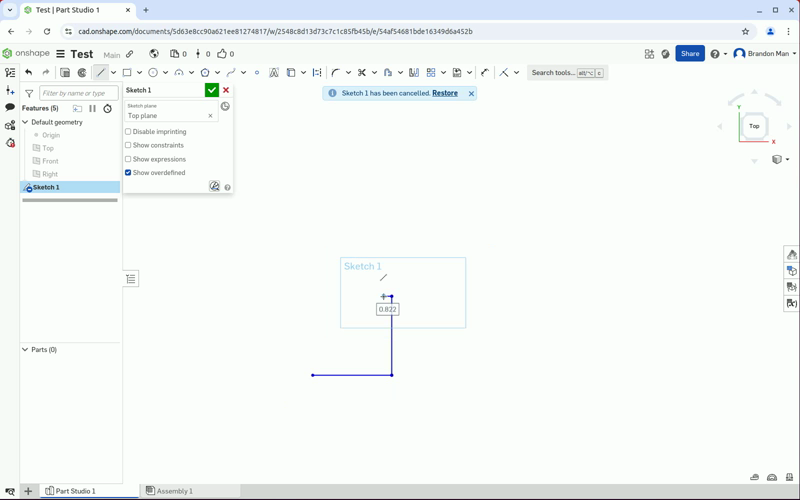
scroll(-6)
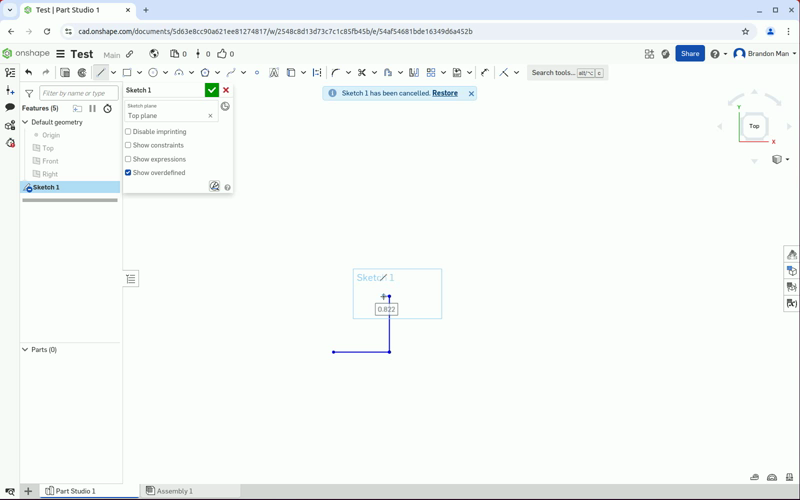
scroll(-6)
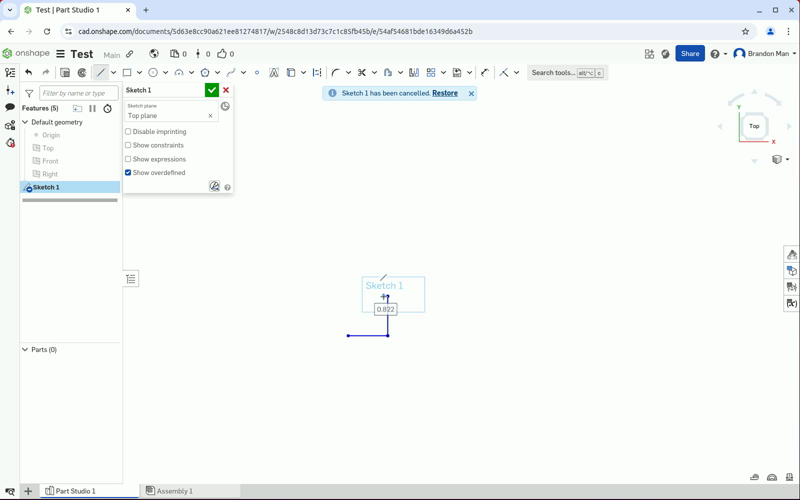
key_up(shift)
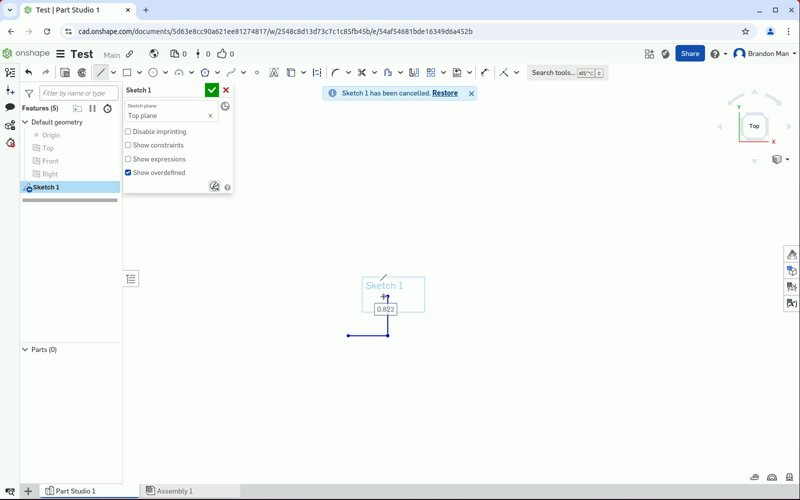
key_down(shift)
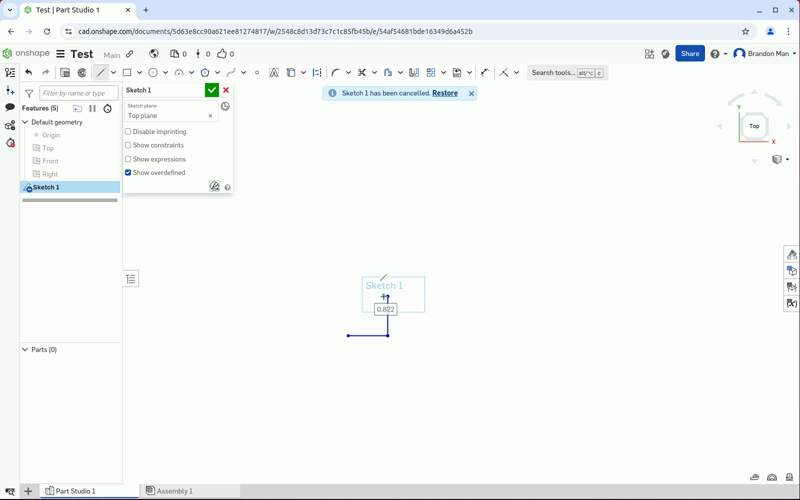
mouse_move(413, 296)
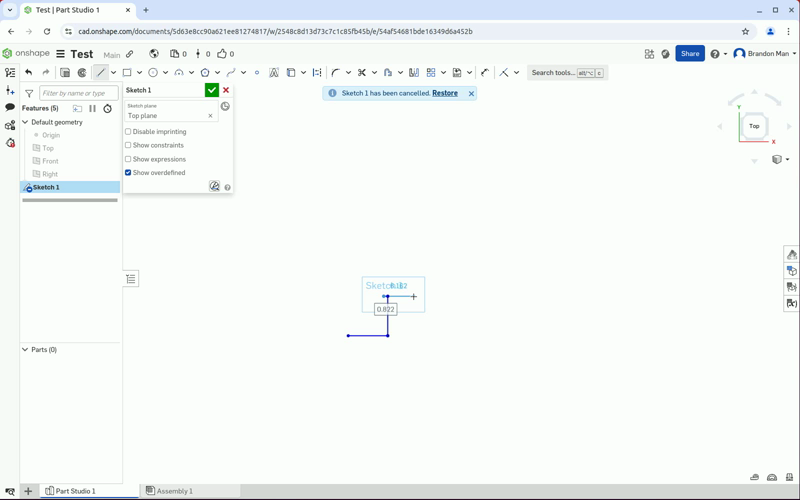
mouse_move(383, 324)
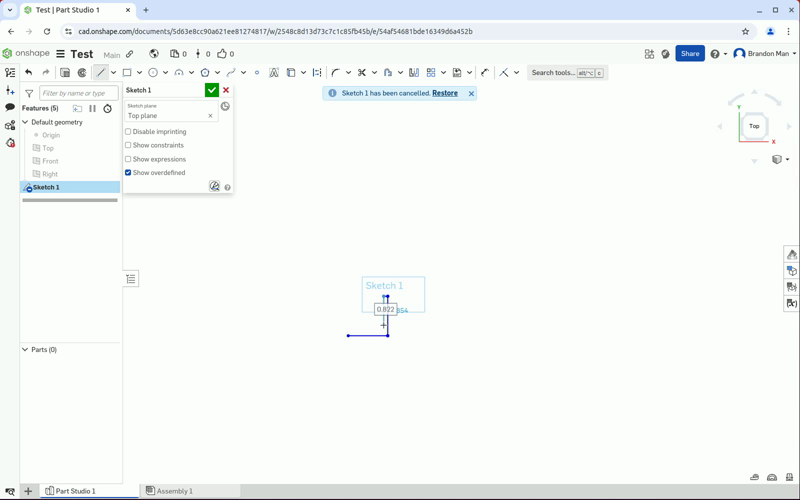
click(383, 324)
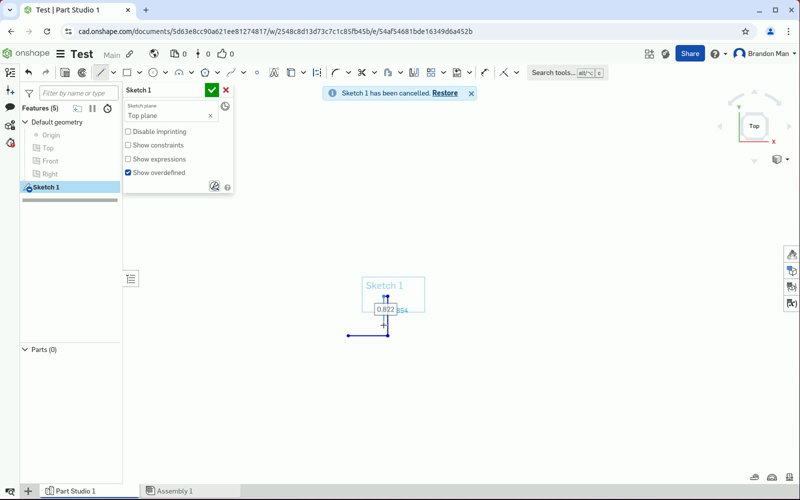
key_up(shift)
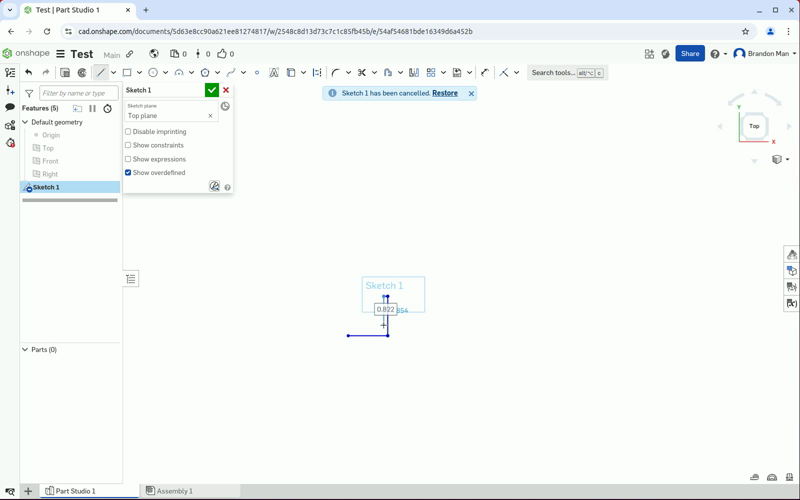
key_down(shift)
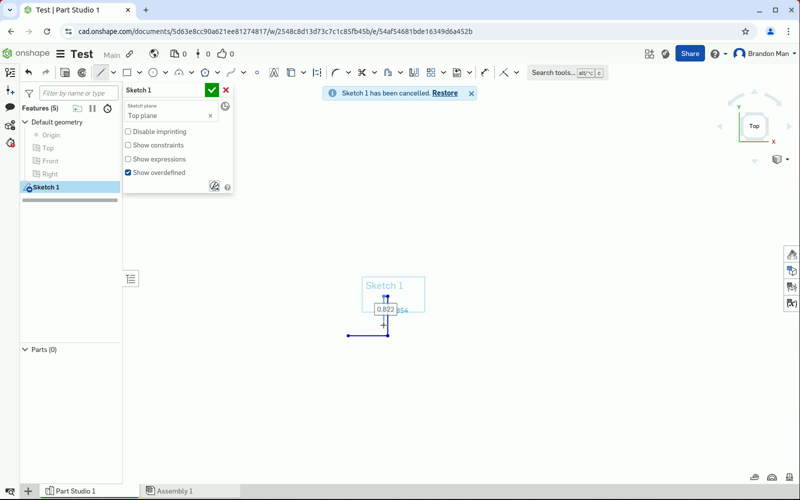
mouse_move(413, 324)
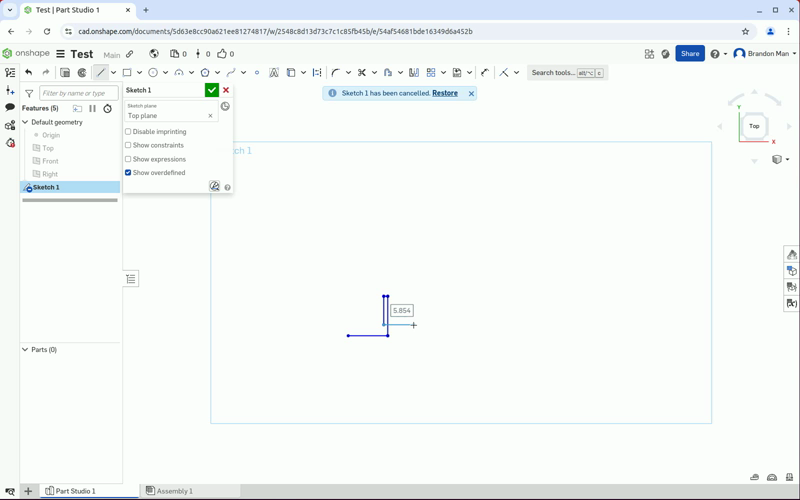
mouse_move(380, 324)
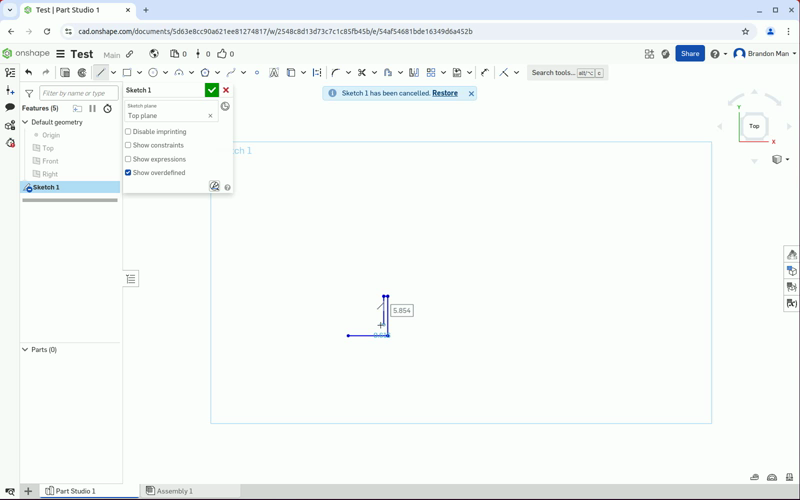
scroll(6)
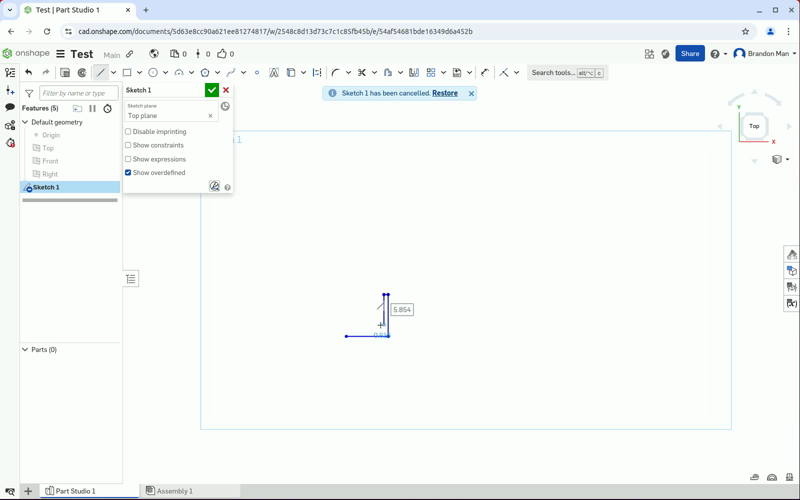
scroll(6)
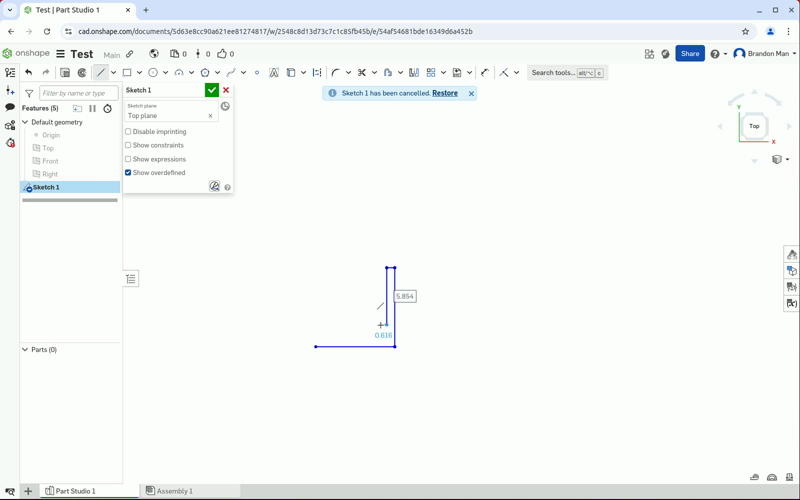
scroll(6)
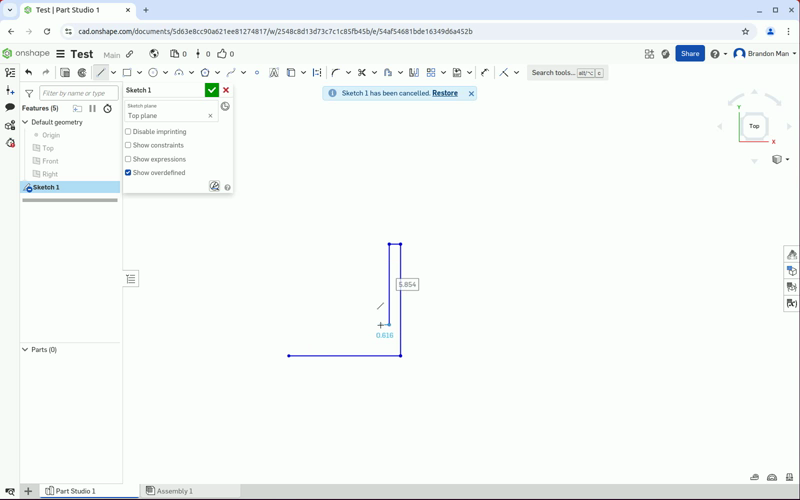
scroll(6)
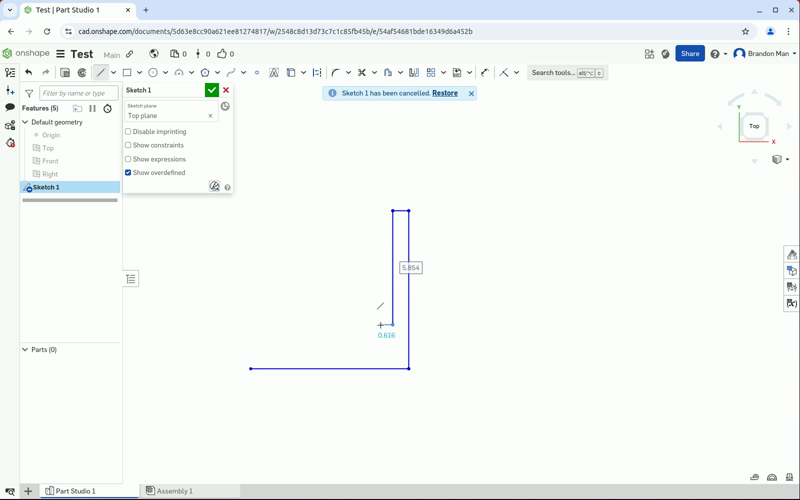
scroll(6)
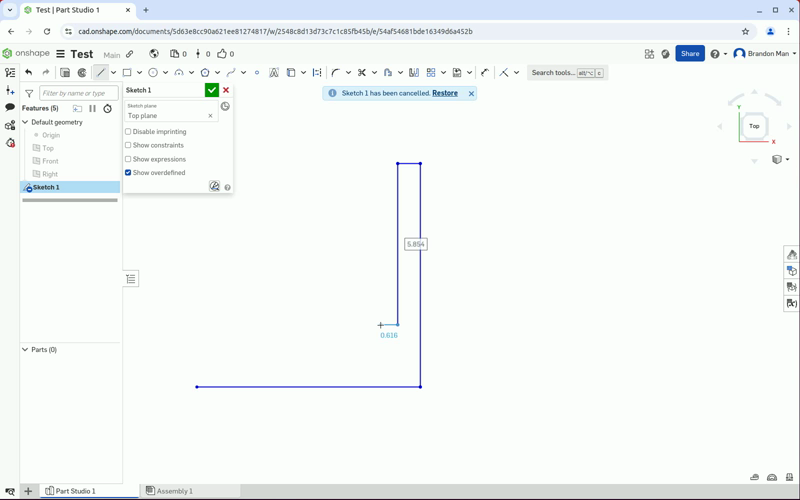
scroll(6)
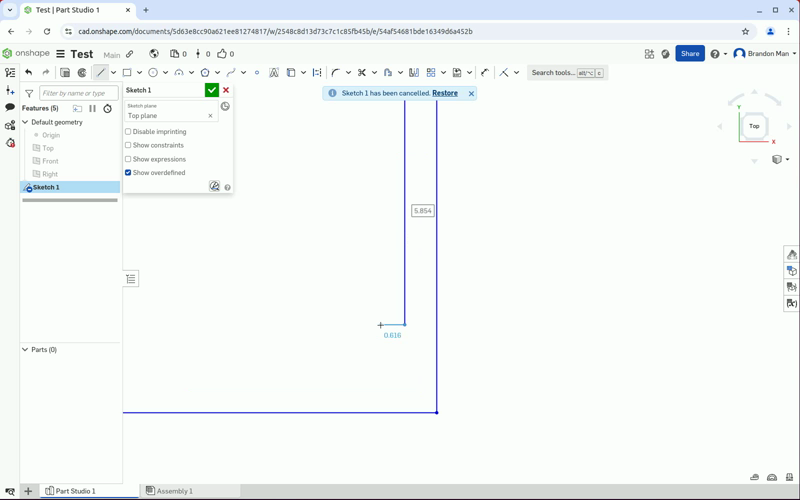
scroll(6)
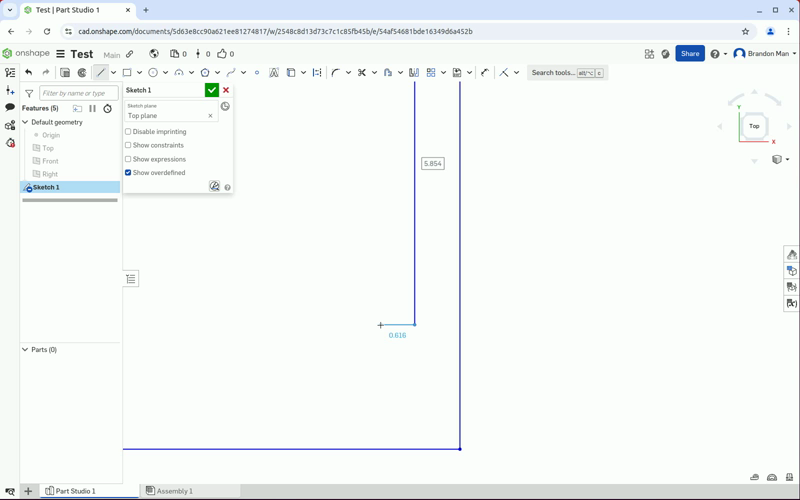
click(380, 324)
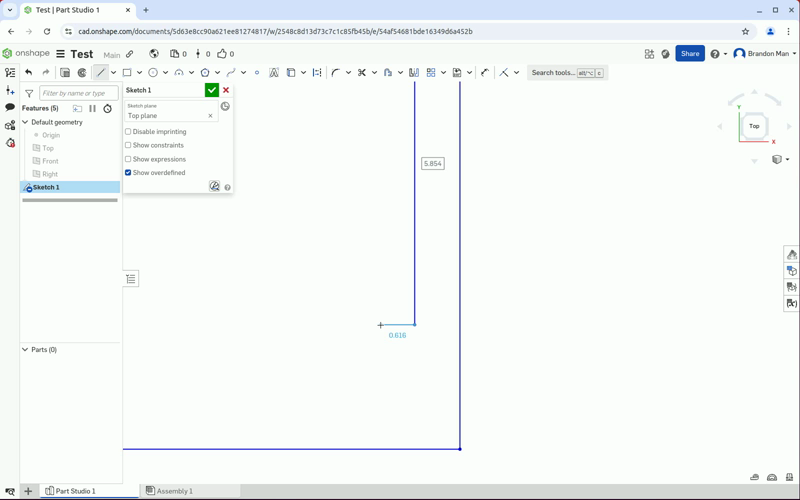
scroll(-6)
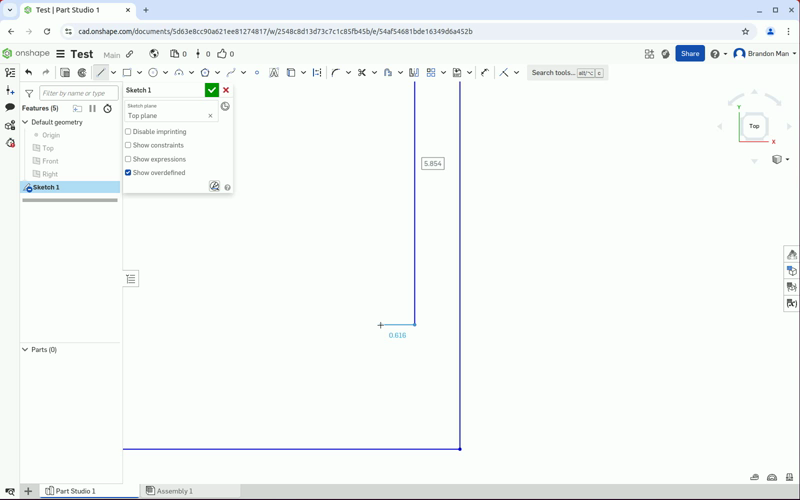
scroll(-6)
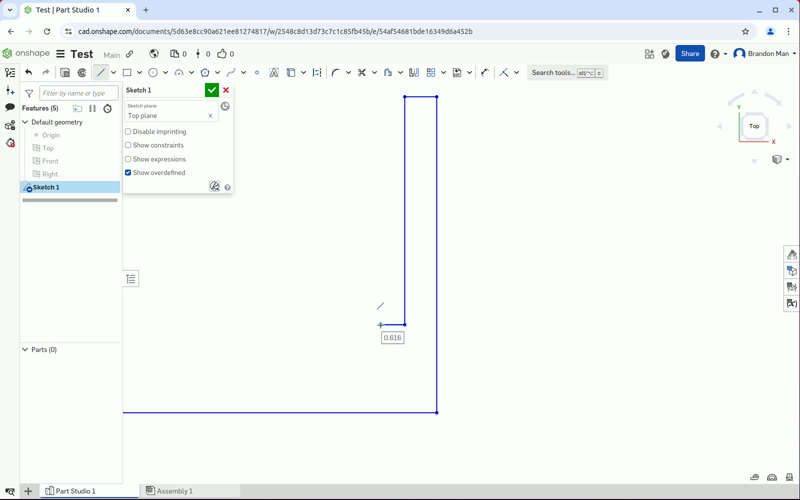
scroll(-6)
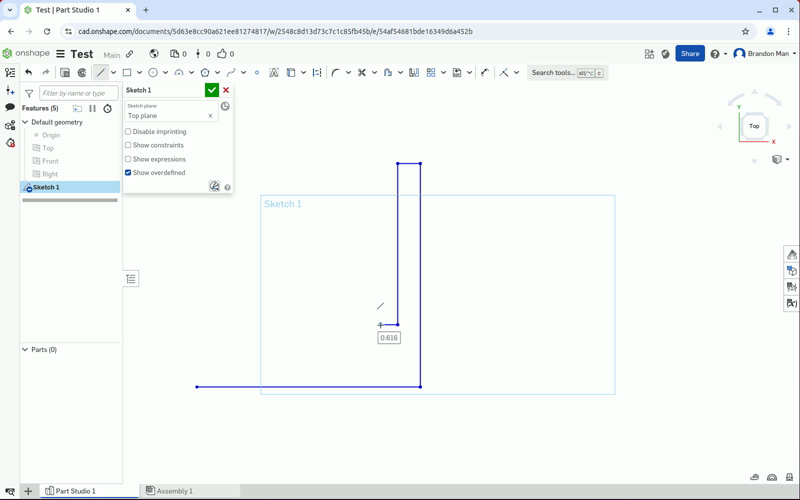
scroll(-6)
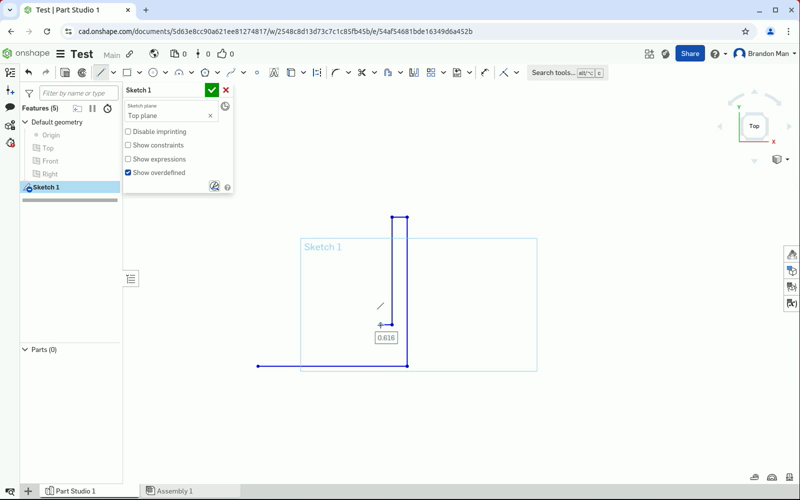
scroll(-6)
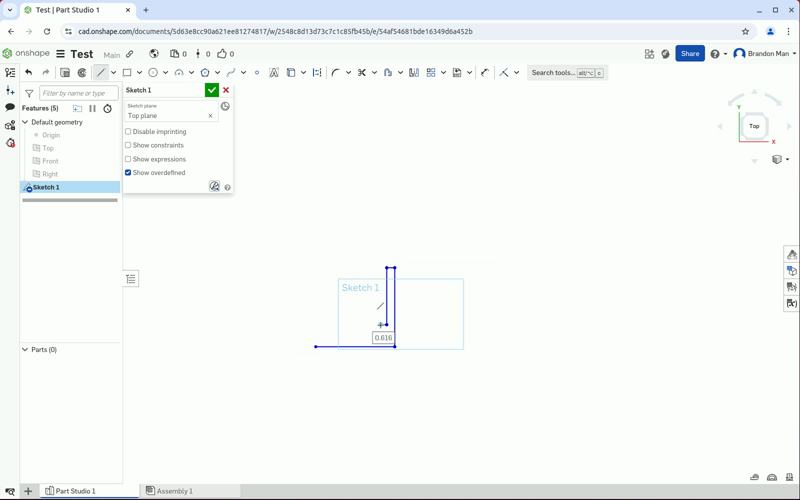
scroll(-6)
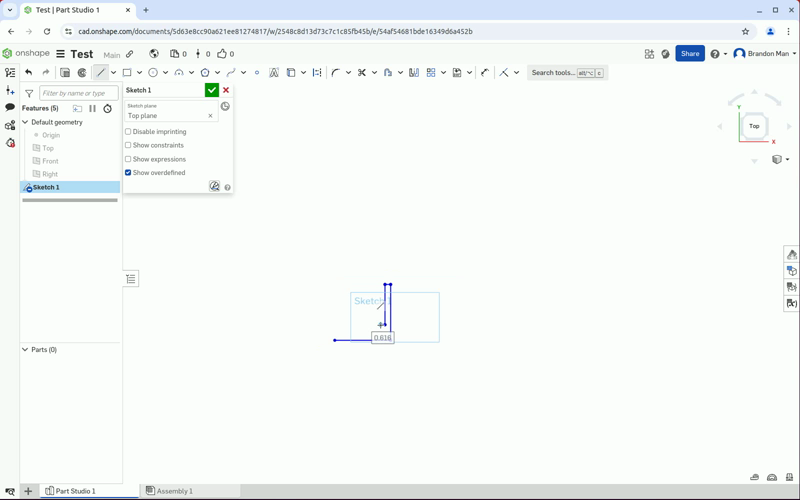
scroll(-6)
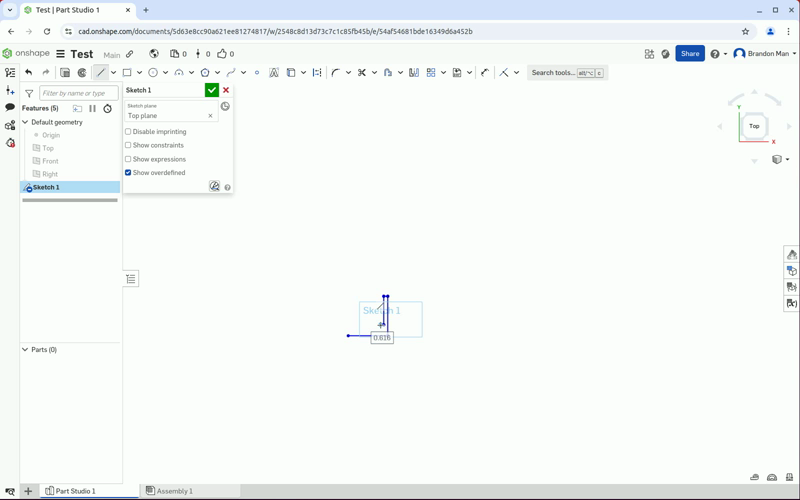
key_up(shift)
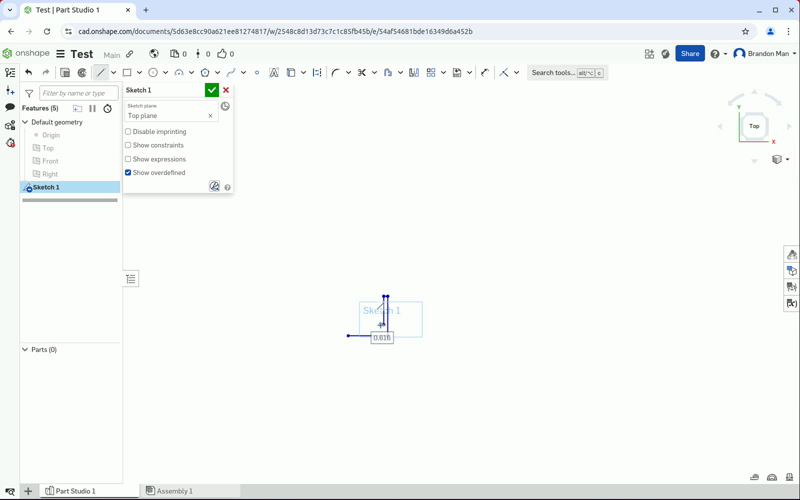
key_down(shift)
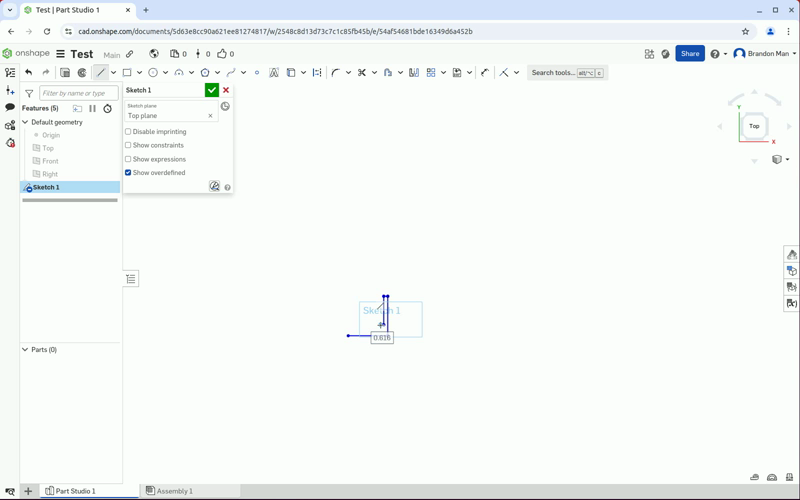
mouse_move(410, 324)
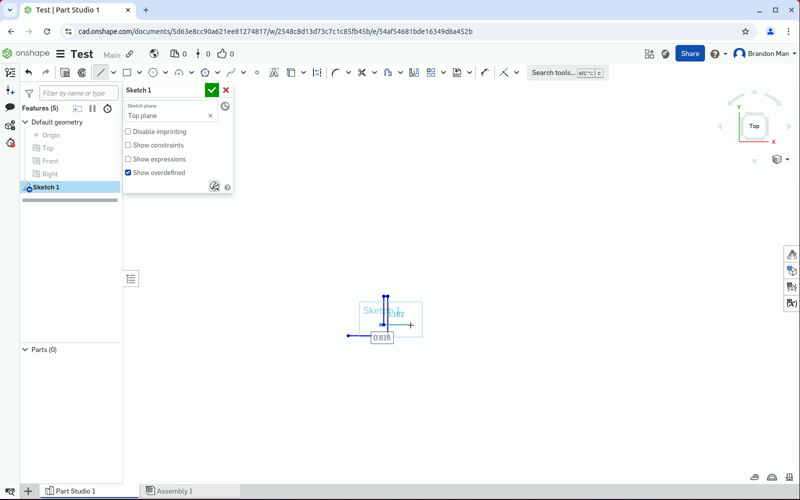
mouse_move(380, 296)
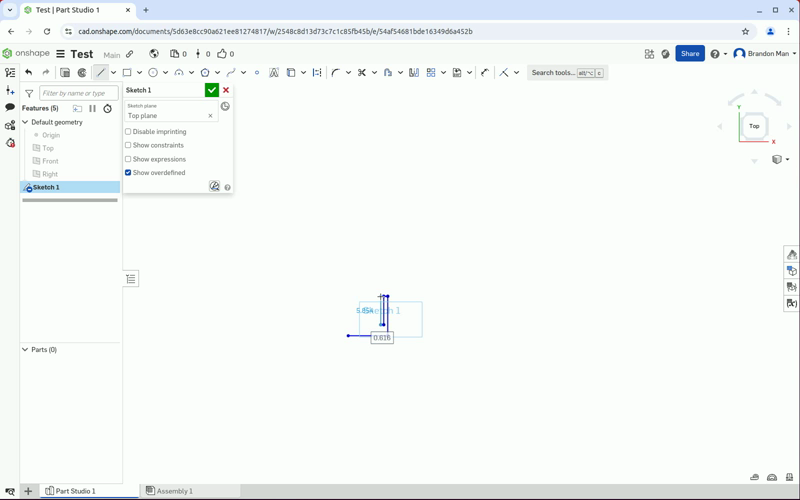
scroll(6)
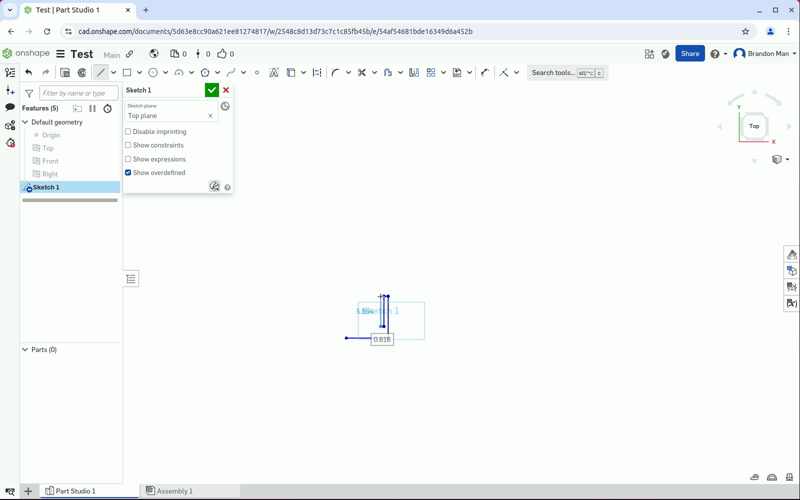
scroll(6)
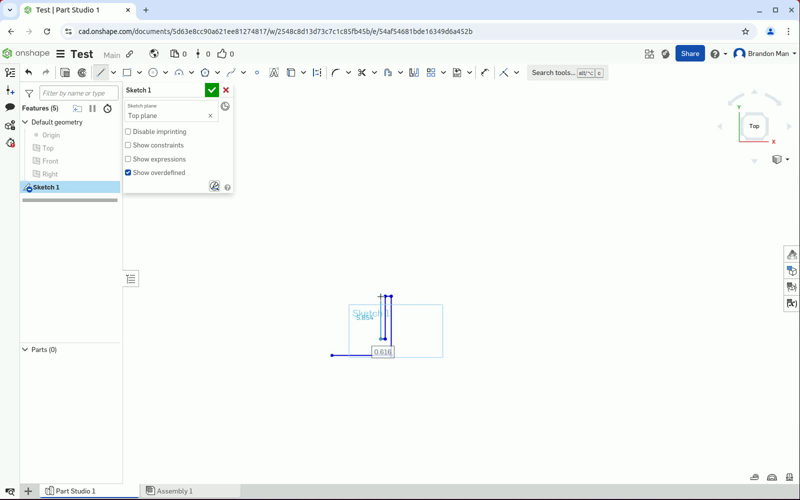
scroll(6)
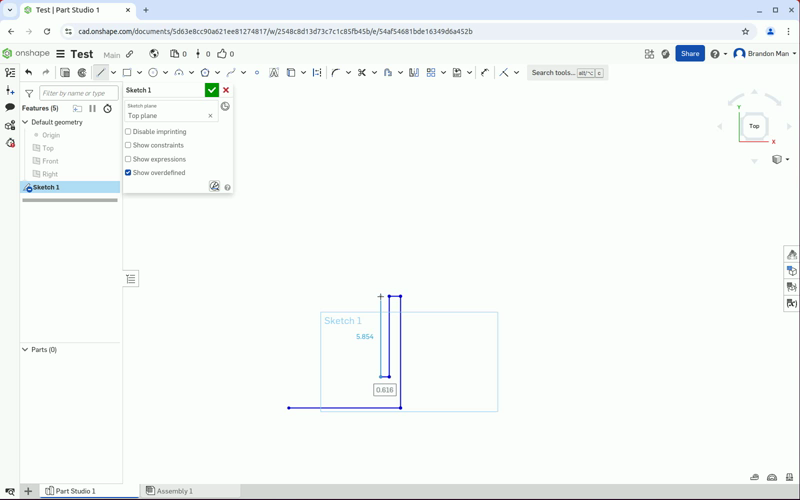
scroll(6)
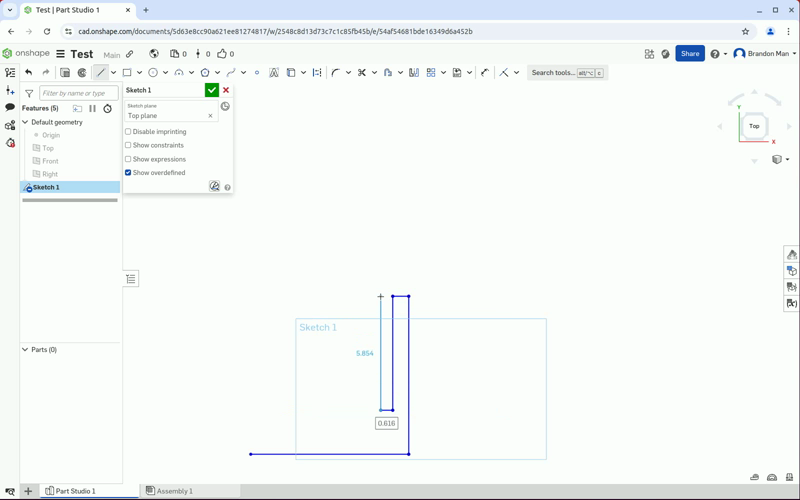
scroll(6)
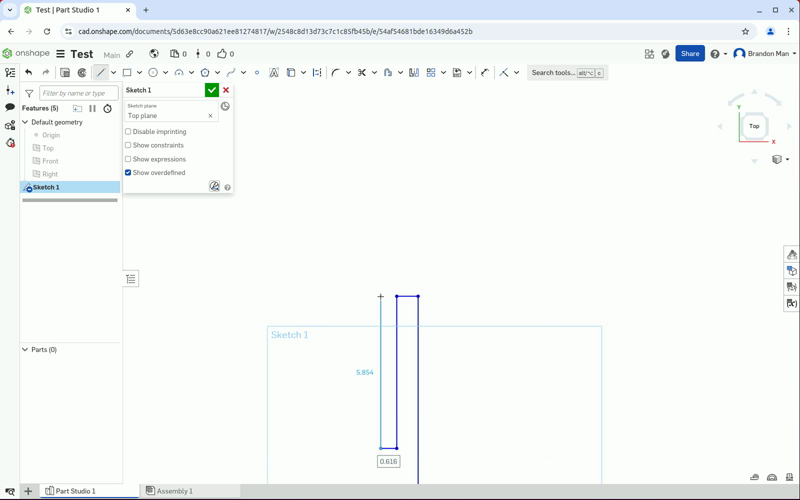
scroll(6)
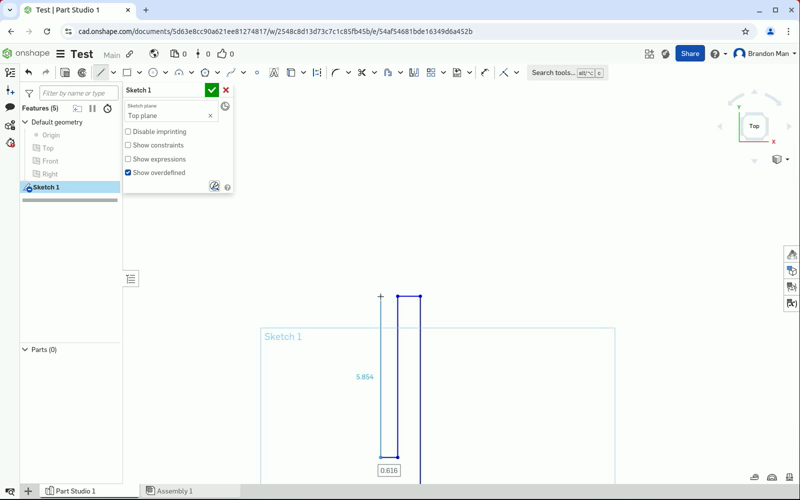
scroll(6)
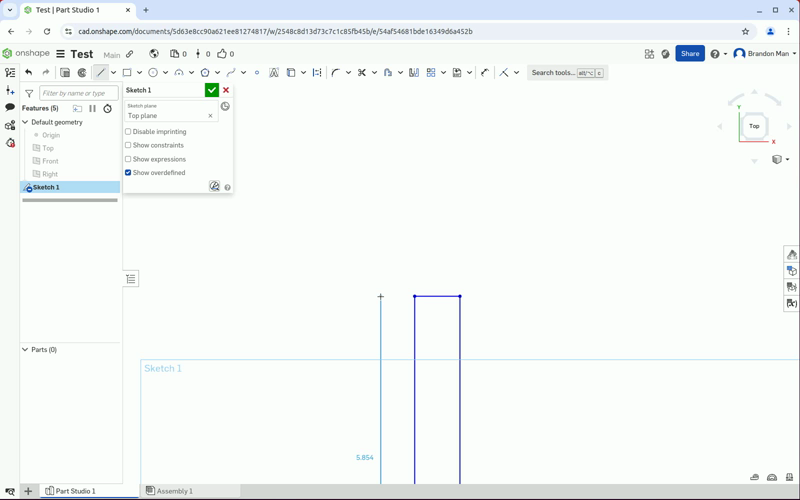
click(380, 296)
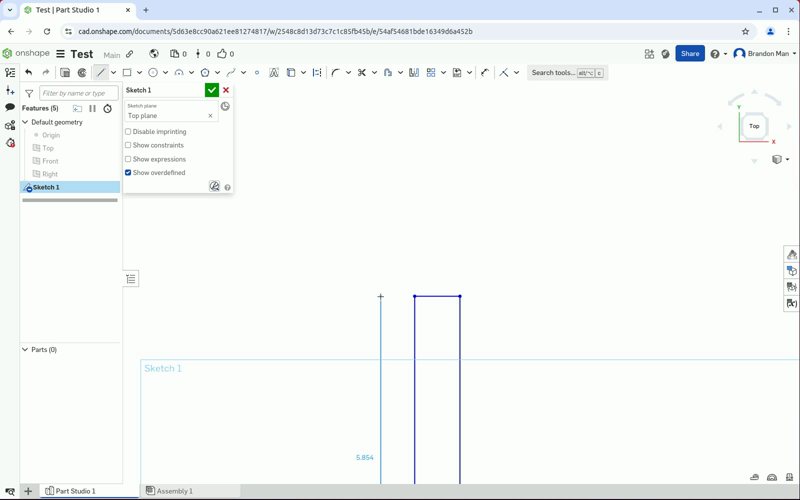
scroll(-6)
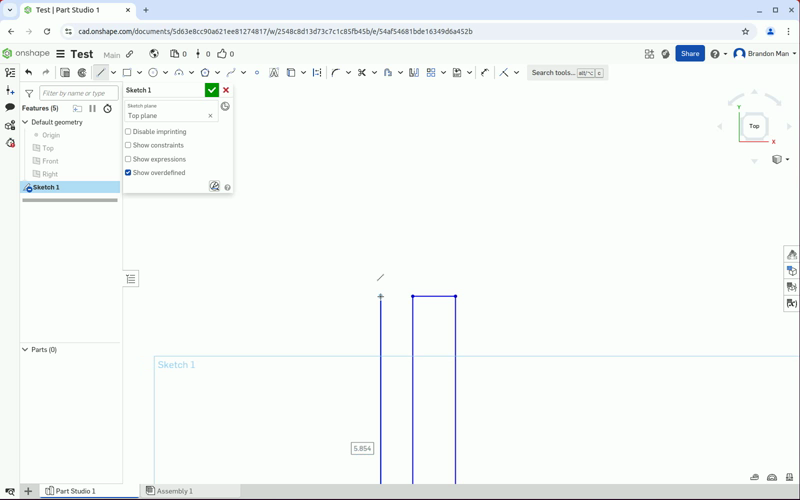
scroll(-6)
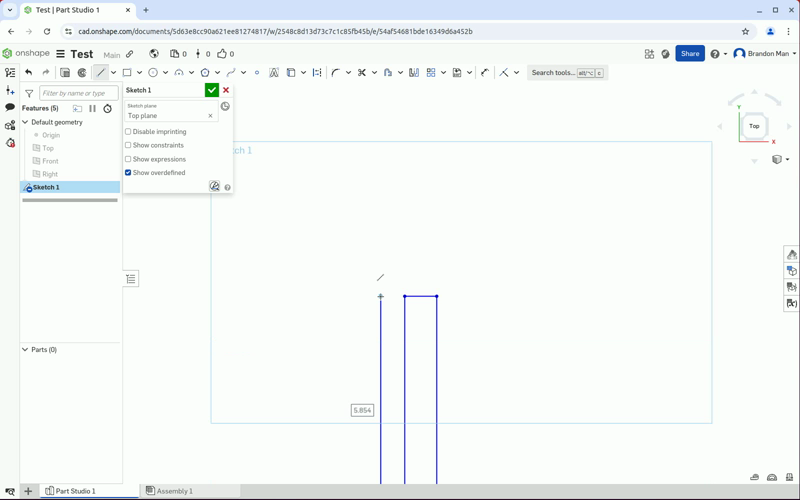
scroll(-6)
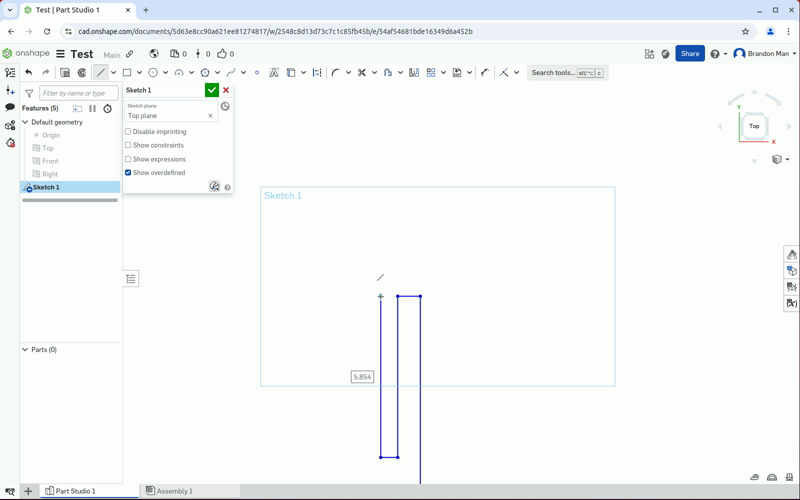
scroll(-6)
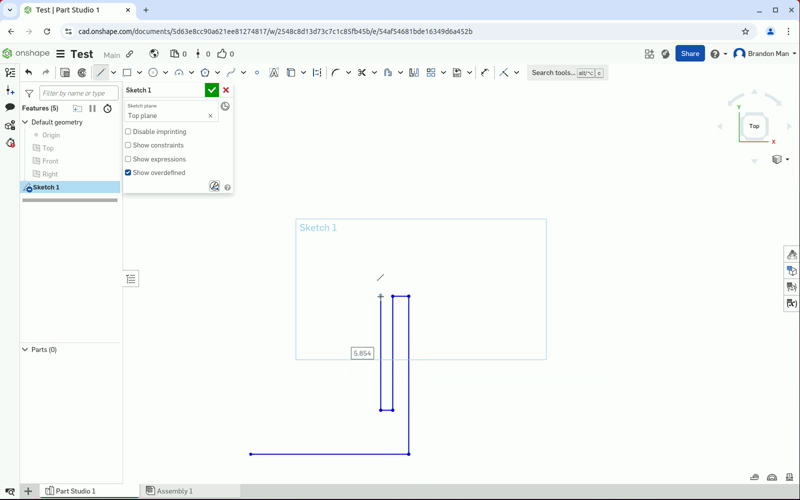
scroll(-6)
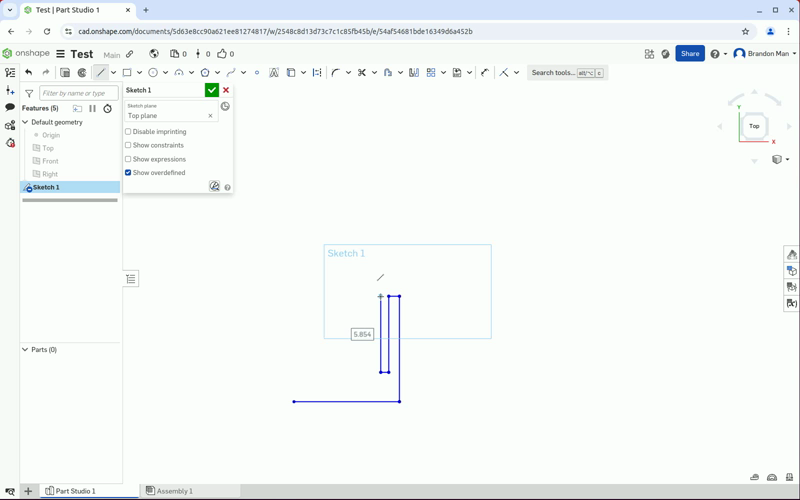
scroll(-6)
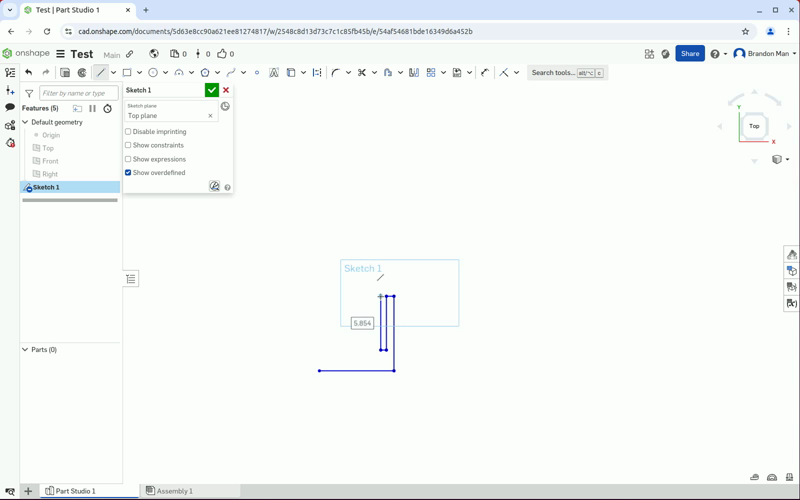
scroll(-6)
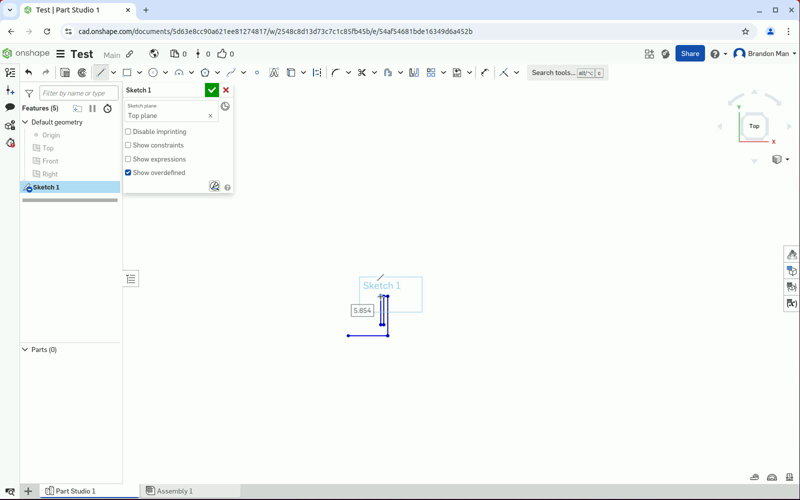
key_up(shift)
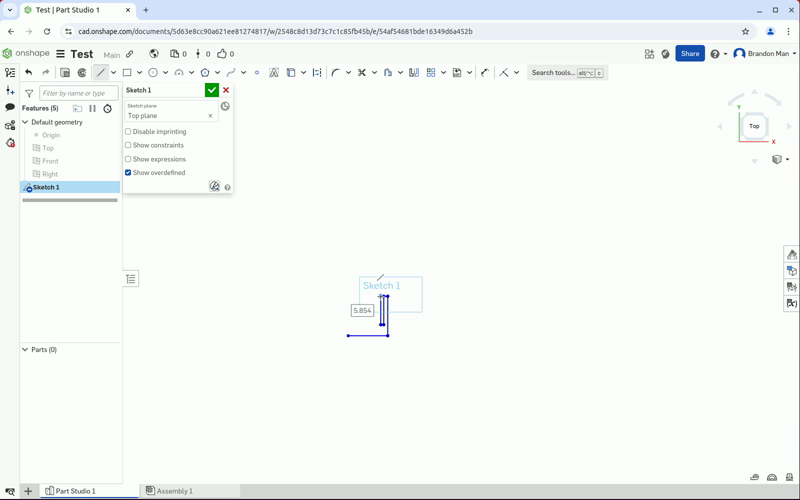
key_down(shift)
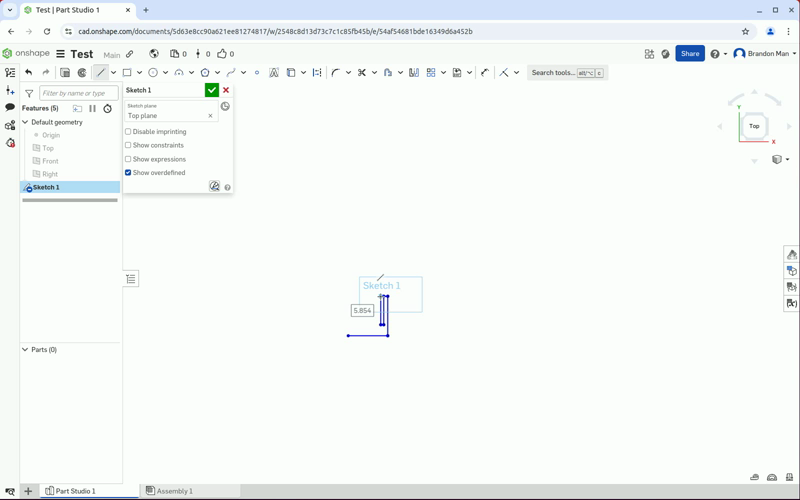
mouse_move(410, 296)
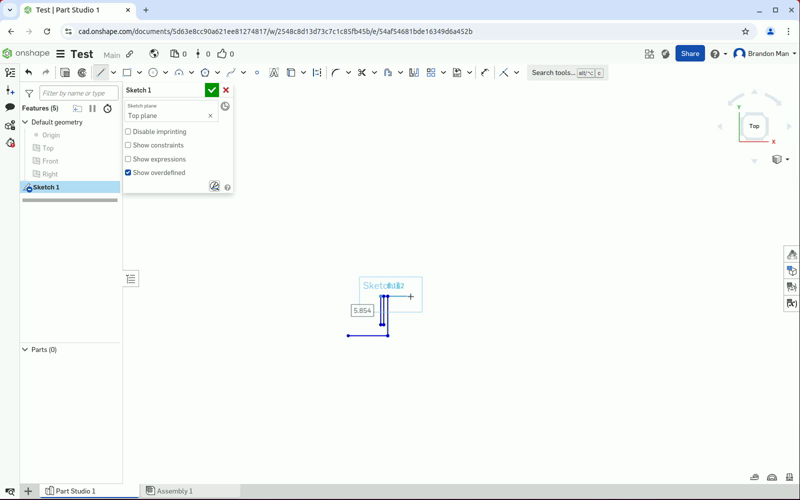
mouse_move(376, 296)
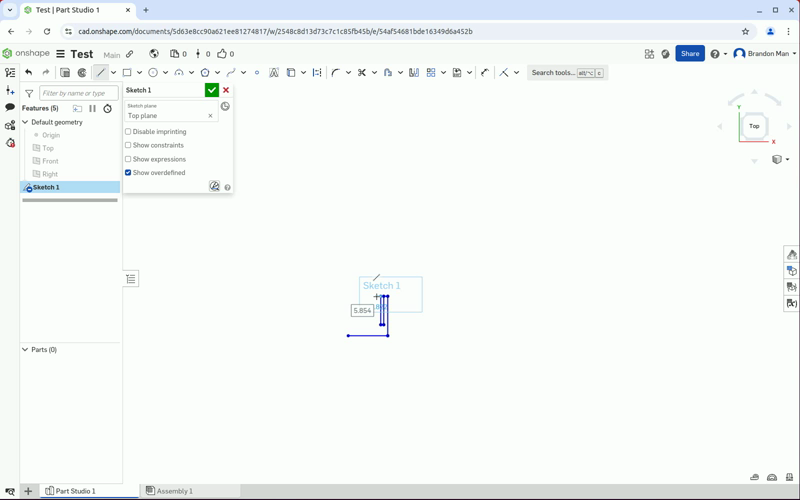
scroll(6)
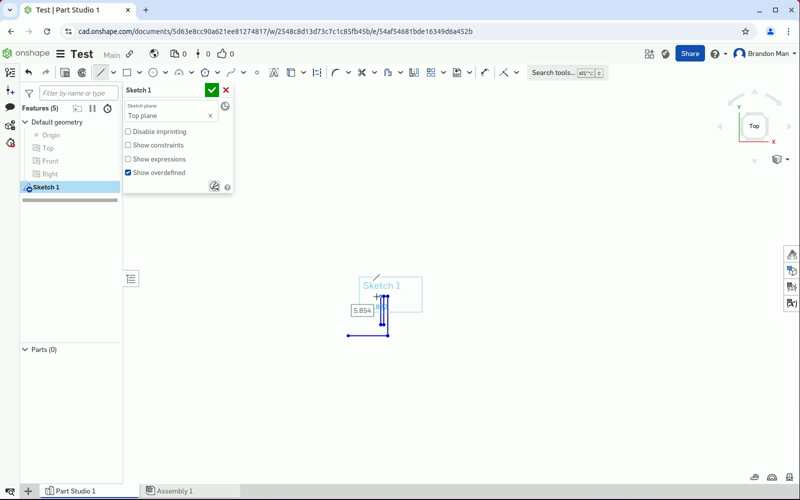
scroll(6)
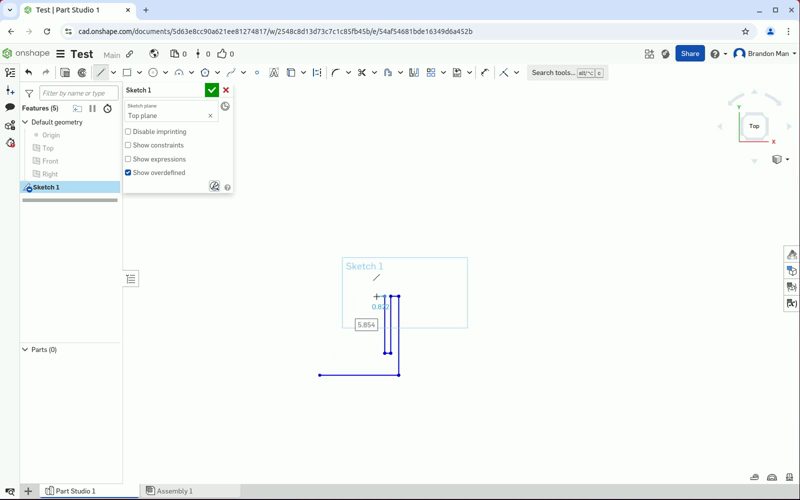
scroll(6)
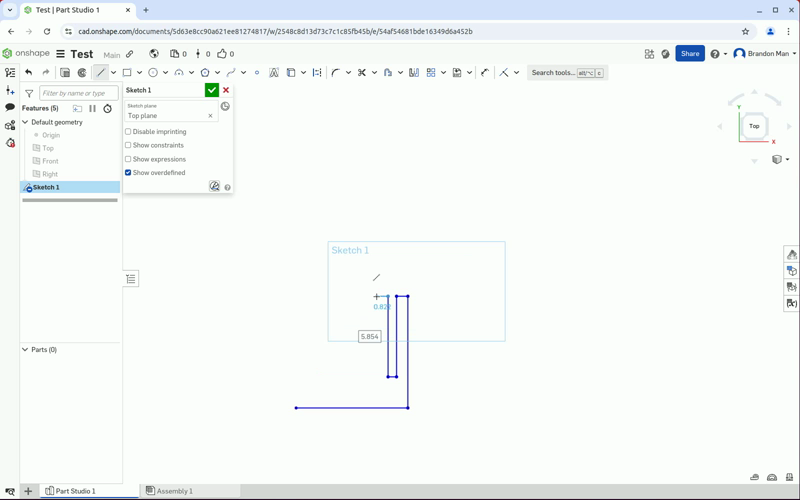
scroll(6)
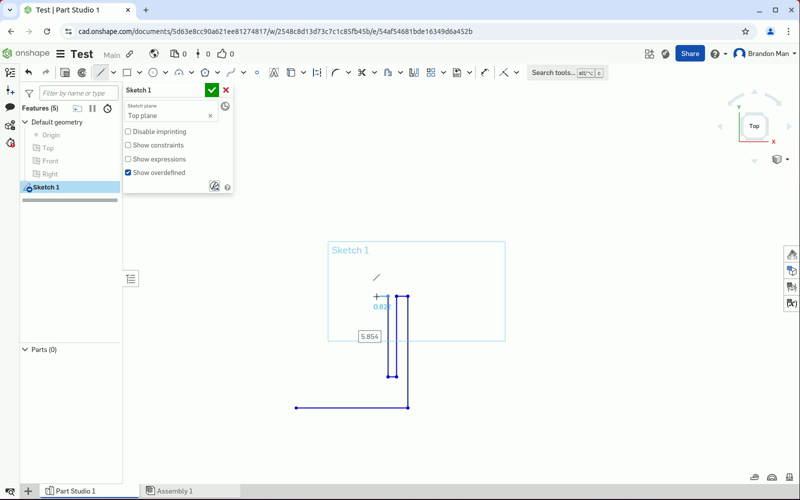
scroll(6)
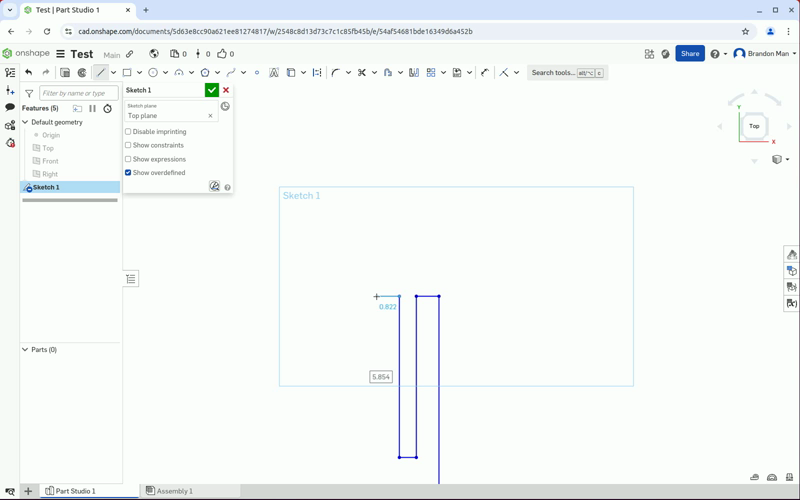
scroll(6)
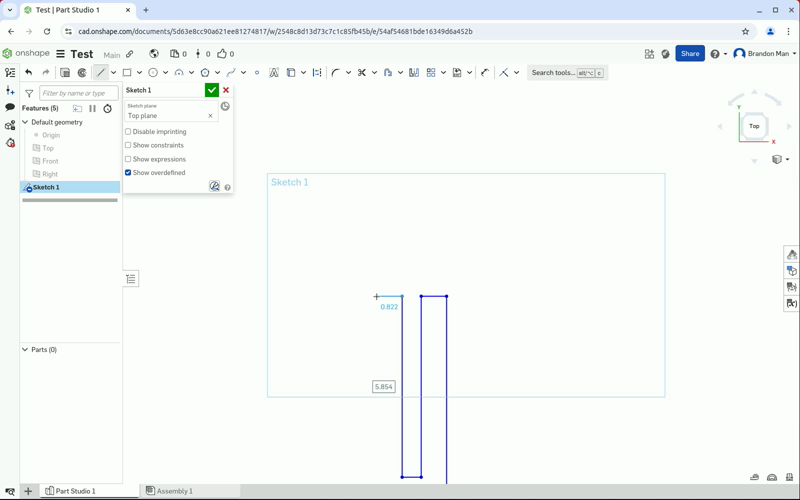
scroll(6)
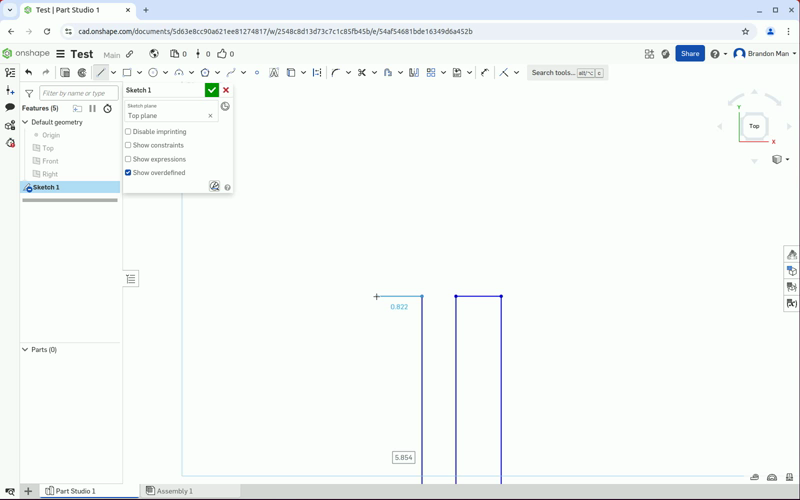
click(376, 296)
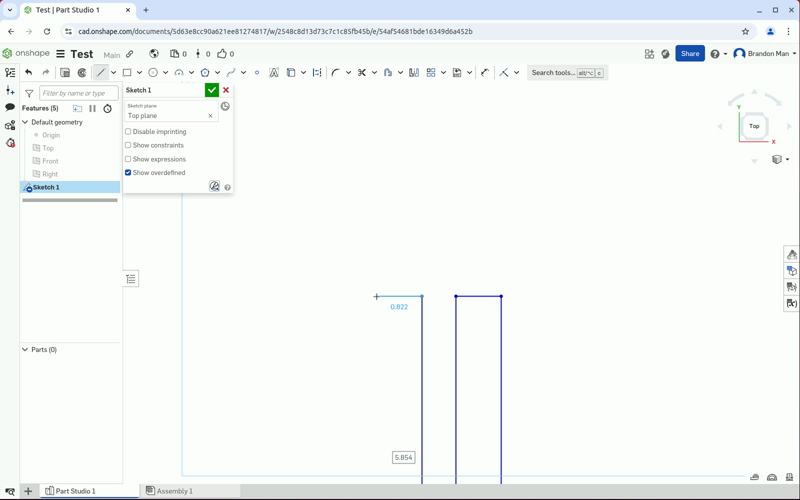
scroll(-6)
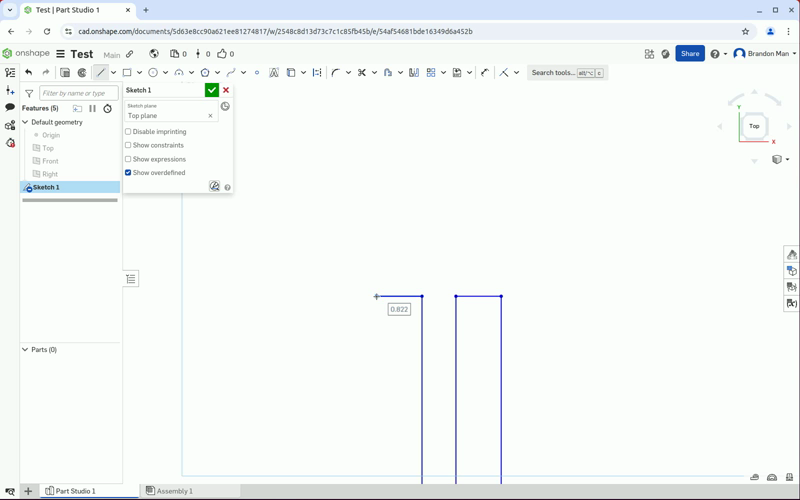
scroll(-6)
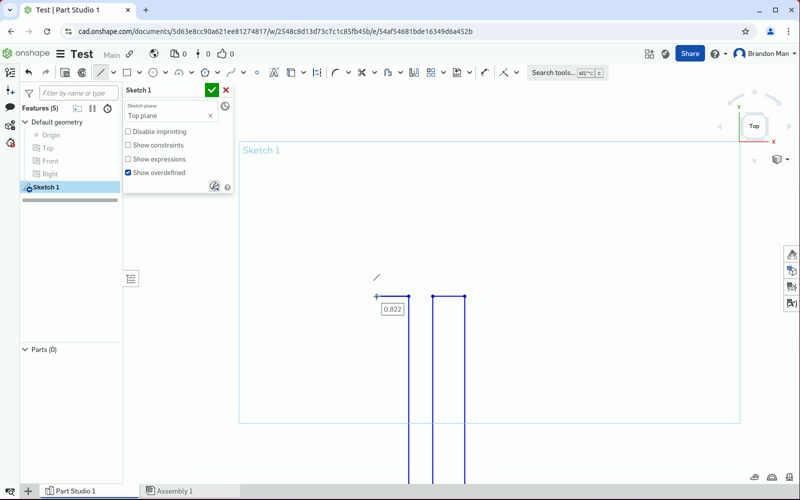
scroll(-6)
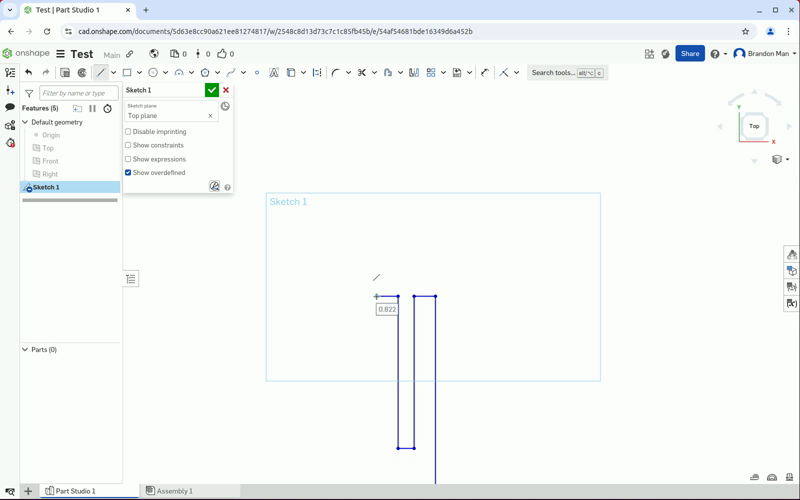
scroll(-6)
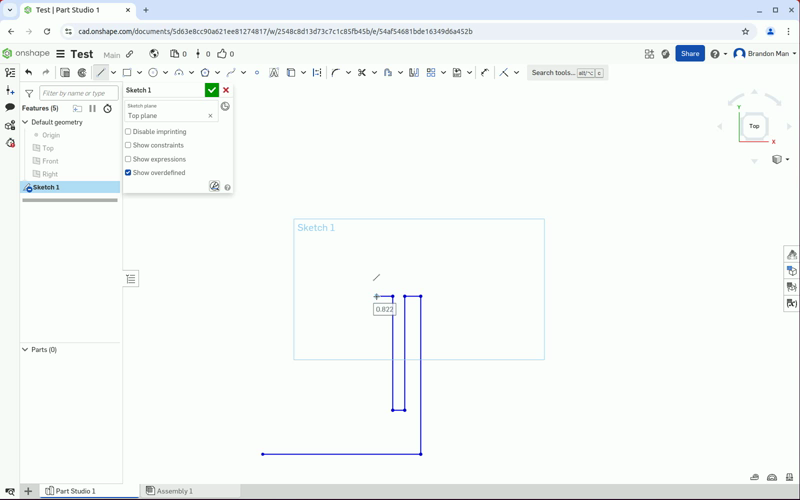
scroll(-6)
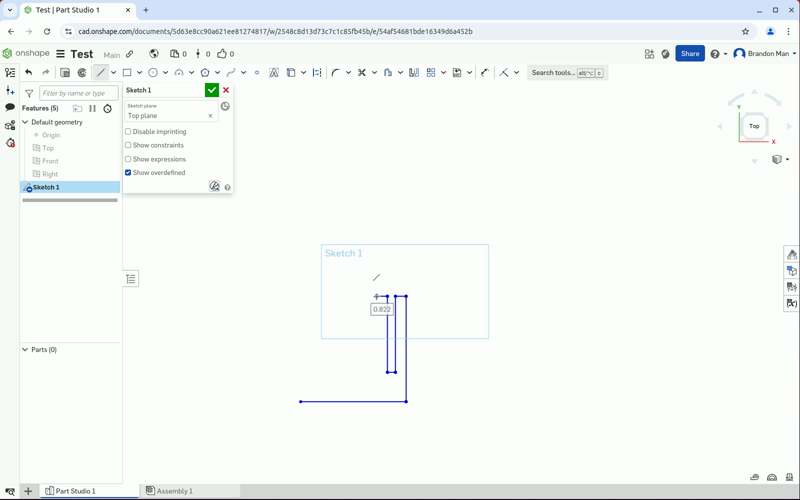
scroll(-6)
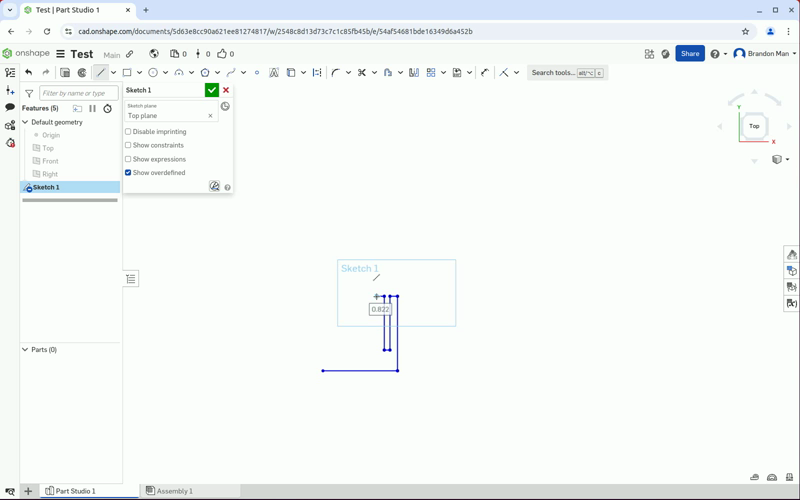
scroll(-6)
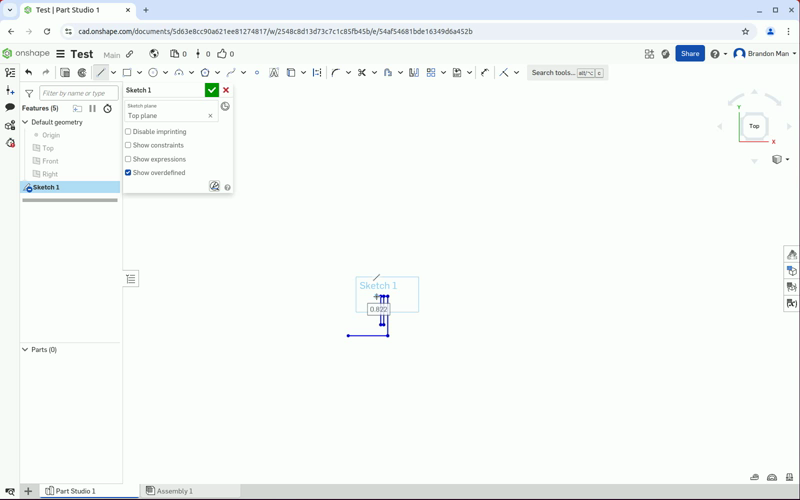
key_up(shift)
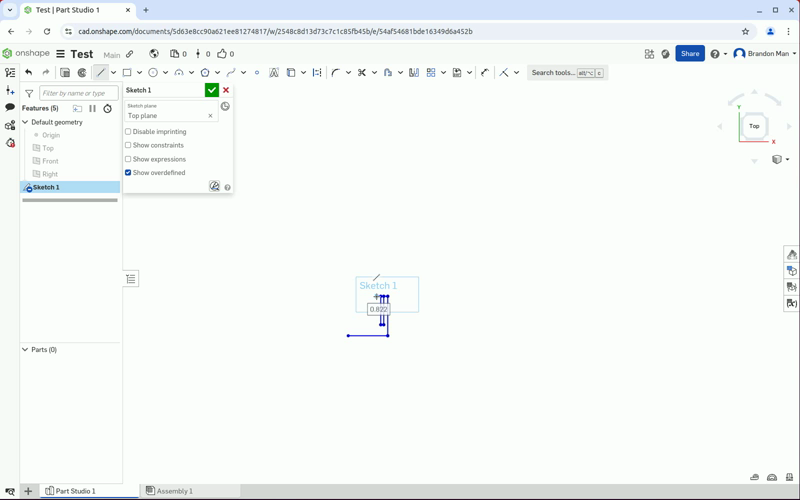
key_down(shift)
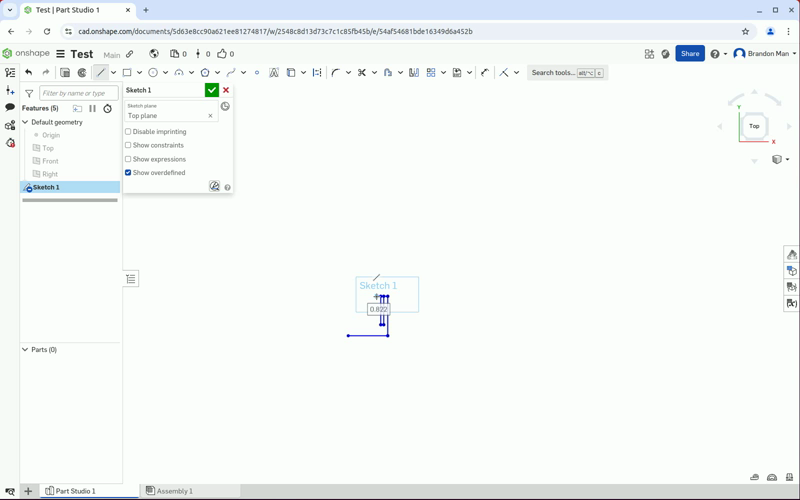
mouse_move(406, 296)
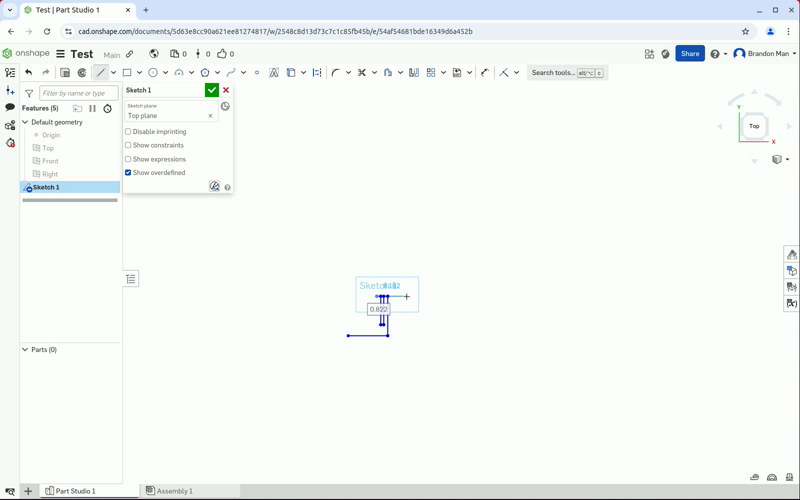
mouse_move(376, 324)
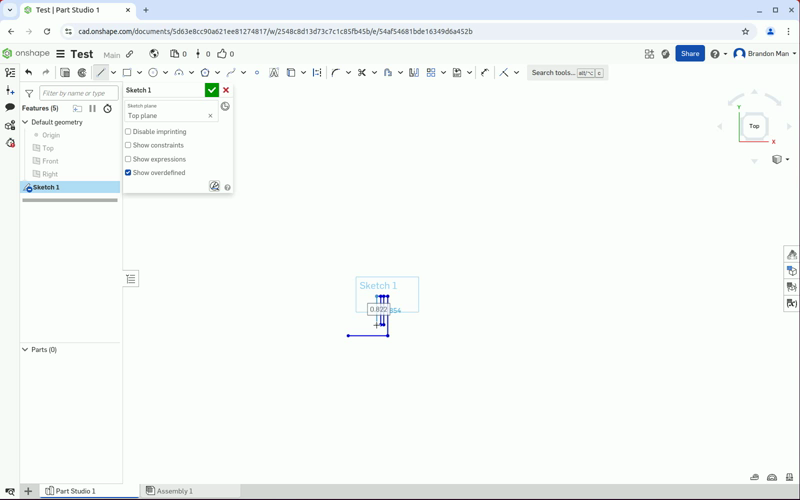
scroll(6)
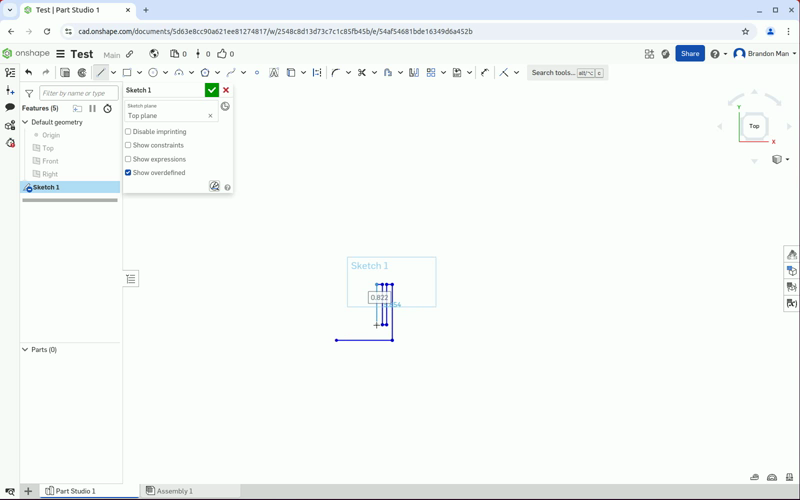
scroll(6)
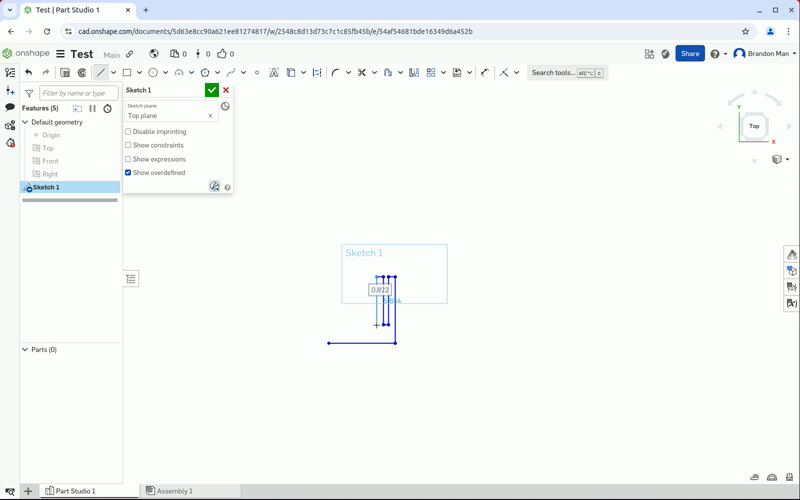
scroll(6)
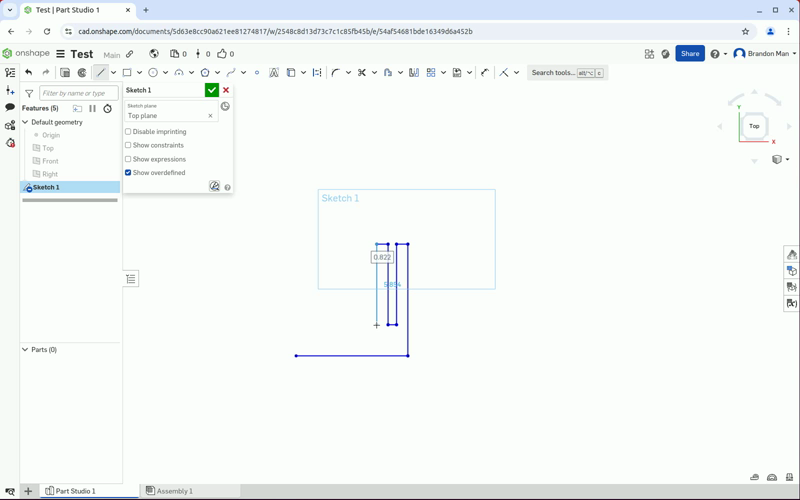
scroll(6)
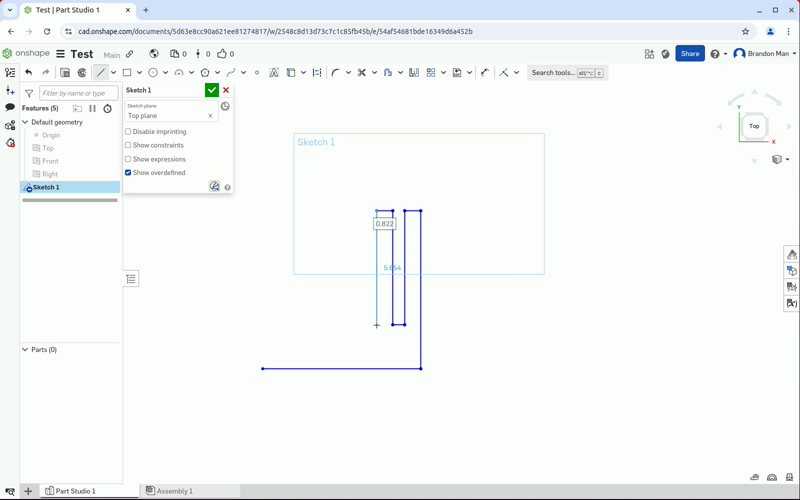
scroll(6)
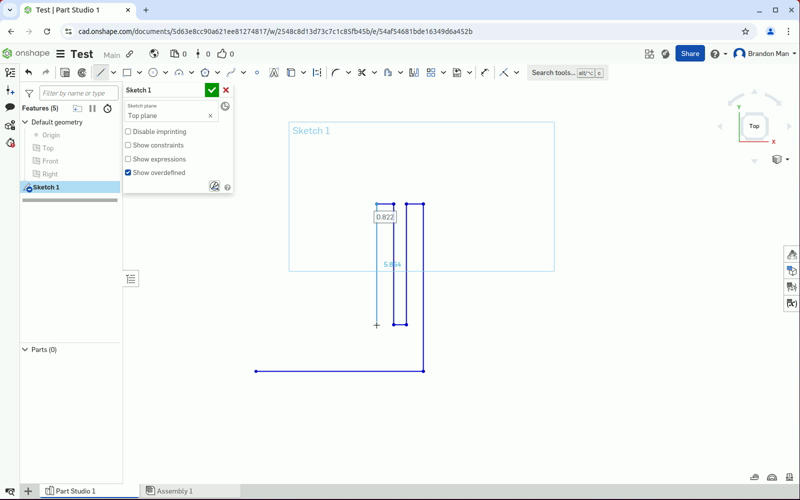
scroll(6)
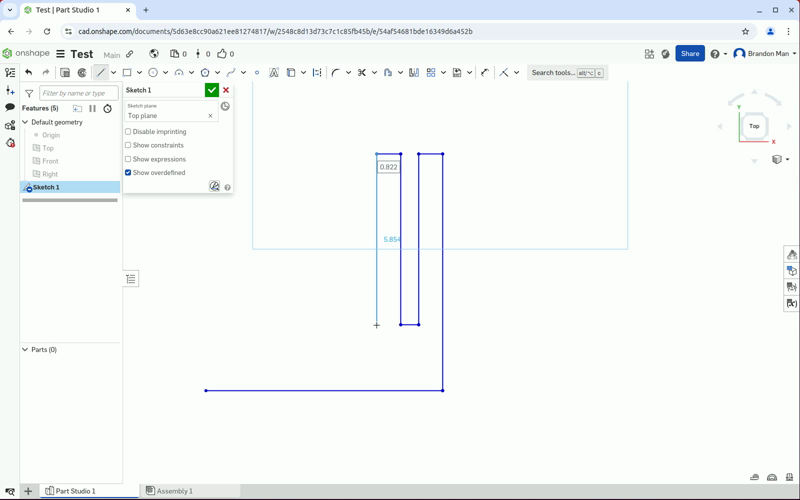
scroll(6)
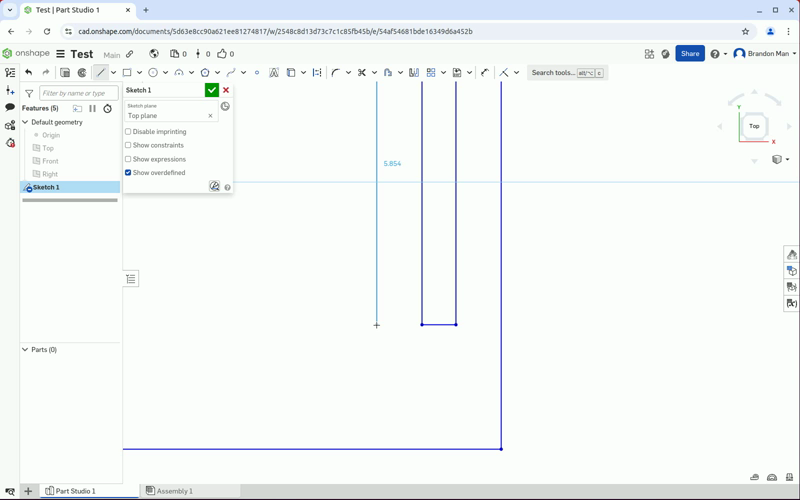
click(376, 324)
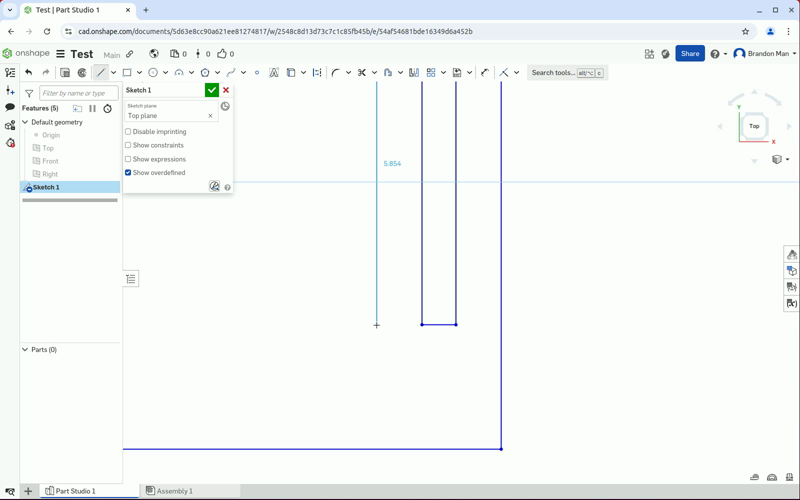
scroll(-6)
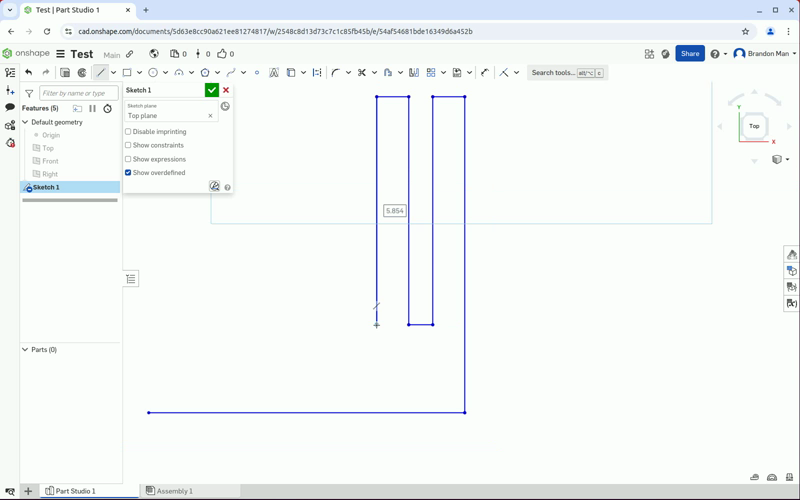
scroll(-6)
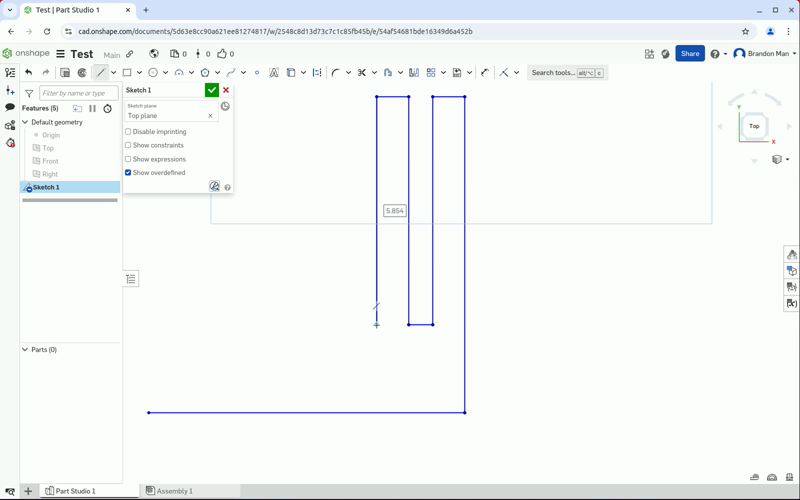
scroll(-6)
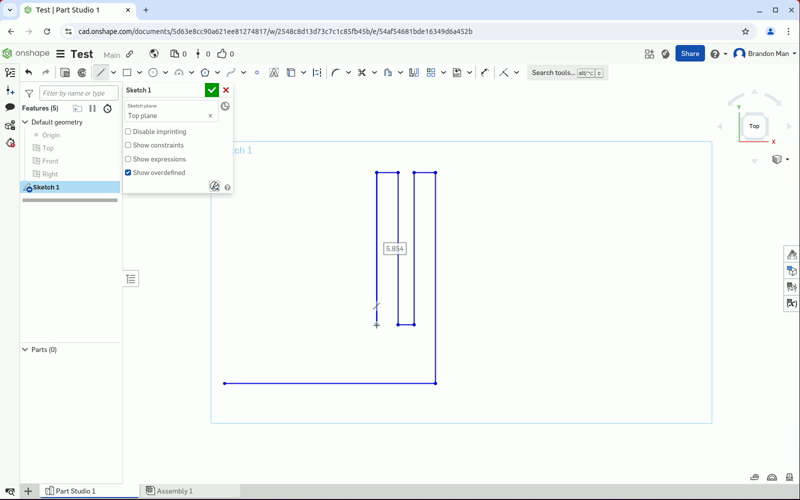
scroll(-6)
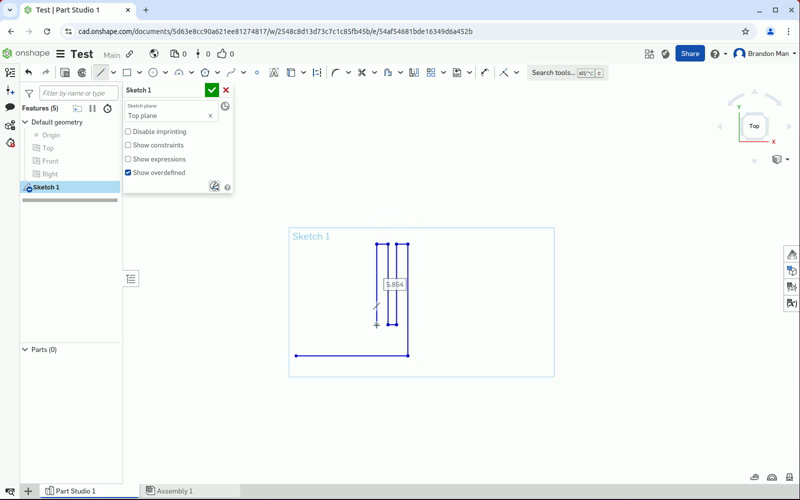
scroll(-6)
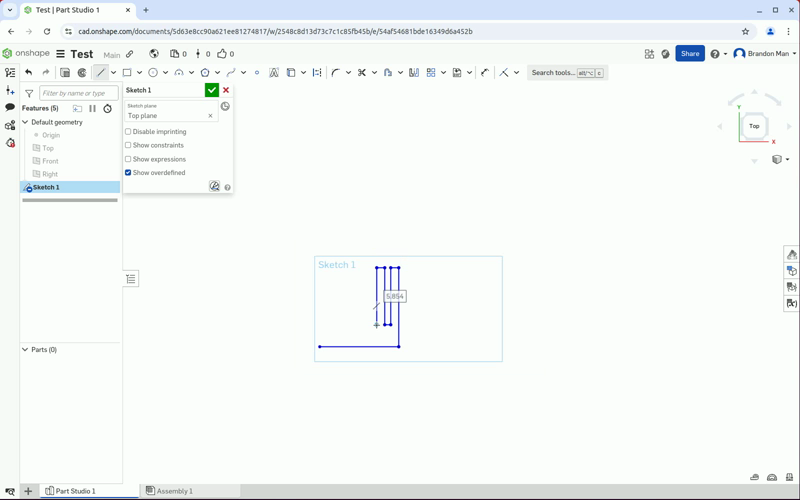
scroll(-6)
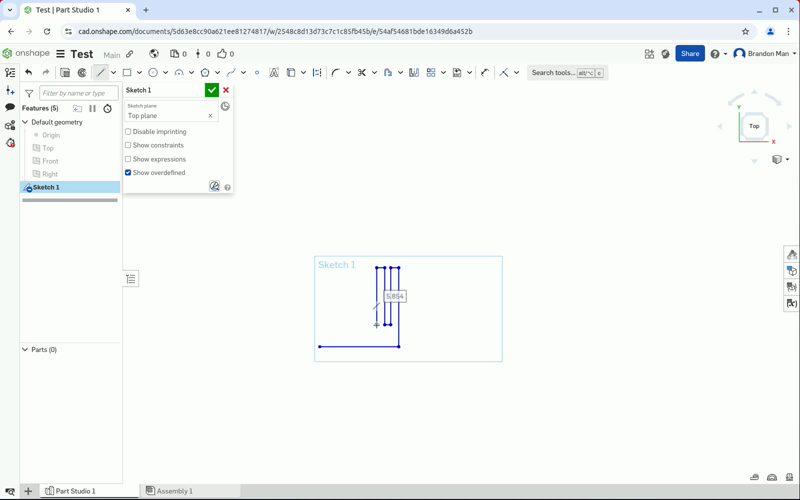
scroll(-6)
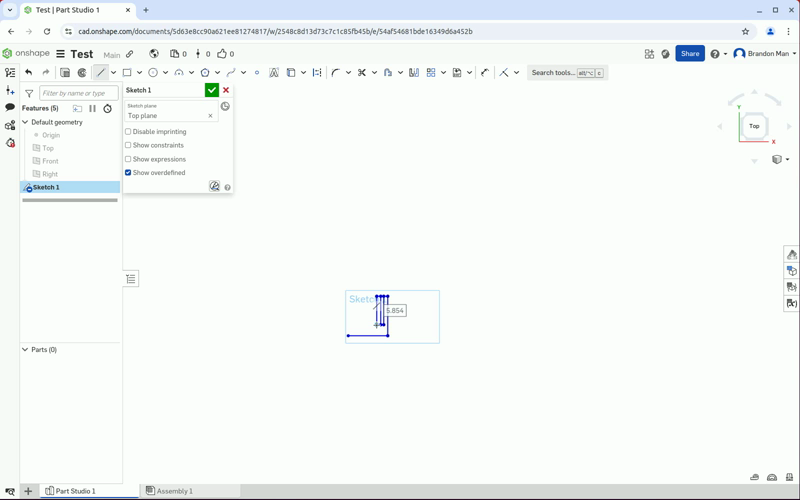
key_up(shift)
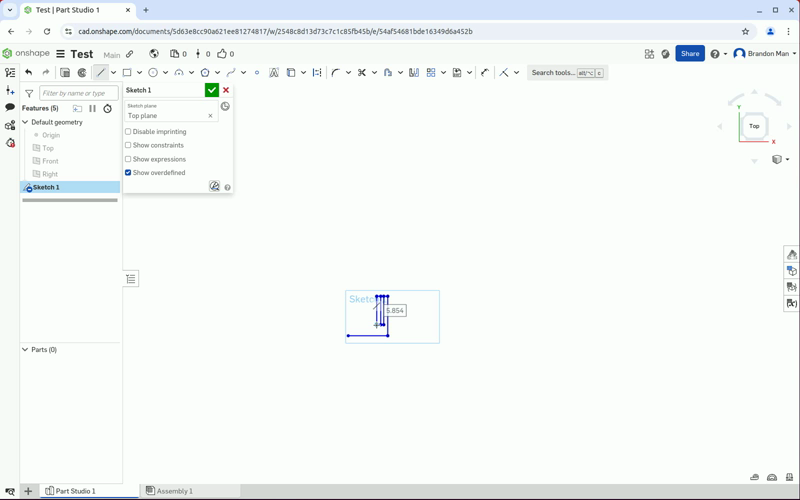
key_down(shift)
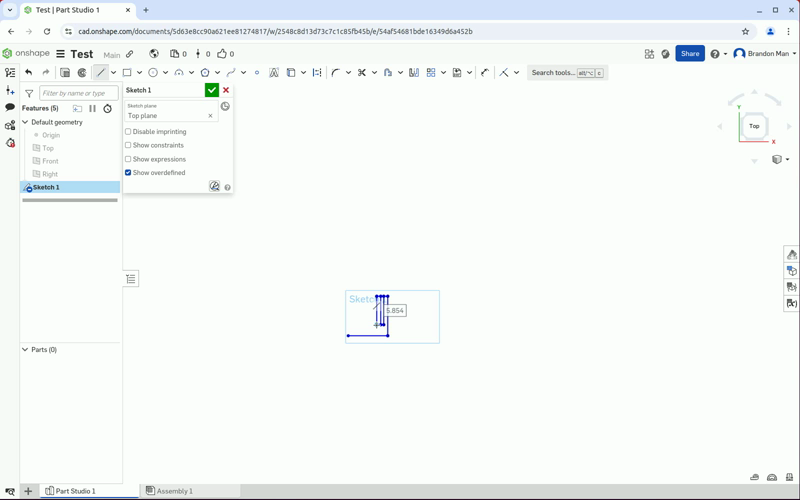
mouse_move(406, 324)
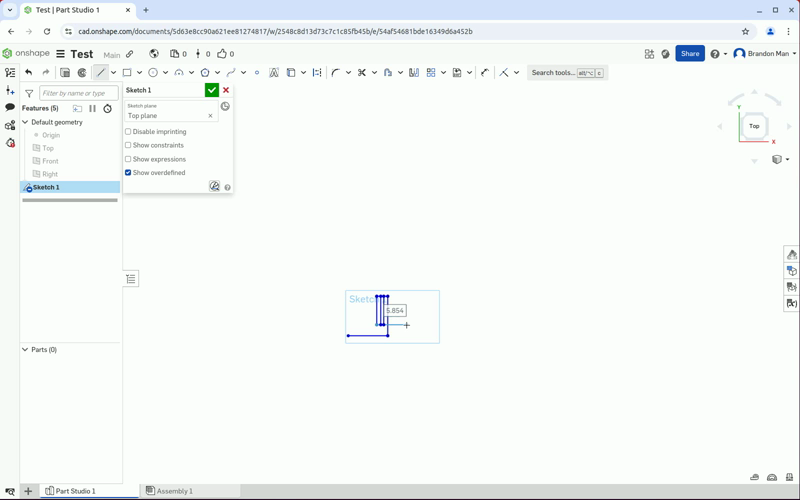
mouse_move(348, 324)
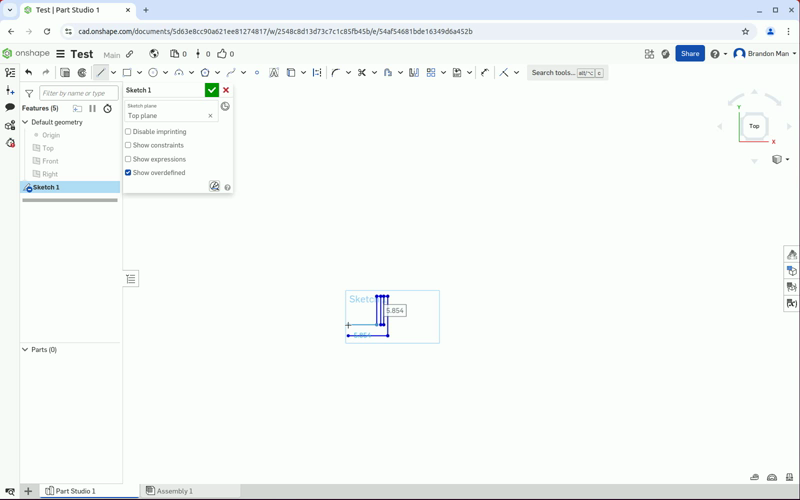
click(348, 324)
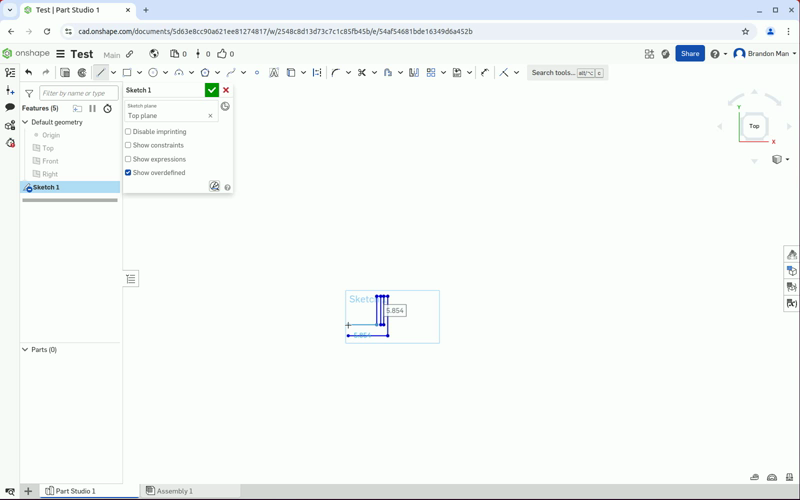
key_up(shift)
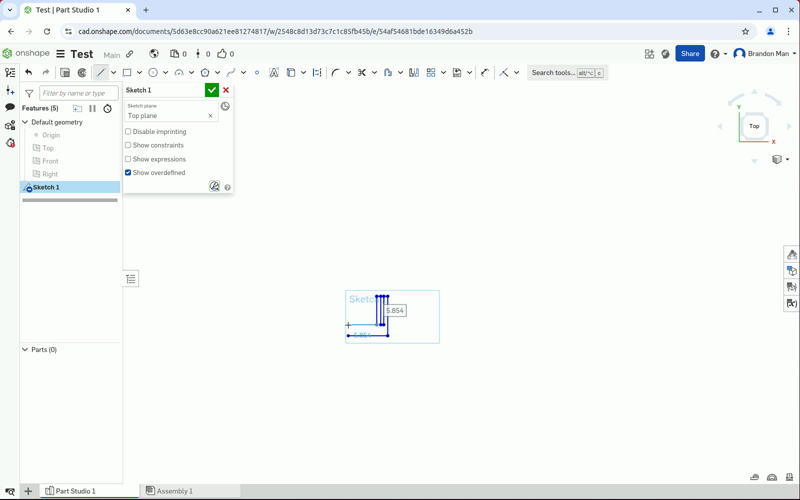
key_down(shift)
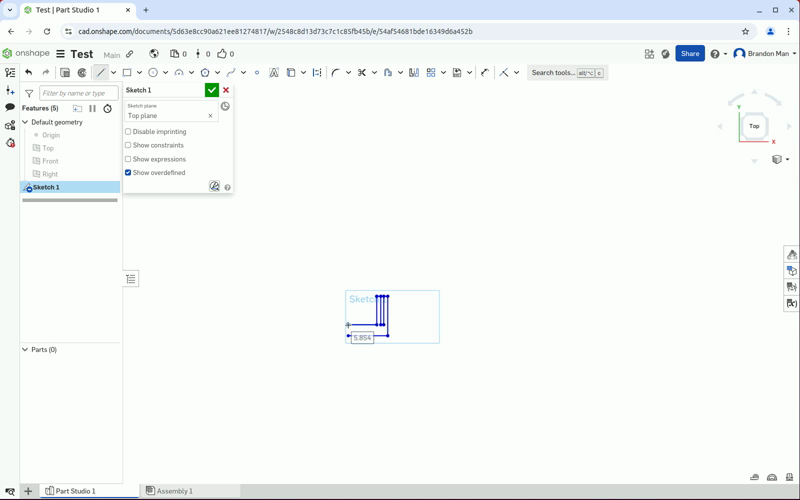
mouse_move(378, 324)
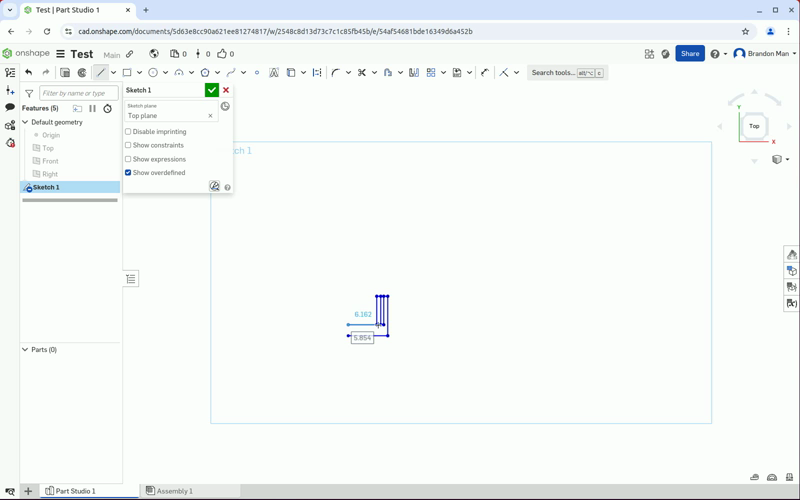
mouse_move(348, 328)
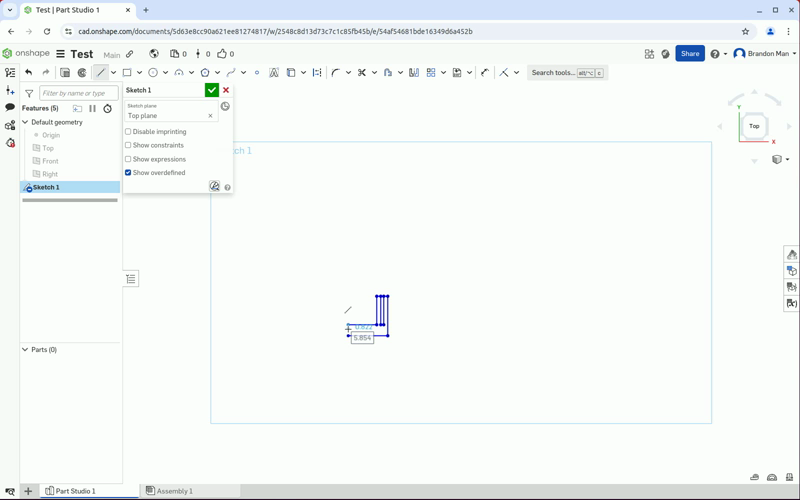
scroll(6)
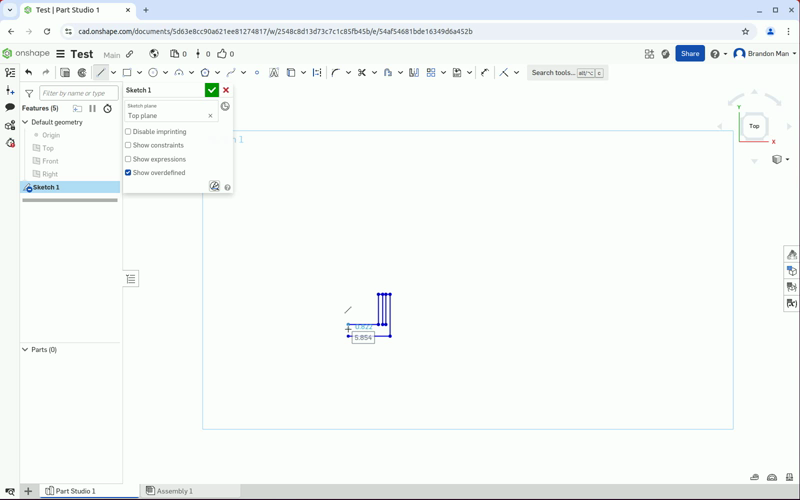
scroll(6)
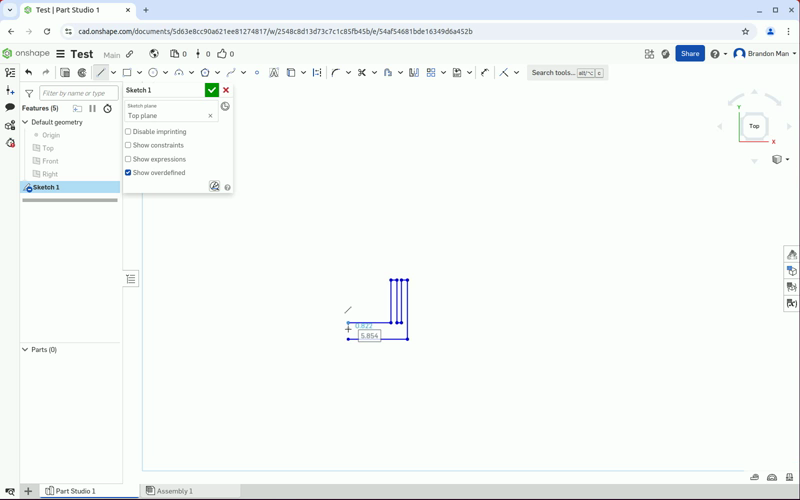
scroll(6)
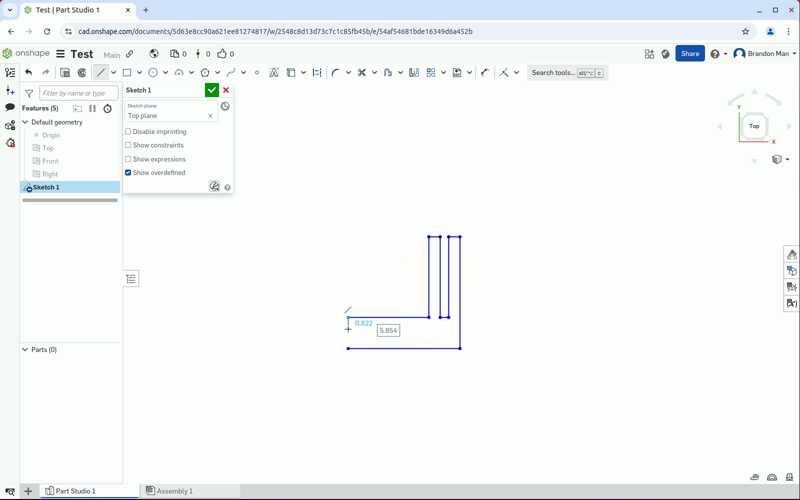
scroll(6)
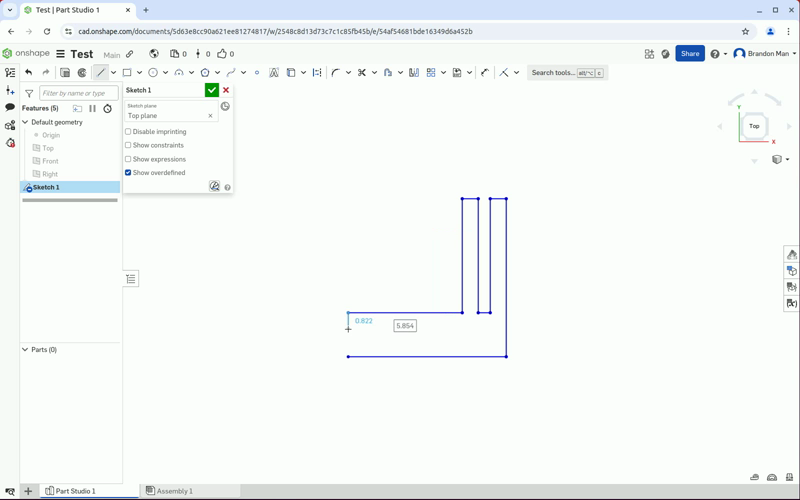
scroll(6)
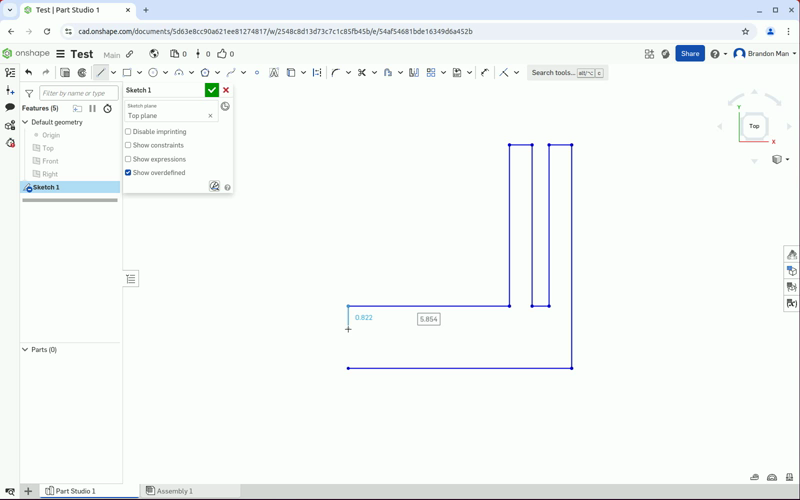
scroll(6)
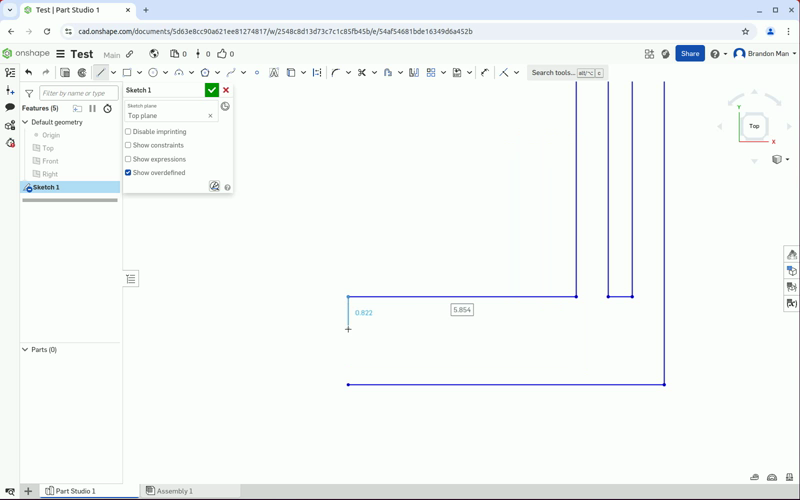
scroll(6)
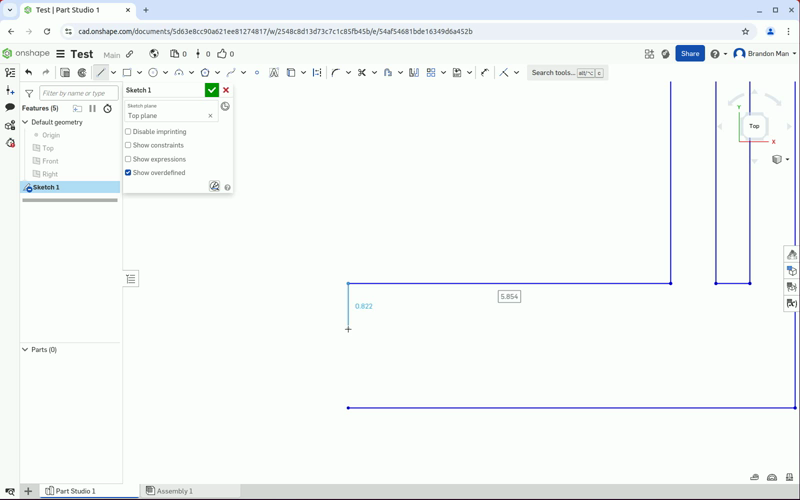
click(348, 328)
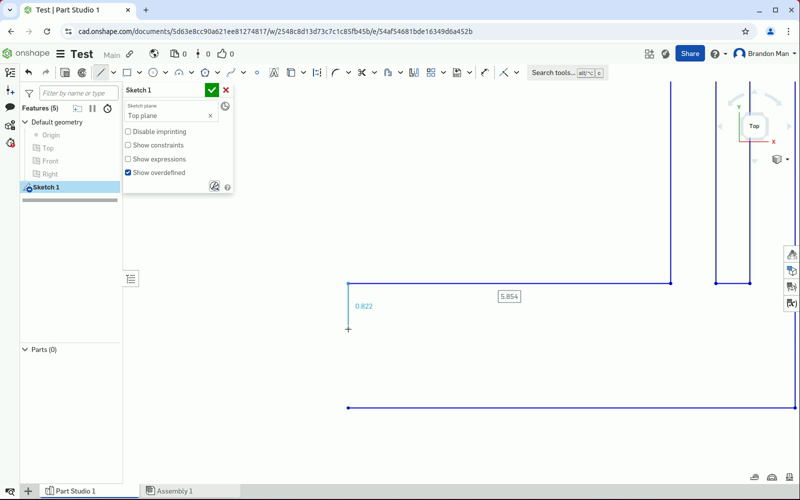
scroll(-6)
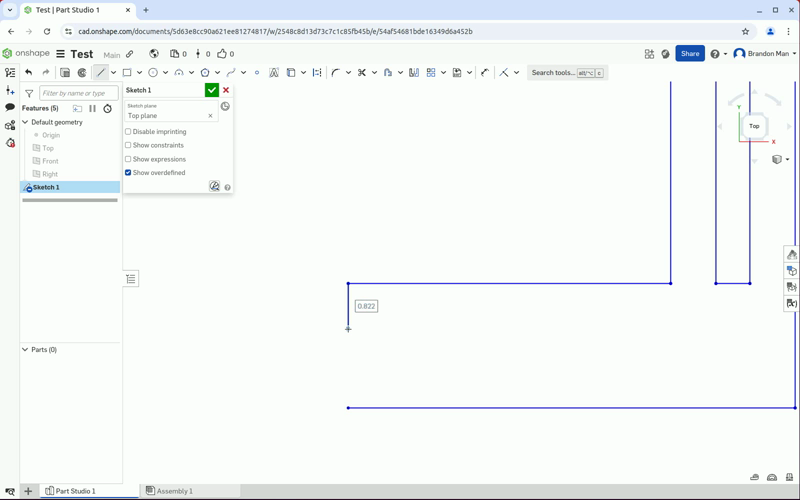
scroll(-6)
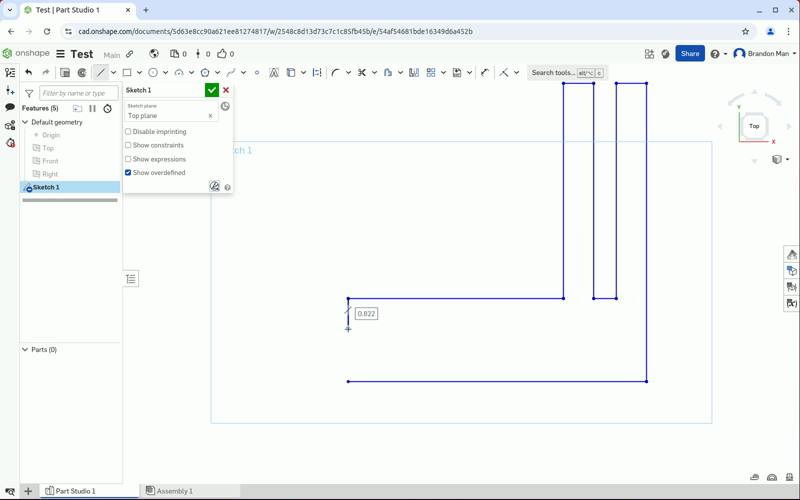
scroll(-6)
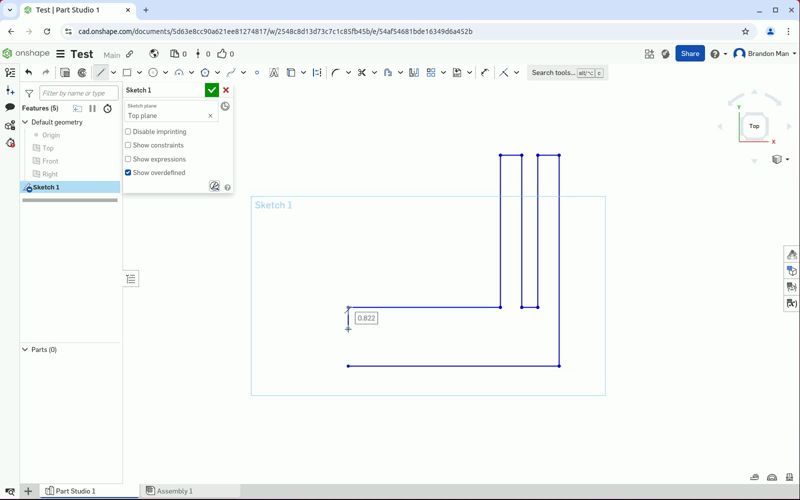
scroll(-6)
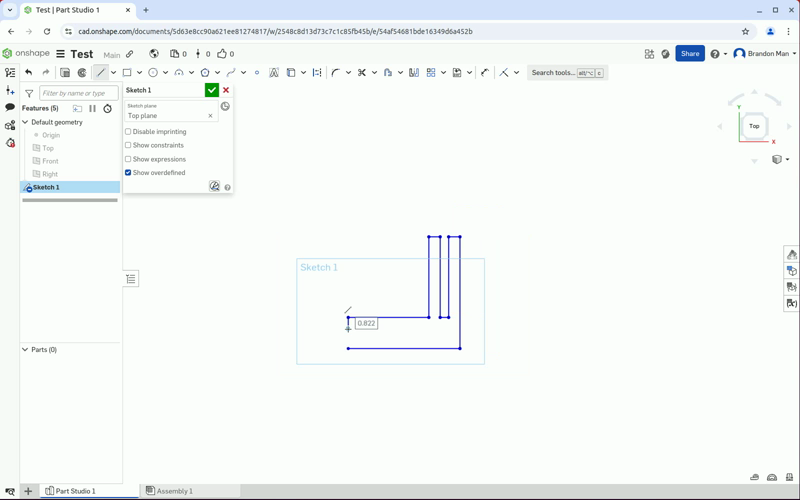
scroll(-6)
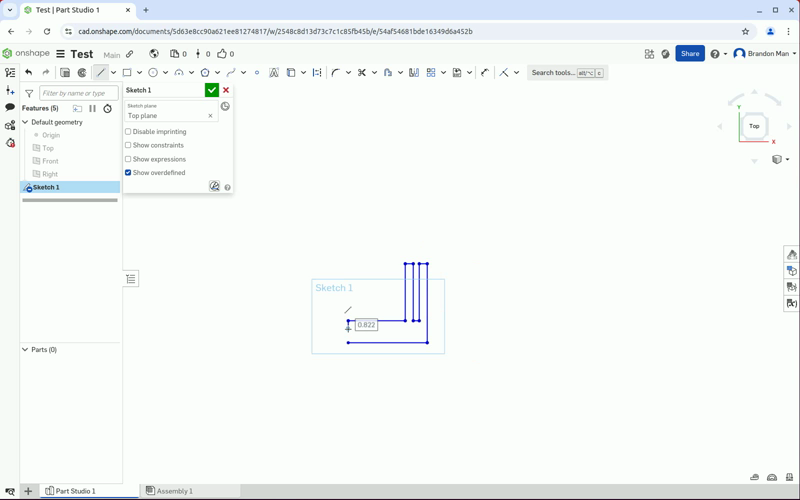
scroll(-6)
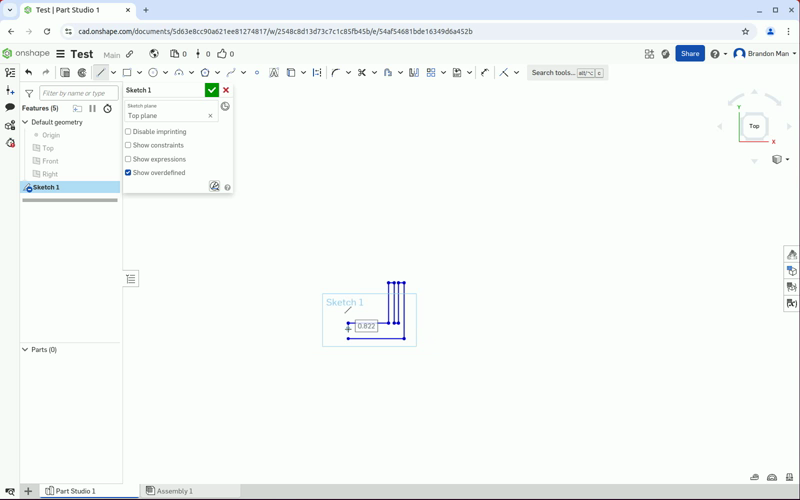
scroll(-6)
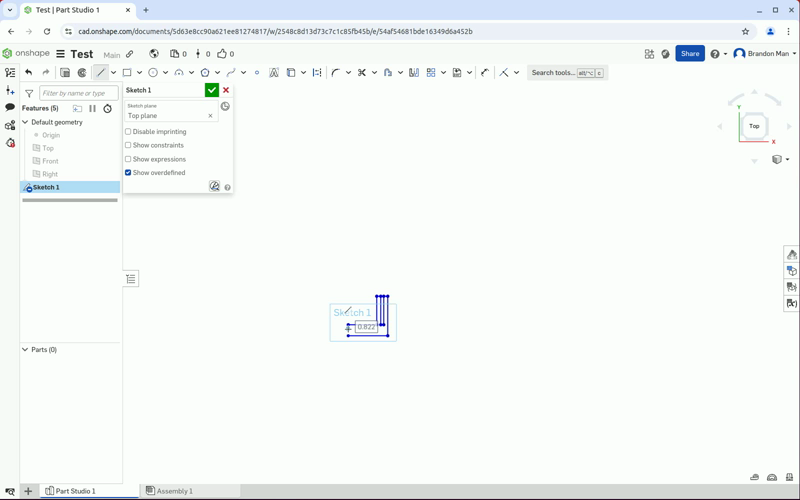
key_up(shift)
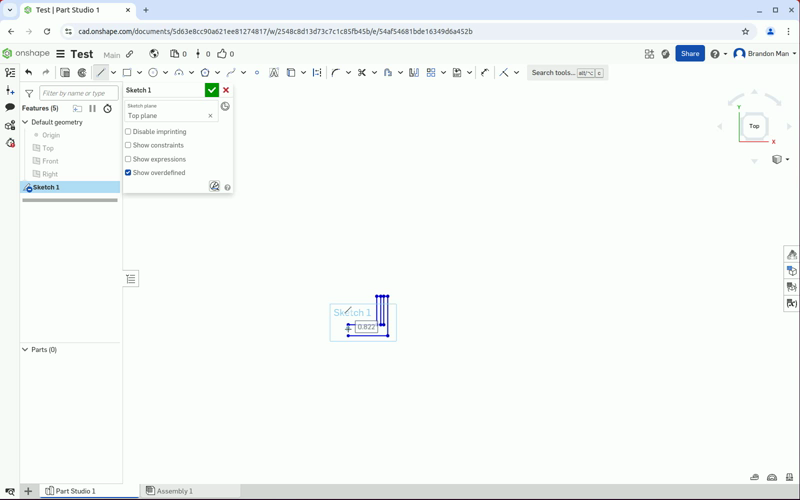
key_down(shift)
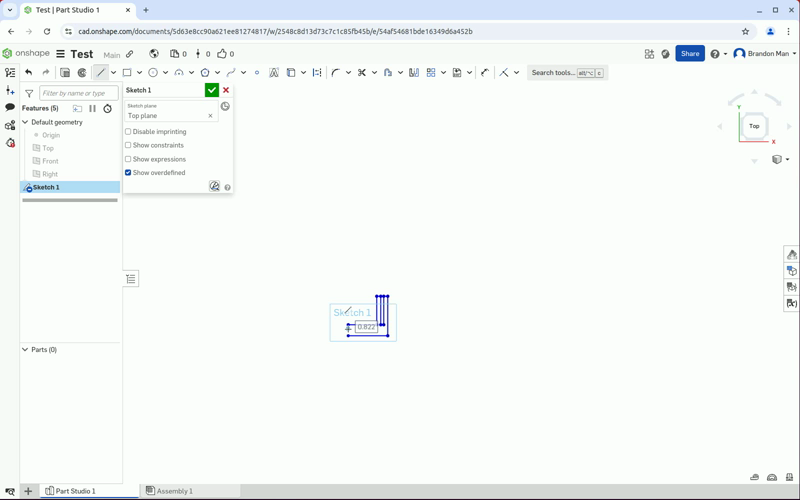
mouse_move(378, 328)
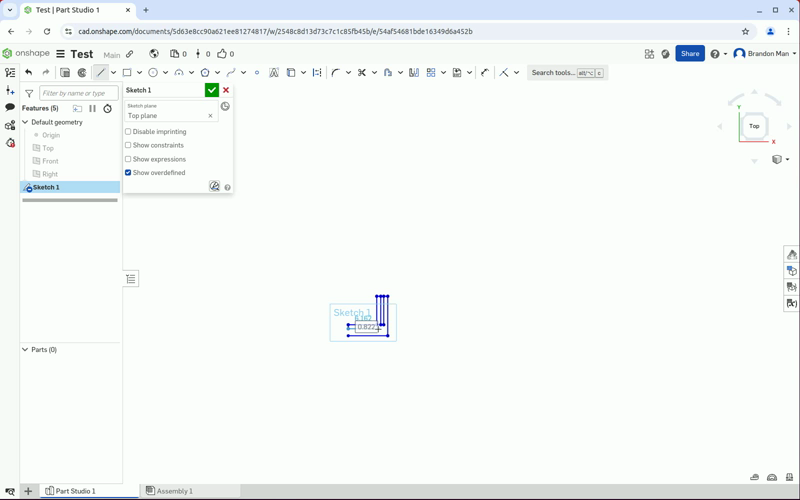
mouse_move(376, 328)
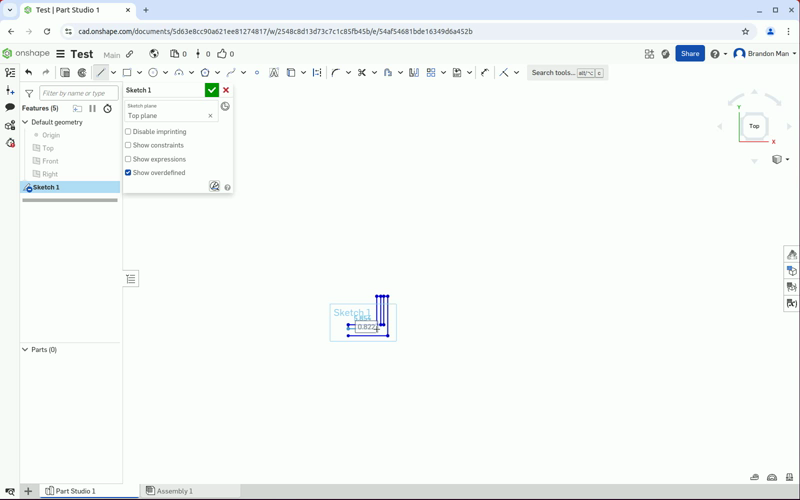
scroll(6)
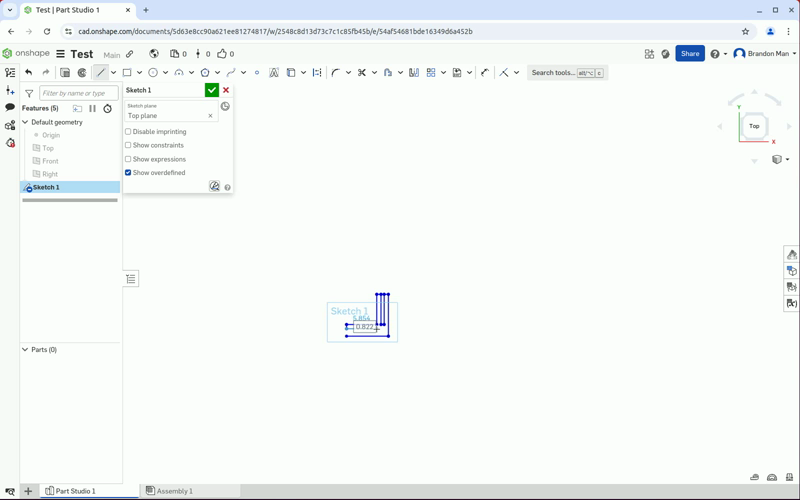
scroll(6)
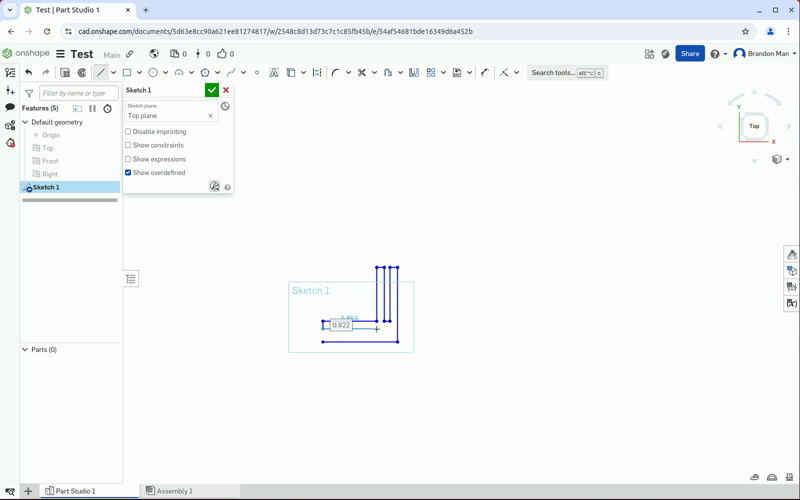
scroll(6)
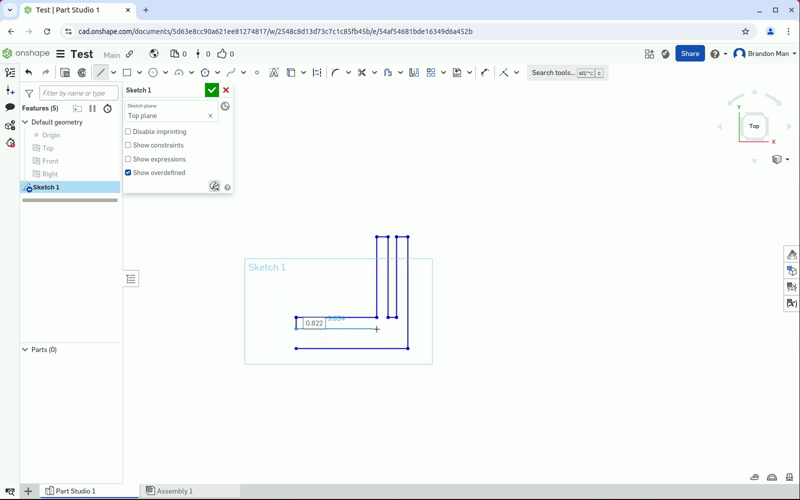
scroll(6)
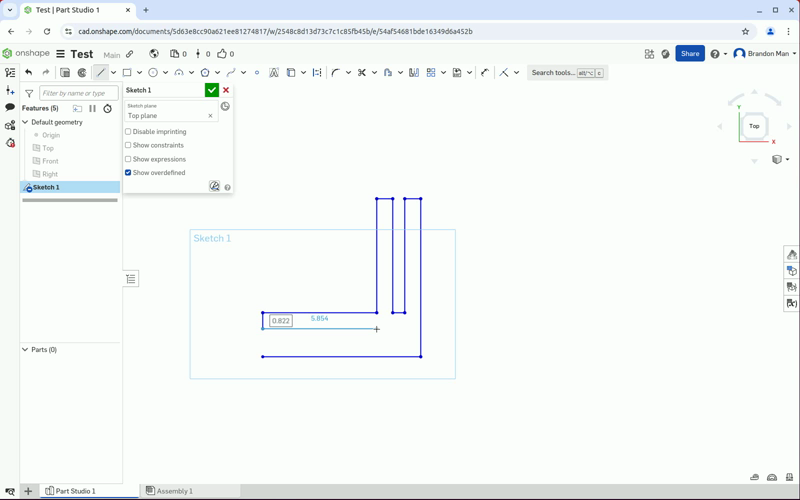
scroll(6)
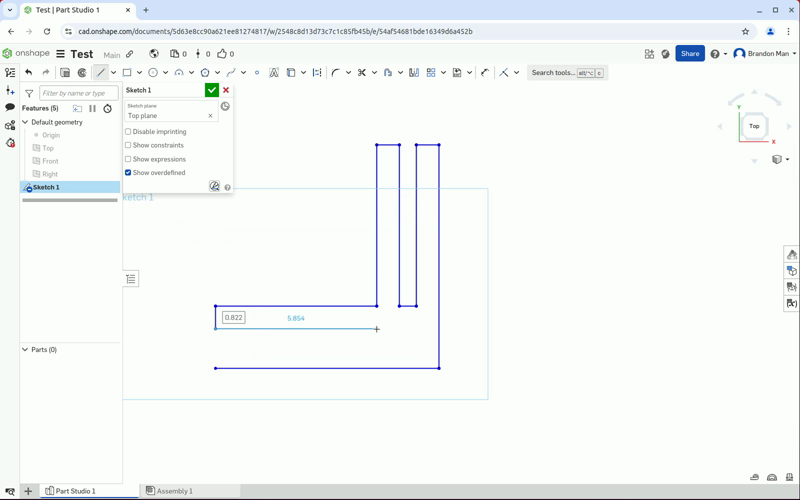
scroll(6)
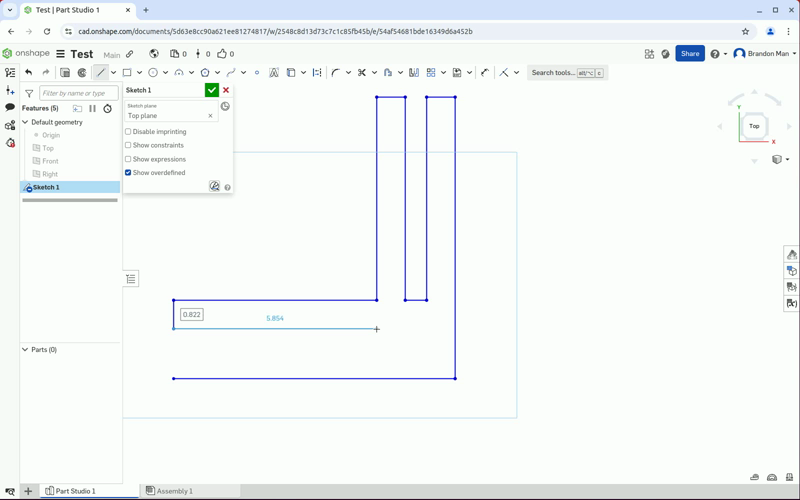
scroll(6)
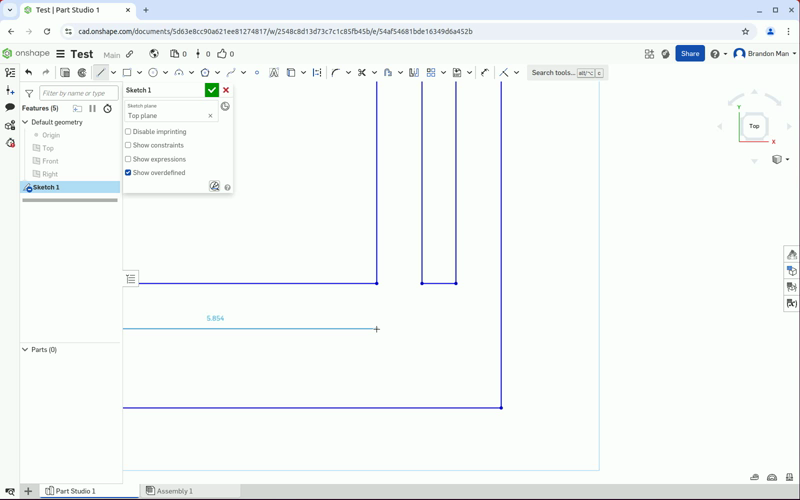
click(376, 328)
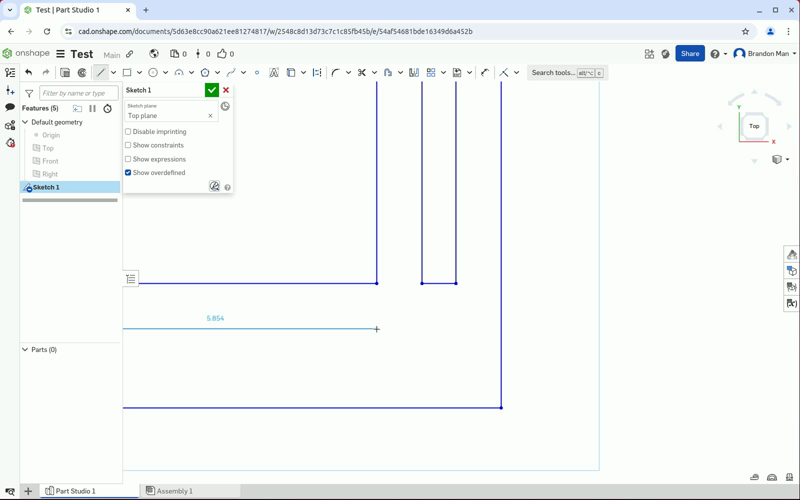
scroll(-6)
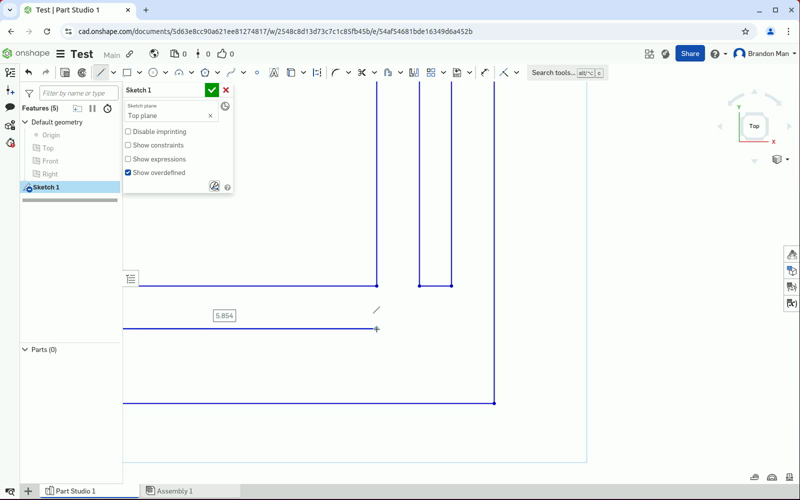
scroll(-6)
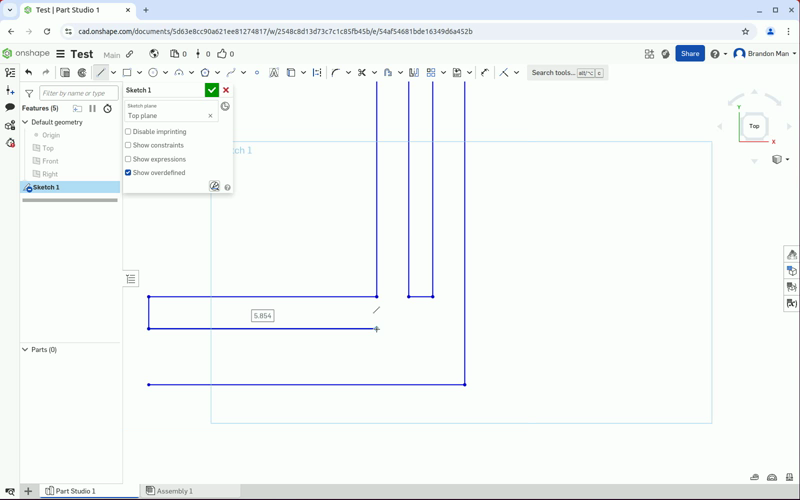
scroll(-6)
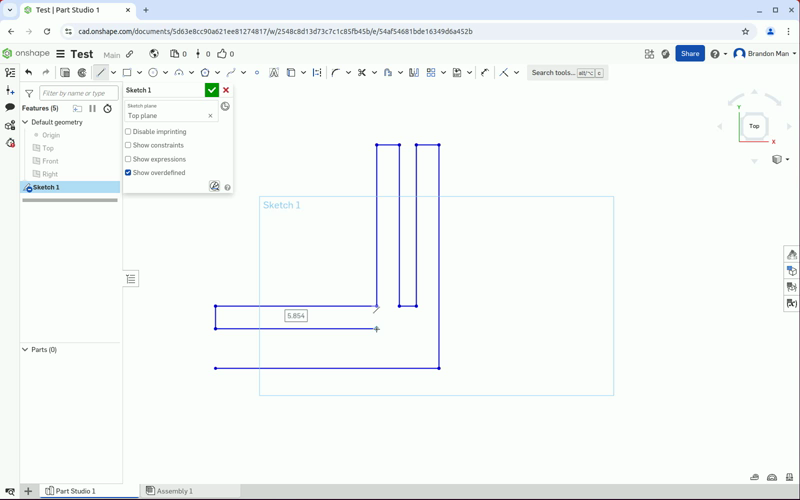
scroll(-6)
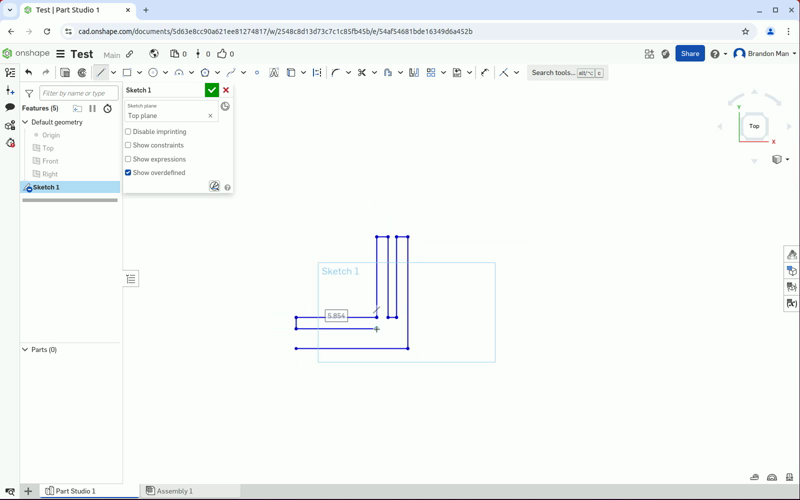
scroll(-6)
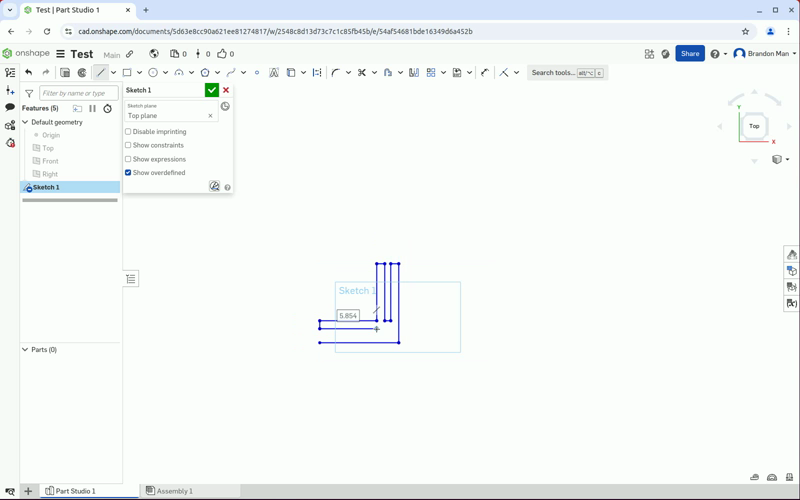
scroll(-6)
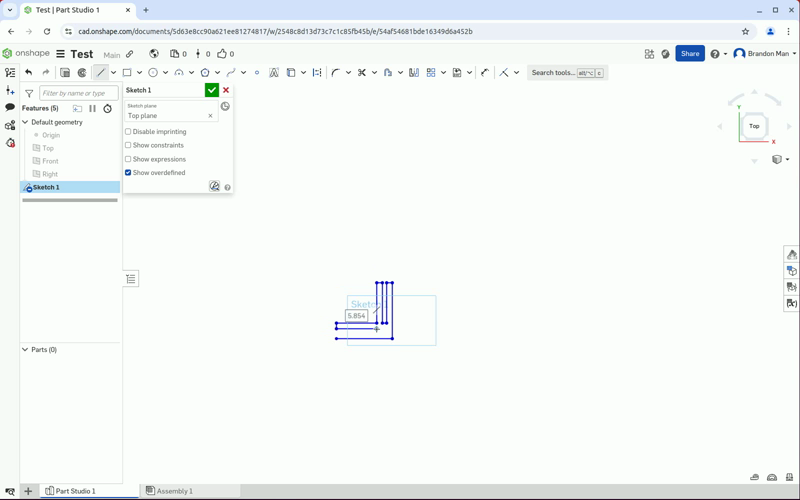
scroll(-6)
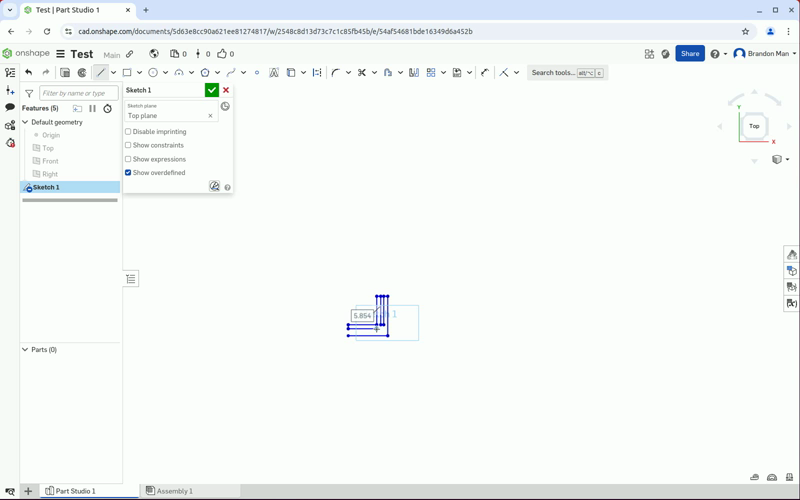
key_up(shift)
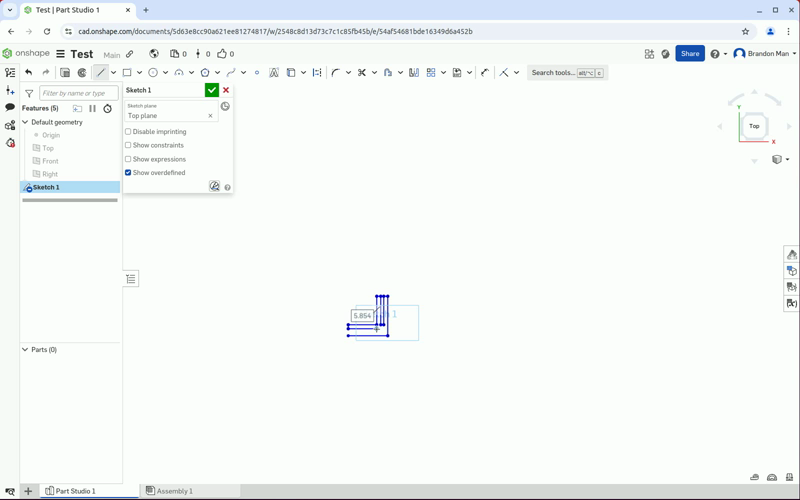
key_down(shift)
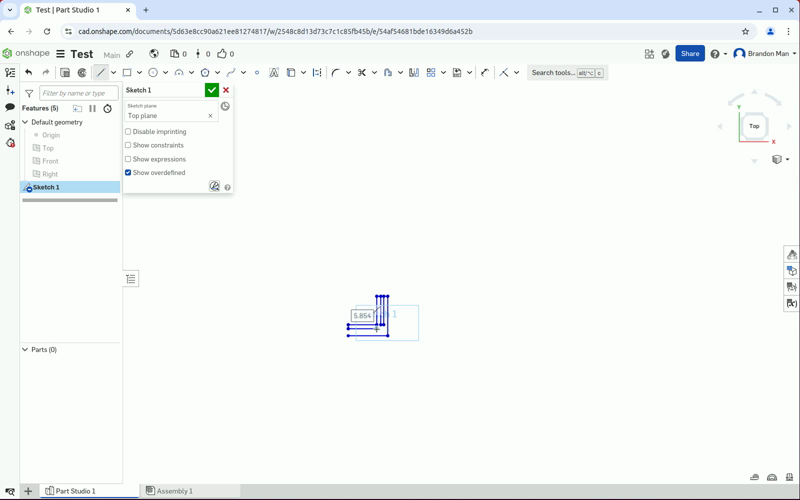
mouse_move(406, 328)
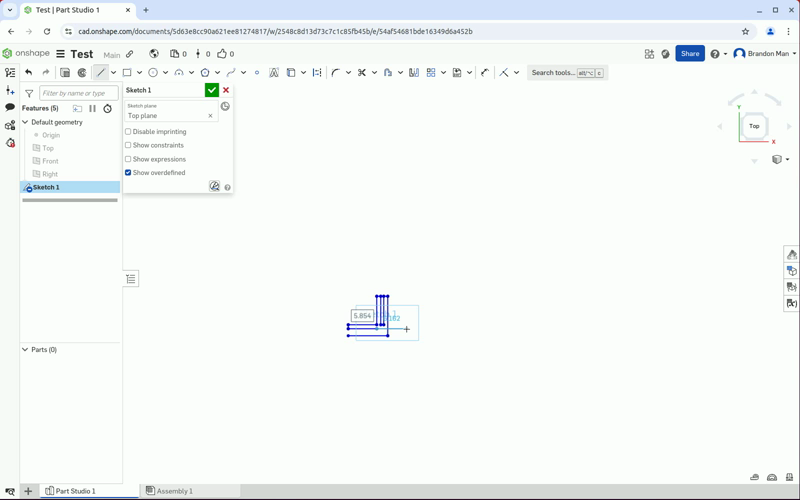
mouse_move(376, 331)
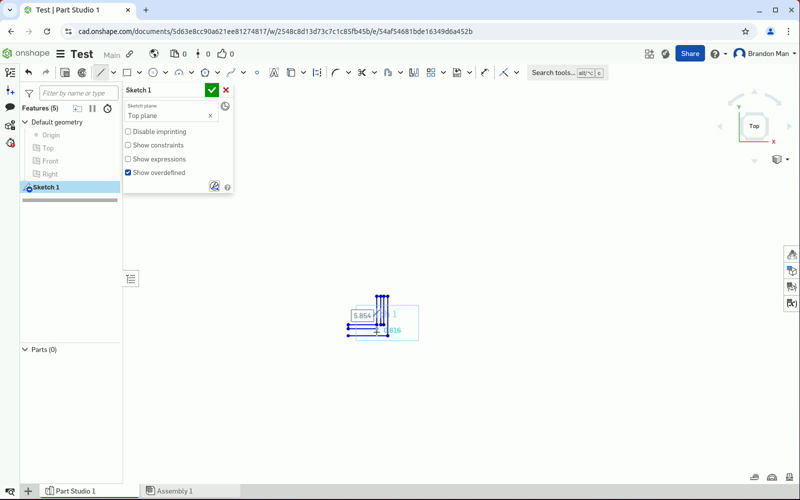
scroll(6)
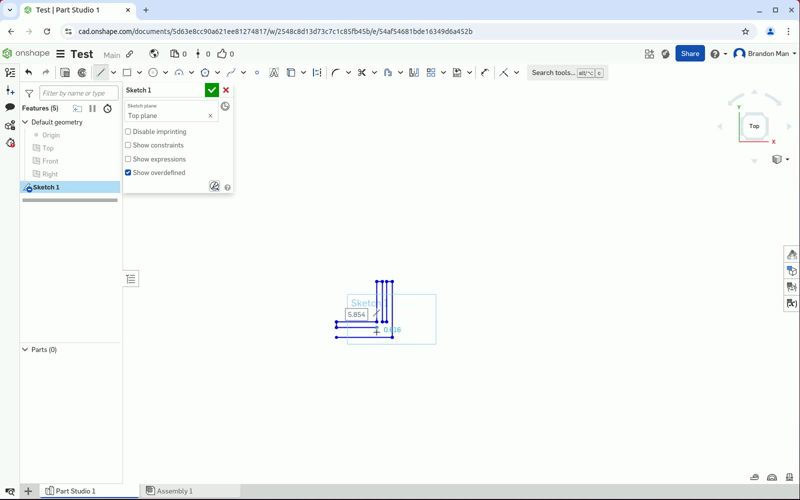
scroll(6)
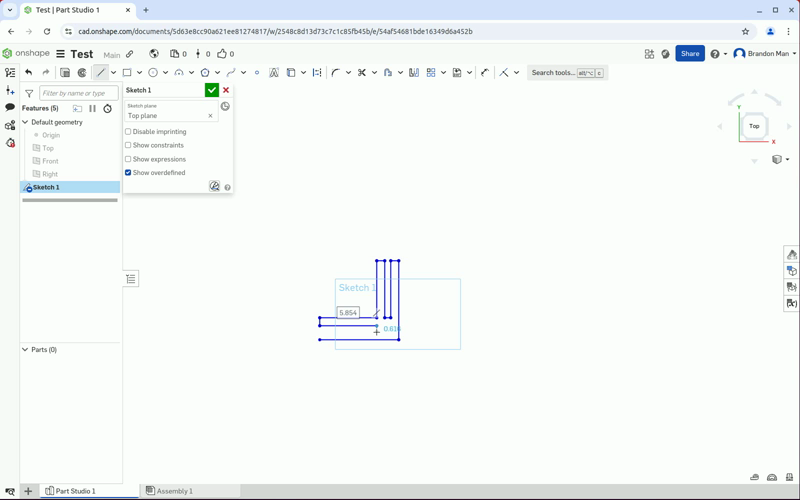
scroll(6)
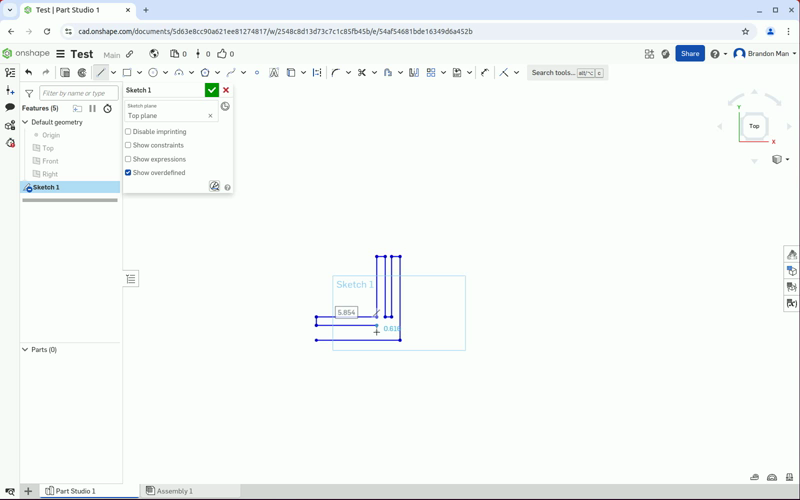
scroll(6)
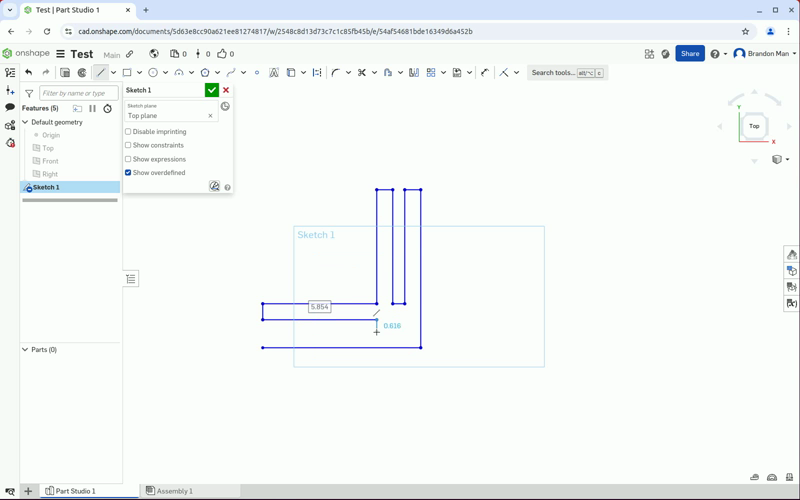
scroll(6)
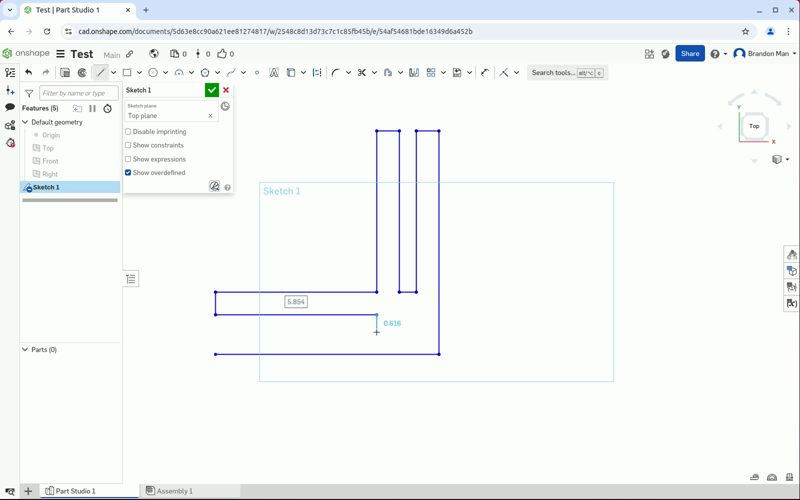
scroll(6)
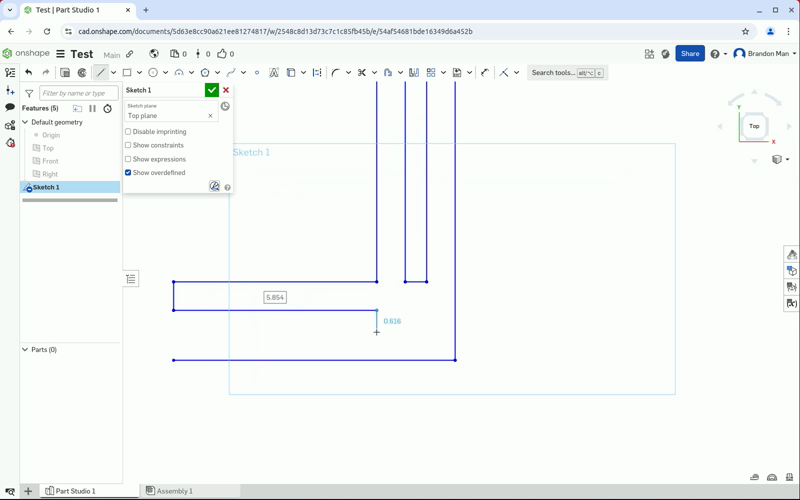
scroll(6)
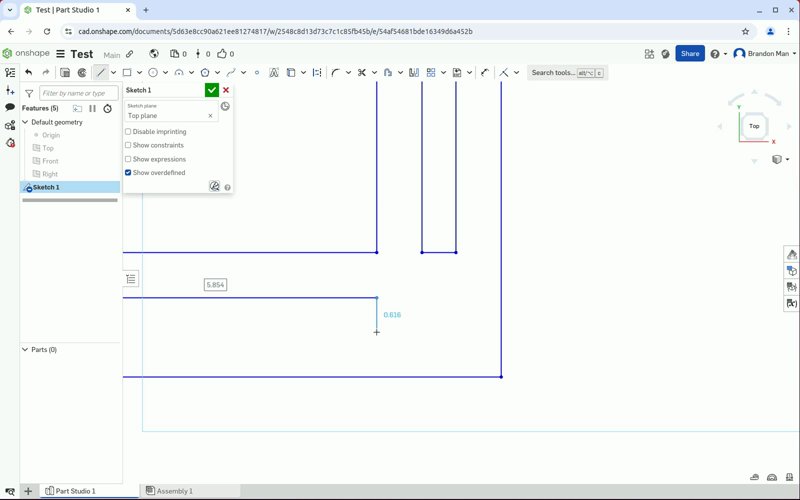
click(376, 331)
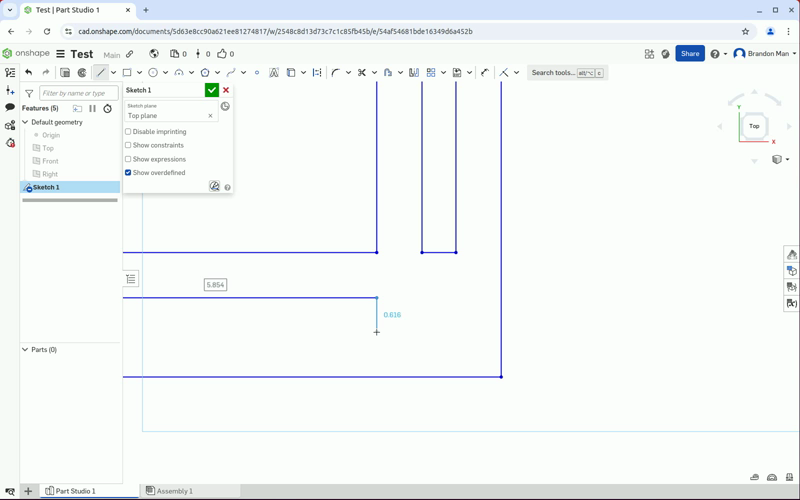
scroll(-6)
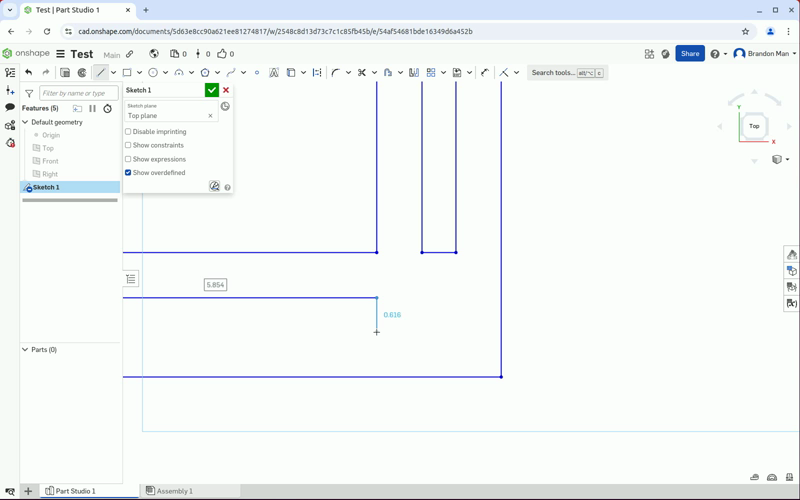
scroll(-6)
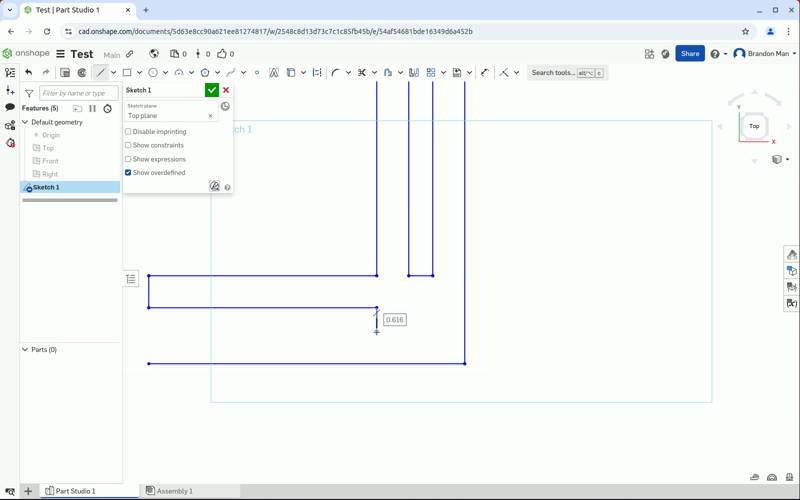
scroll(-6)
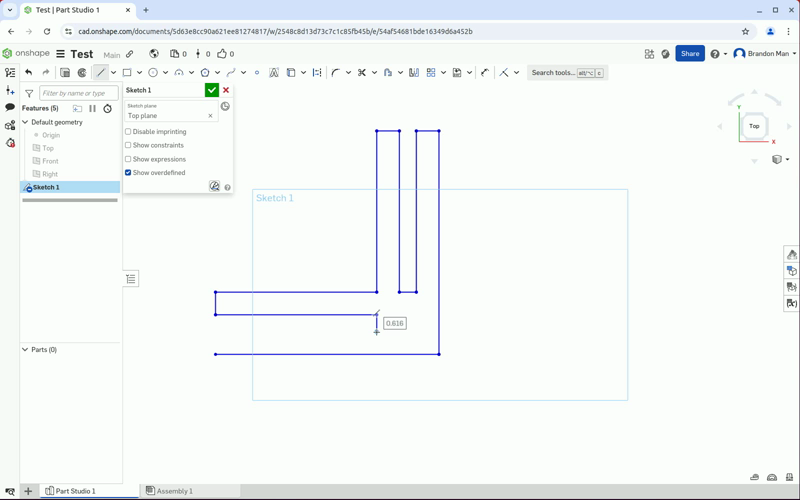
scroll(-6)
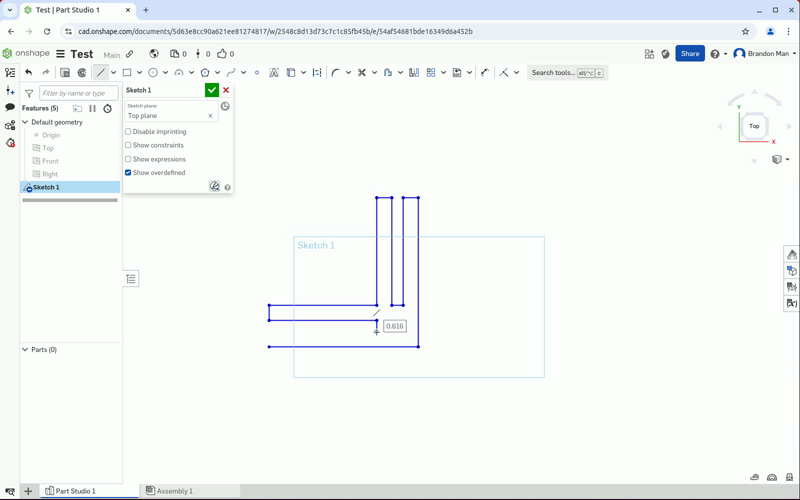
scroll(-6)
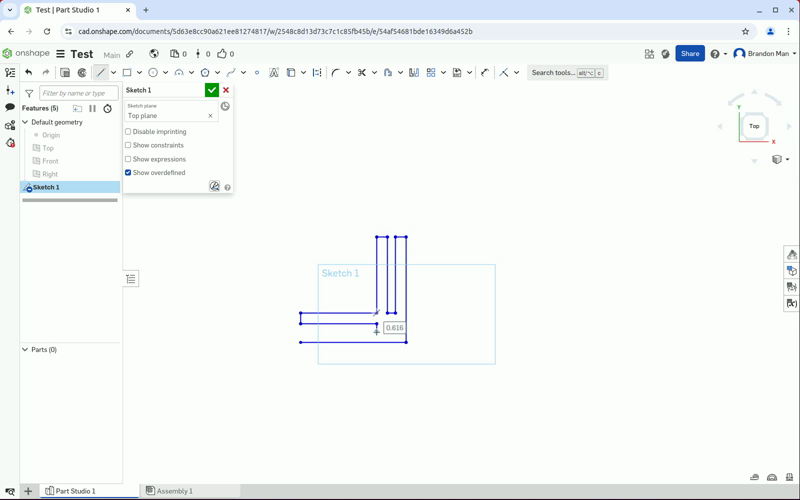
scroll(-6)
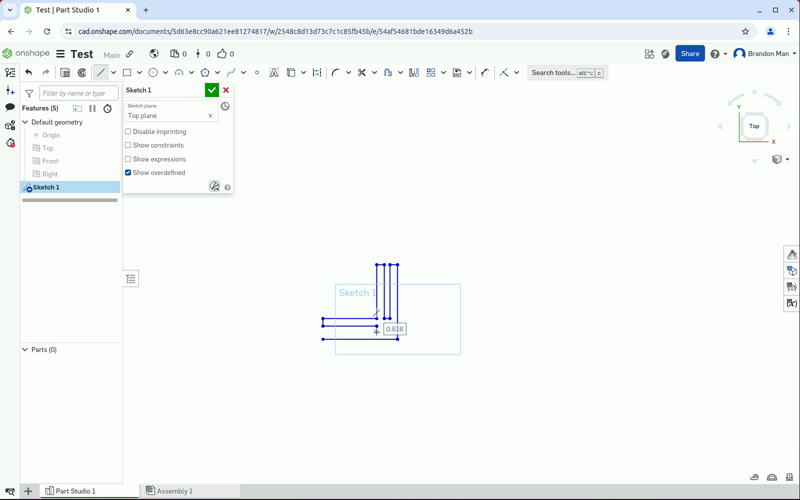
scroll(-6)
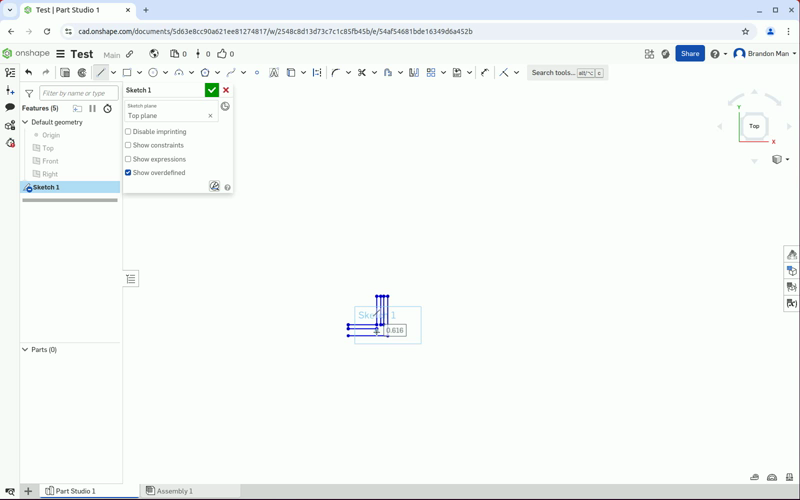
key_up(shift)
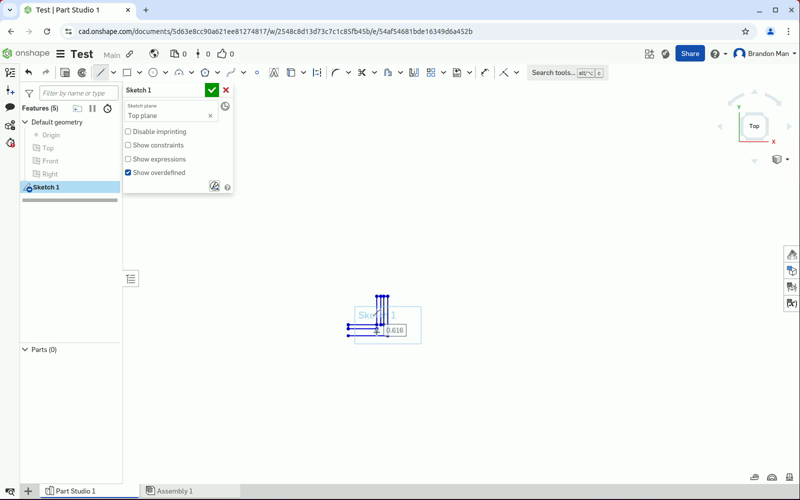
key_down(shift)
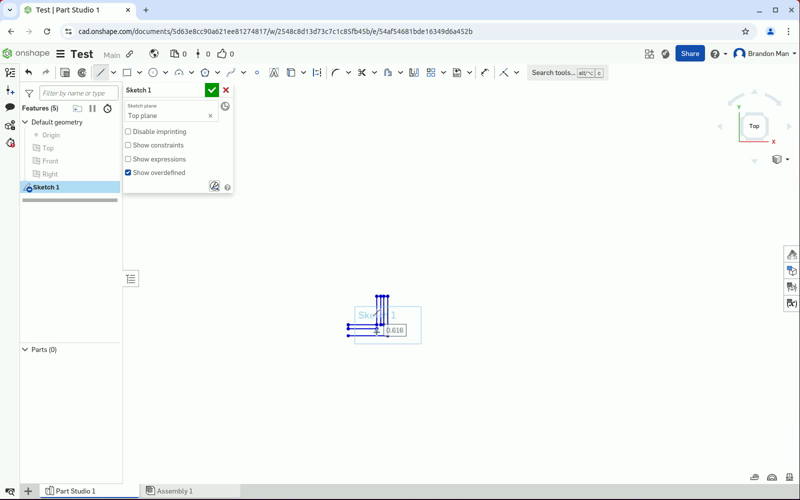
mouse_move(406, 331)
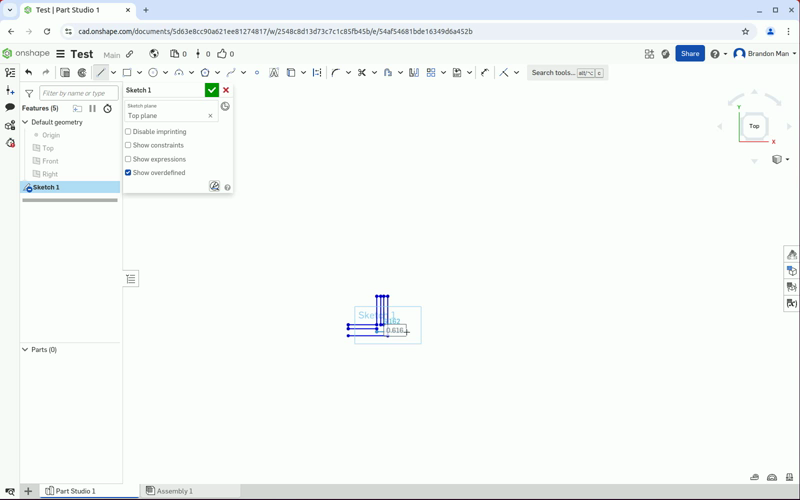
mouse_move(348, 331)
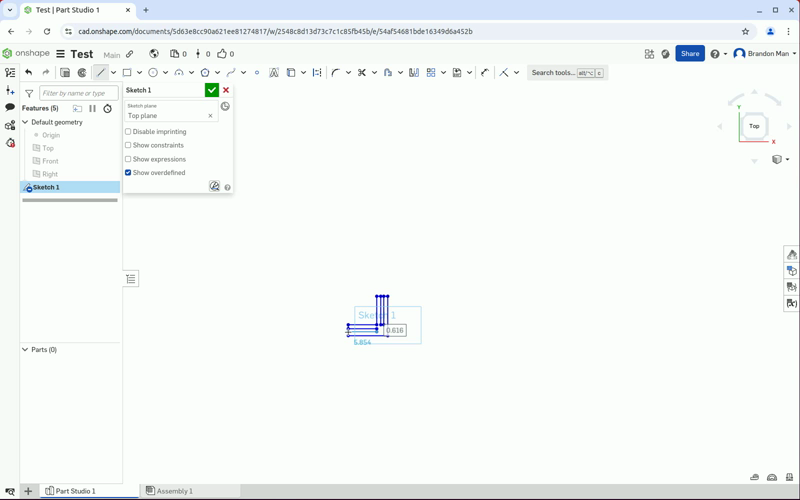
scroll(6)
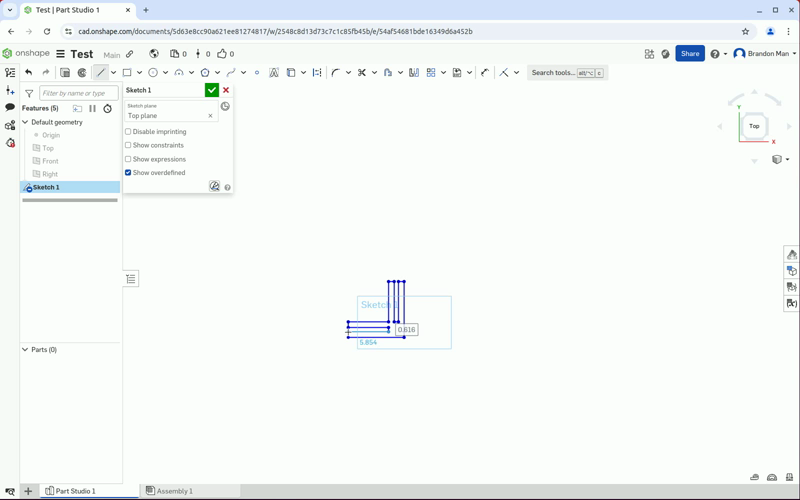
scroll(6)
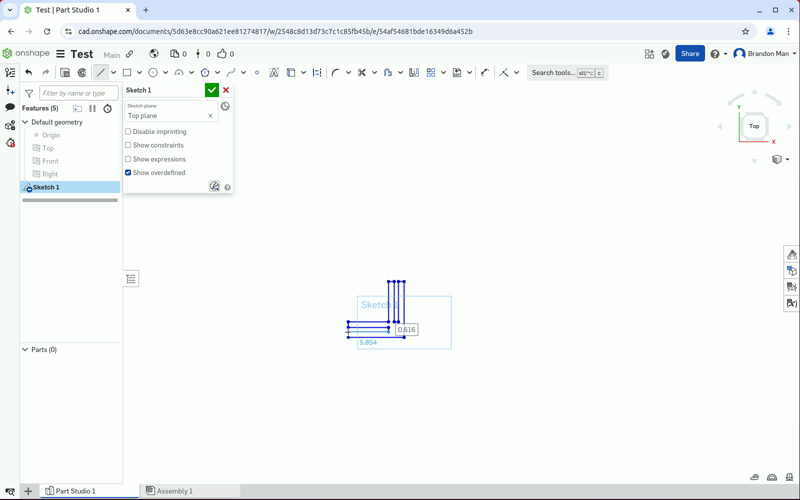
scroll(6)
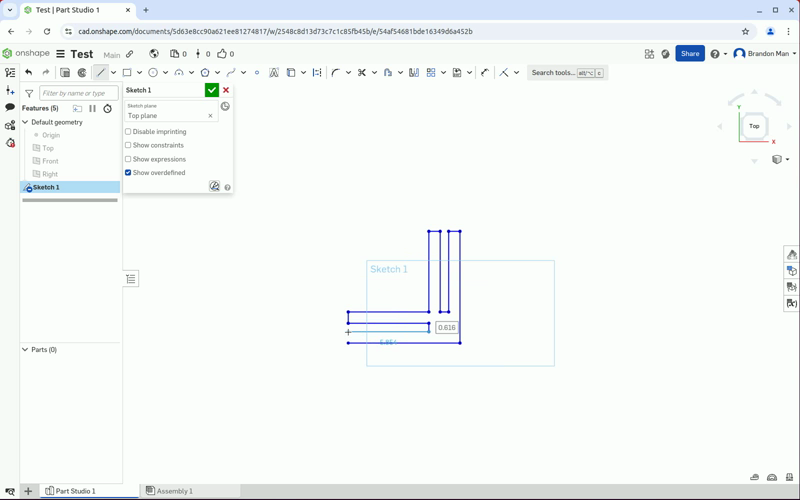
scroll(6)
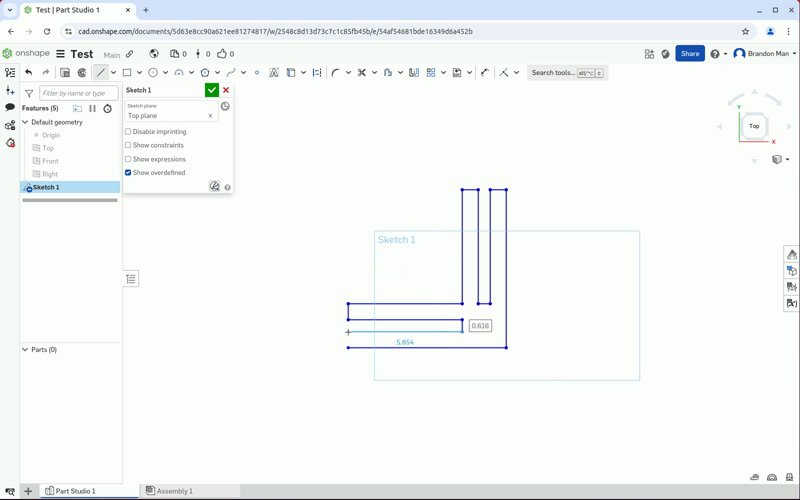
scroll(6)
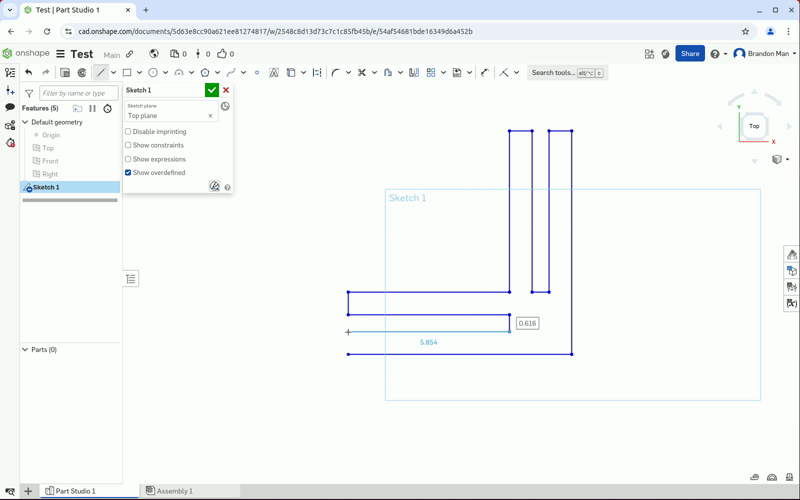
scroll(6)
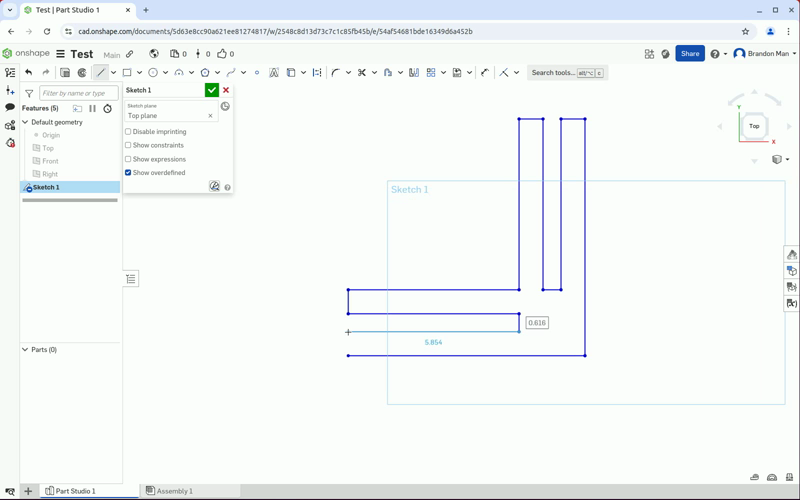
scroll(6)
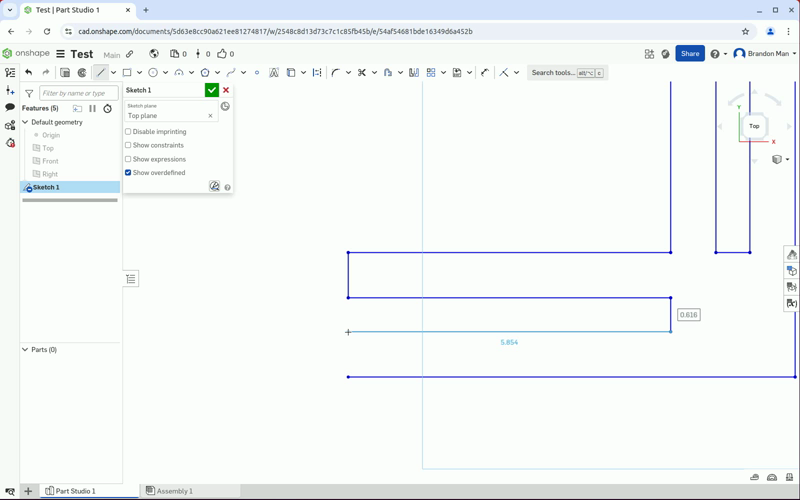
click(348, 331)
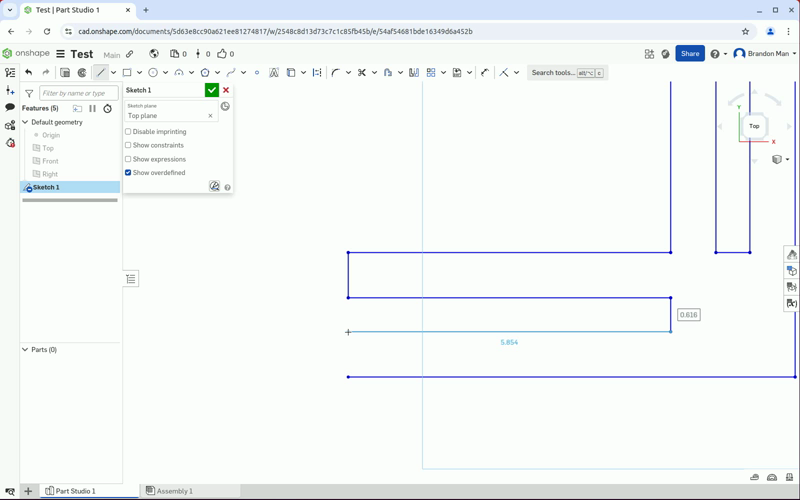
scroll(-6)
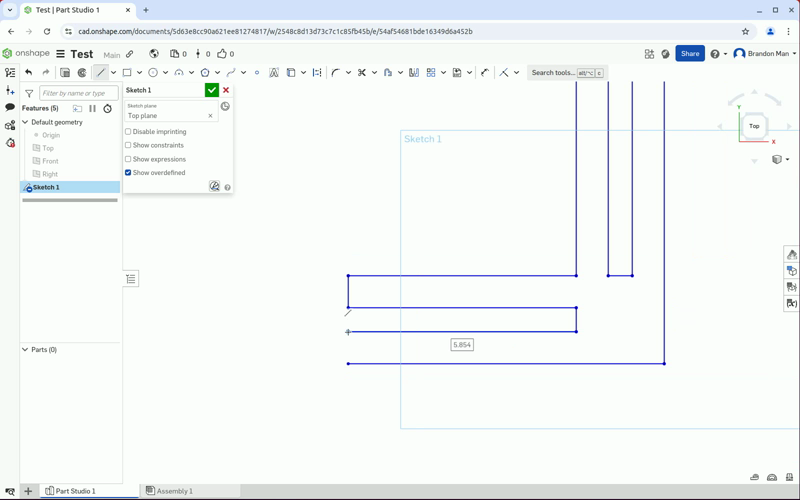
scroll(-6)
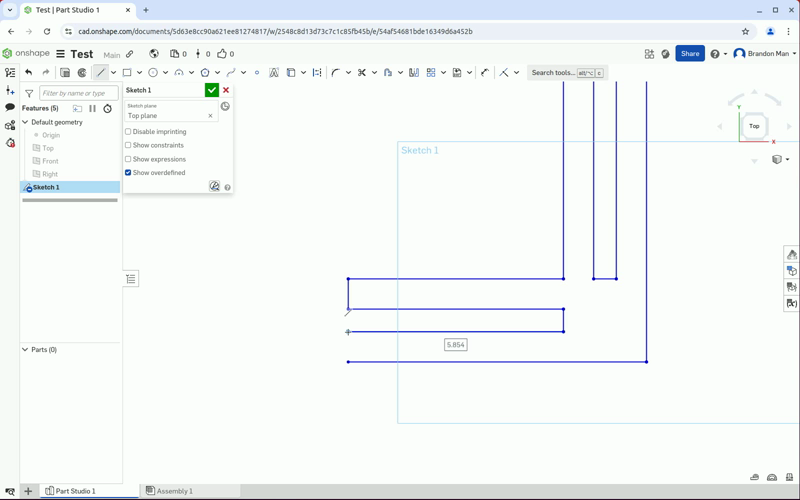
scroll(-6)
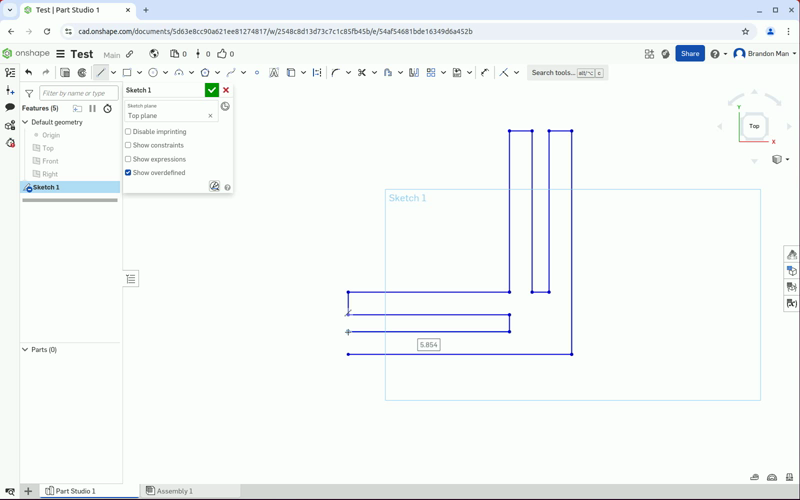
scroll(-6)
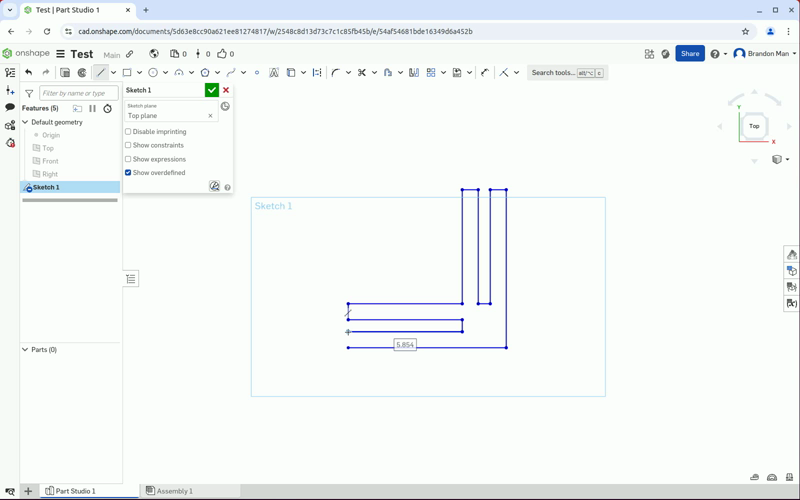
scroll(-6)
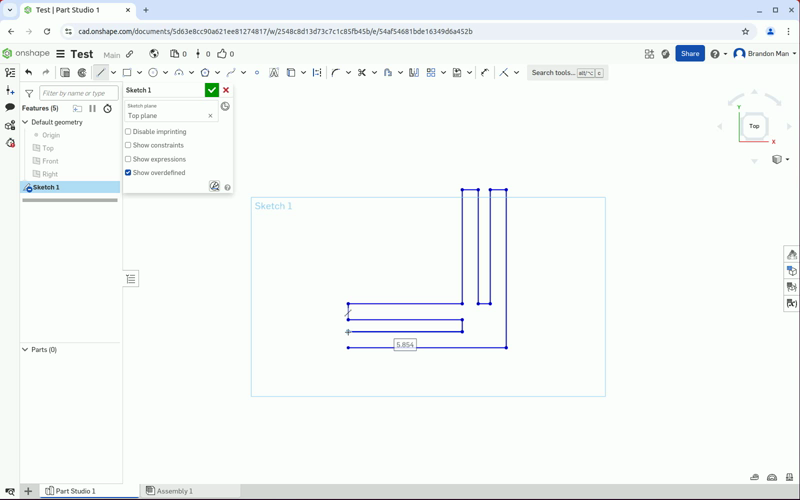
scroll(-6)
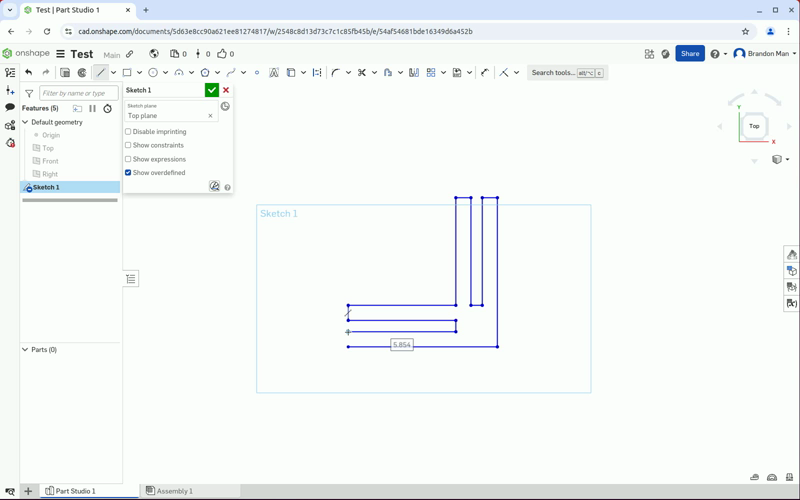
scroll(-6)
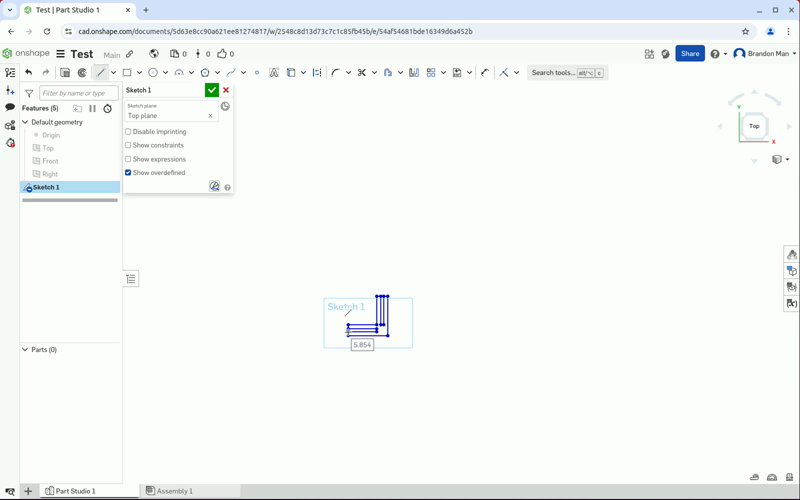
key_up(shift)
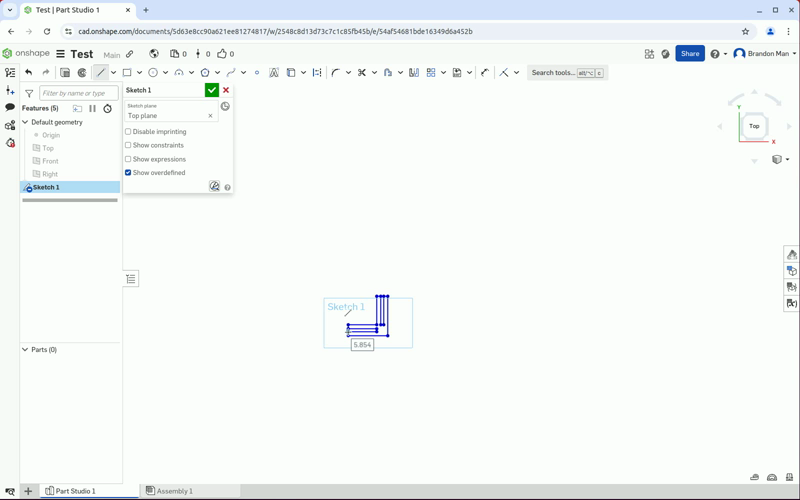
mouse_move(378, 331)
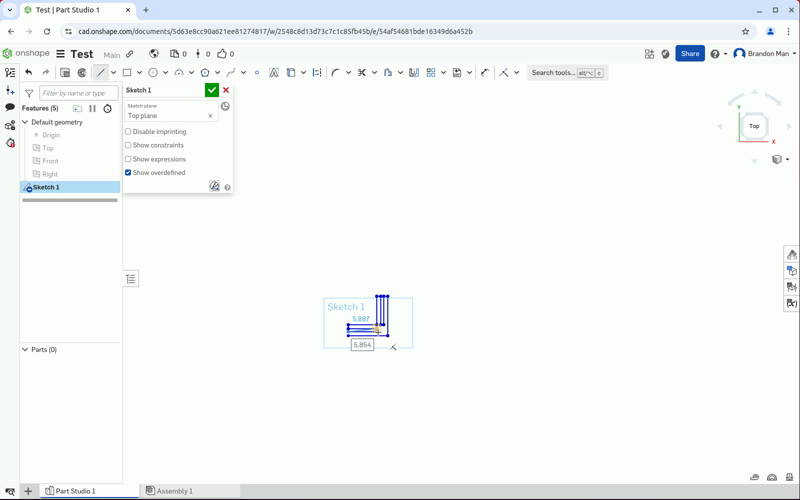
key_down(shift)
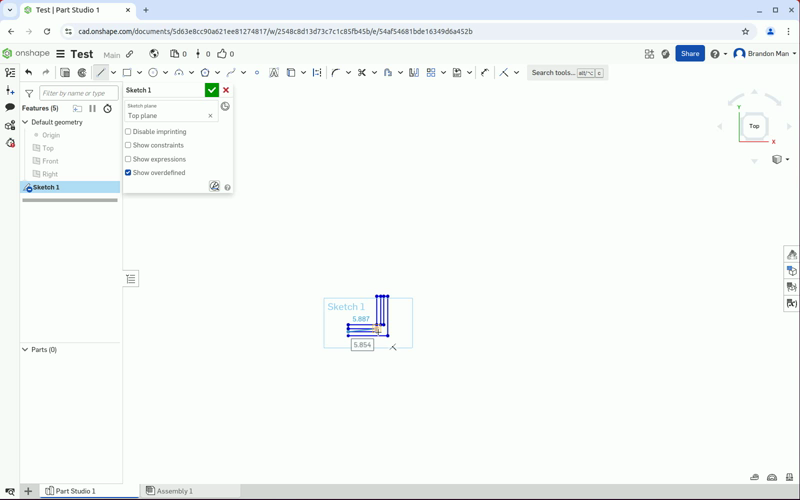
mouse_move(348, 335)
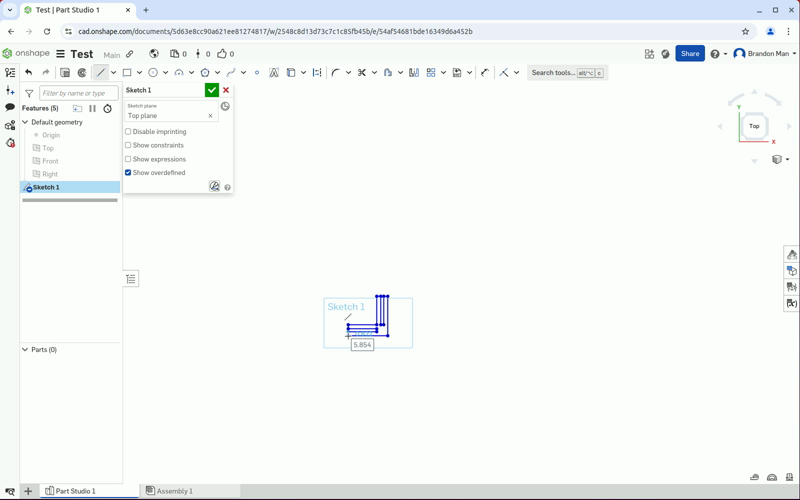
scroll(6)
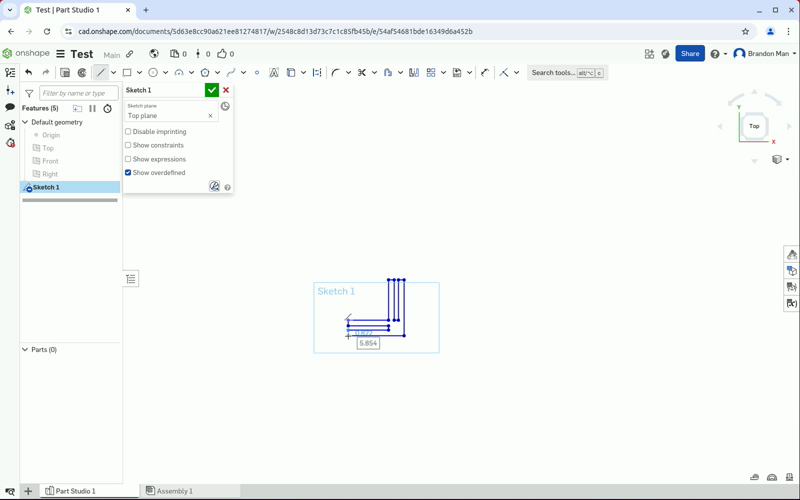
scroll(6)
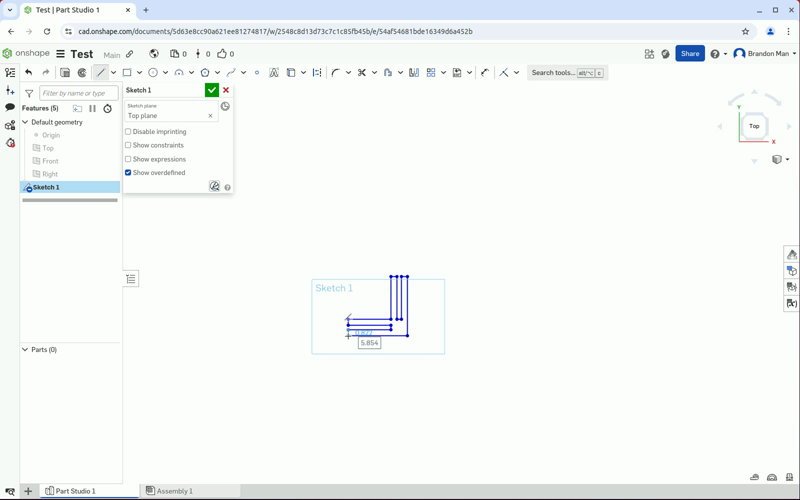
scroll(6)
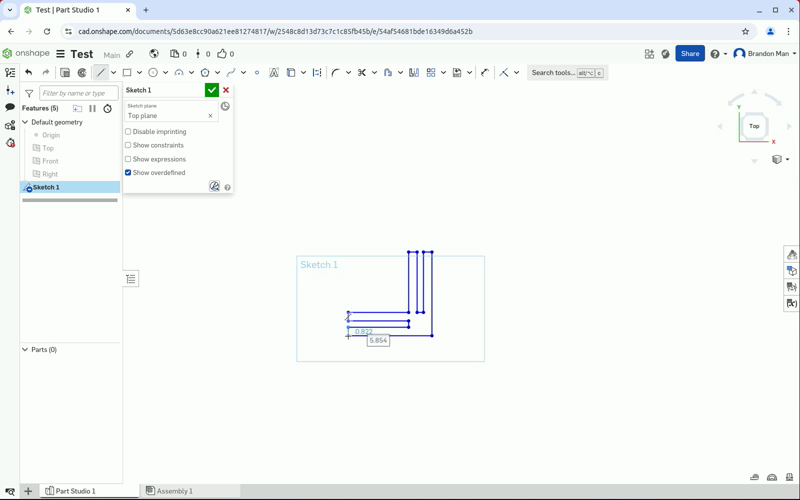
scroll(6)
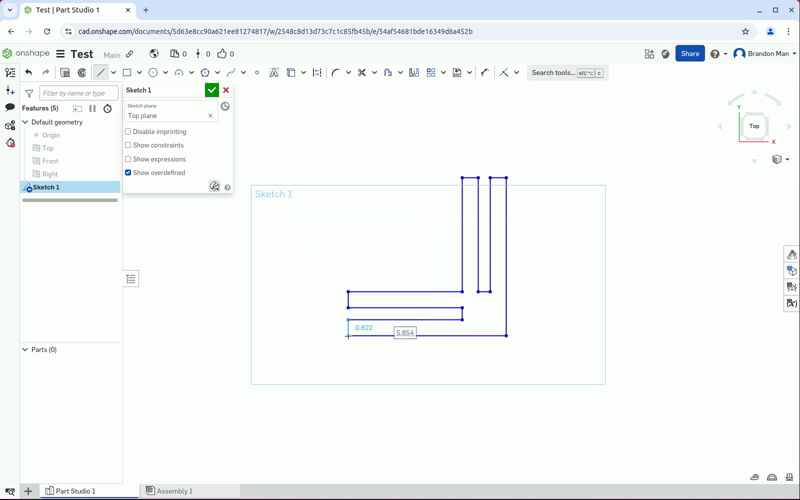
scroll(6)
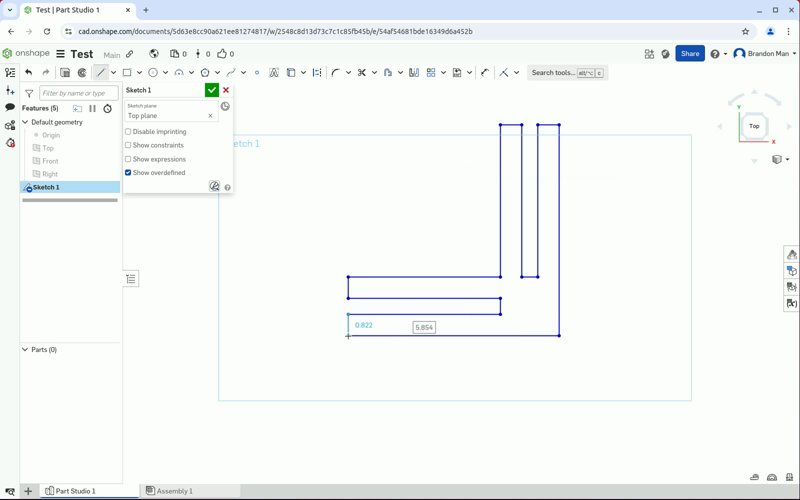
scroll(6)
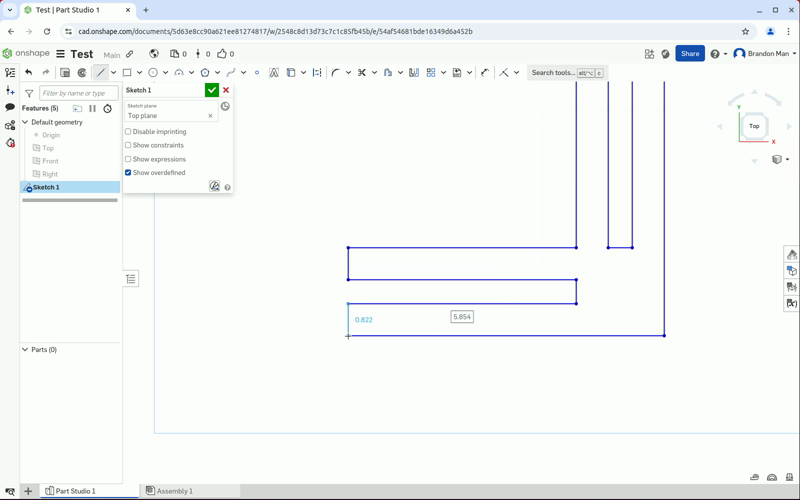
scroll(6)
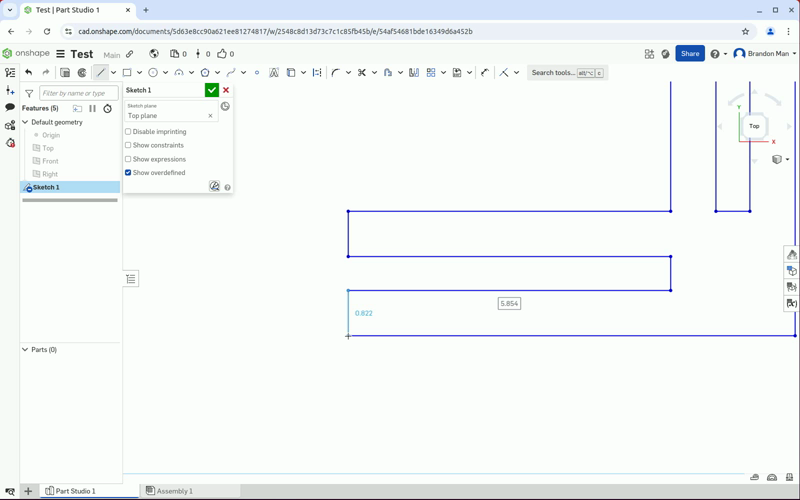
key_up(shift)
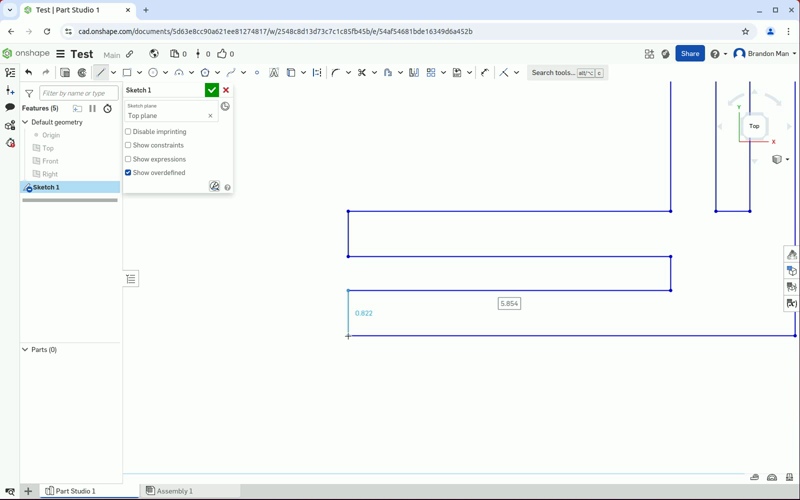
click(348, 335)
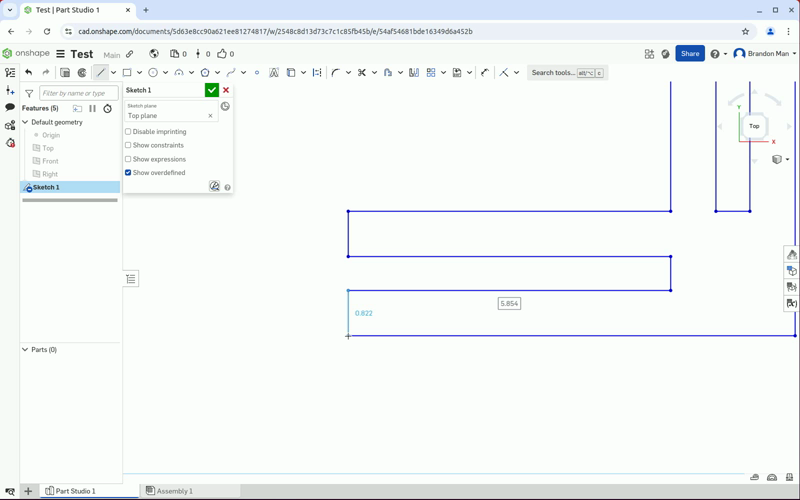
scroll(-6)
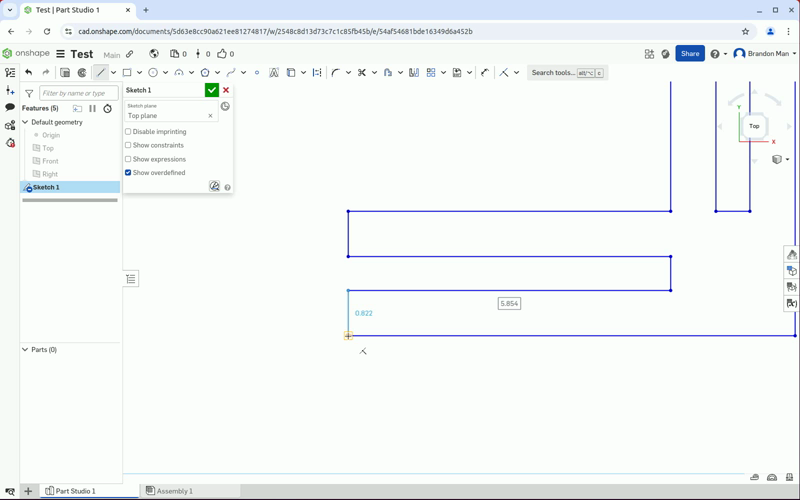
scroll(-6)
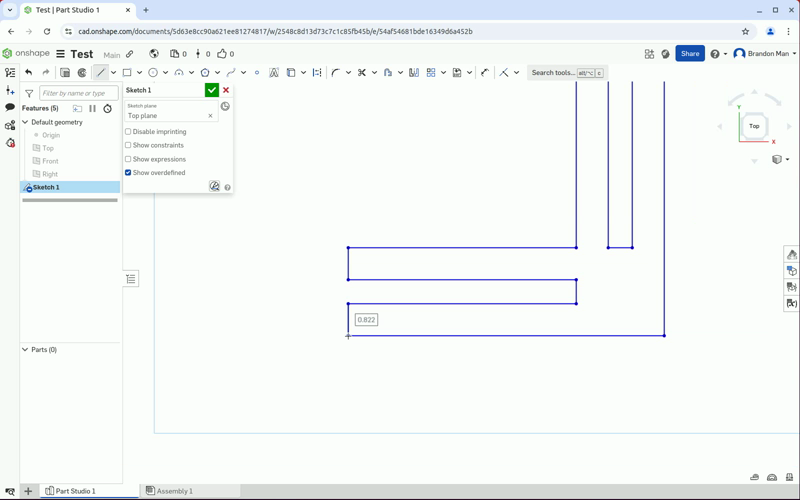
scroll(-6)
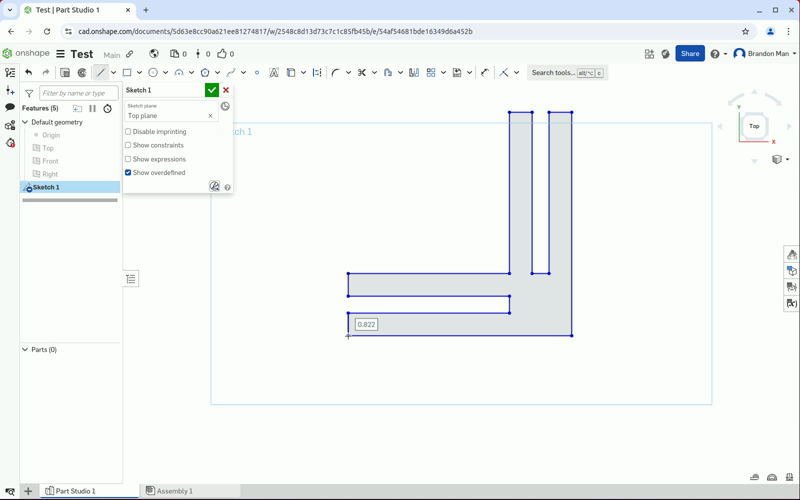
scroll(-6)
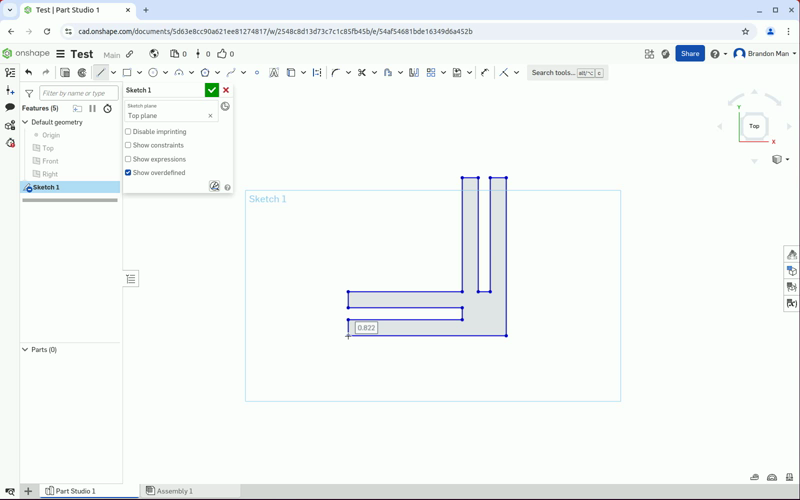
scroll(-6)
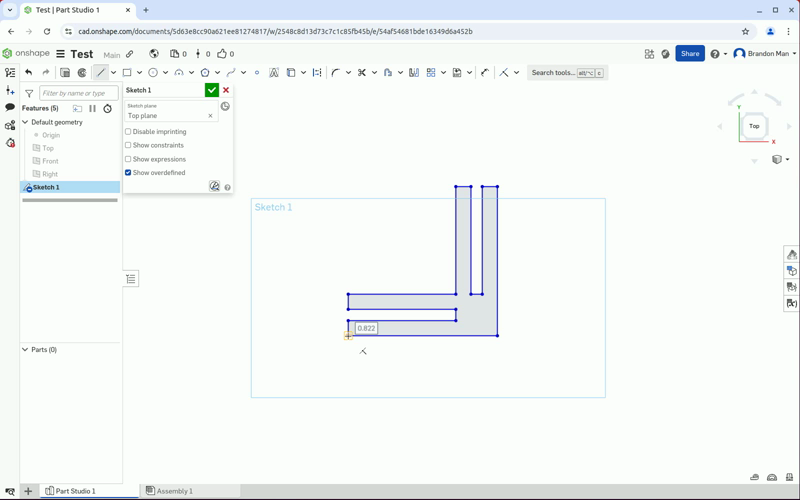
scroll(-6)
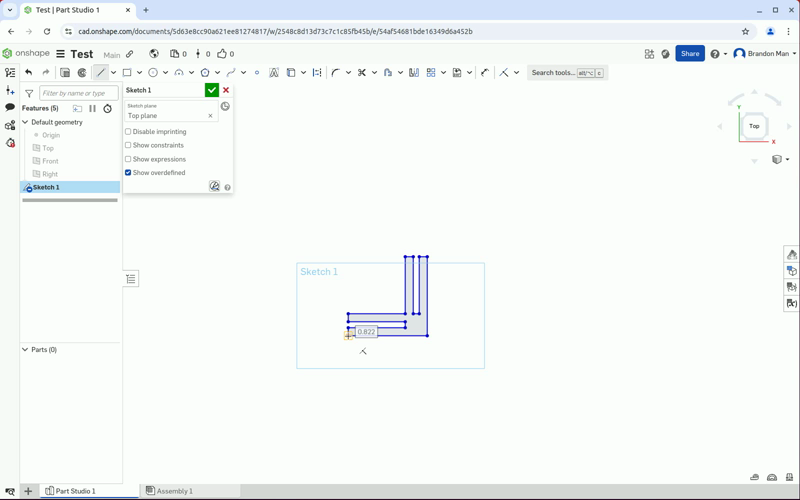
scroll(-6)
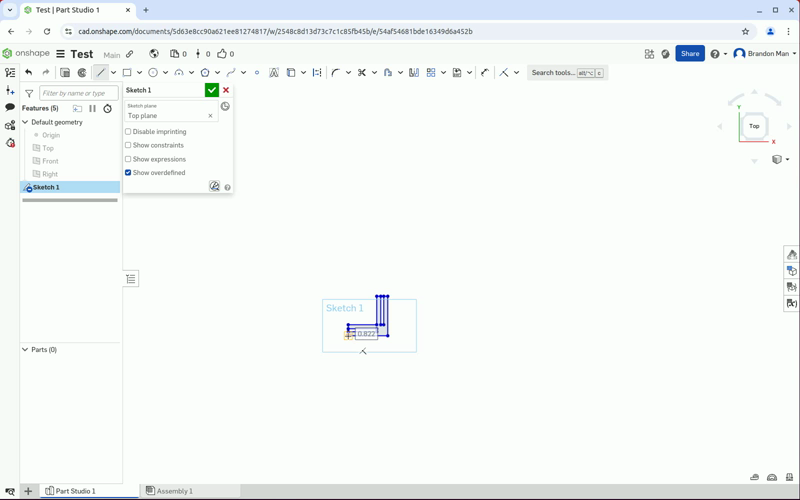
key(esc)
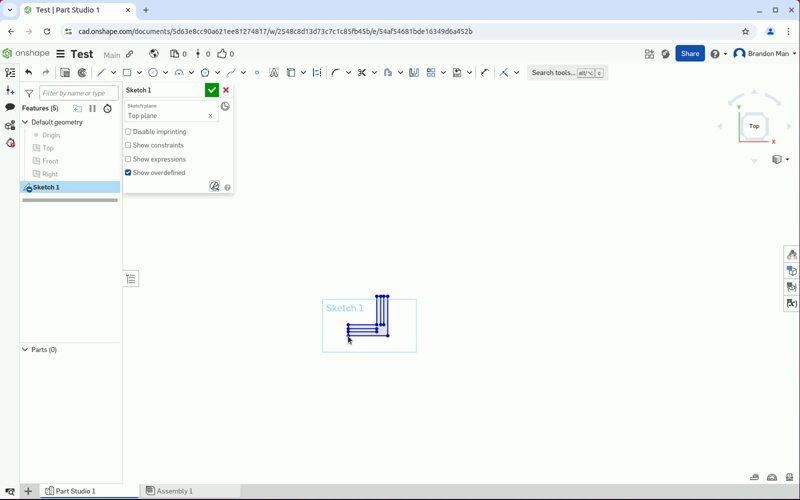
mouse_move(377, 307)
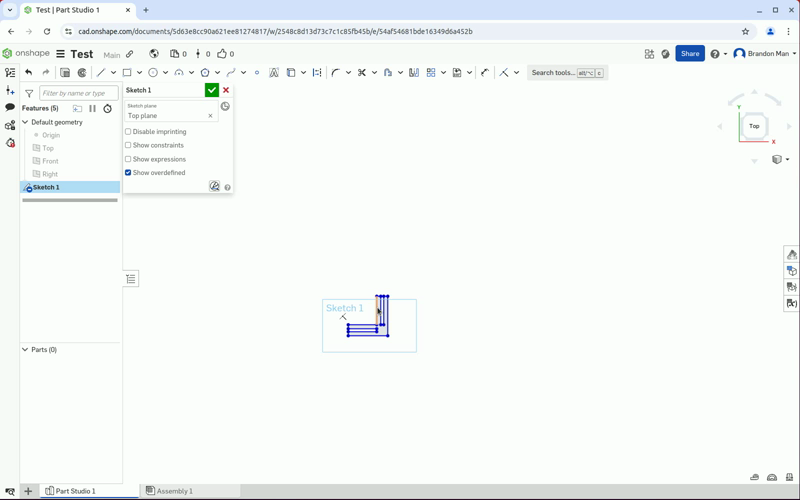
scroll(6)
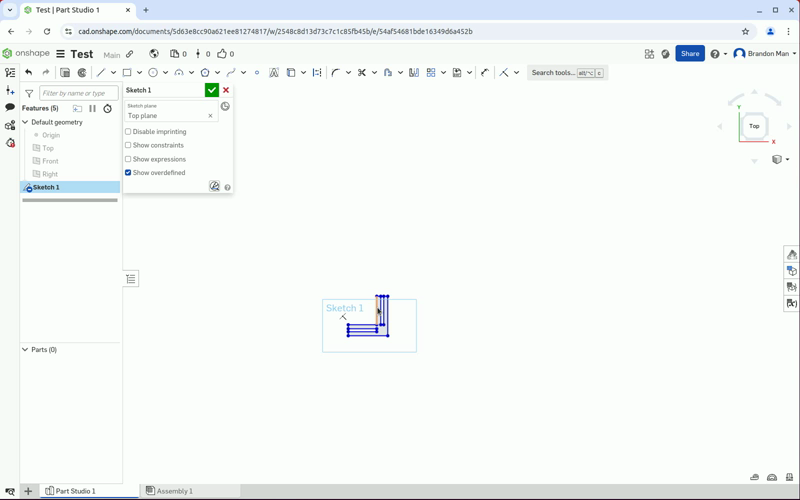
scroll(6)
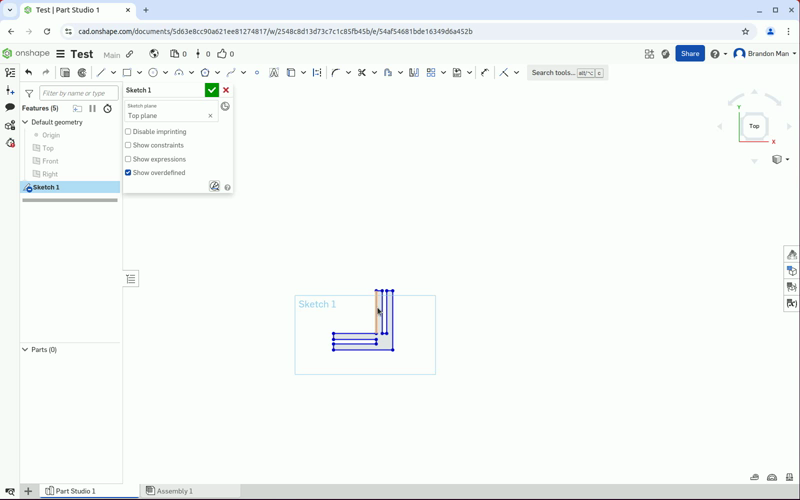
scroll(6)
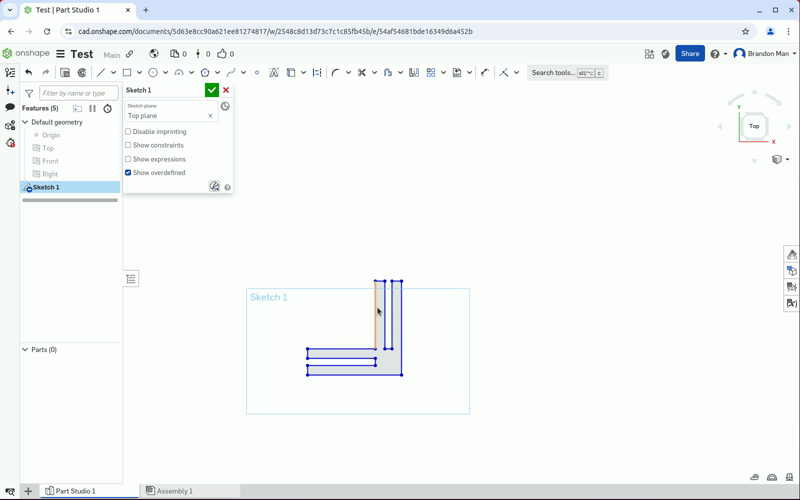
scroll(6)
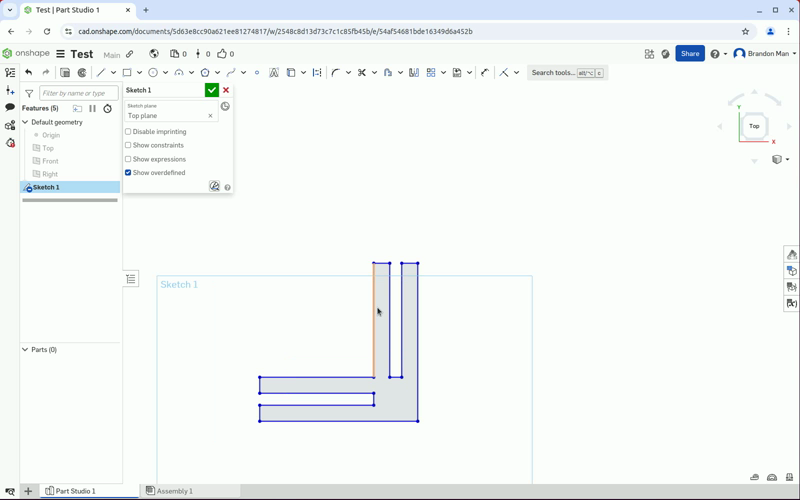
scroll(6)
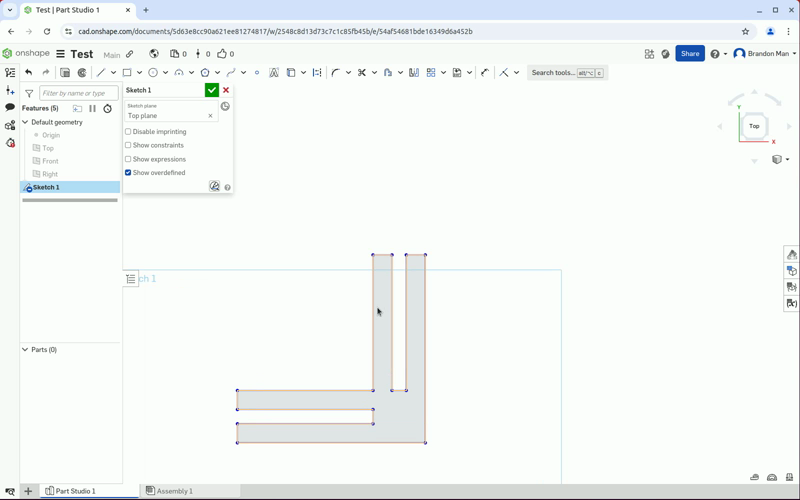
scroll(6)
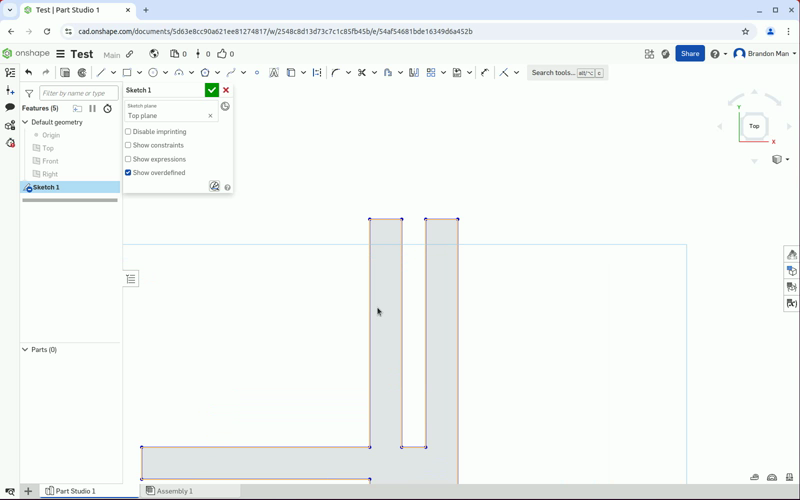
scroll(6)
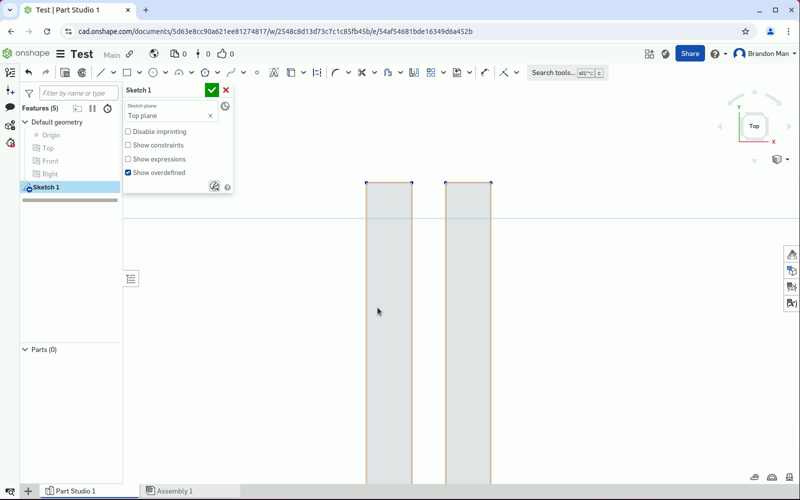
click(377, 307)
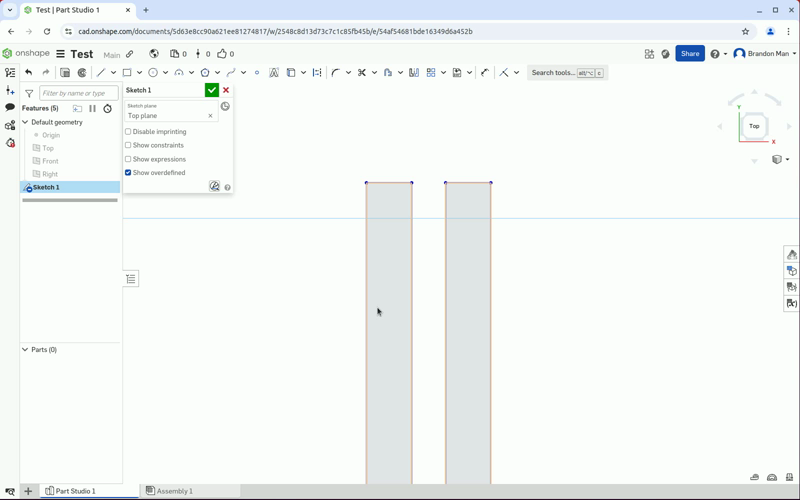
scroll(-6)
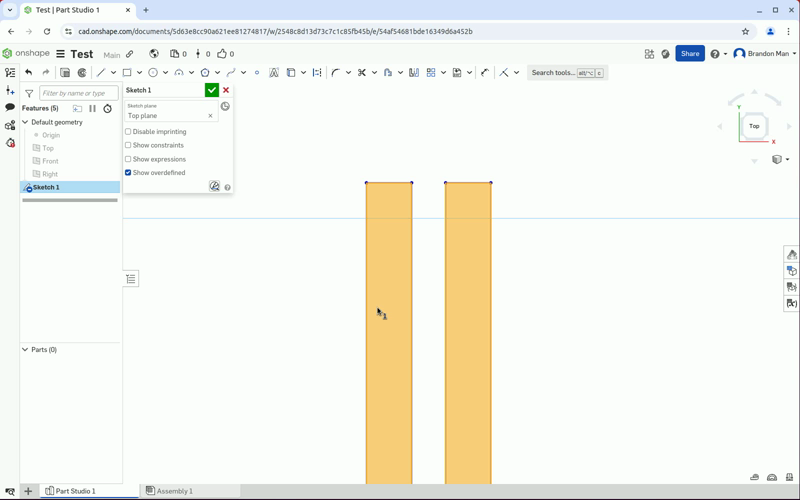
scroll(-6)
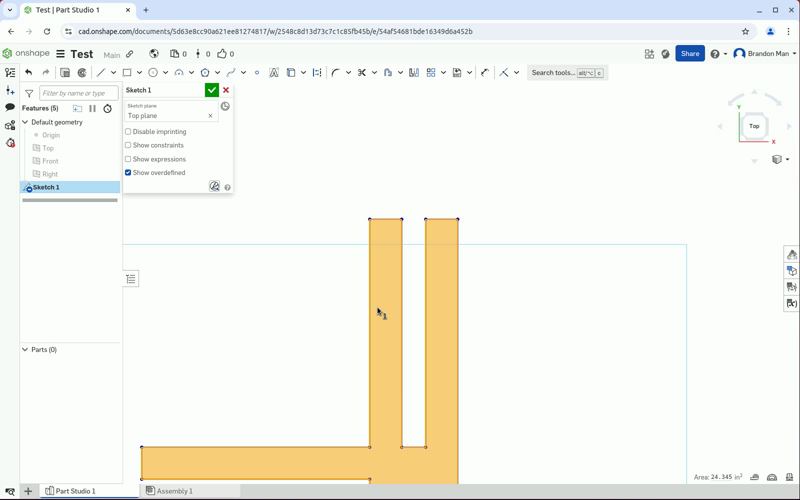
scroll(-6)
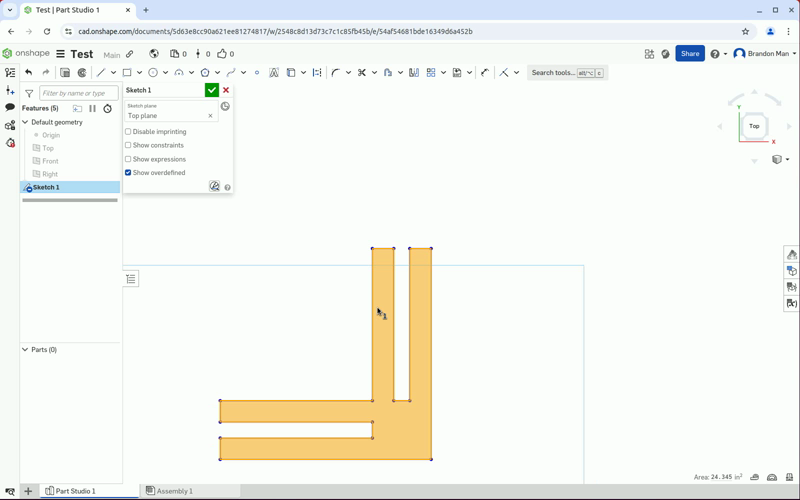
scroll(-6)
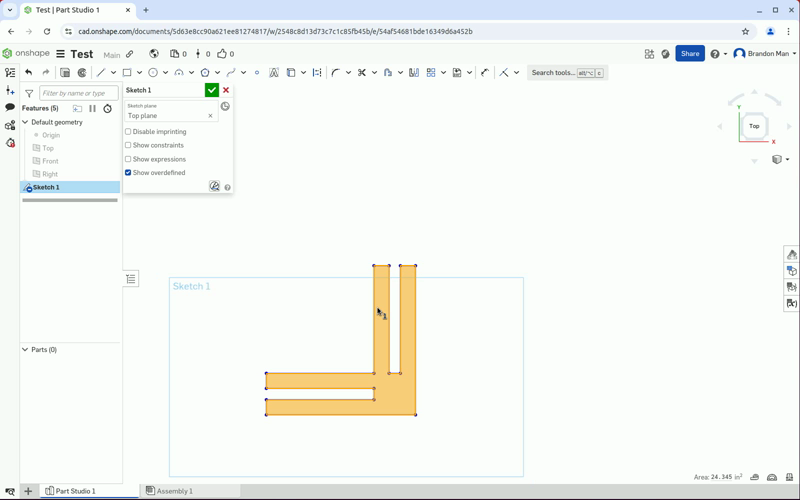
scroll(-6)
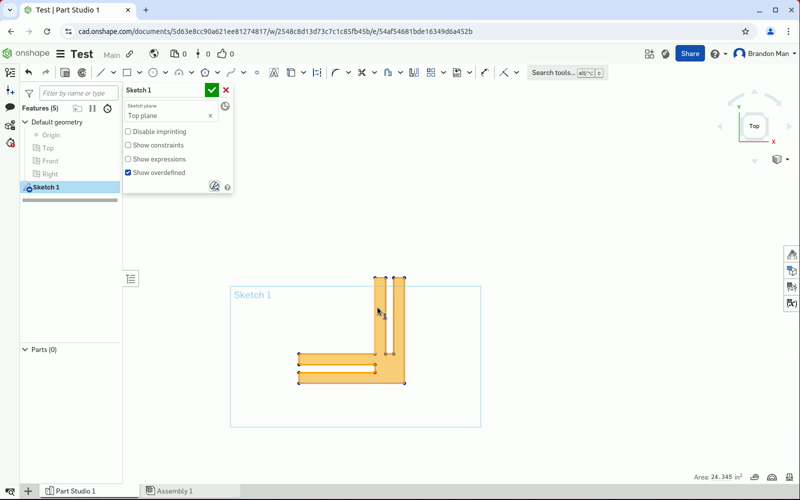
scroll(-6)
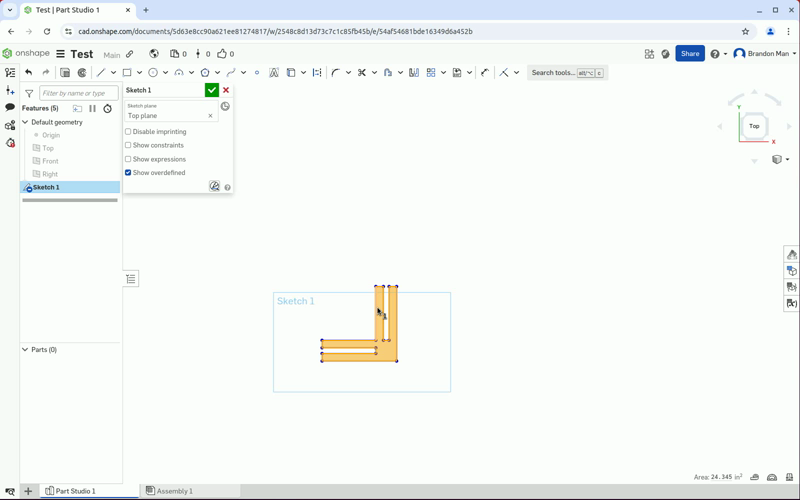
scroll(-6)
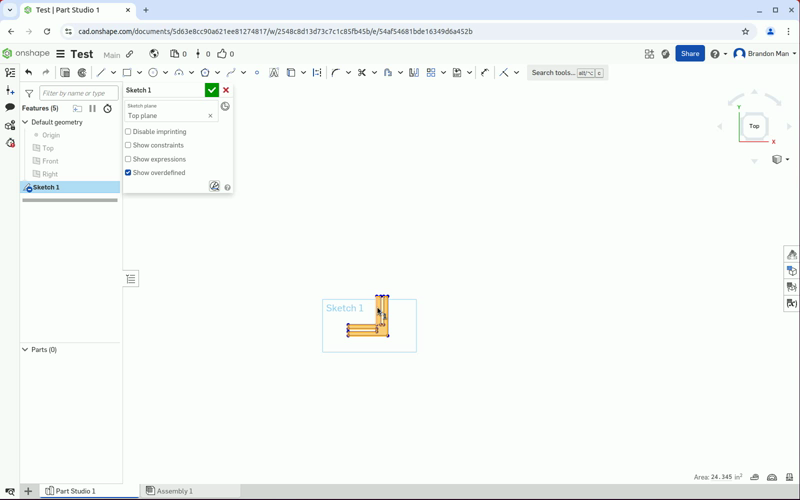
mouse_move(73, 352)
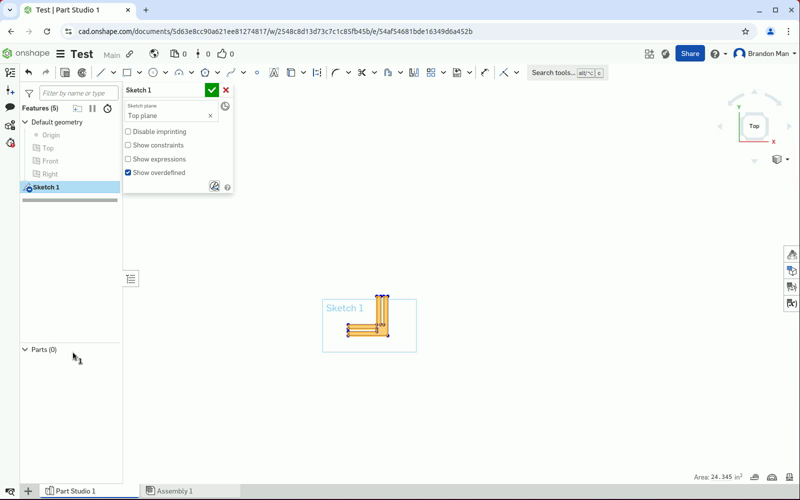
key(shift+y)
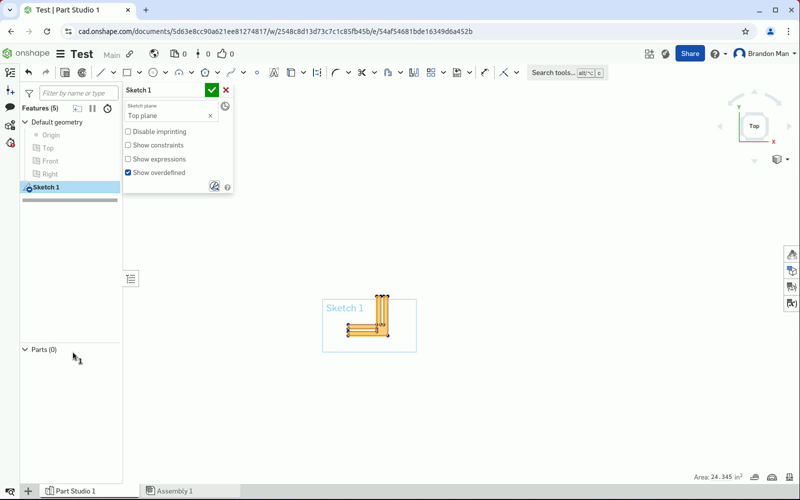
key(shift+e)
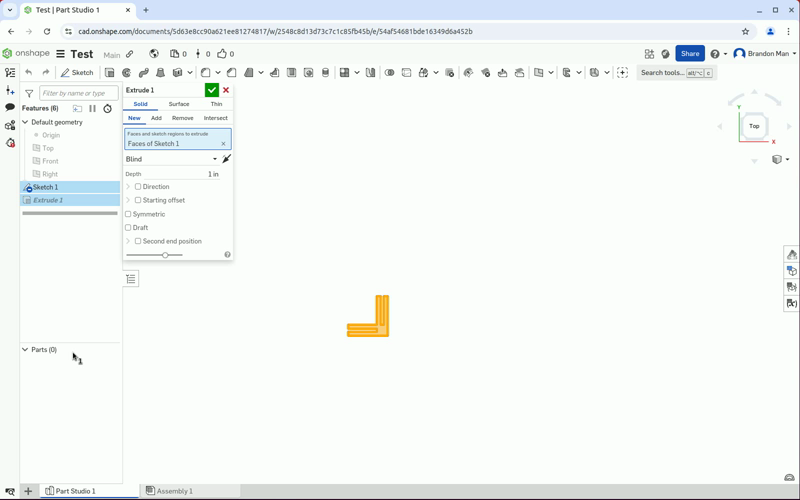
mouse_move(143, 106)
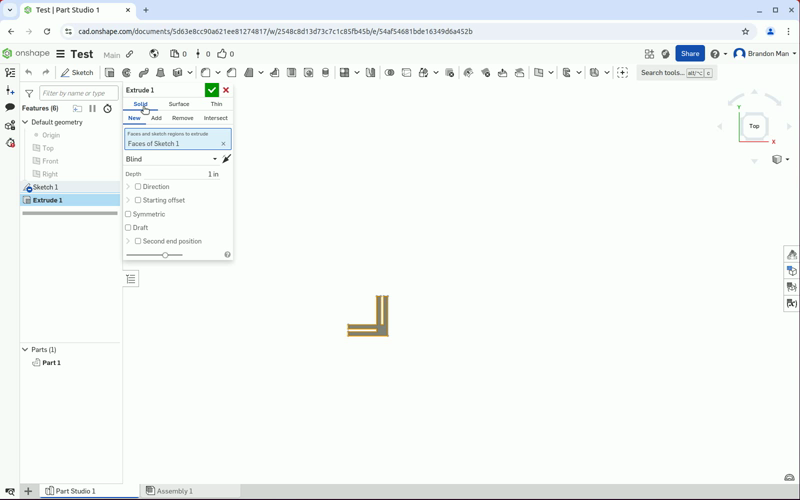
click(143, 106)
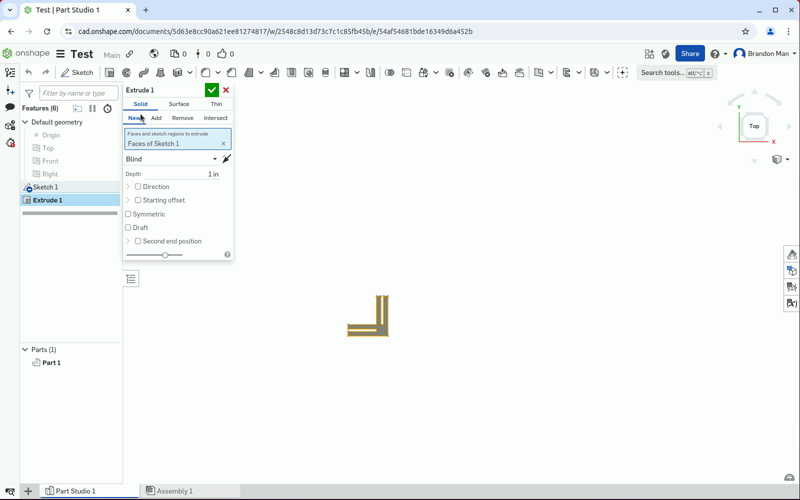
mouse_move(137, 120)
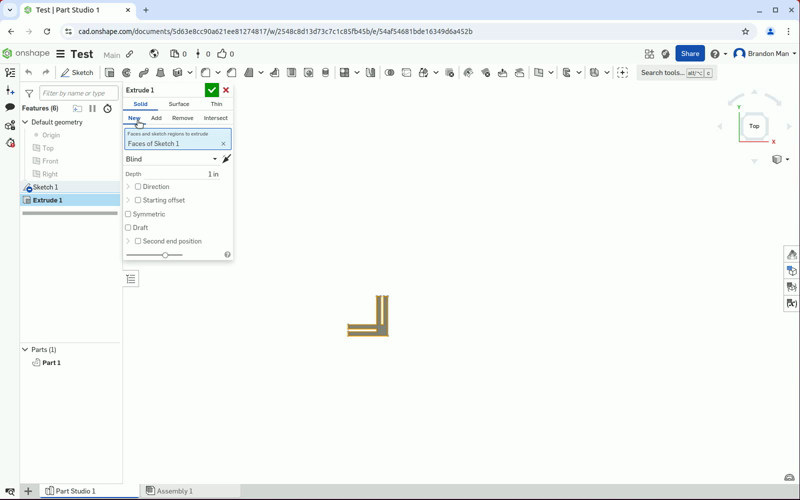
click(137, 120)
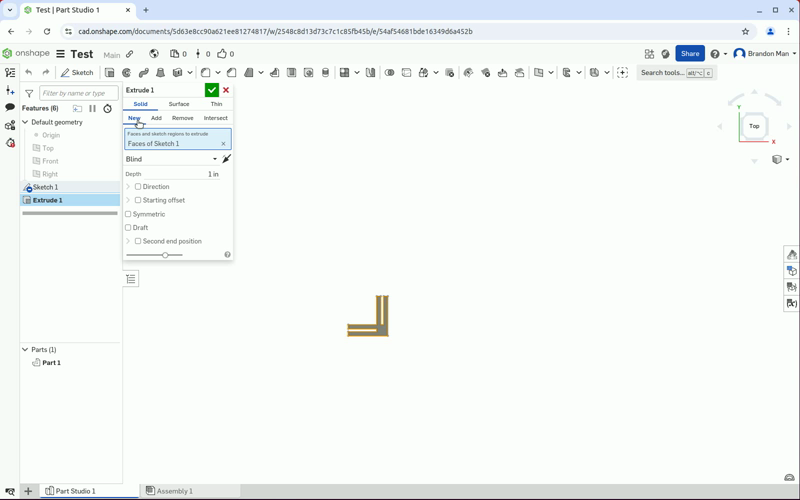
key(tab, 4)
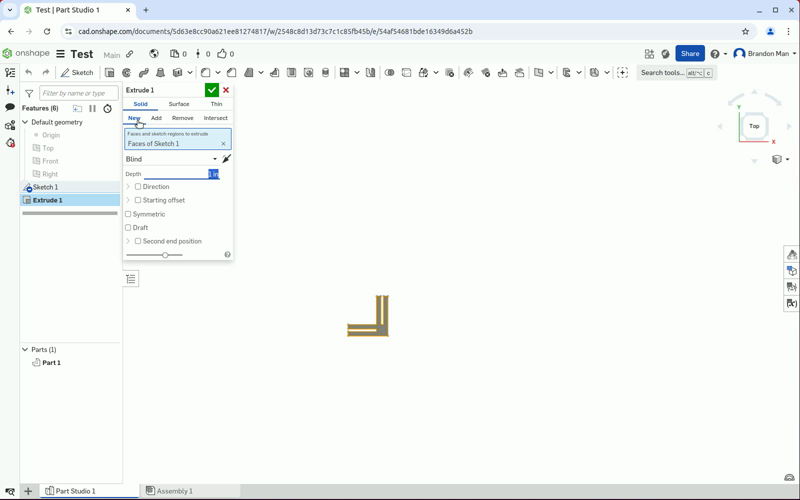
text(9.869)
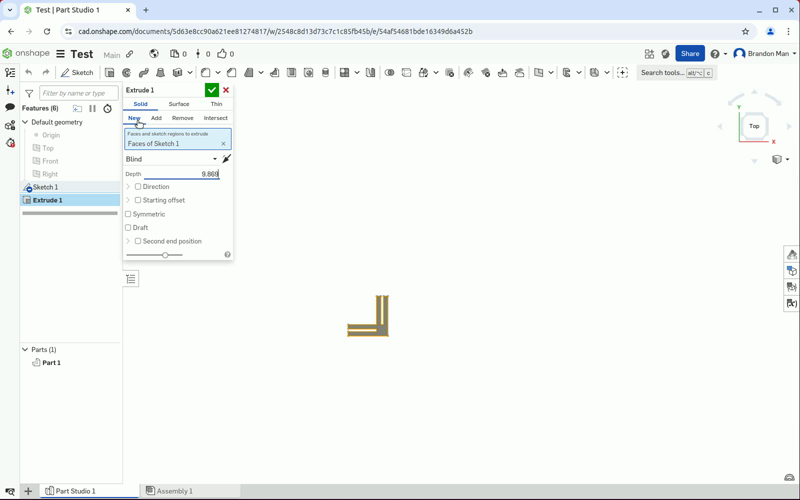
key(enter)
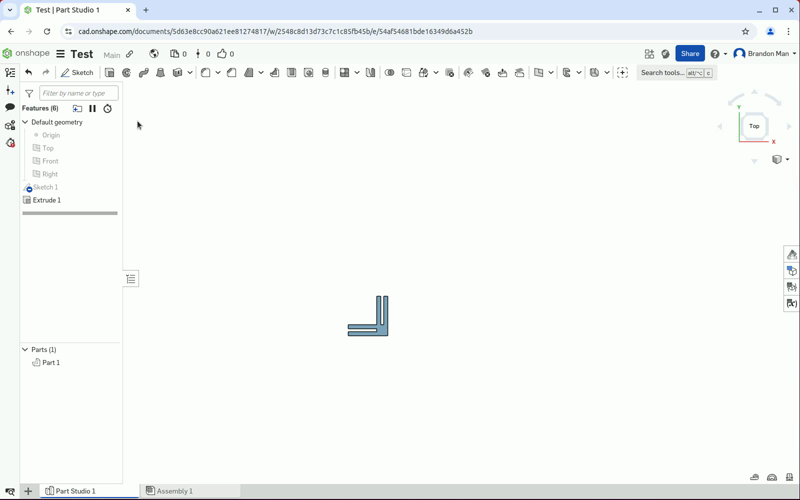
key(shift+h)
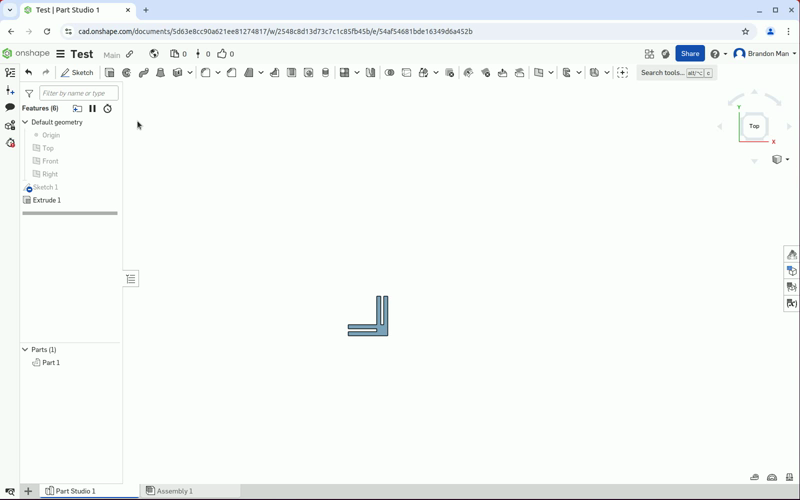
key(shift+h)
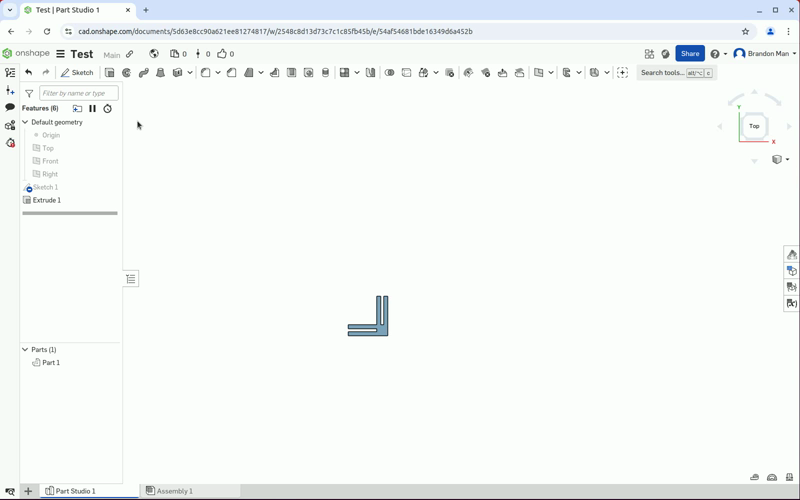
mouse_move(73, 189)
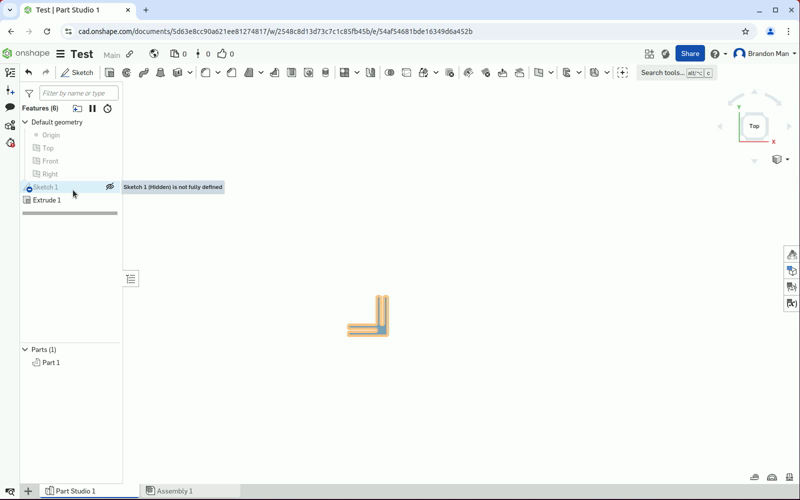
click(73, 189)
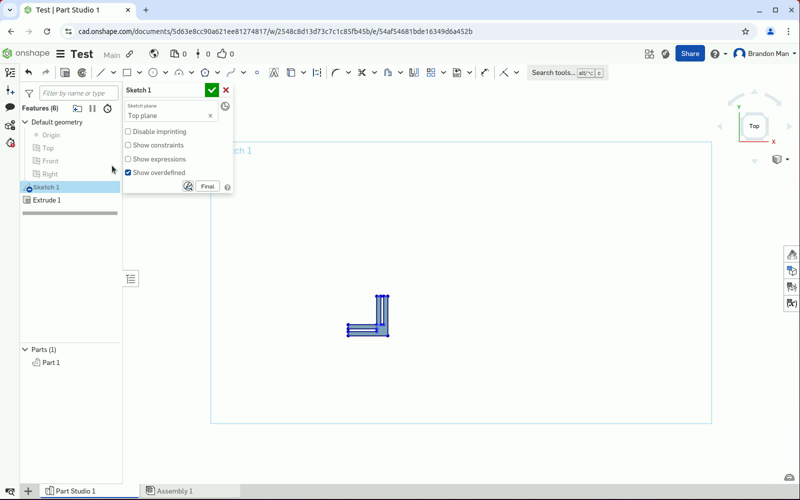
mouse_move(229, 92)
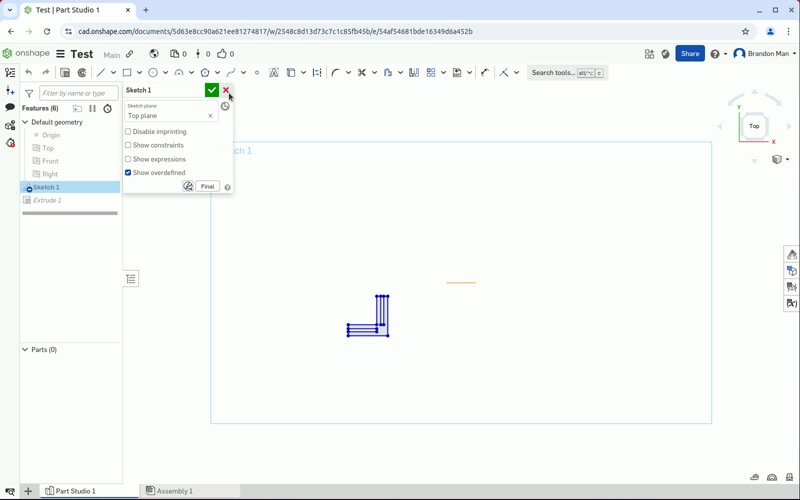
click(229, 92)
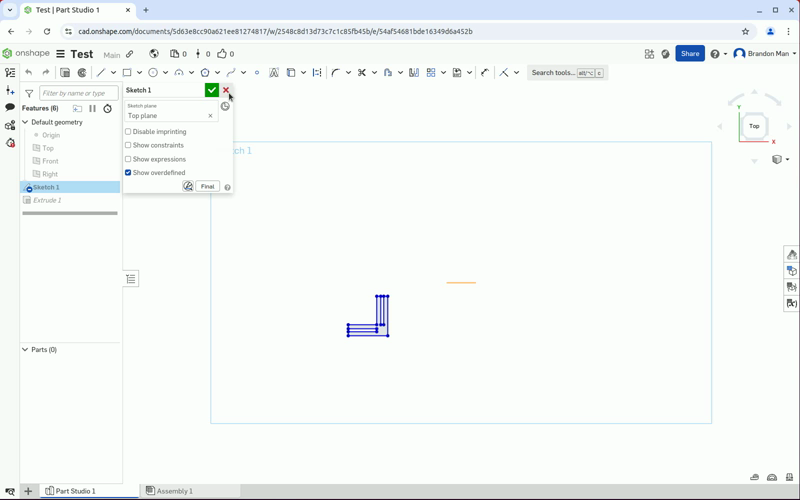
key(shift+s)
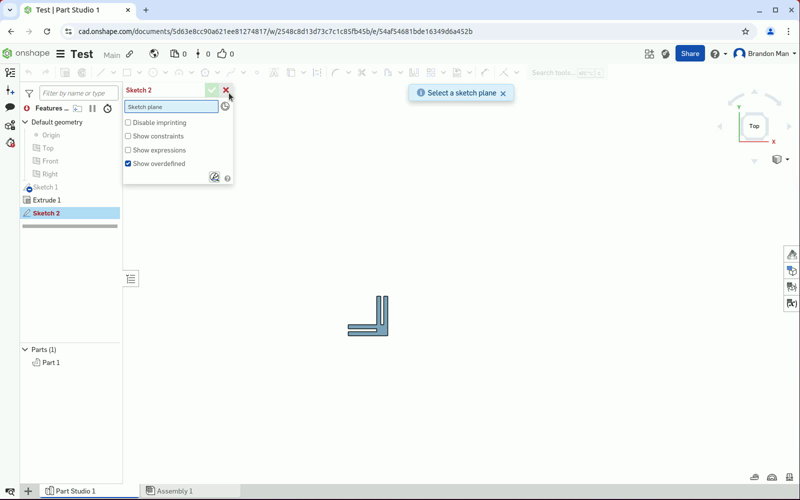
mouse_move(73, 150)
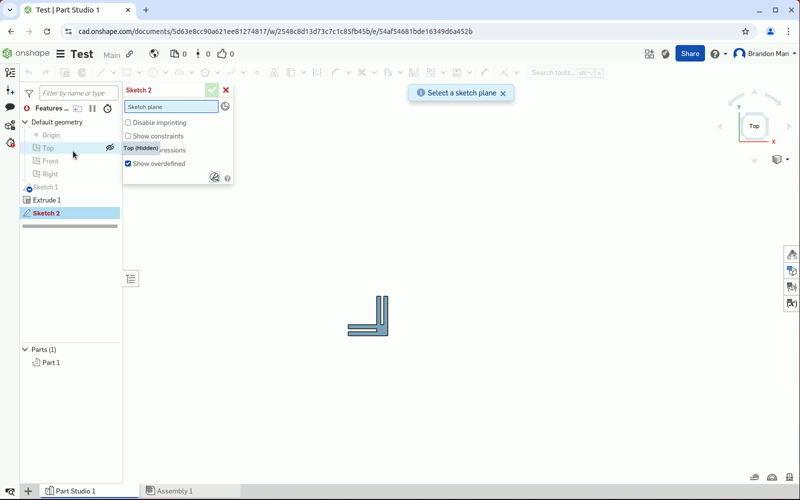
click(73, 150)
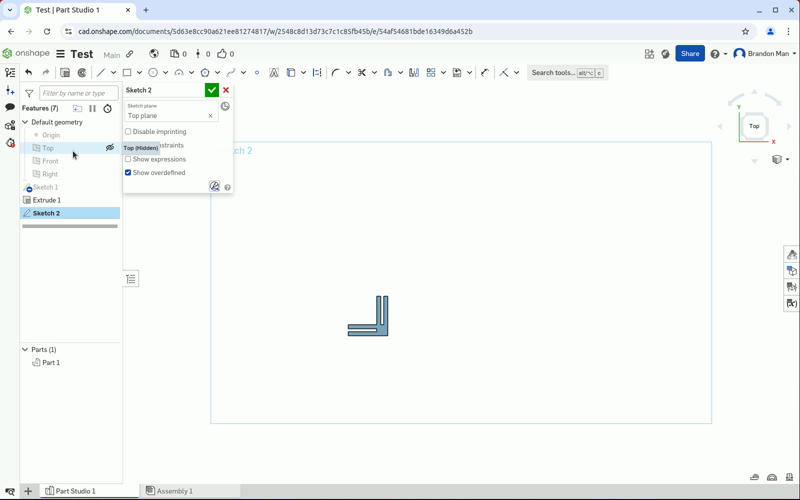
mouse_move(73, 352)
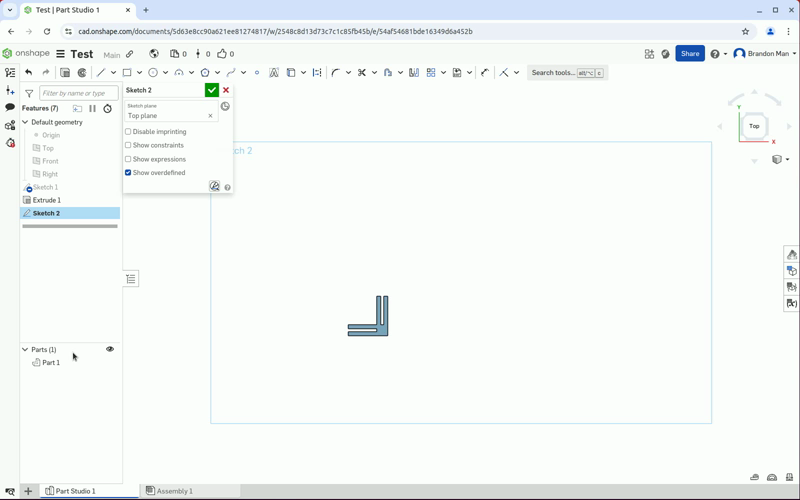
key(y)
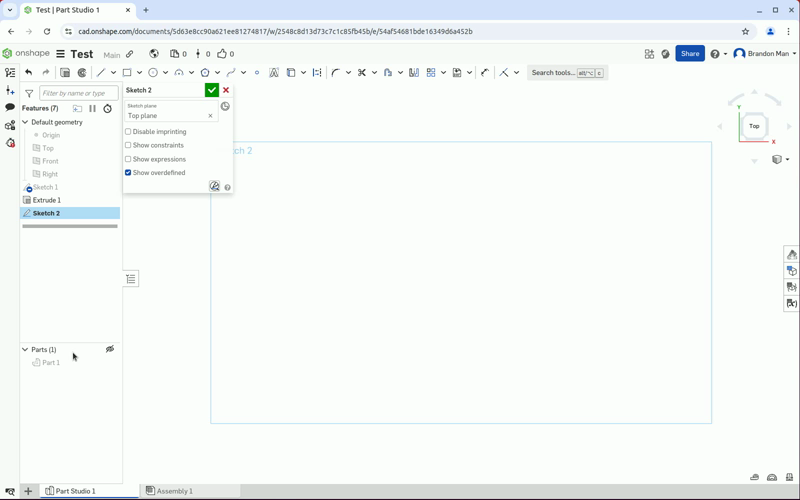
key(l)
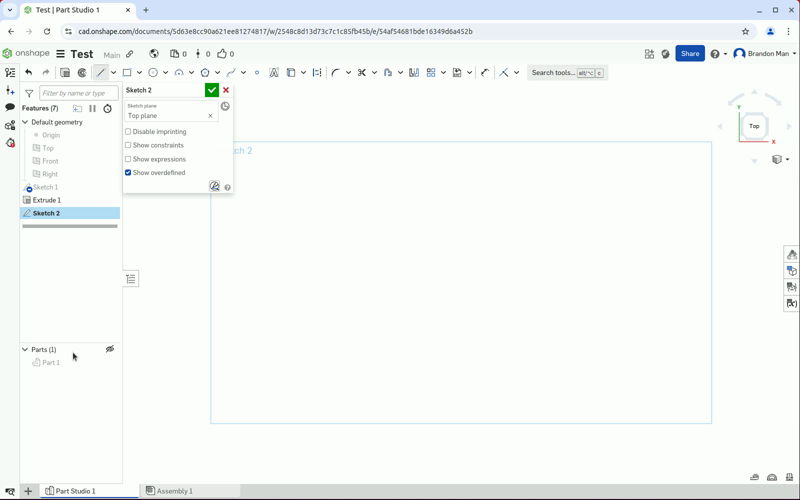
key_down(shift)
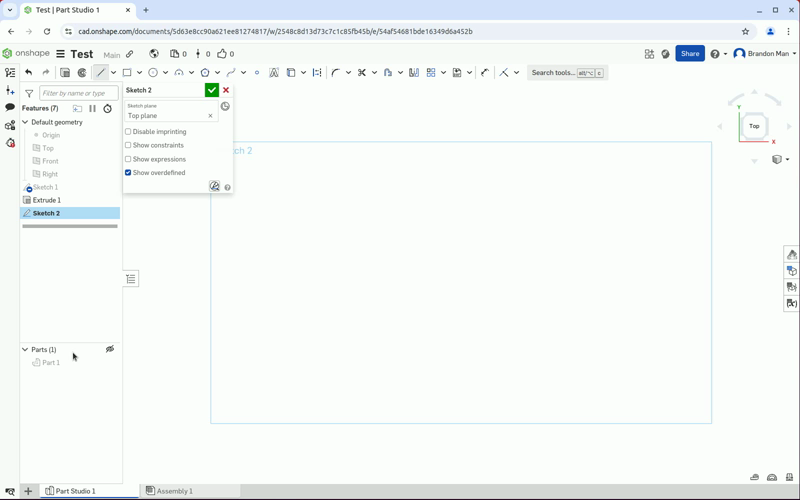
mouse_move(348, 335)
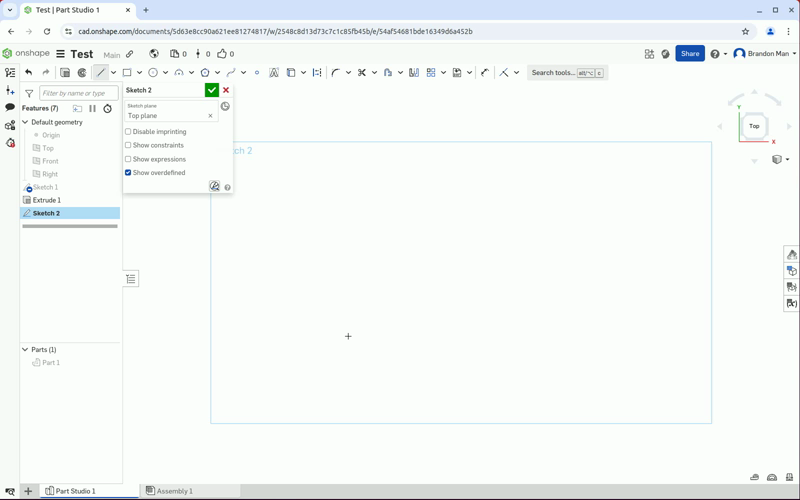
click(348, 335)
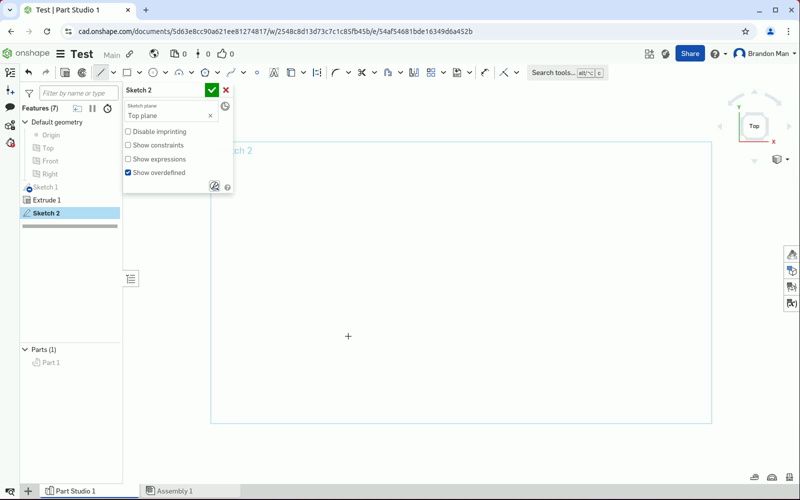
key_up(shift)
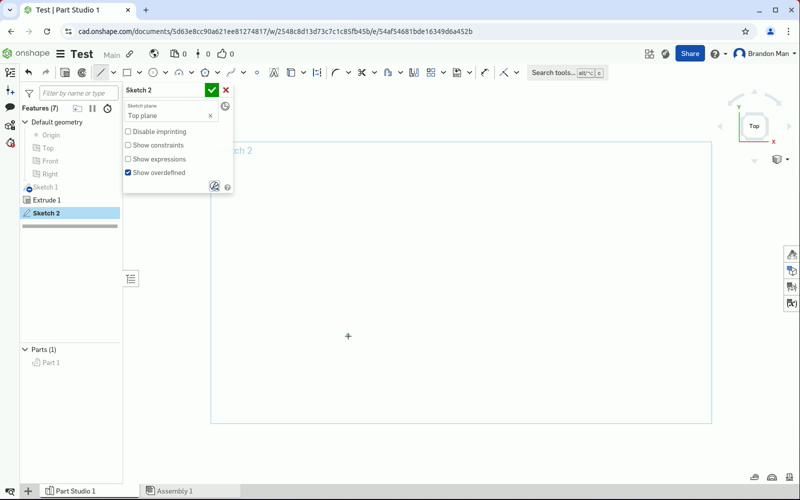
key_down(shift)
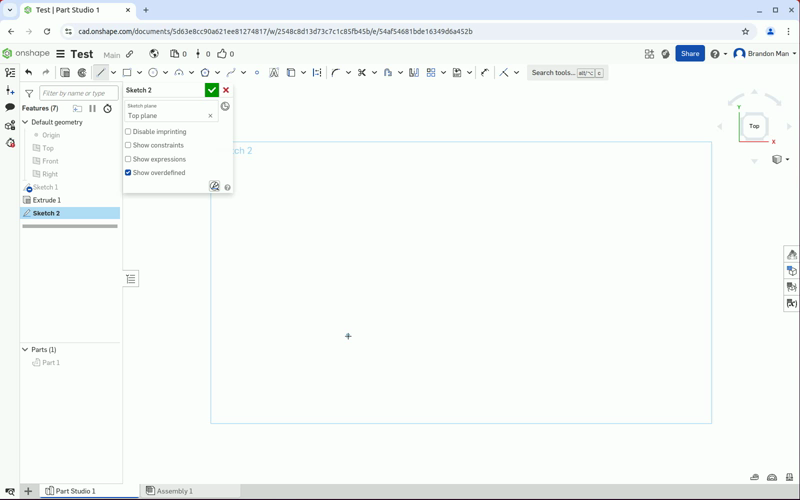
mouse_move(378, 335)
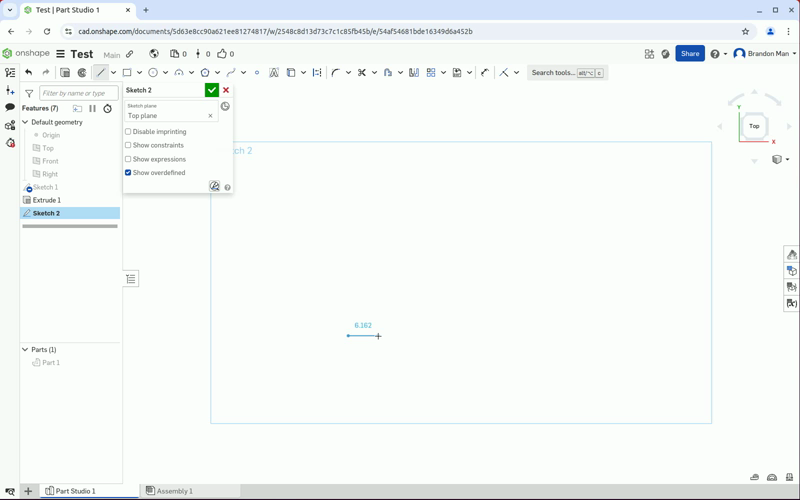
mouse_move(387, 335)
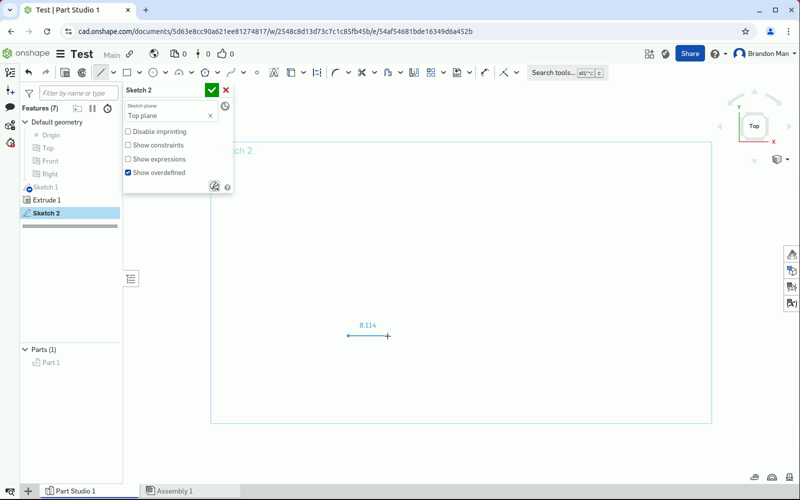
click(387, 335)
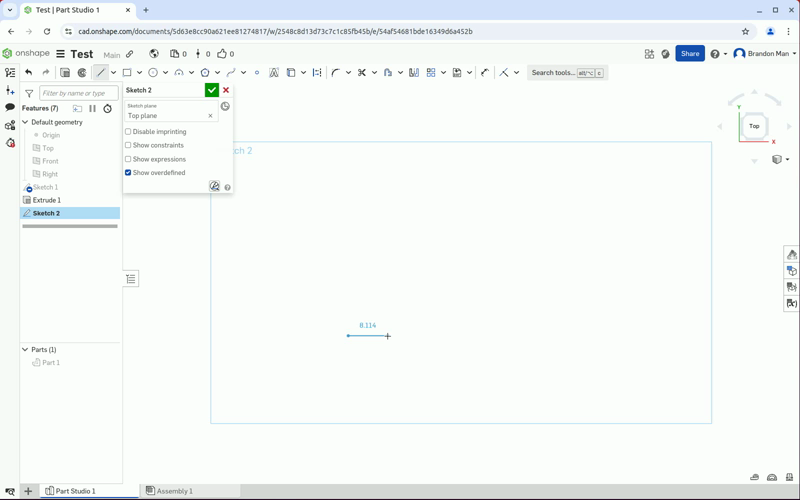
key_up(shift)
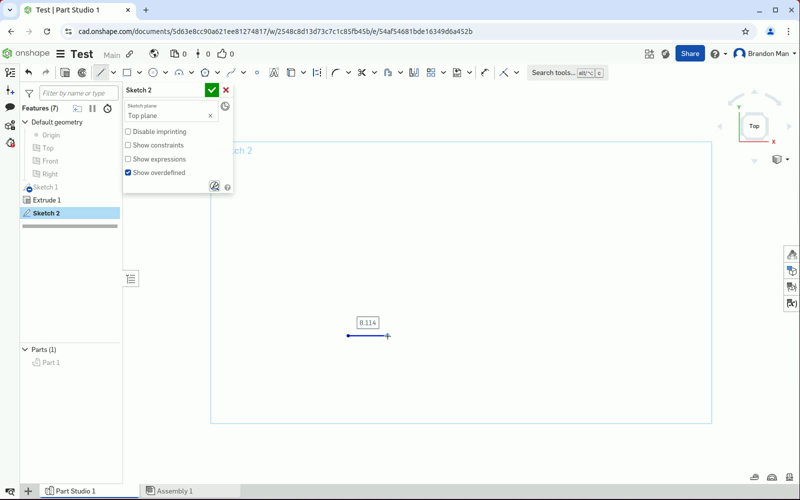
key_down(shift)
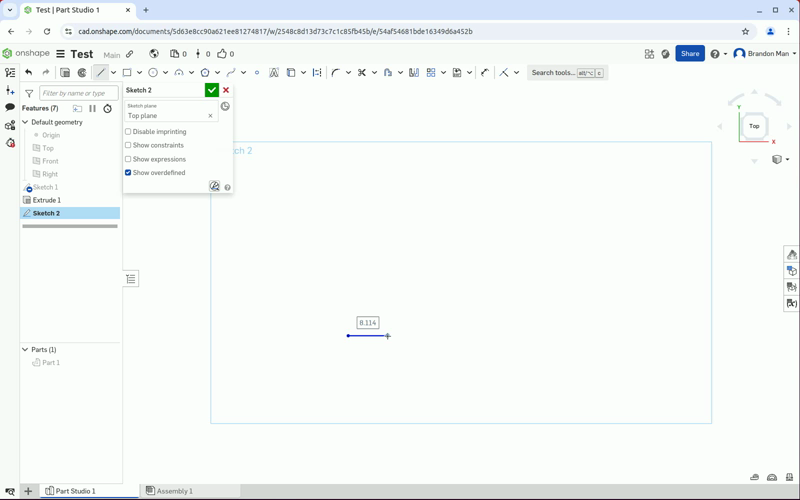
mouse_move(417, 335)
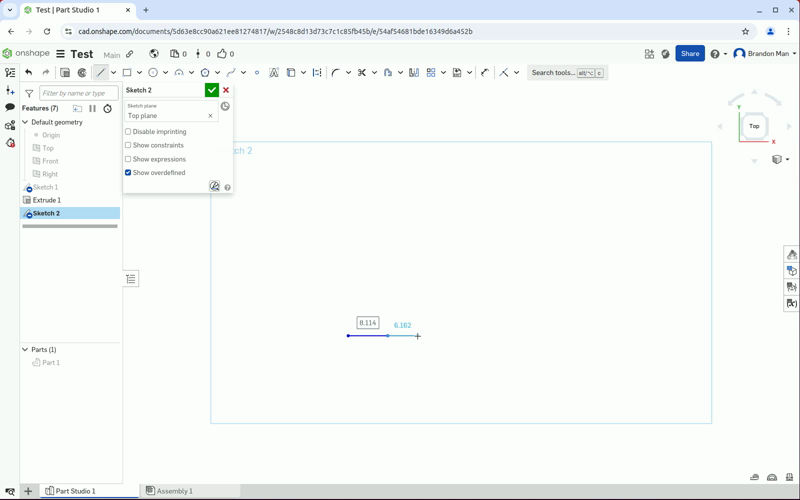
mouse_move(387, 296)
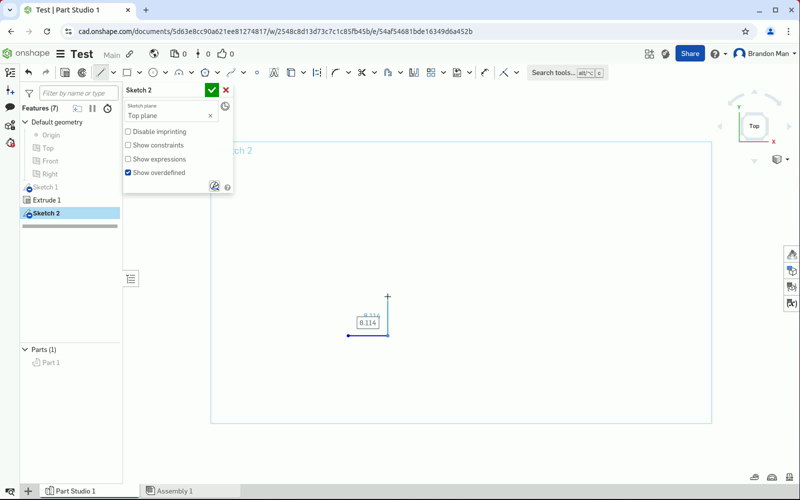
click(387, 296)
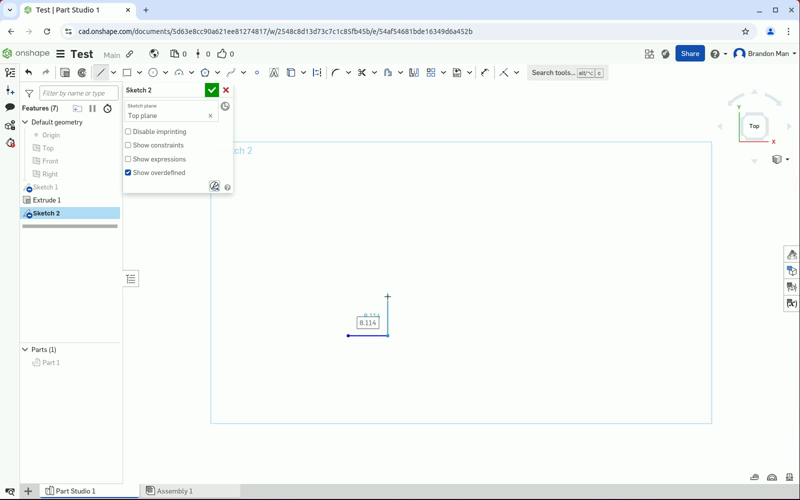
key_up(shift)
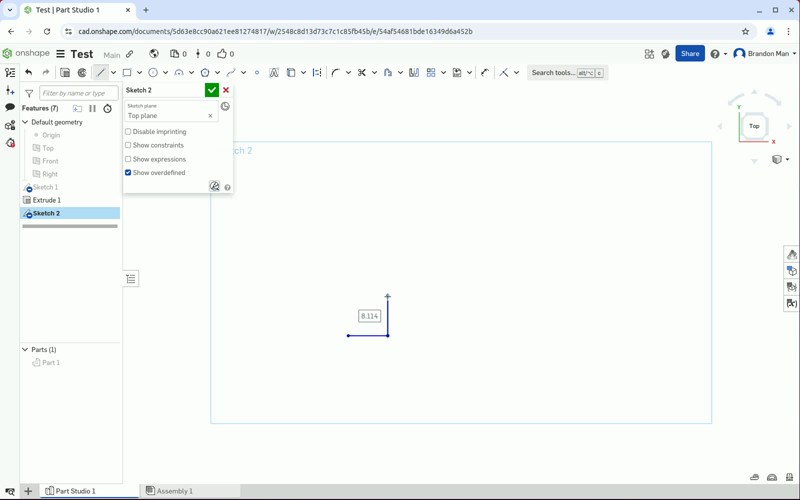
key_down(shift)
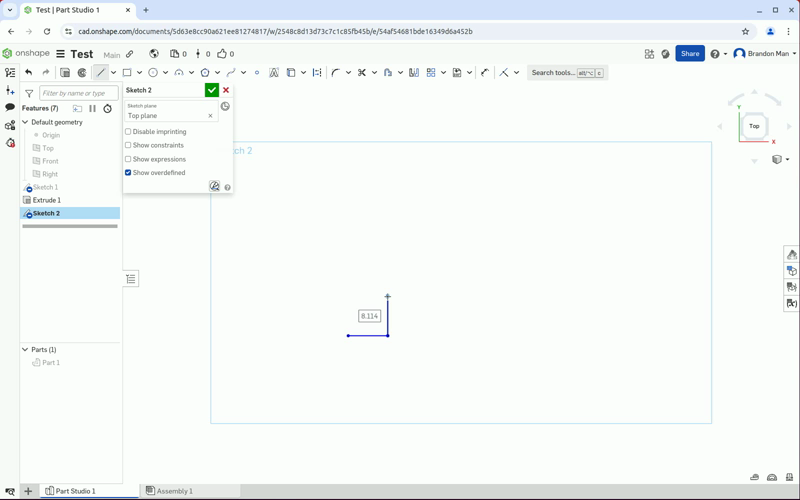
mouse_move(417, 296)
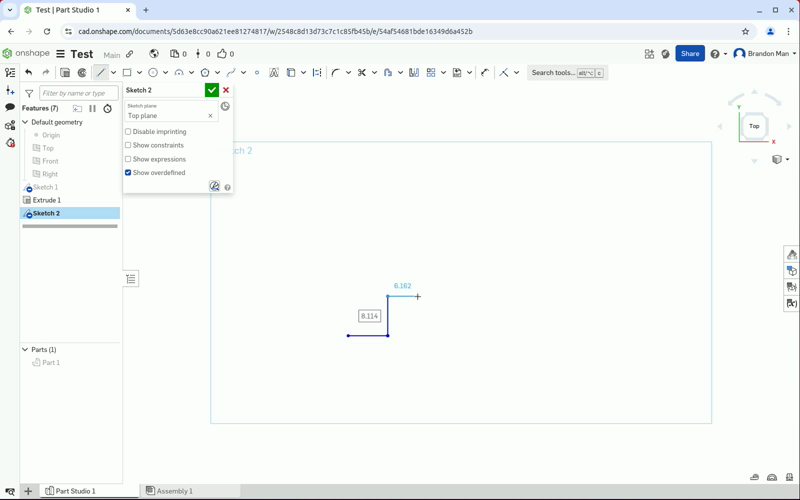
mouse_move(383, 296)
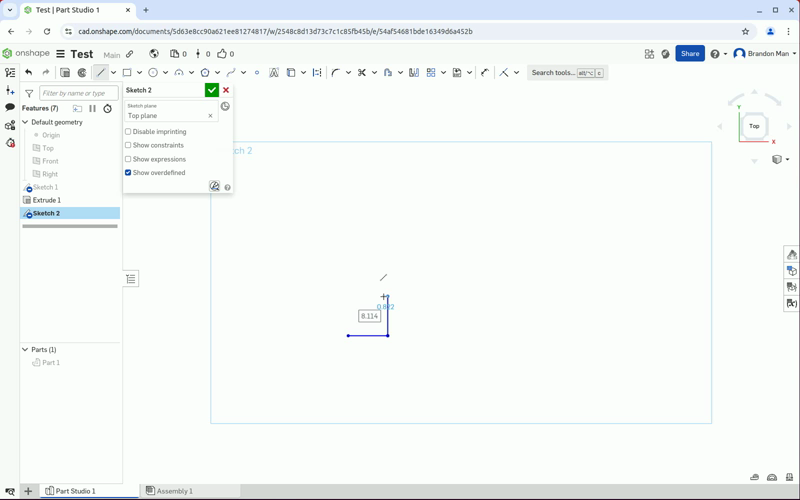
scroll(6)
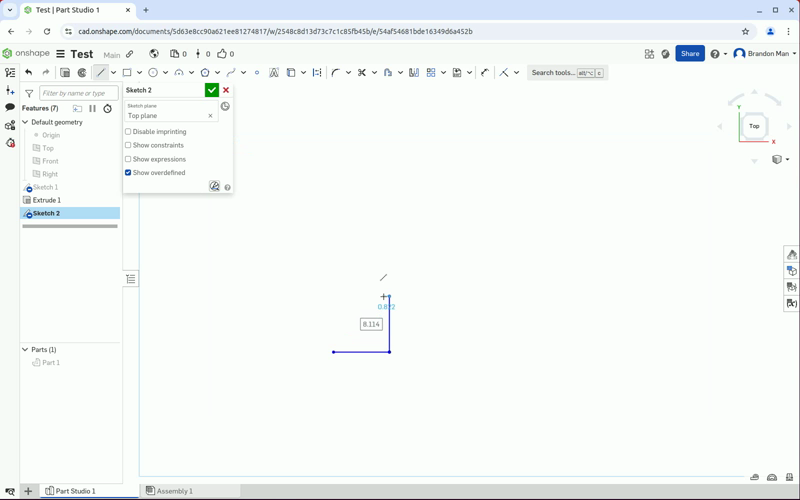
scroll(6)
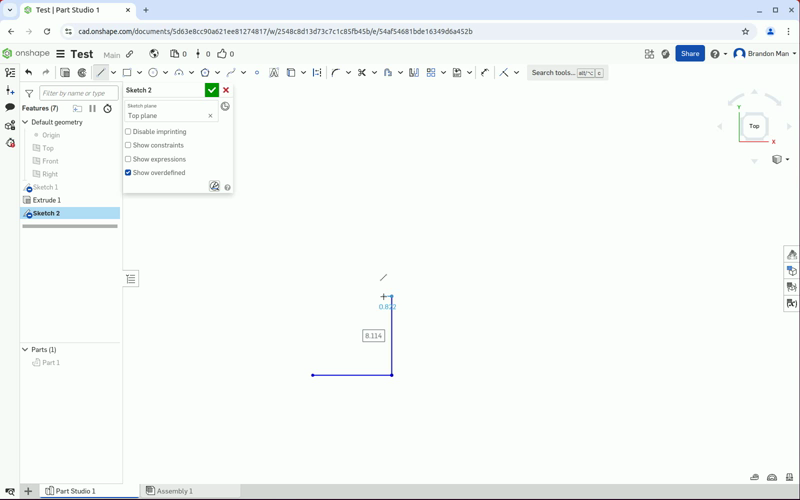
scroll(6)
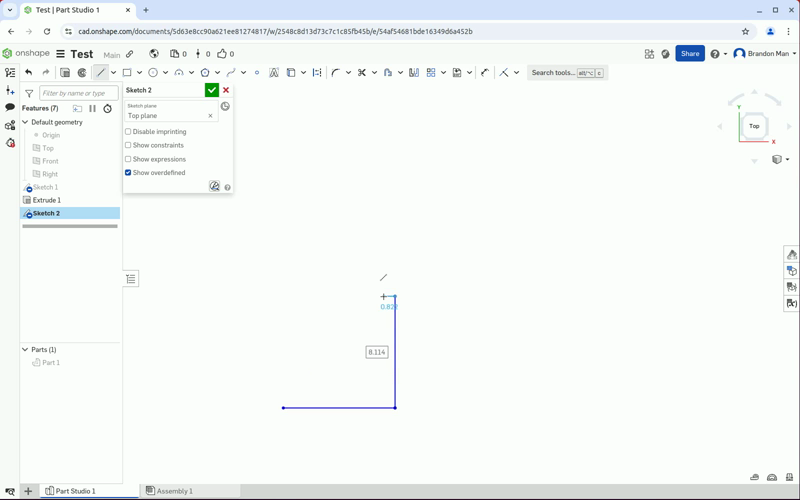
scroll(6)
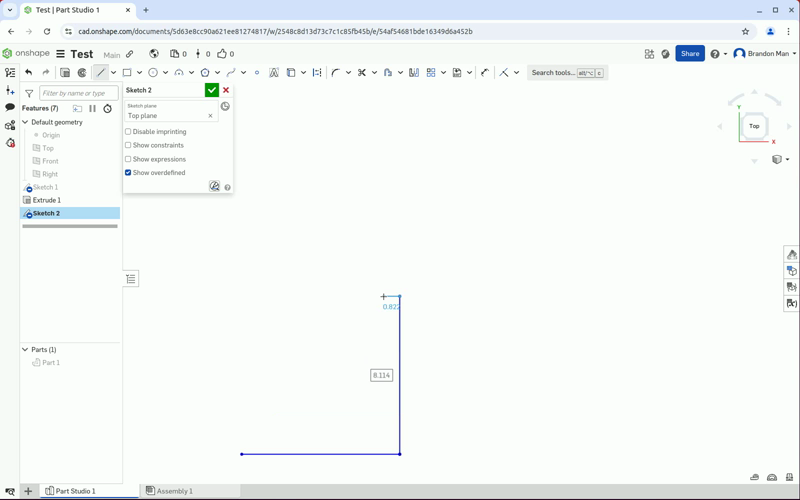
scroll(6)
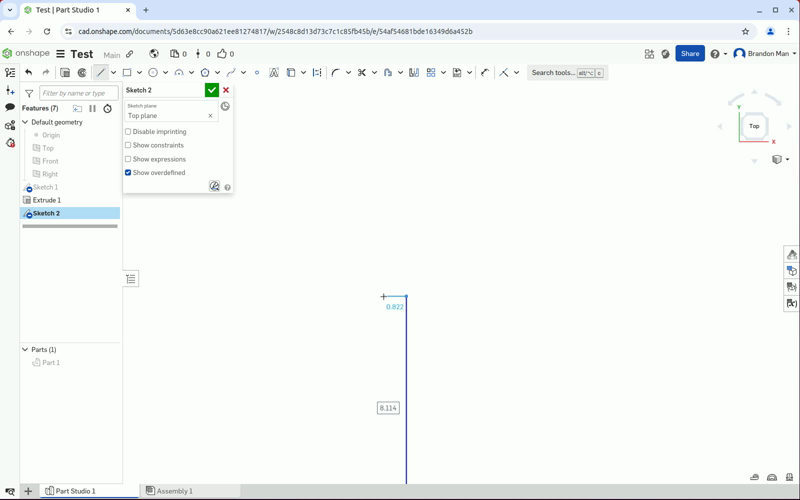
scroll(6)
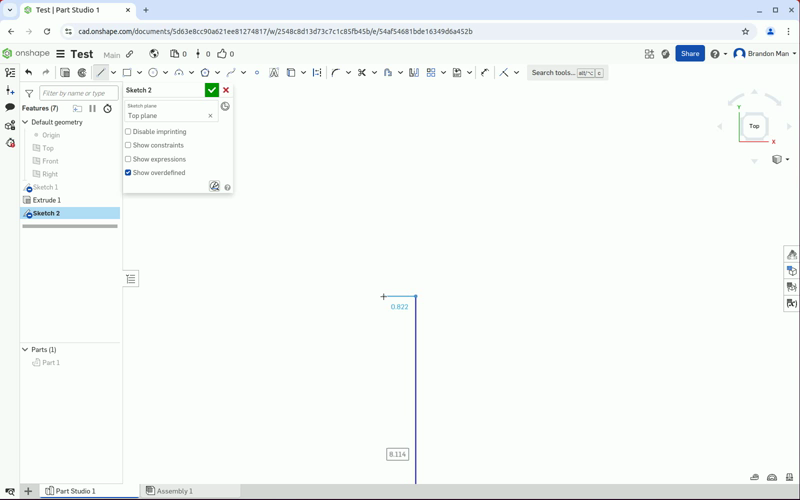
scroll(6)
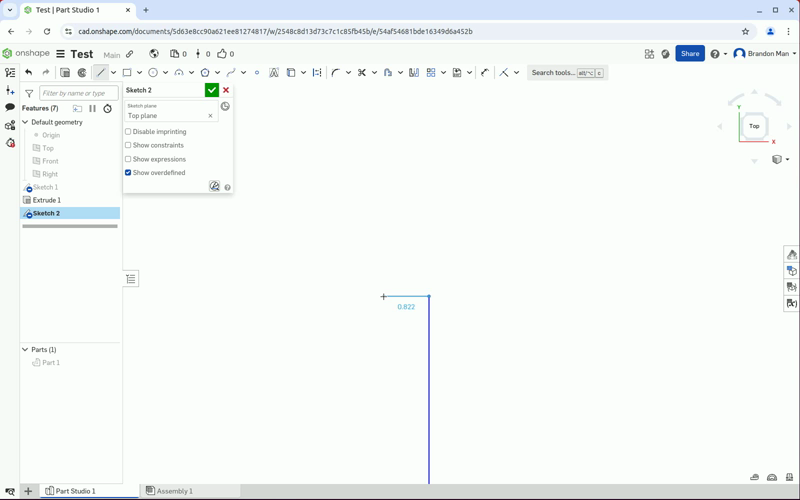
click(383, 296)
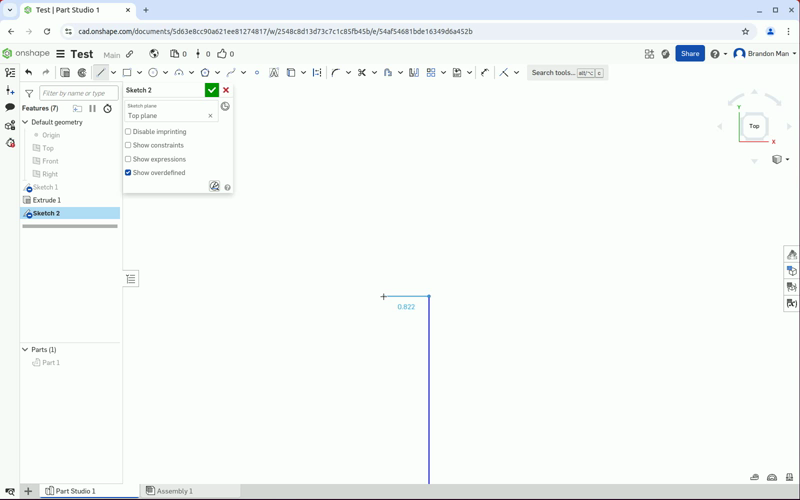
scroll(-6)
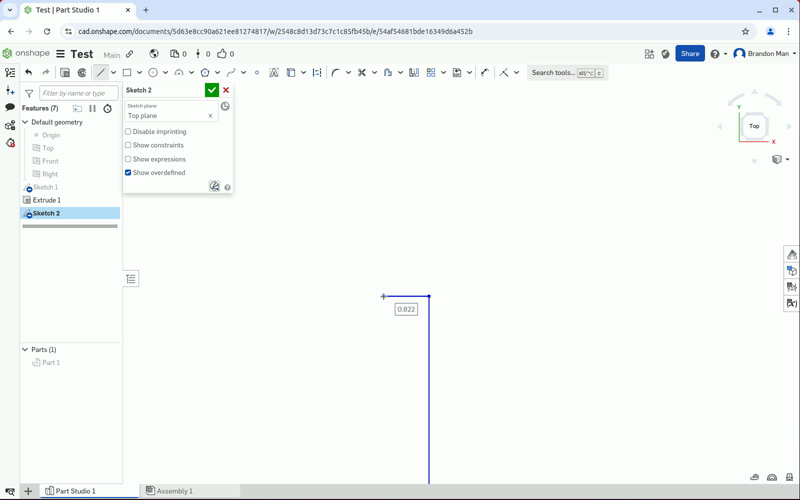
scroll(-6)
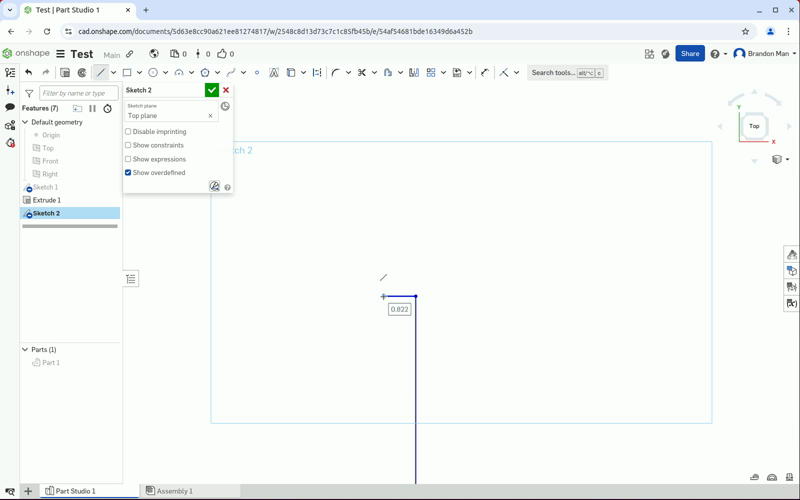
scroll(-6)
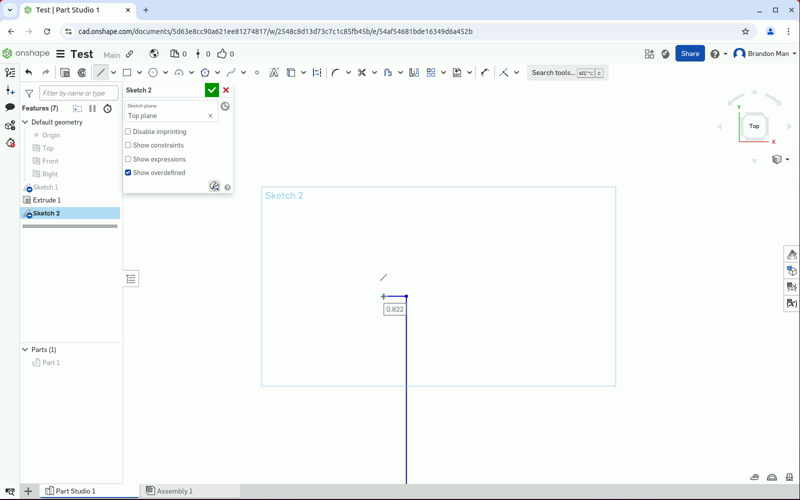
scroll(-6)
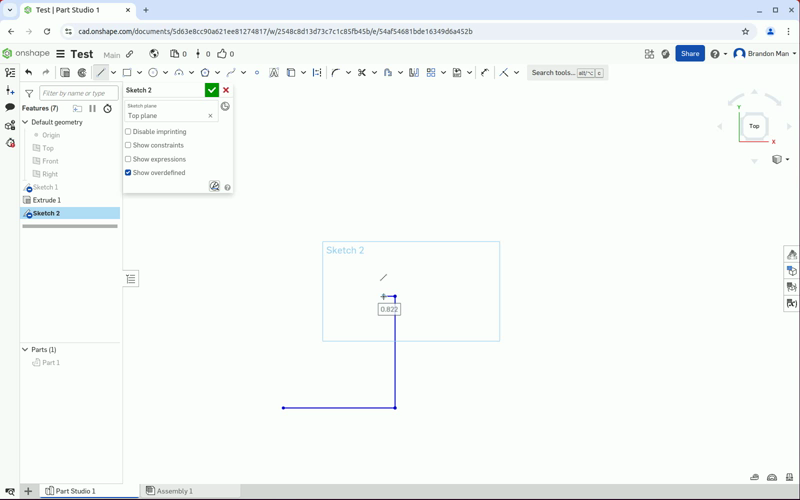
scroll(-6)
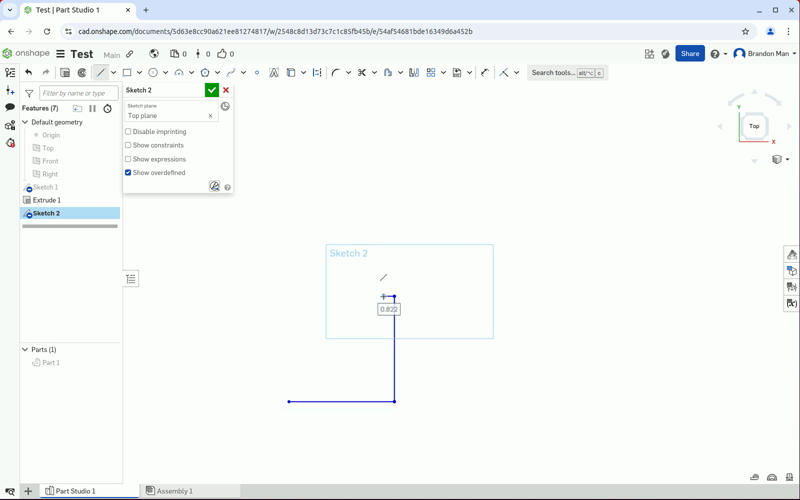
scroll(-6)
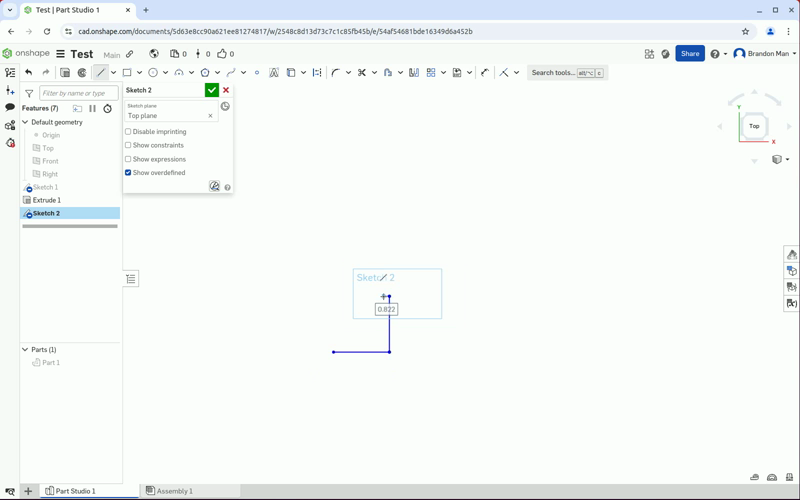
scroll(-6)
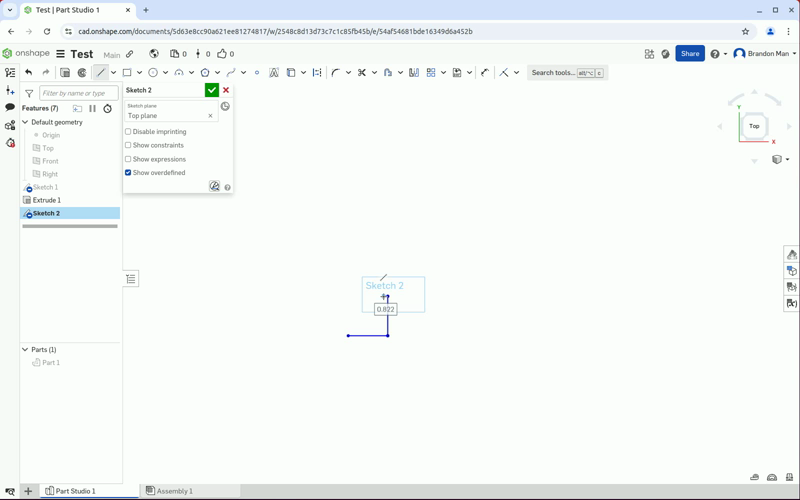
key_up(shift)
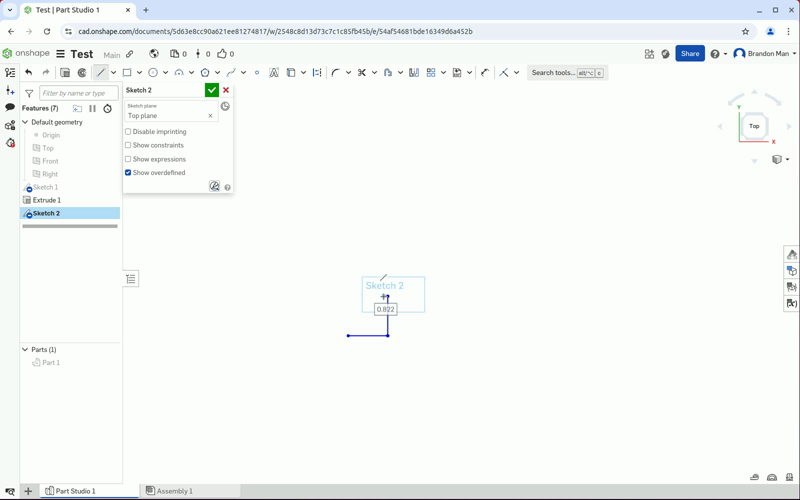
key_down(shift)
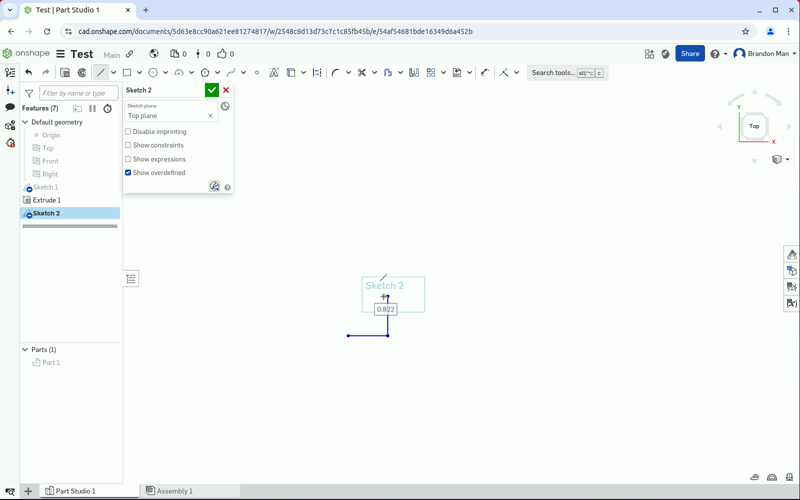
mouse_move(413, 296)
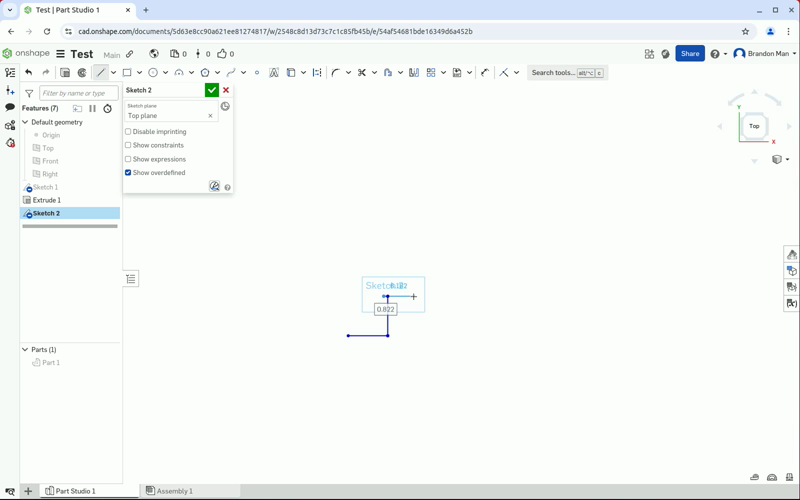
mouse_move(383, 324)
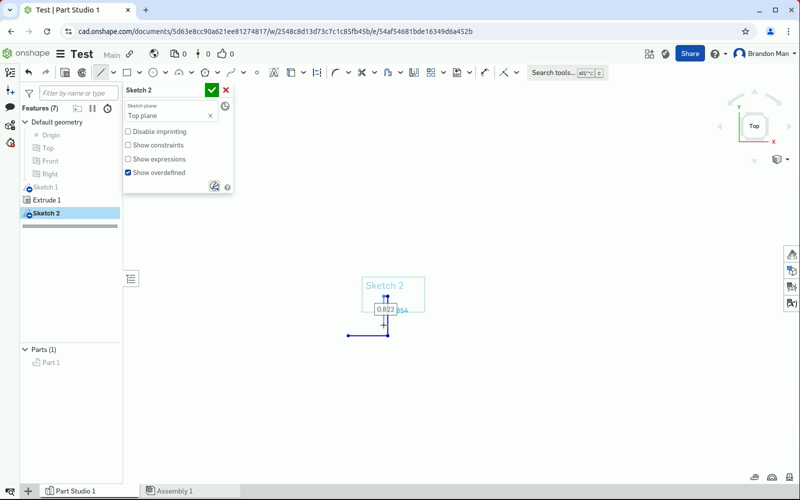
click(383, 324)
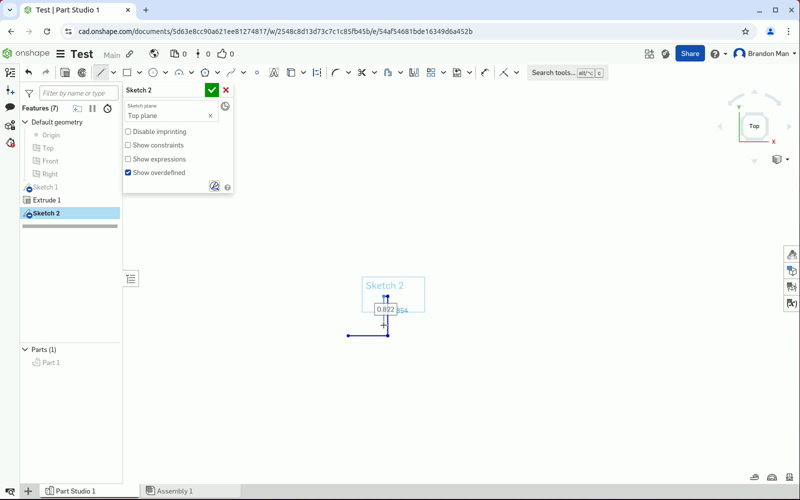
key_up(shift)
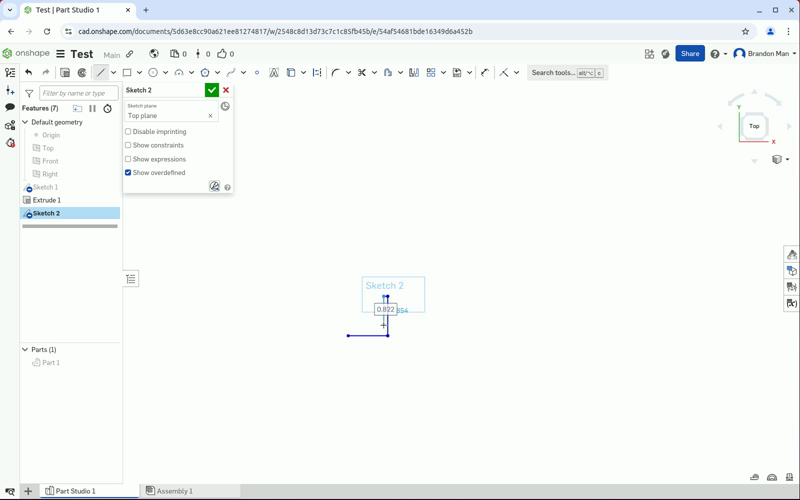
key_down(shift)
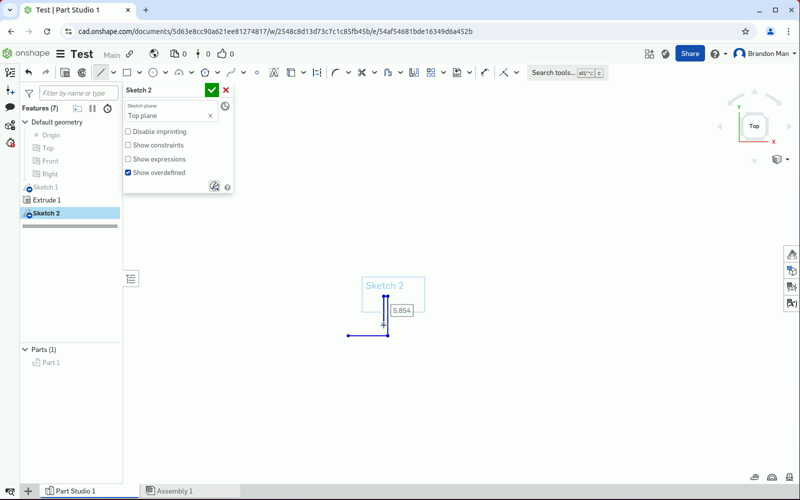
mouse_move(413, 324)
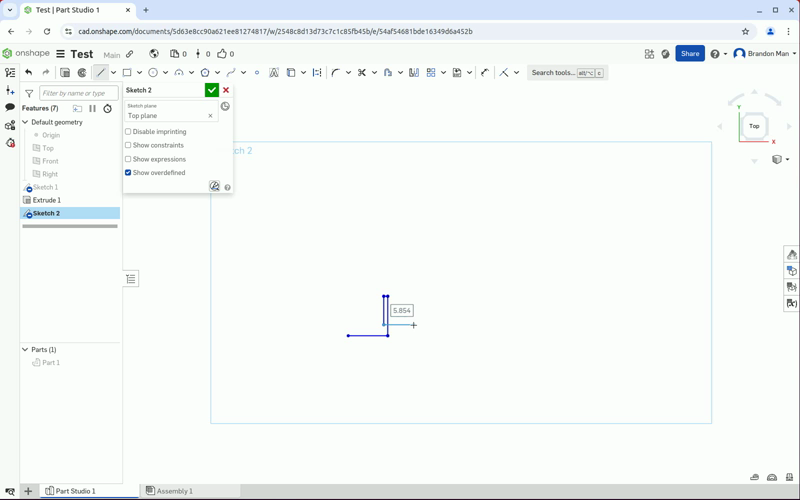
mouse_move(380, 324)
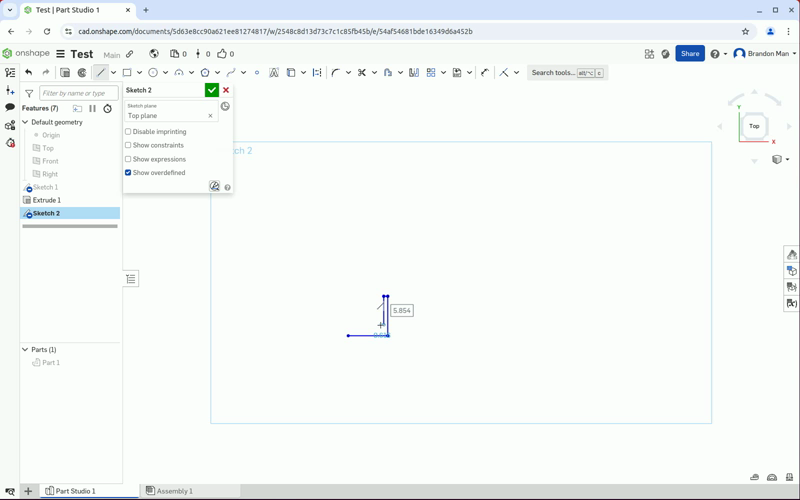
scroll(6)
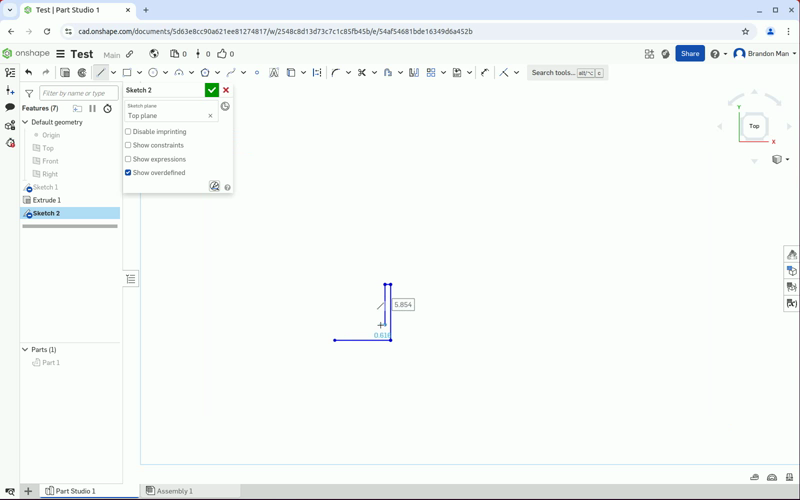
scroll(6)
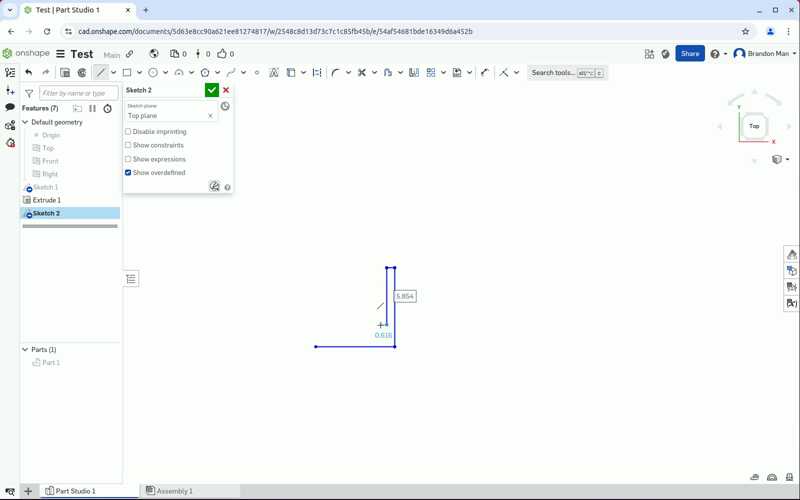
scroll(6)
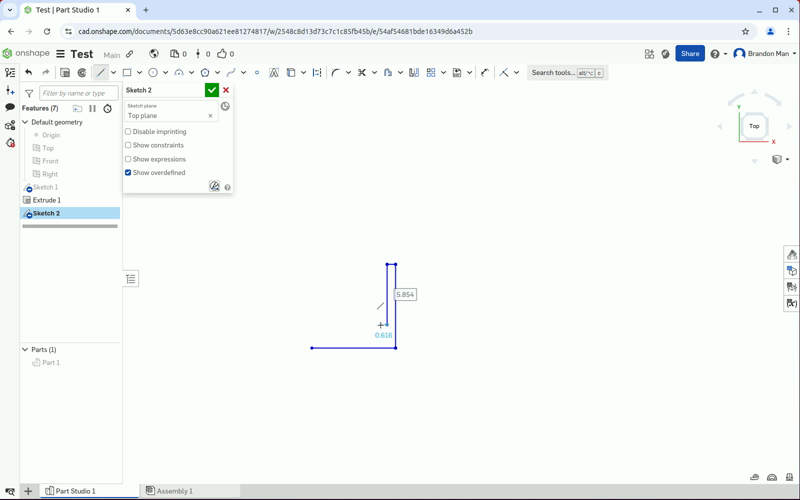
scroll(6)
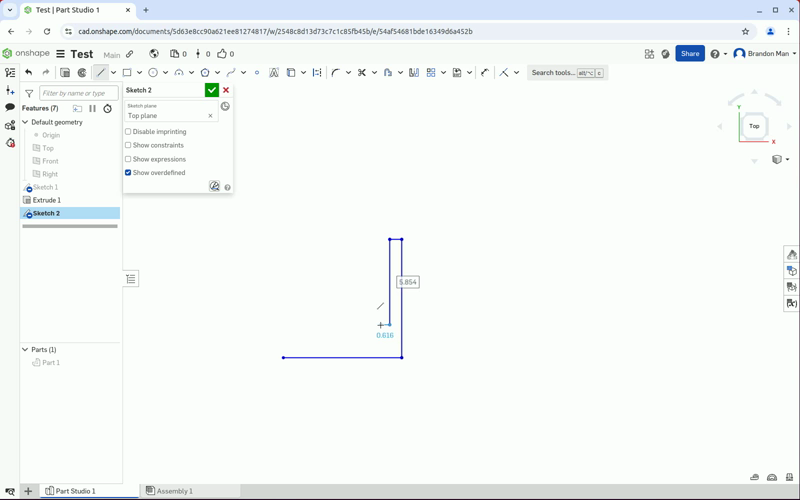
scroll(6)
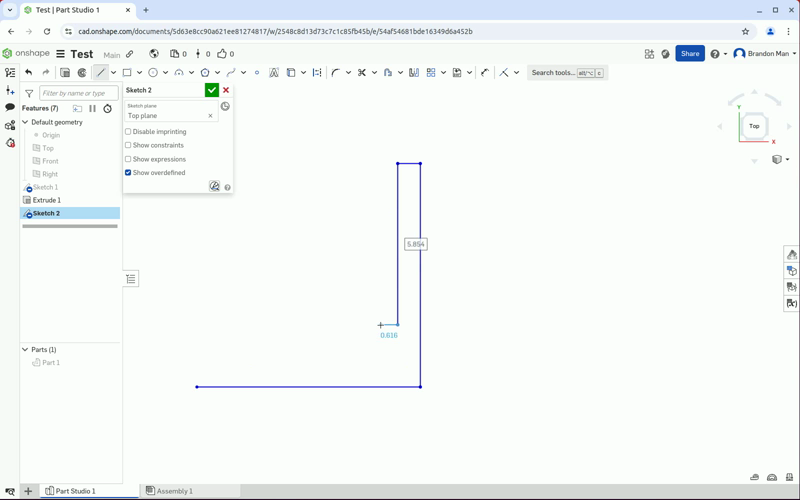
scroll(6)
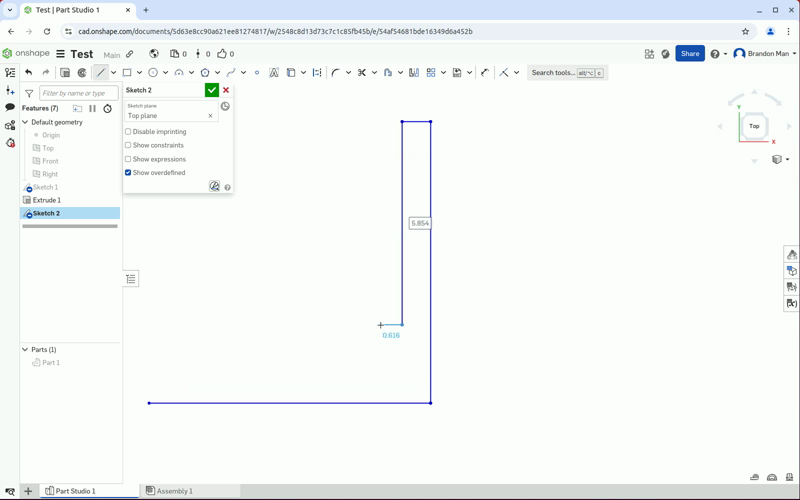
scroll(6)
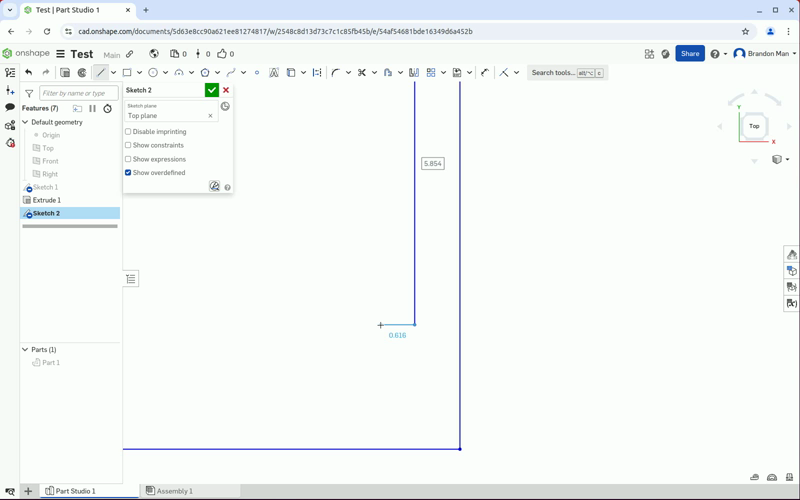
click(380, 324)
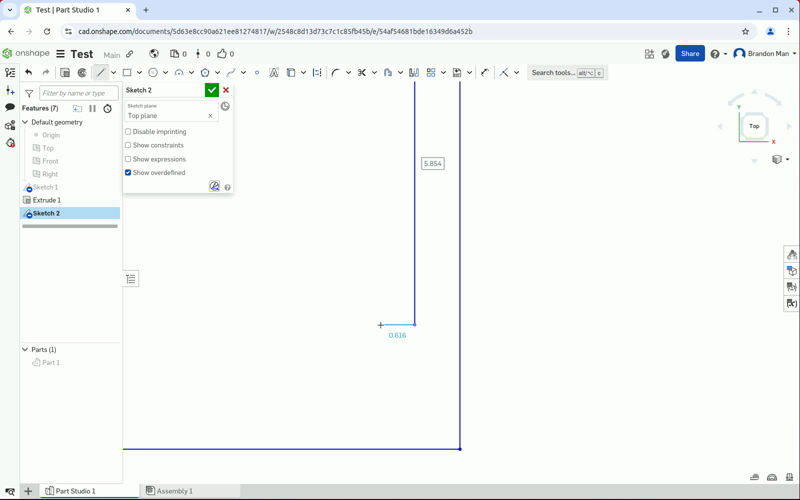
scroll(-6)
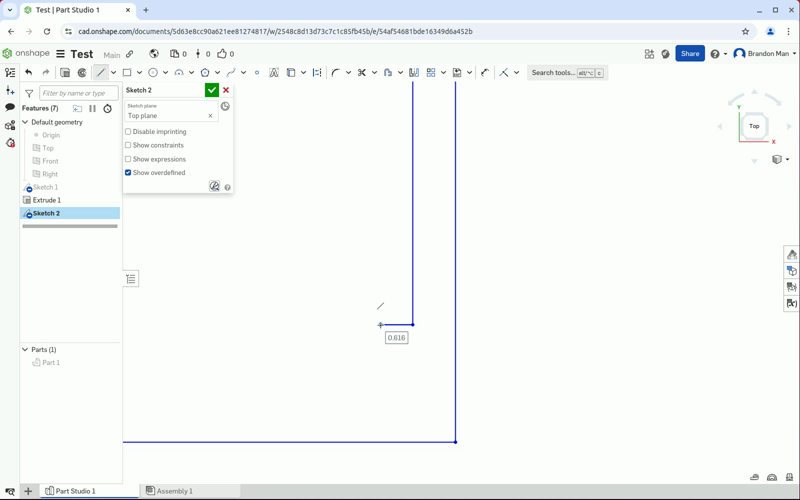
scroll(-6)
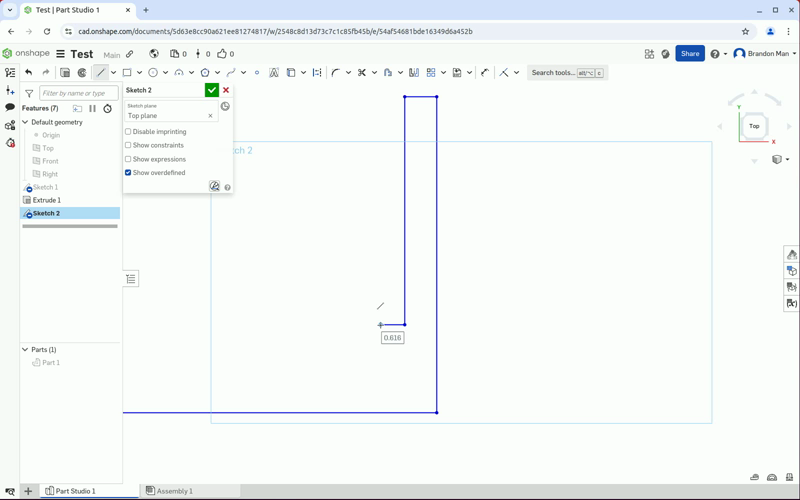
scroll(-6)
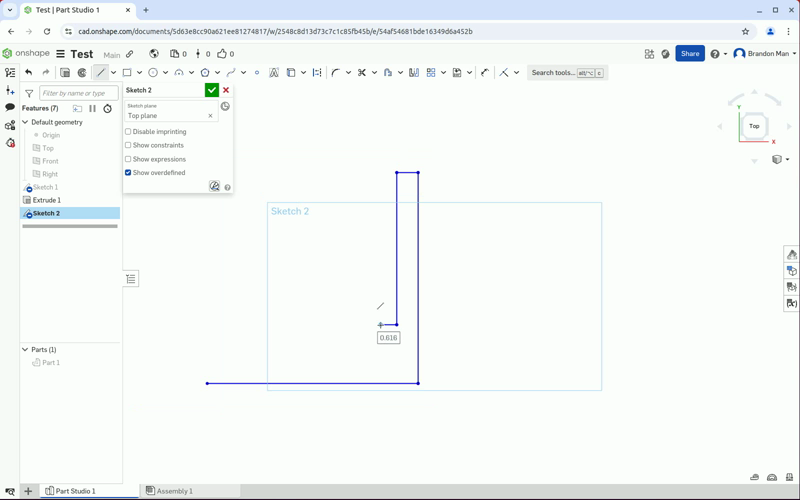
scroll(-6)
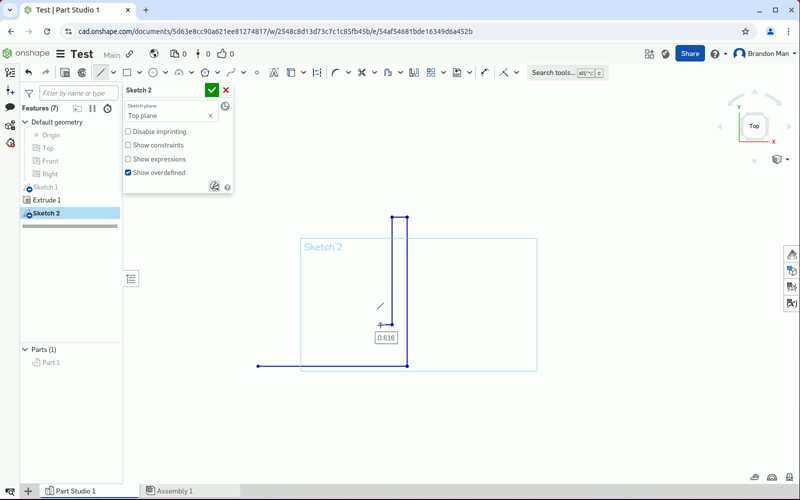
scroll(-6)
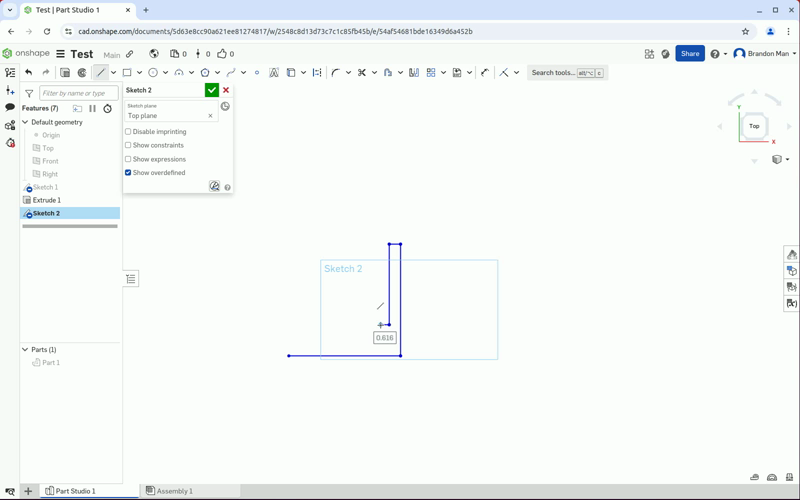
scroll(-6)
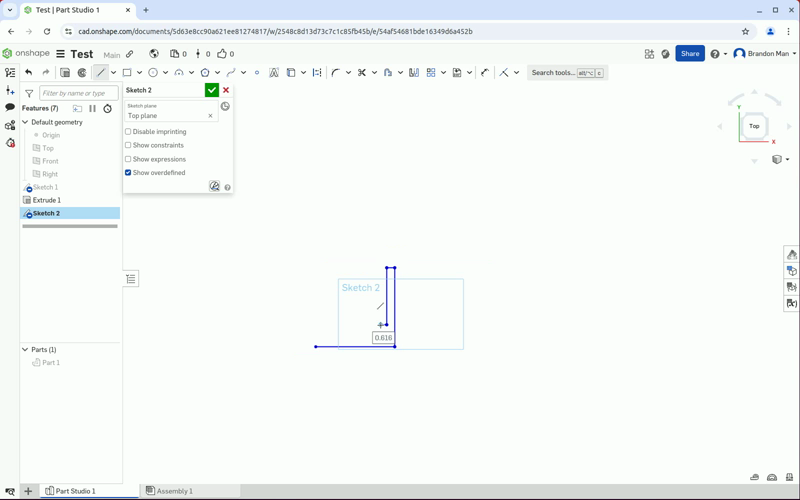
scroll(-6)
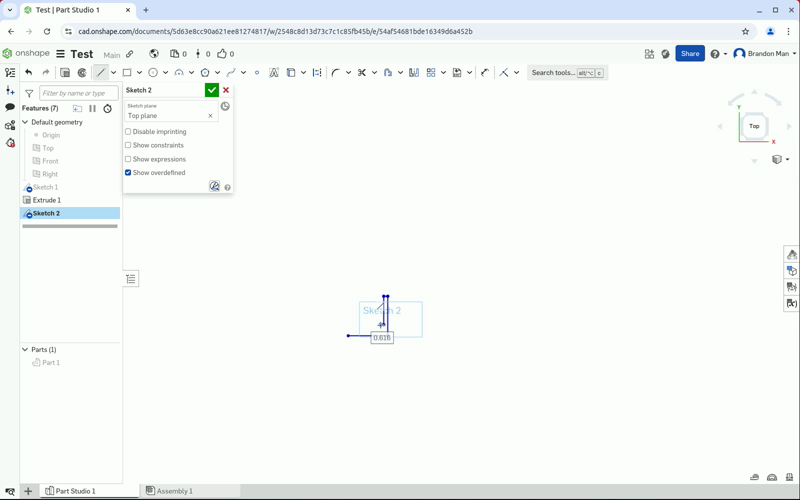
key_up(shift)
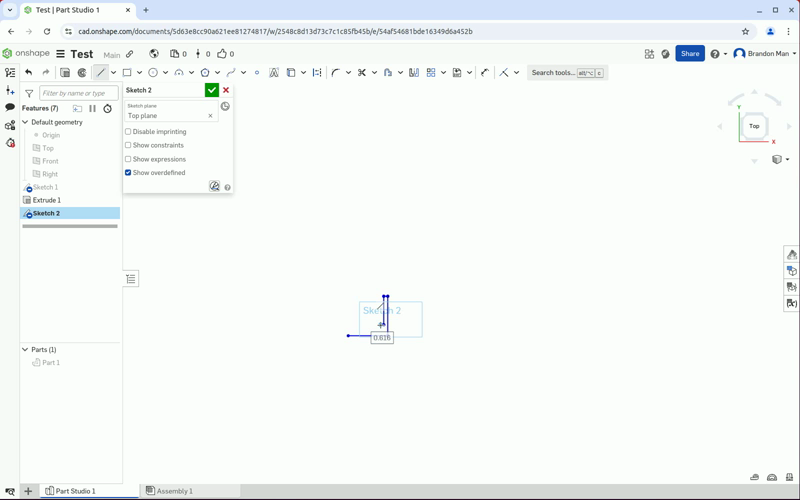
key_down(shift)
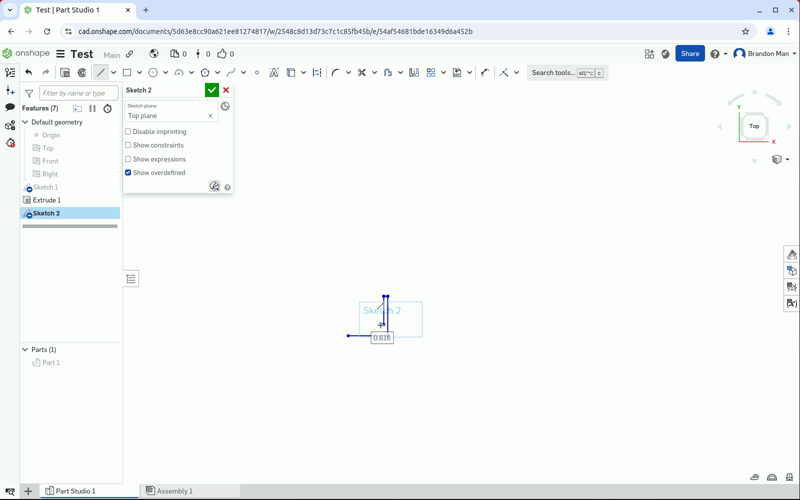
mouse_move(410, 324)
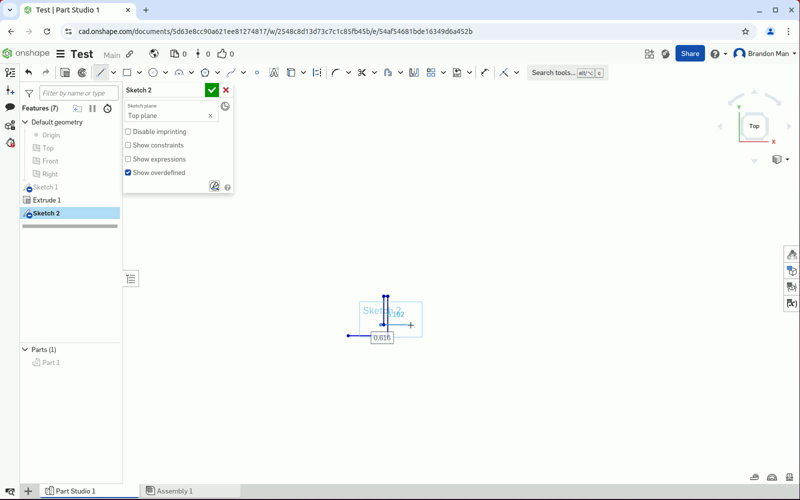
mouse_move(380, 296)
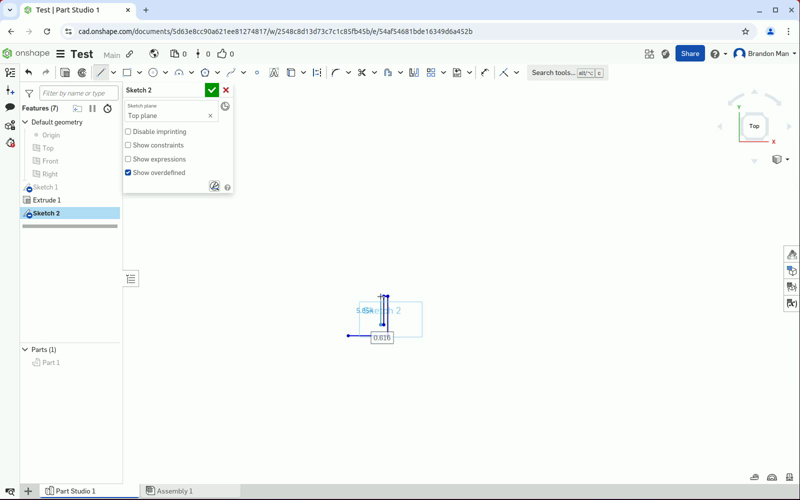
scroll(6)
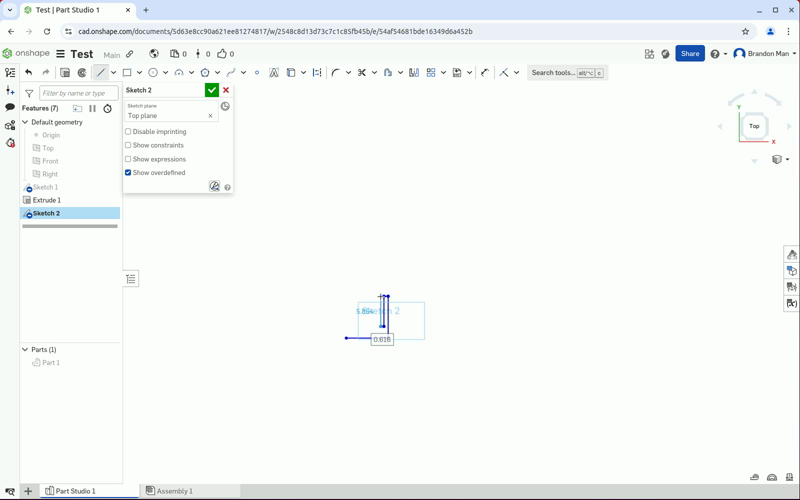
scroll(6)
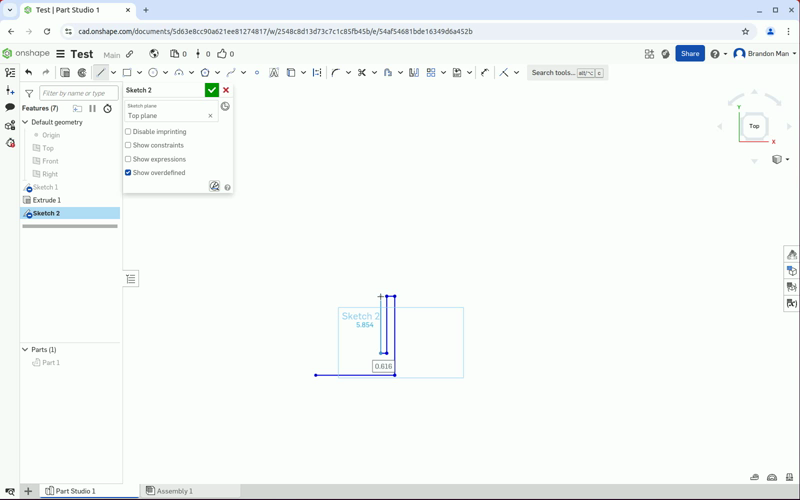
scroll(6)
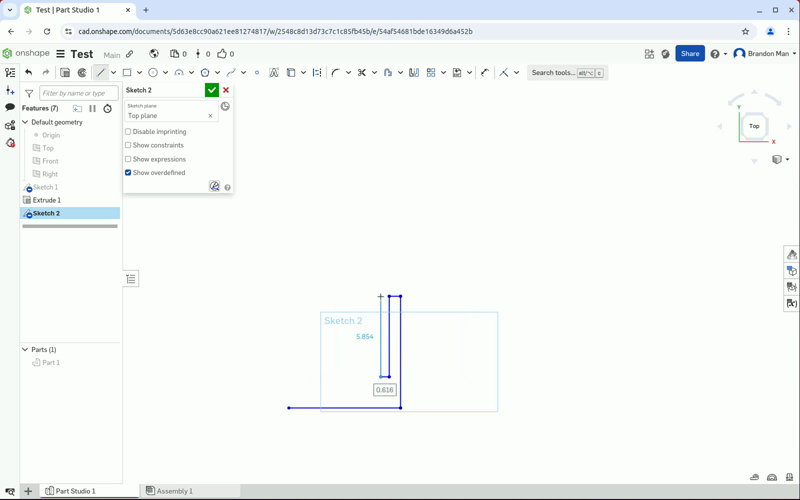
scroll(6)
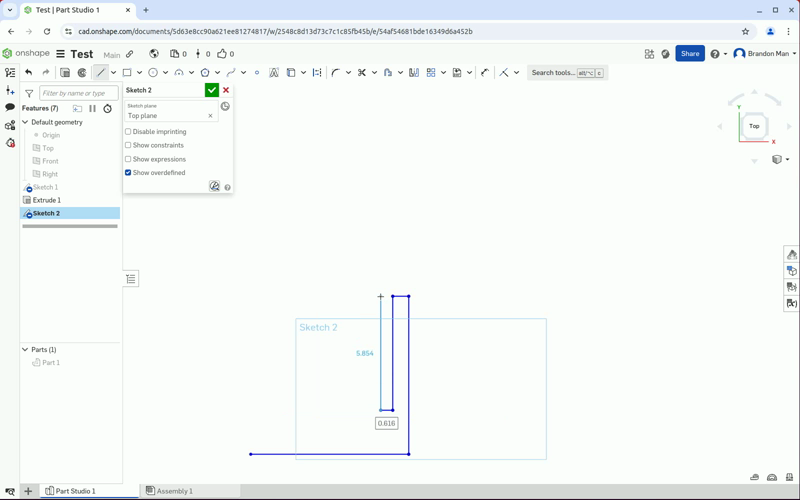
scroll(6)
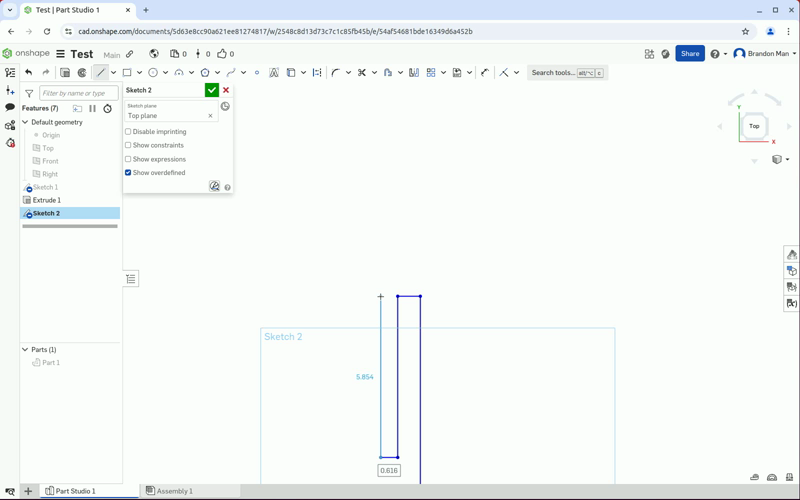
scroll(6)
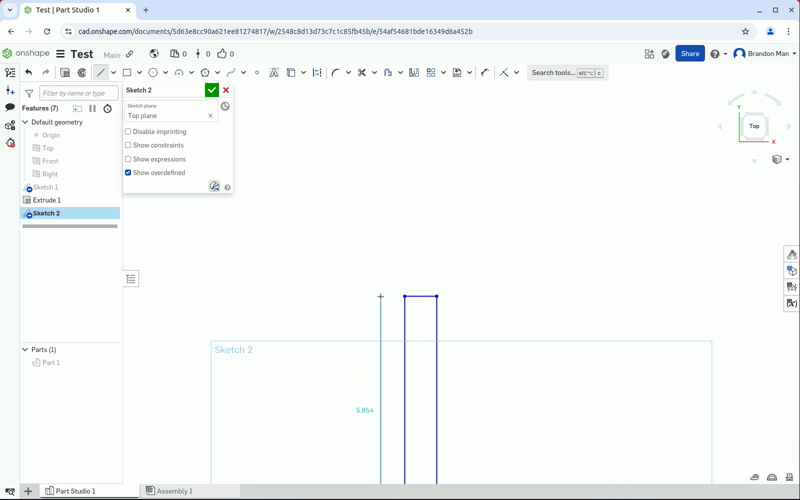
scroll(6)
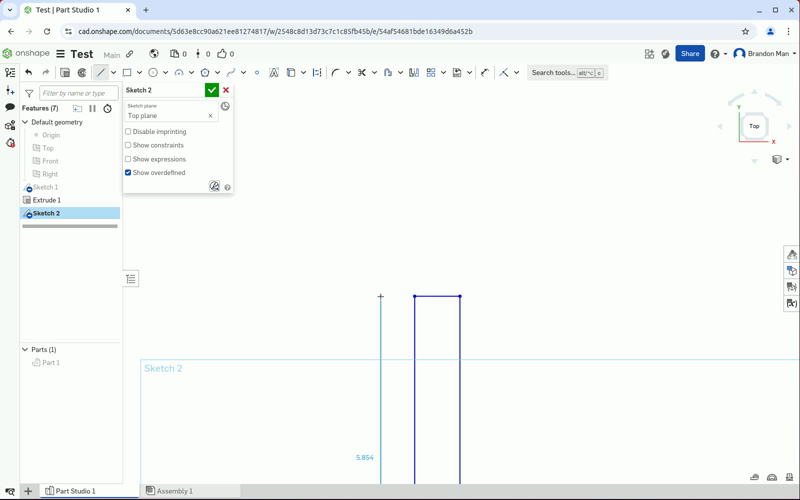
click(380, 296)
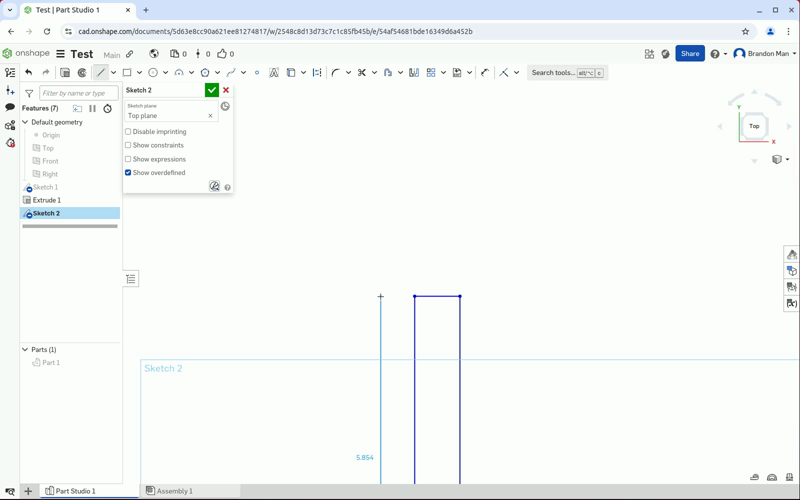
scroll(-6)
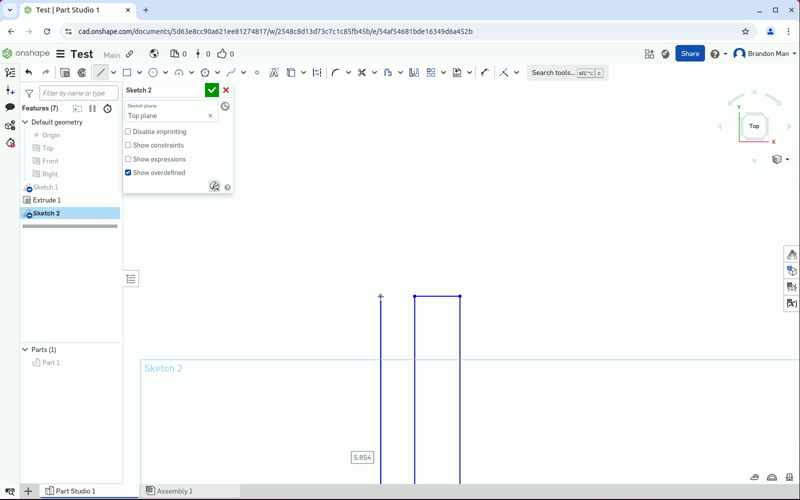
scroll(-6)
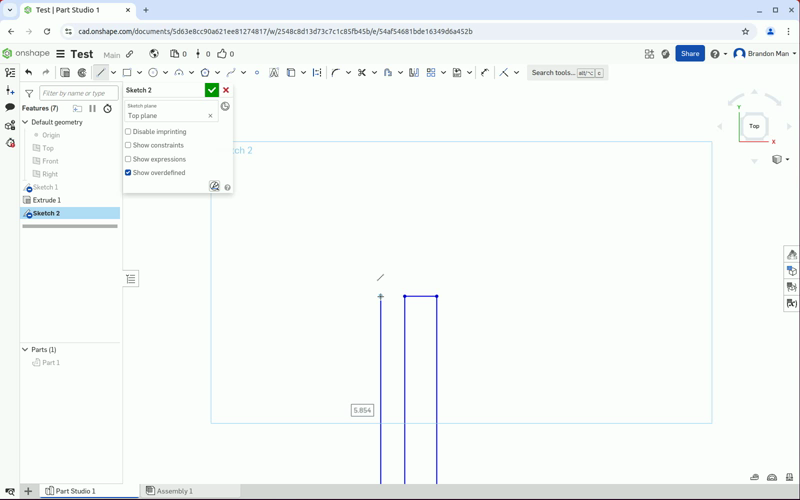
scroll(-6)
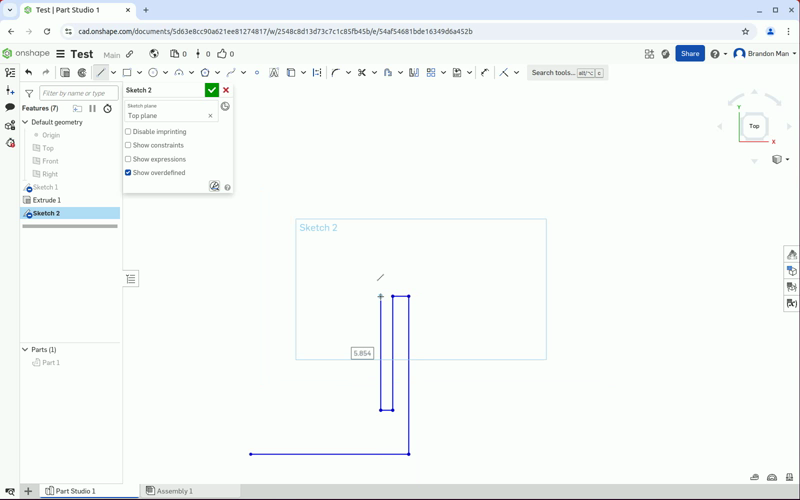
scroll(-6)
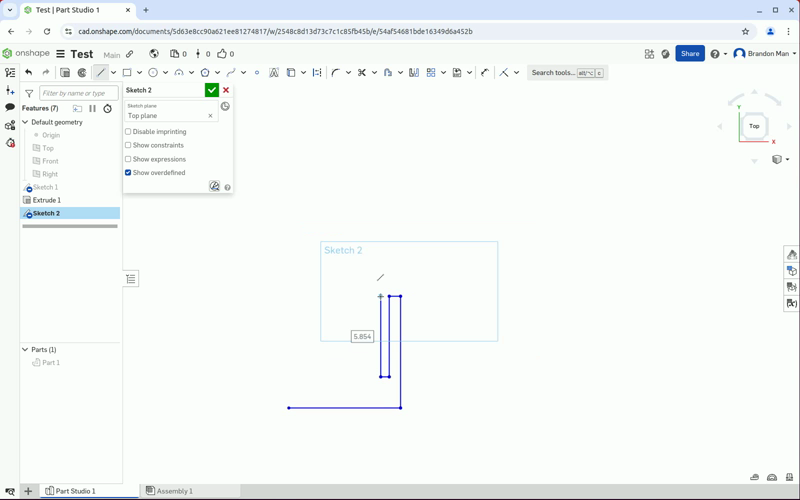
scroll(-6)
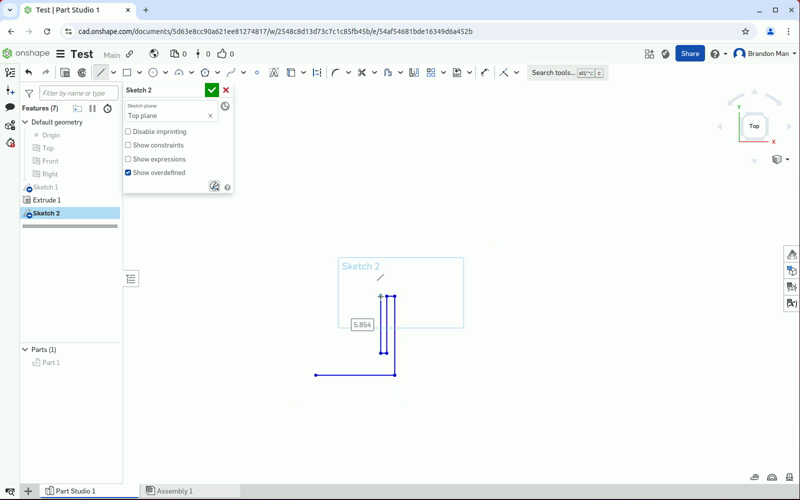
scroll(-6)
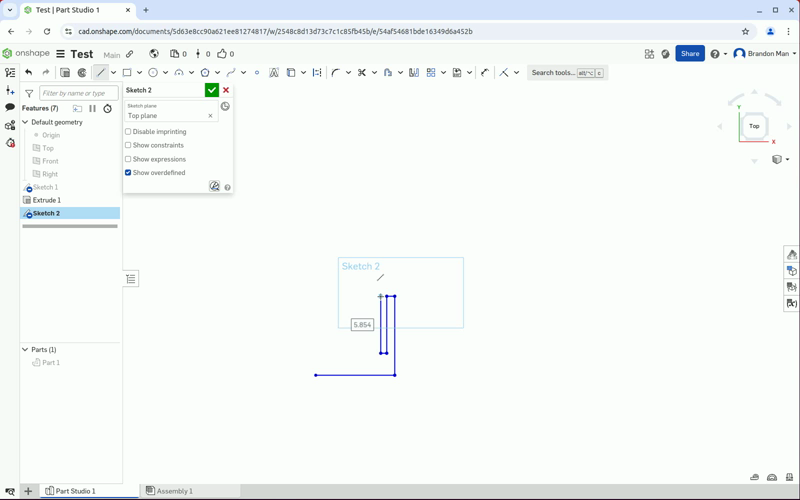
scroll(-6)
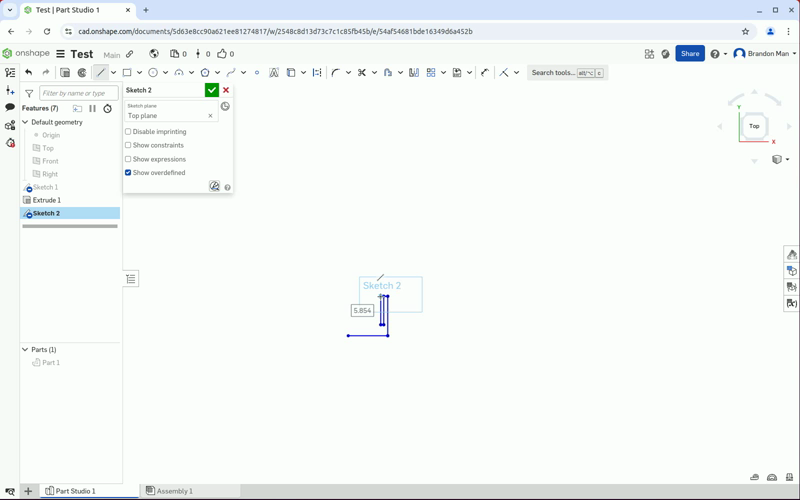
key_up(shift)
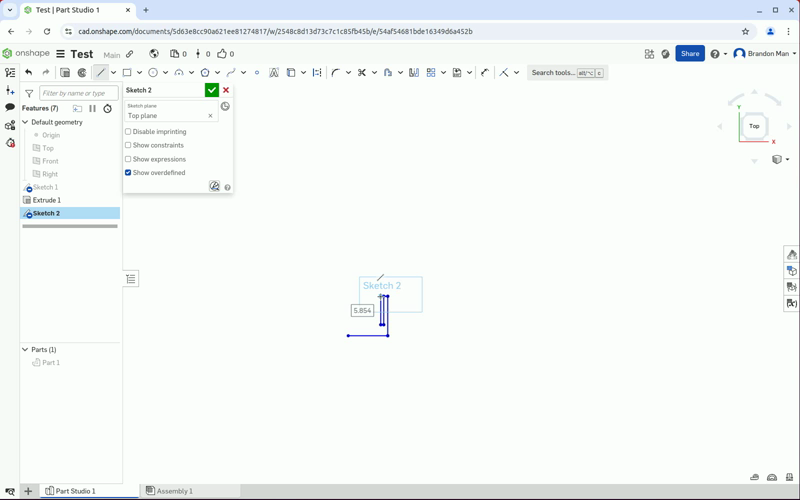
key_down(shift)
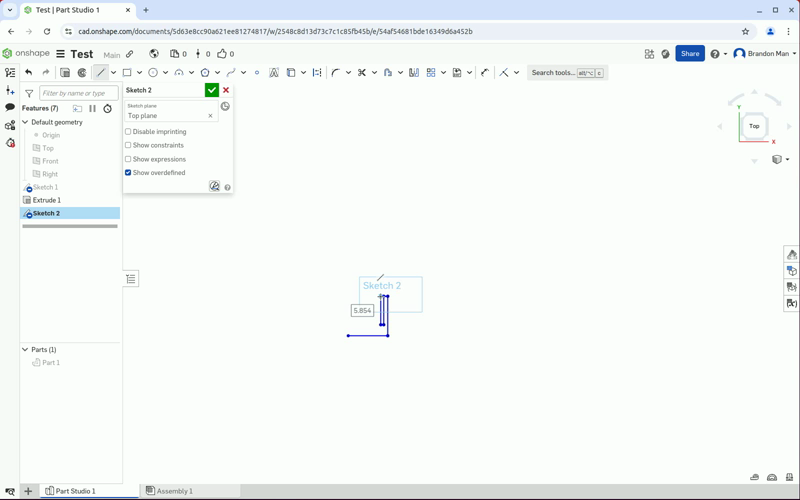
mouse_move(410, 296)
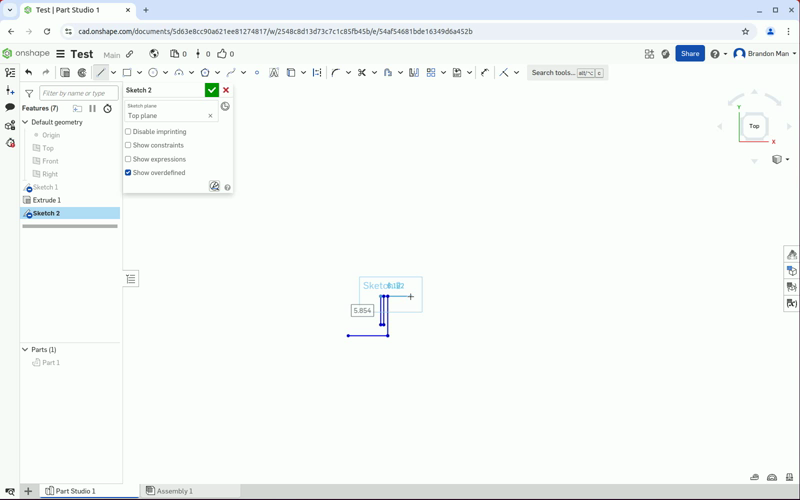
mouse_move(376, 296)
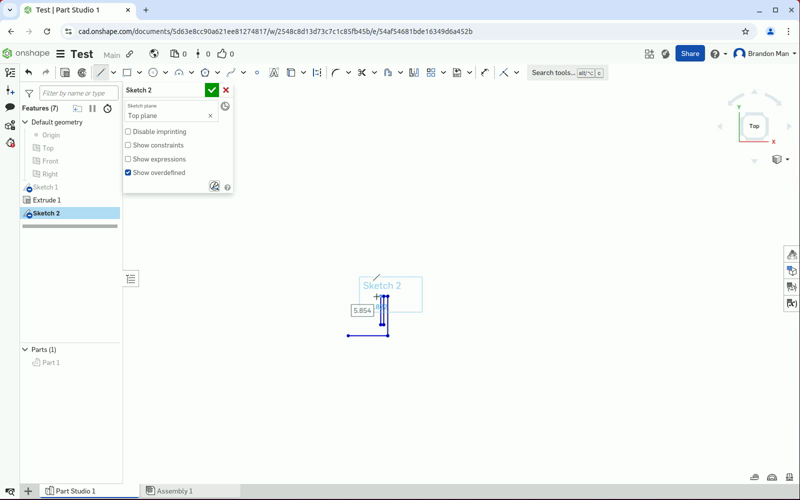
scroll(6)
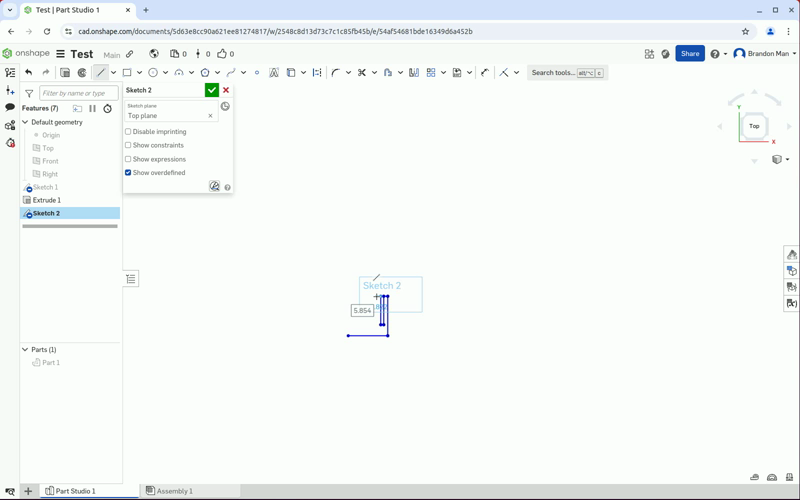
scroll(6)
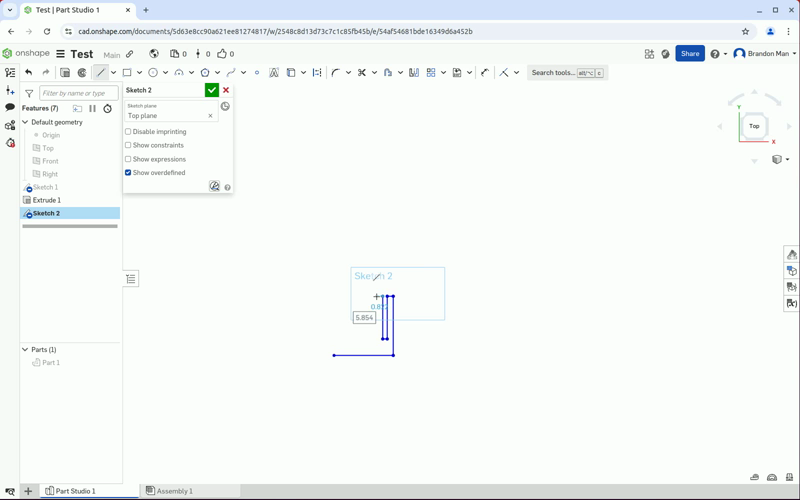
scroll(6)
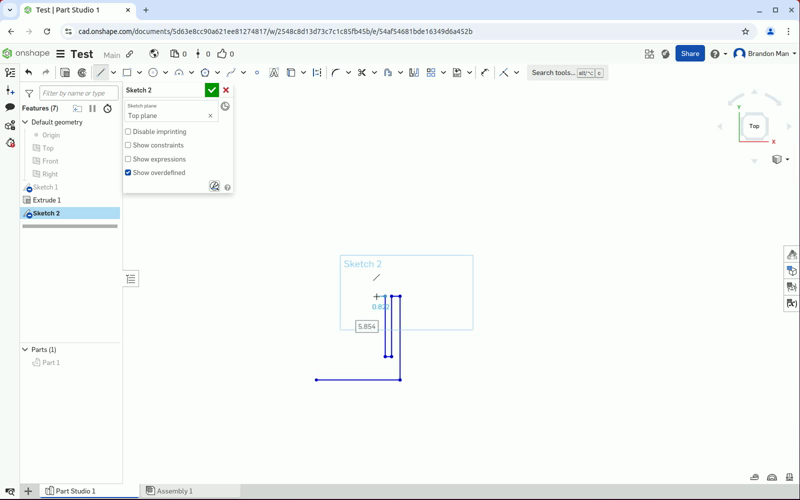
scroll(6)
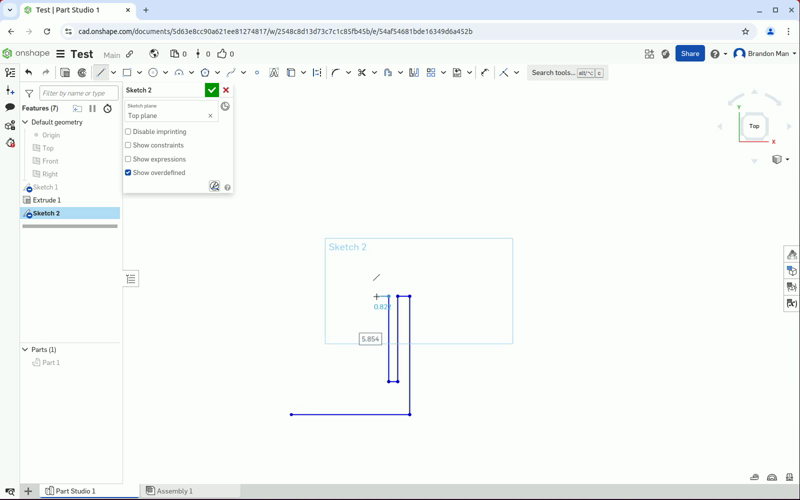
scroll(6)
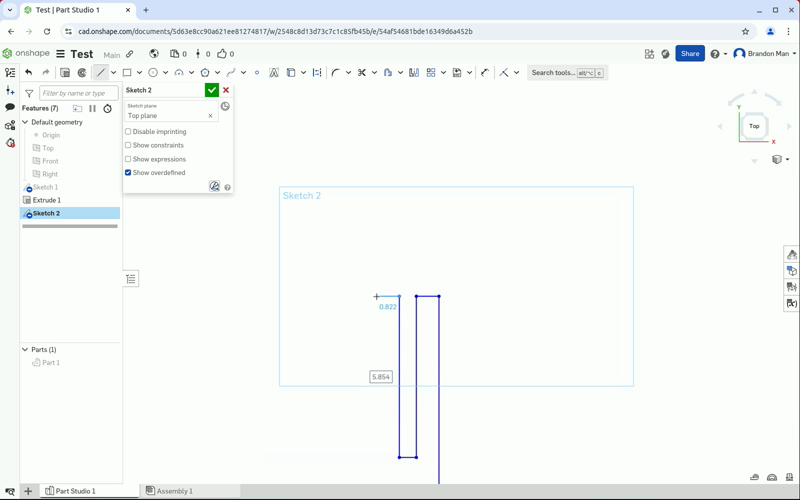
scroll(6)
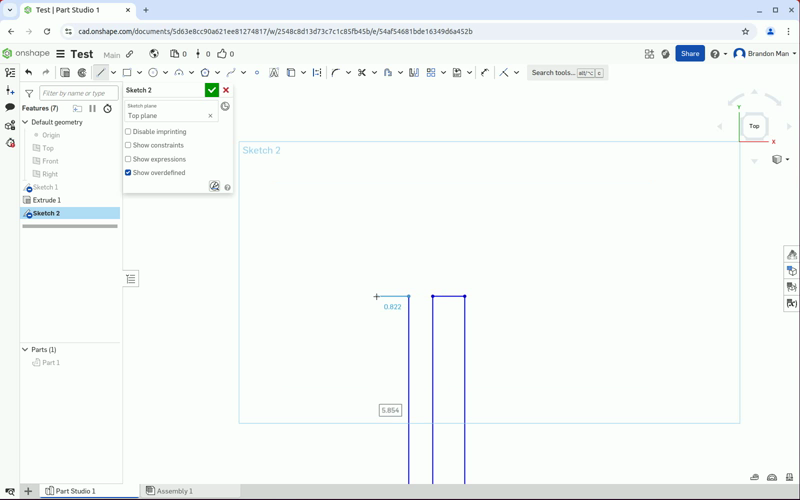
scroll(6)
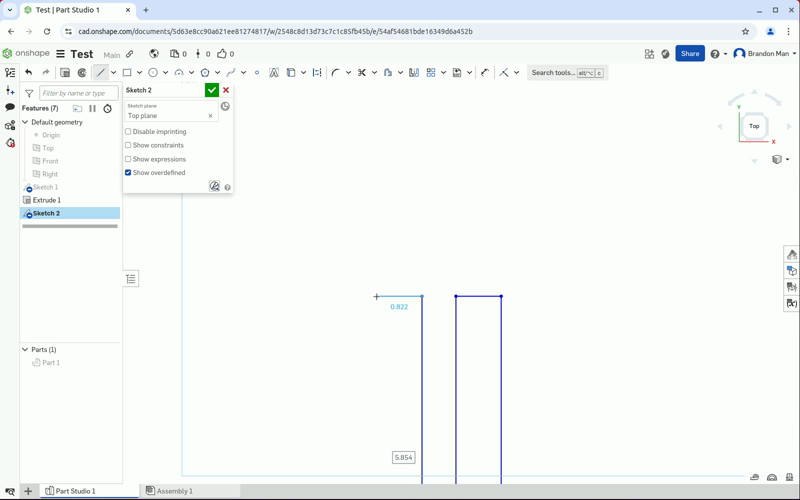
click(376, 296)
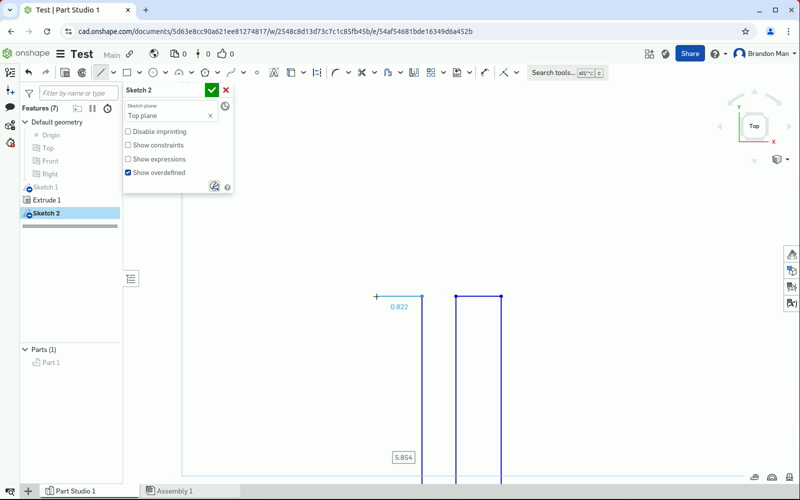
scroll(-6)
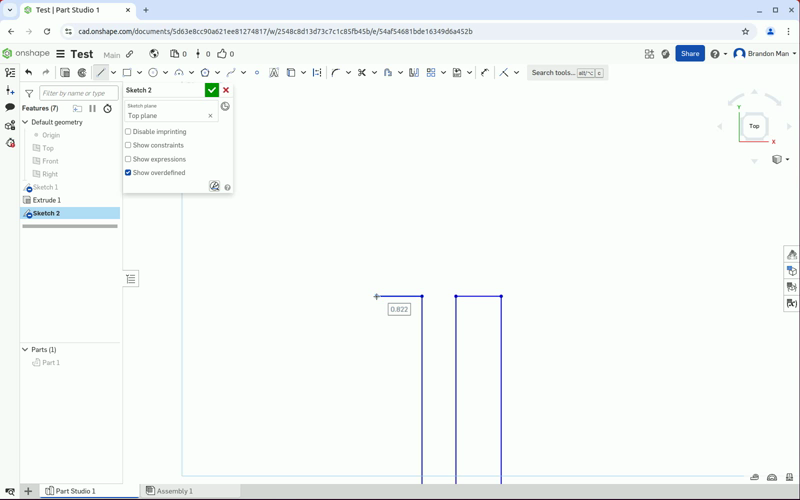
scroll(-6)
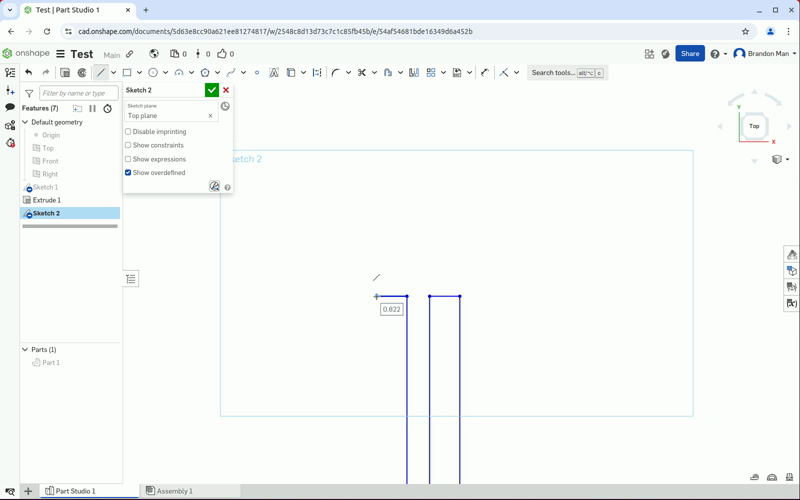
scroll(-6)
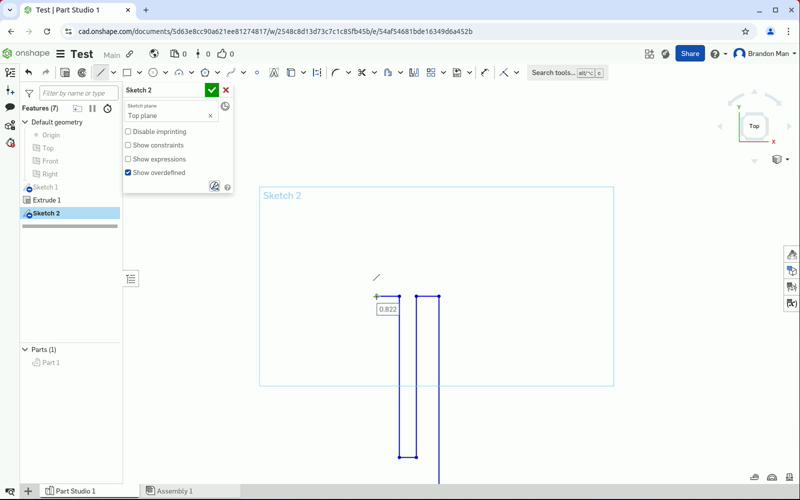
scroll(-6)
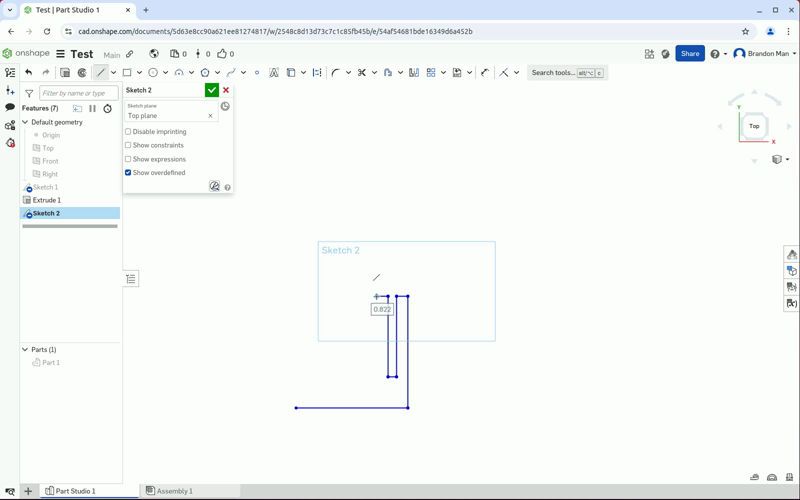
scroll(-6)
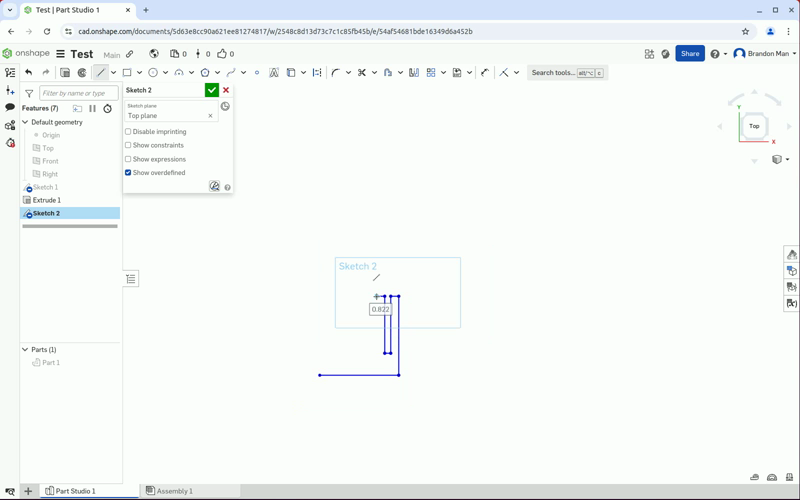
scroll(-6)
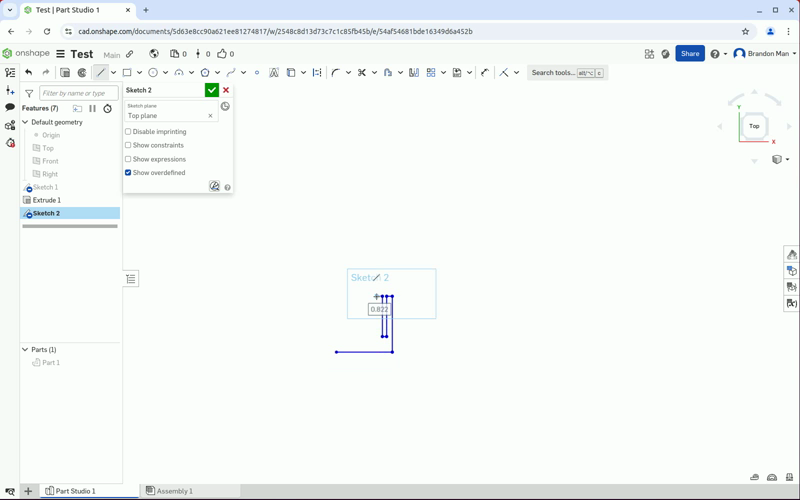
scroll(-6)
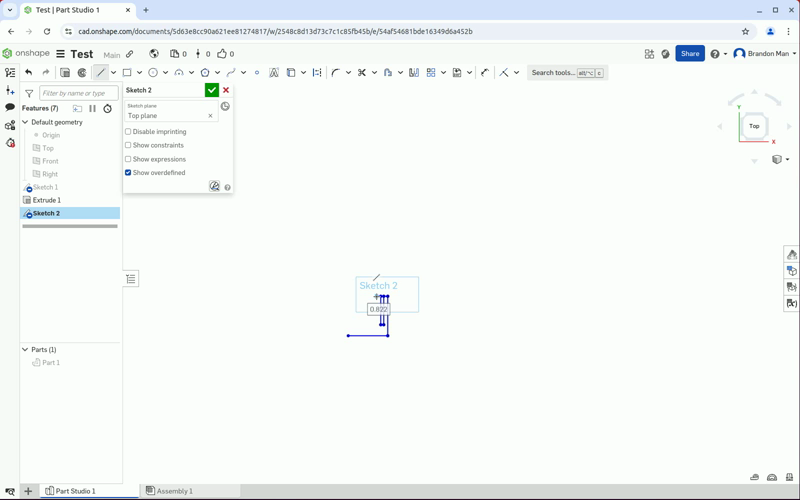
key_up(shift)
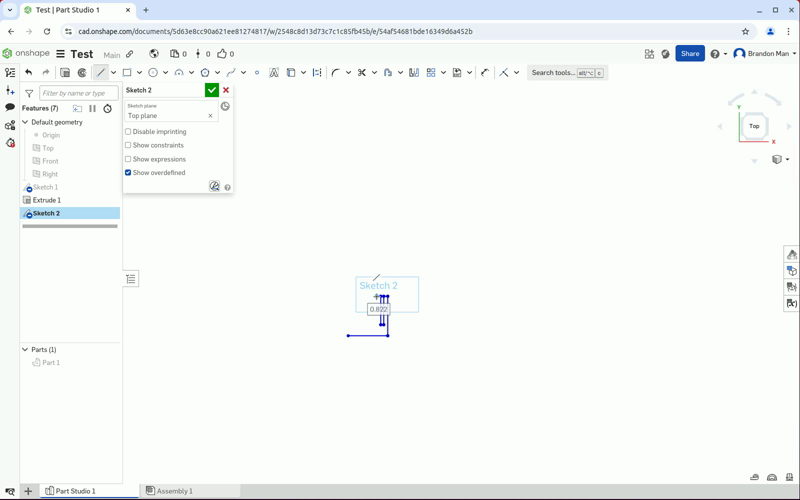
key_down(shift)
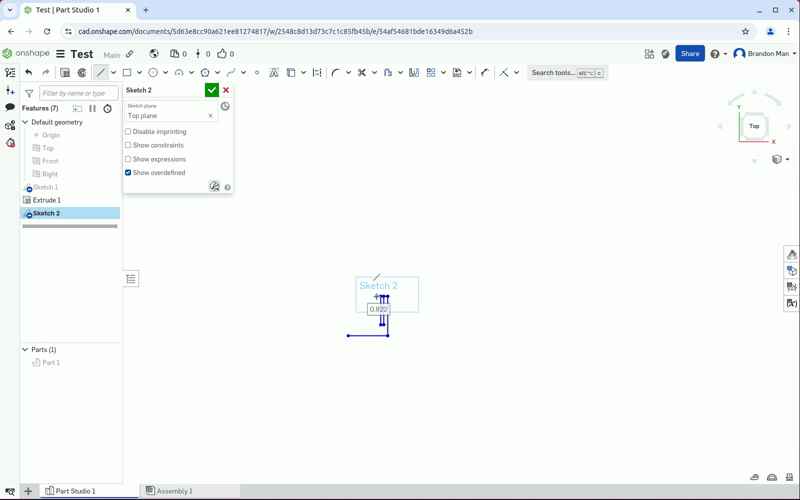
mouse_move(406, 296)
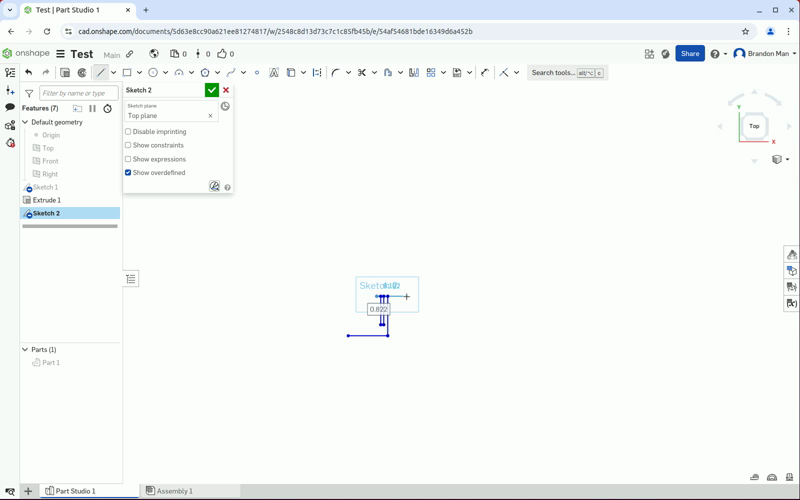
mouse_move(376, 324)
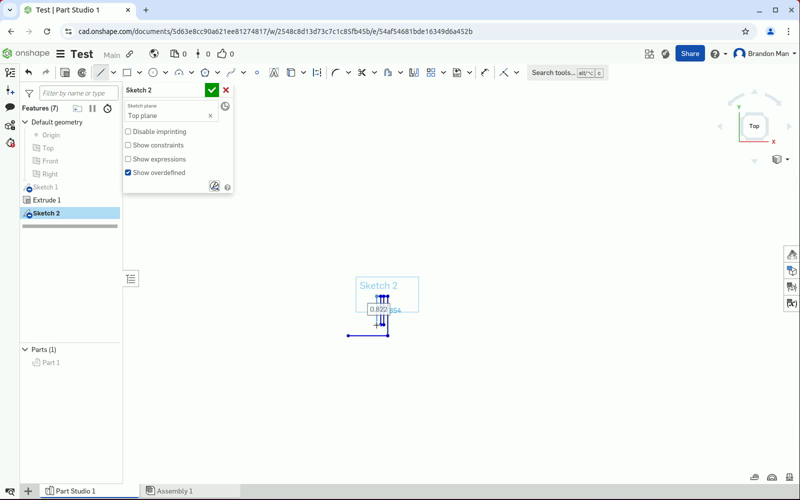
scroll(6)
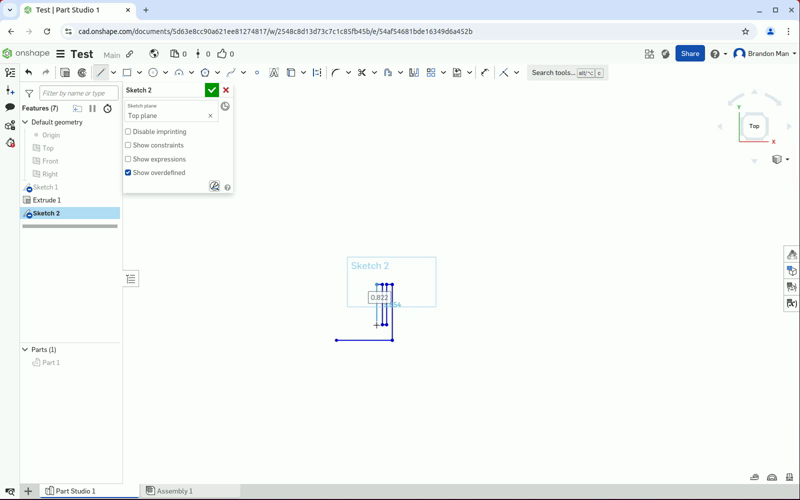
scroll(6)
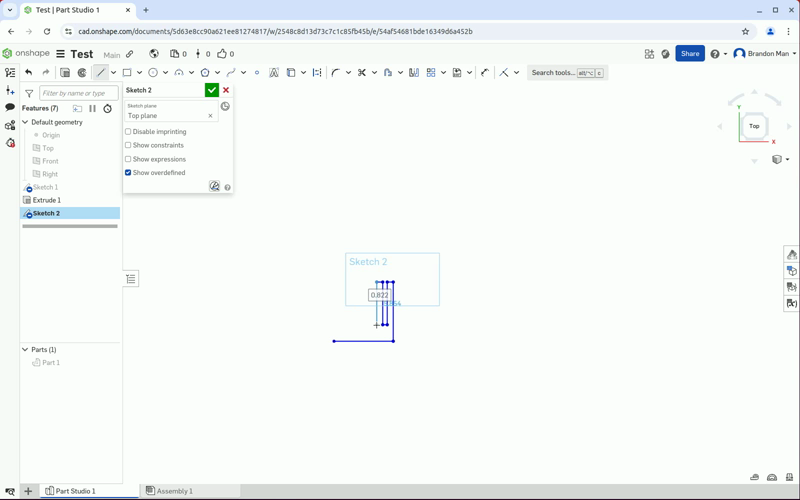
scroll(6)
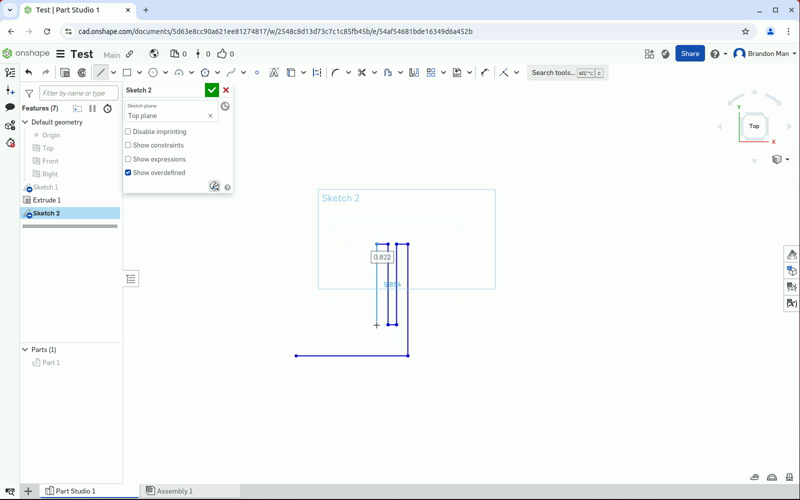
scroll(6)
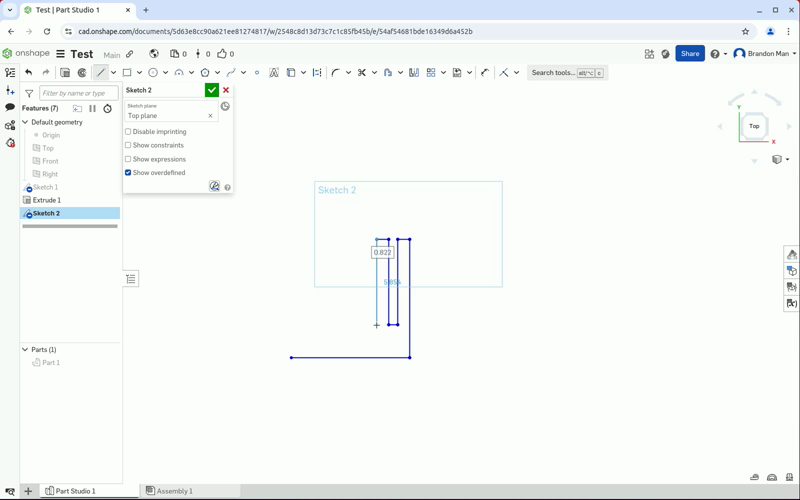
scroll(6)
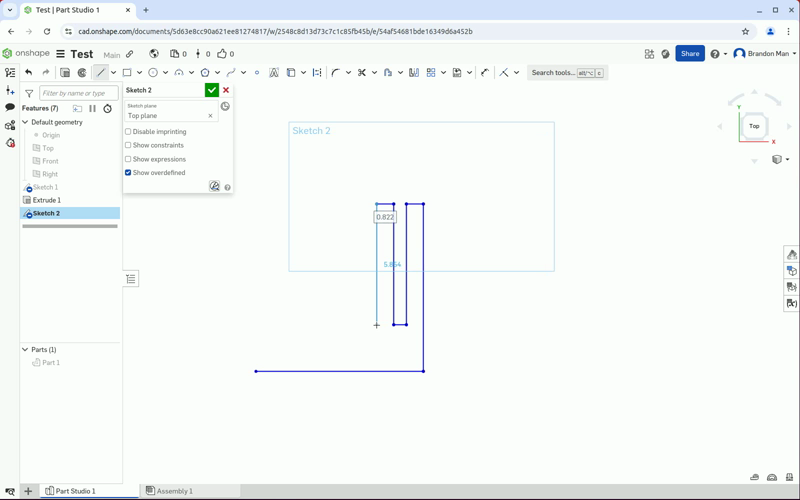
scroll(6)
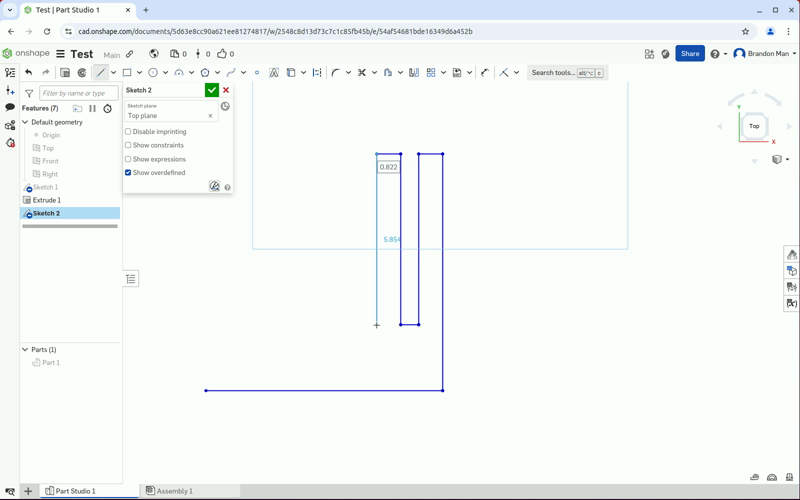
scroll(6)
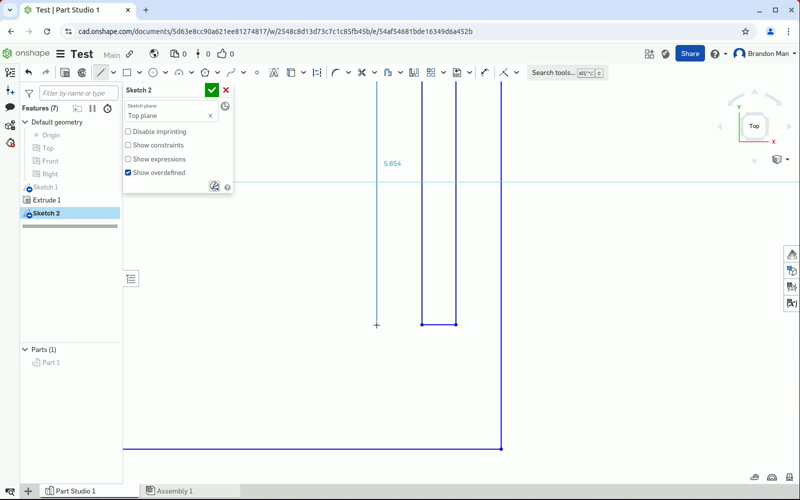
click(376, 324)
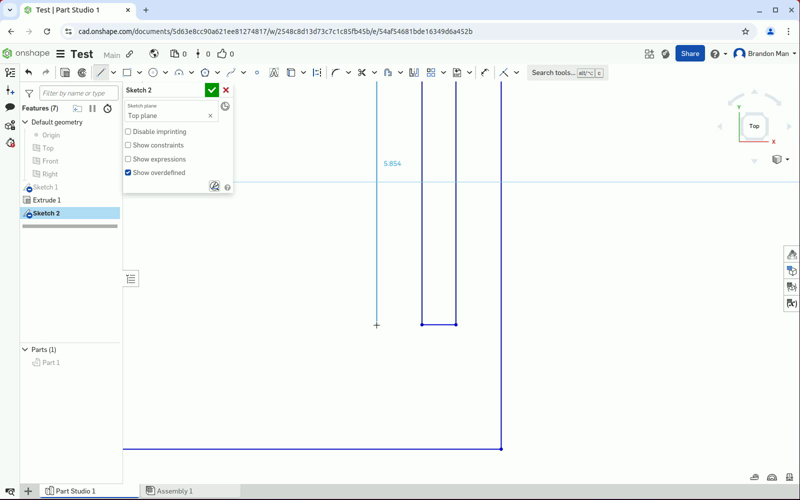
scroll(-6)
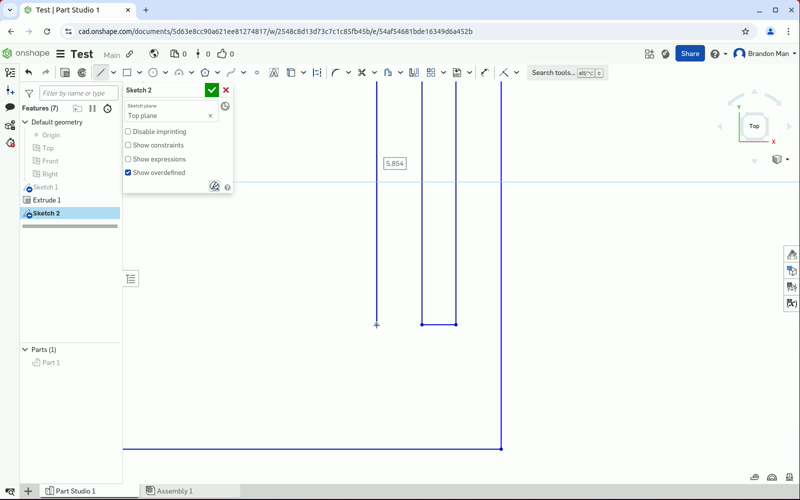
scroll(-6)
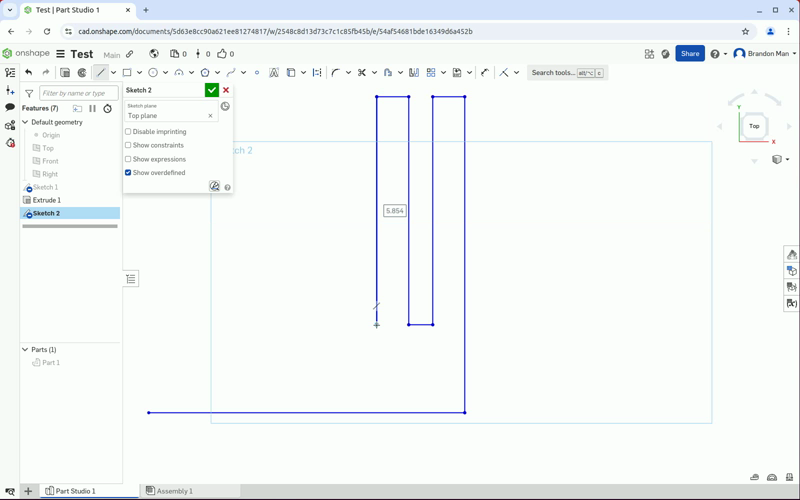
scroll(-6)
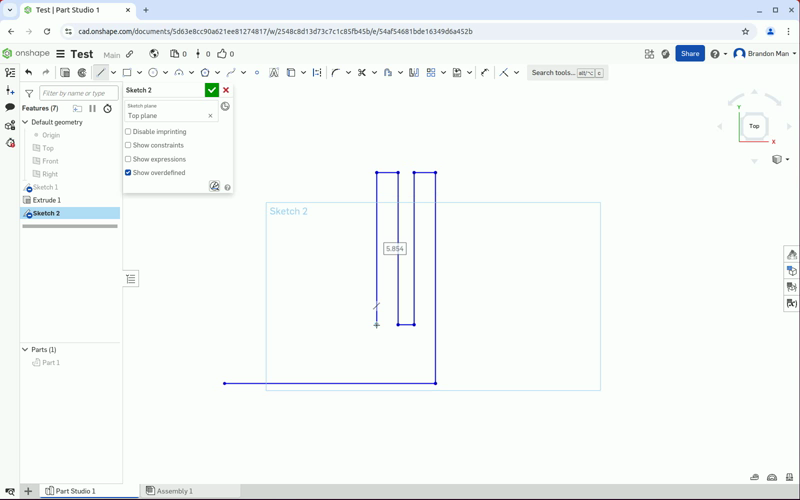
scroll(-6)
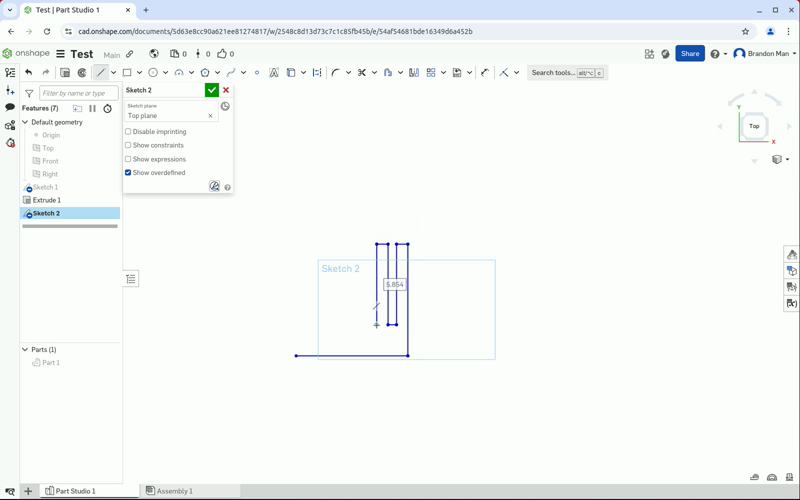
scroll(-6)
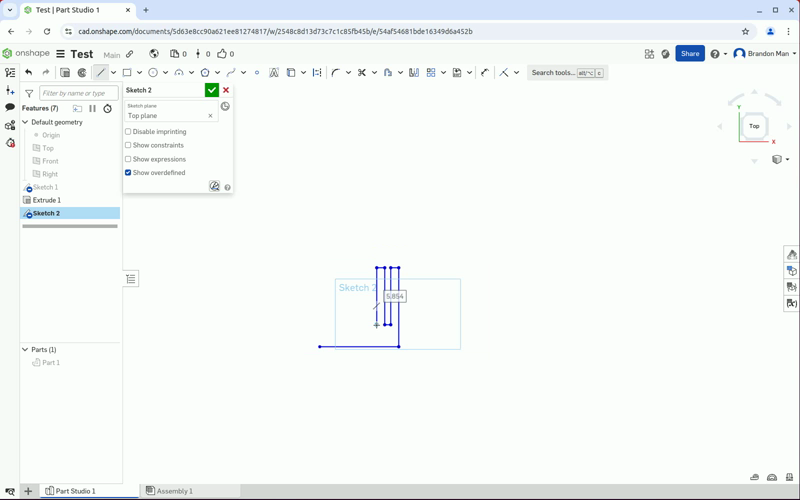
scroll(-6)
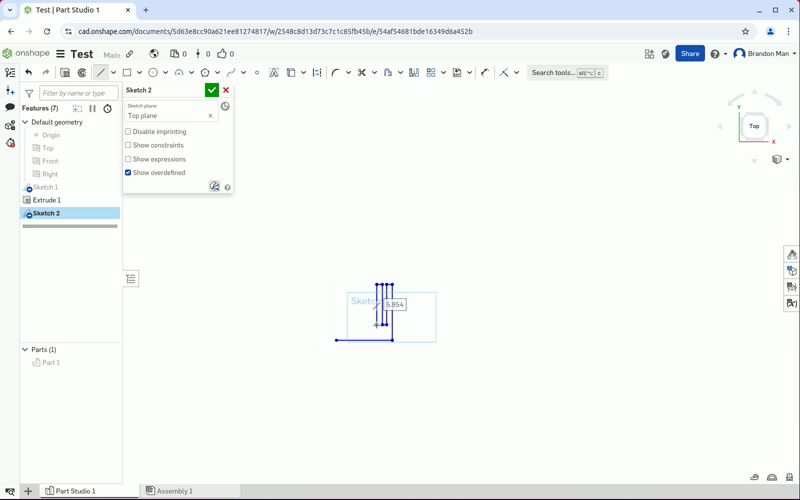
scroll(-6)
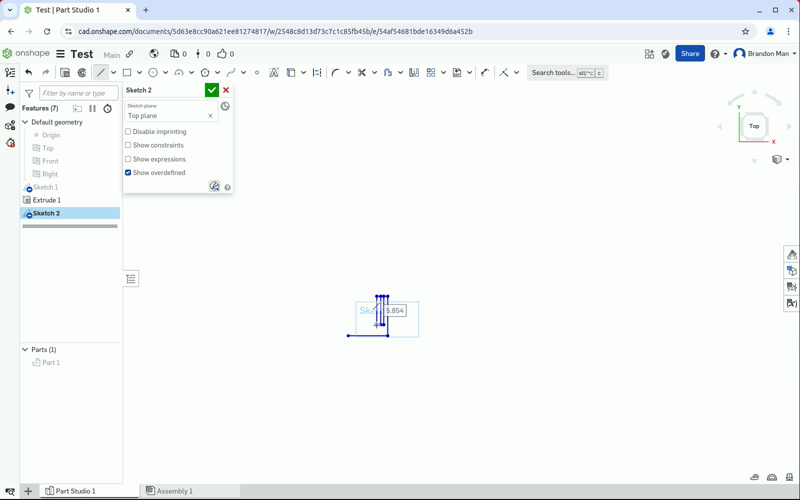
key_up(shift)
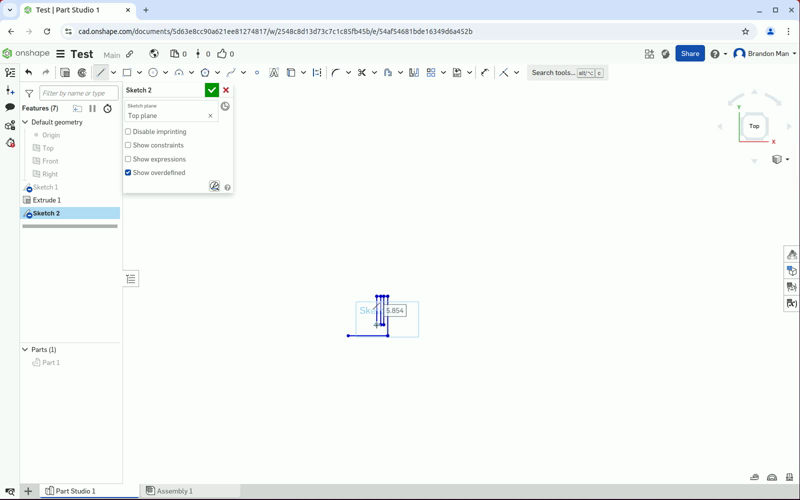
key_down(shift)
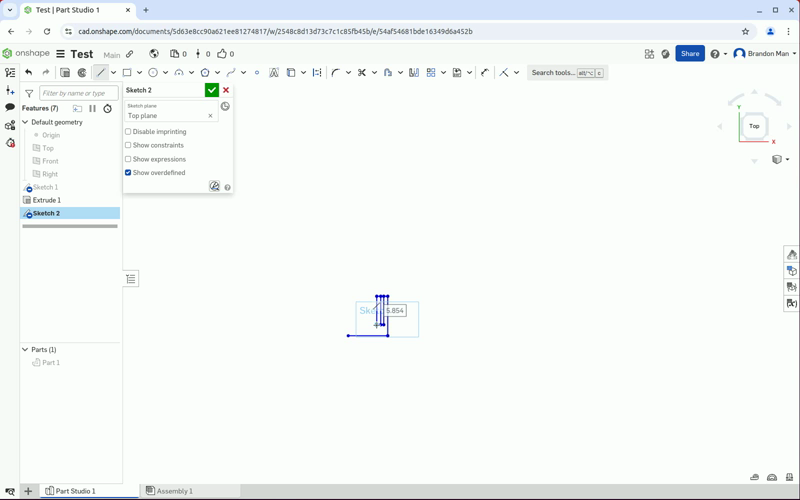
mouse_move(406, 324)
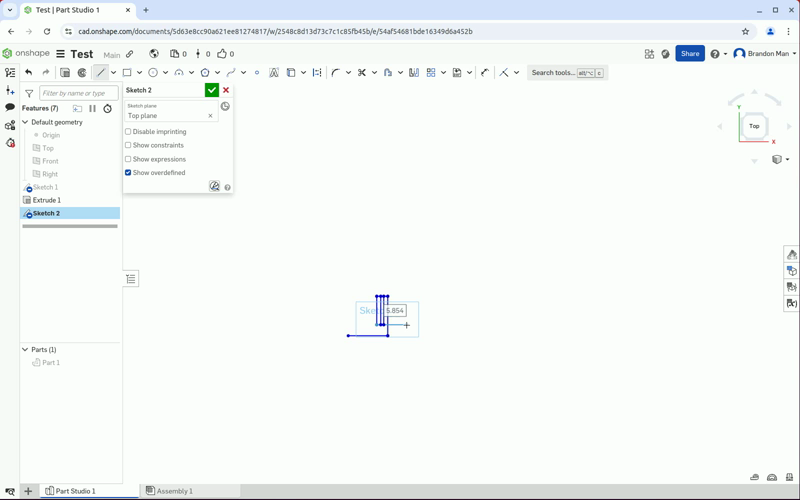
mouse_move(348, 324)
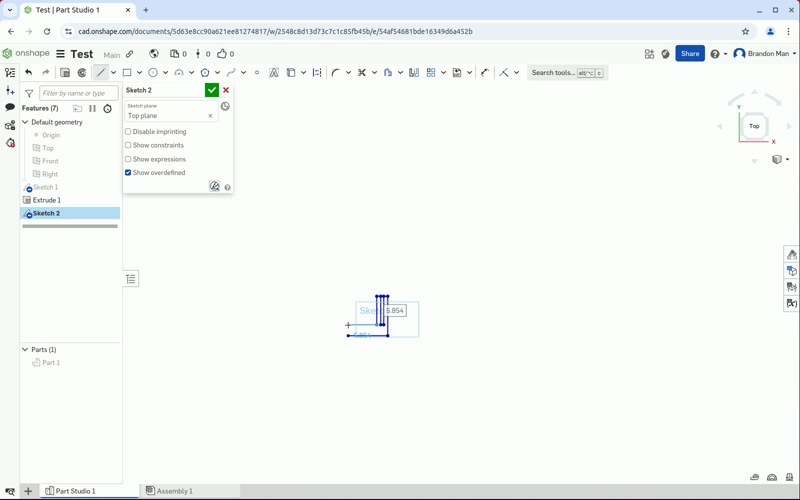
click(348, 324)
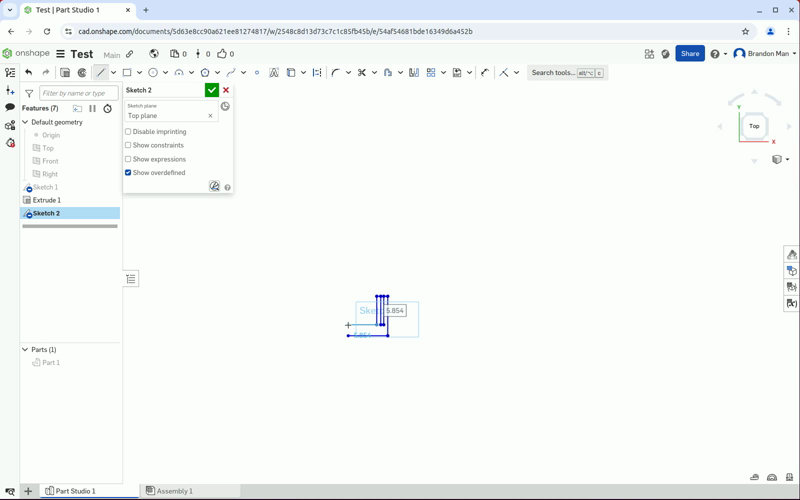
key_up(shift)
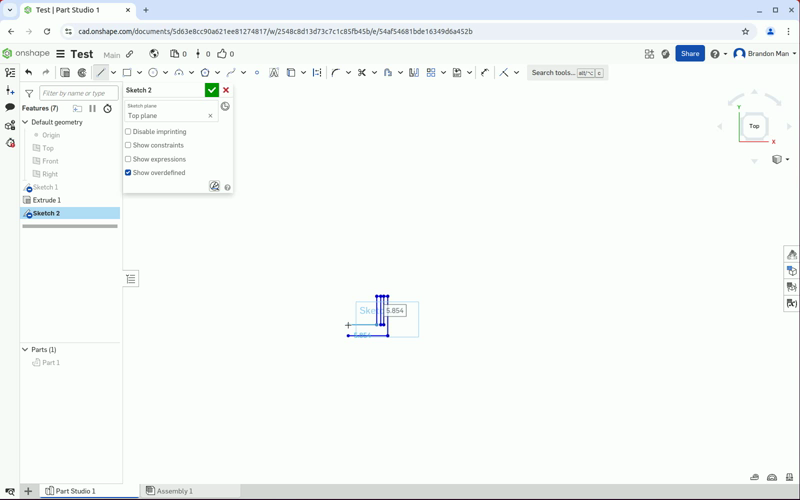
key_down(shift)
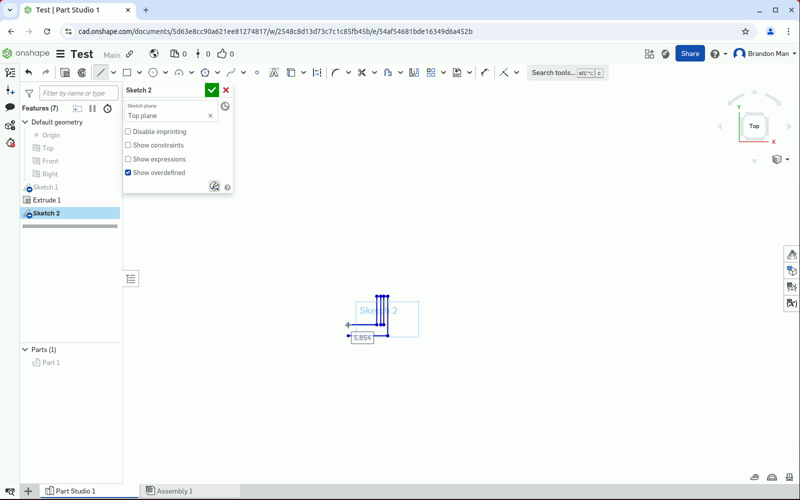
mouse_move(378, 324)
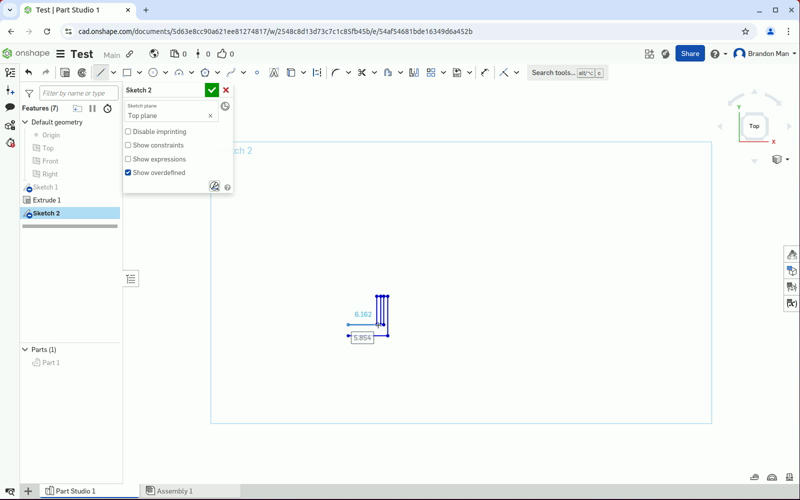
mouse_move(348, 328)
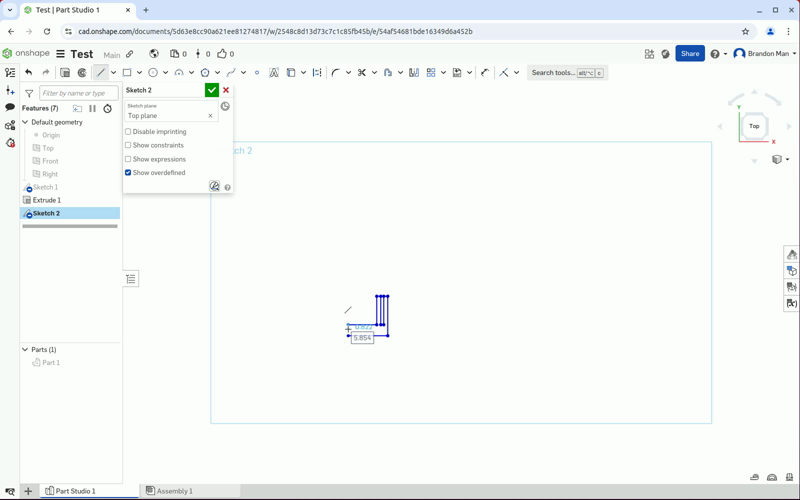
scroll(6)
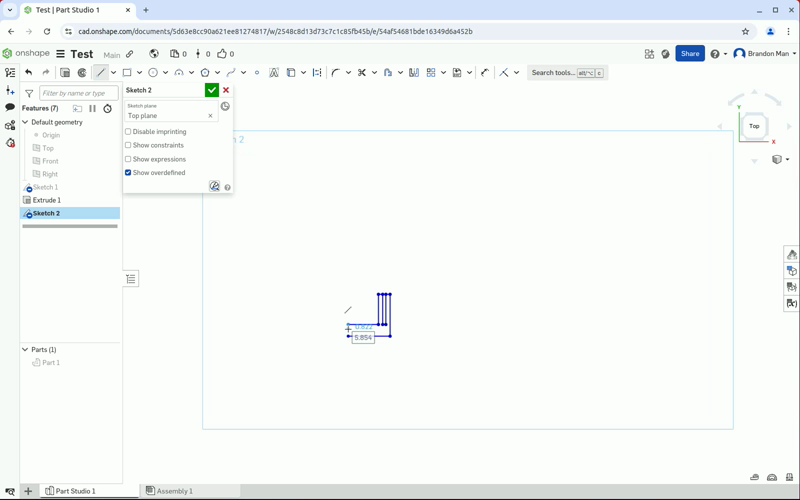
scroll(6)
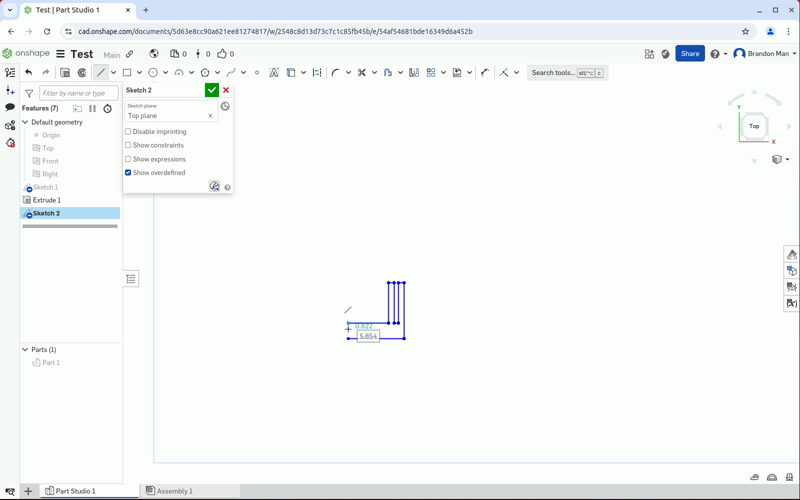
scroll(6)
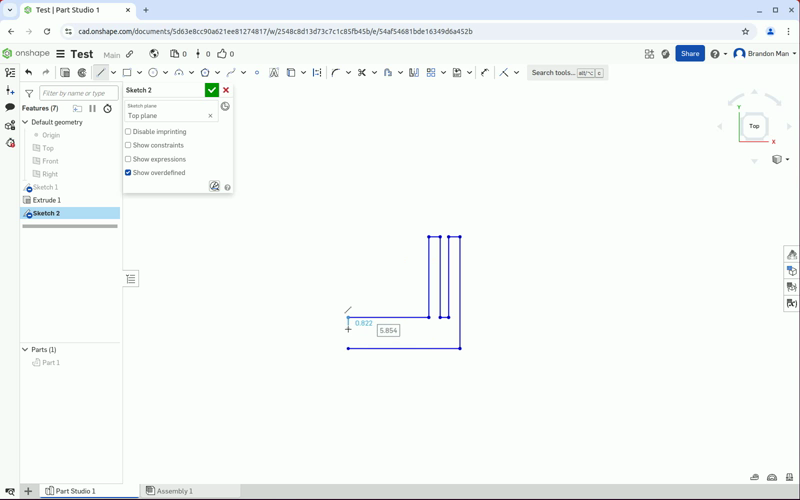
scroll(6)
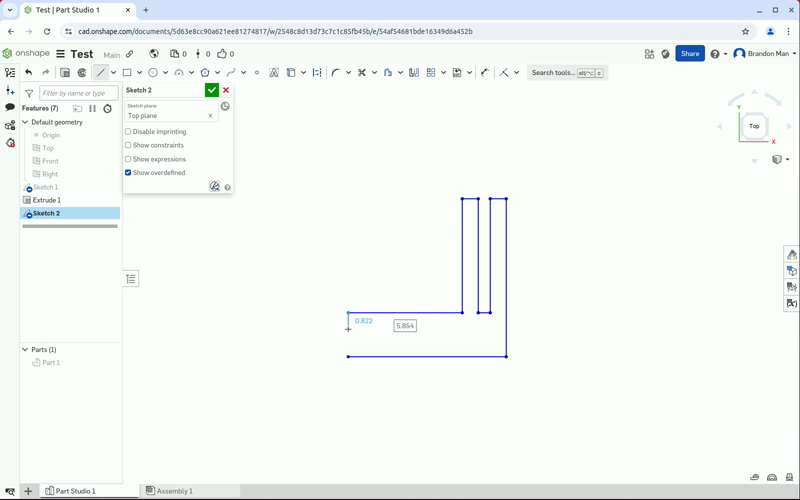
scroll(6)
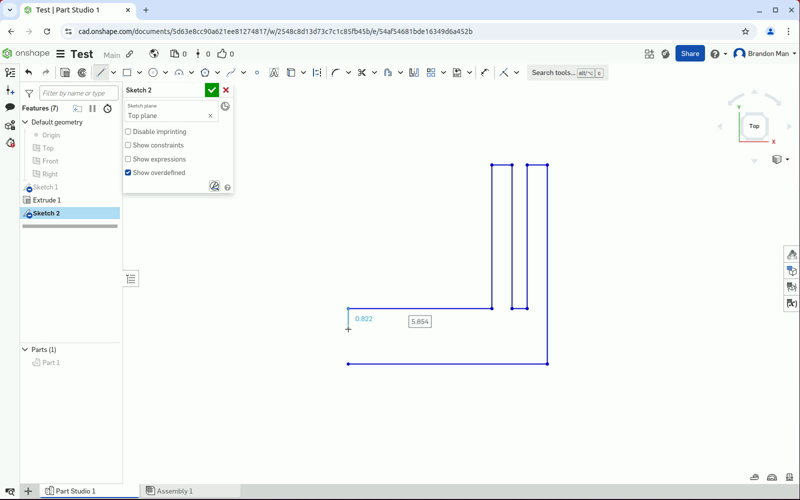
scroll(6)
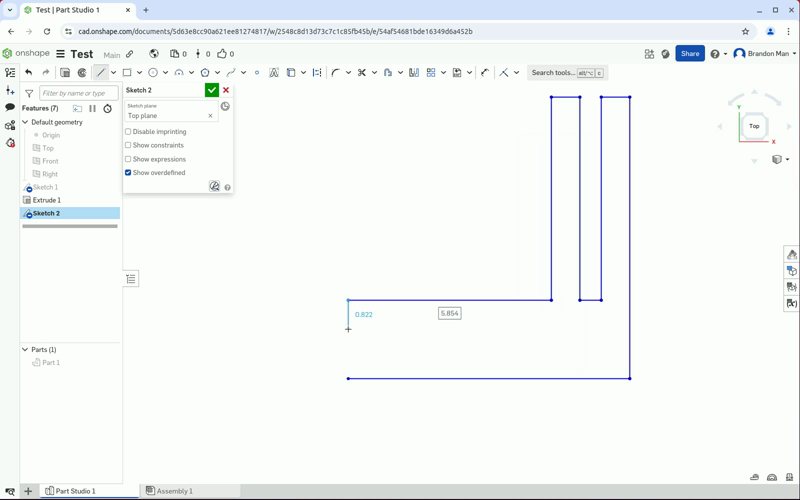
scroll(6)
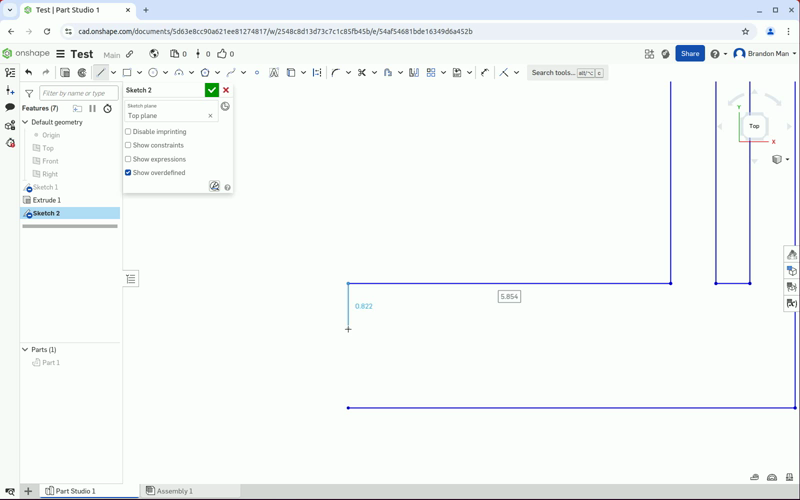
click(348, 328)
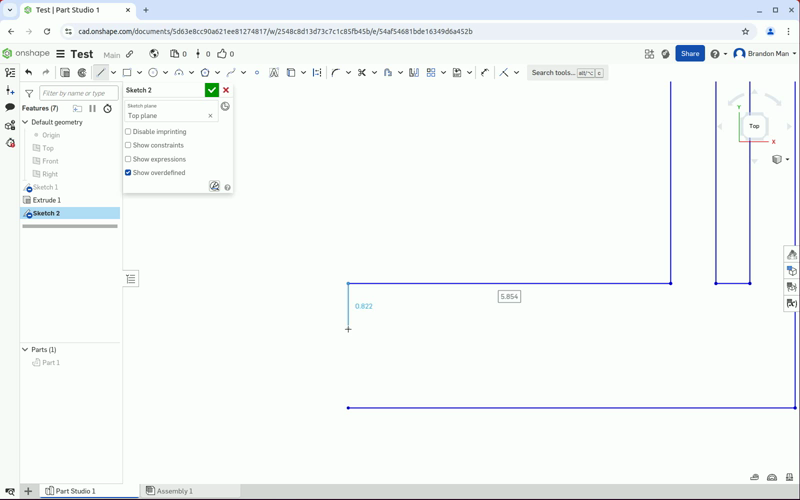
scroll(-6)
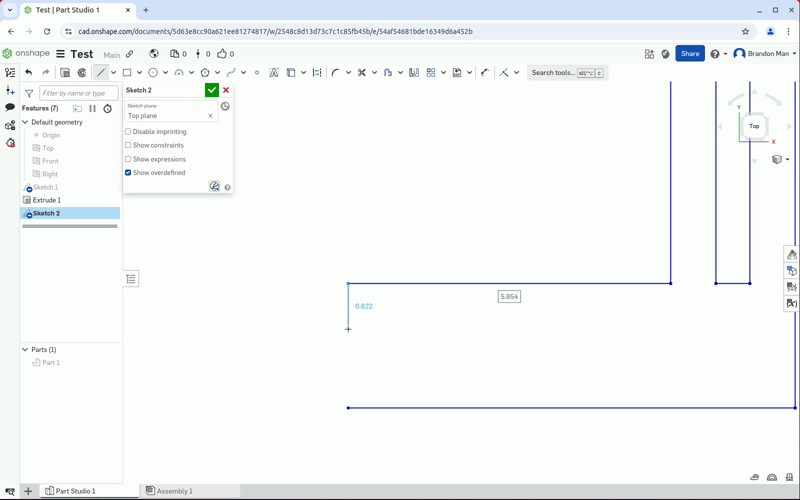
scroll(-6)
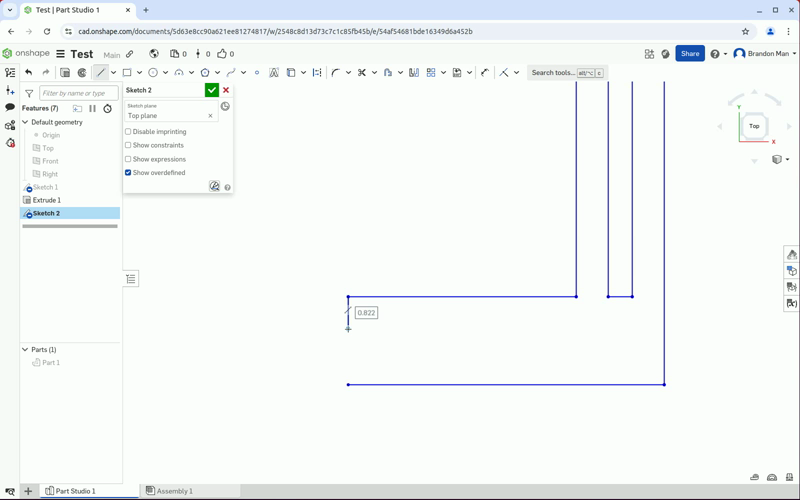
scroll(-6)
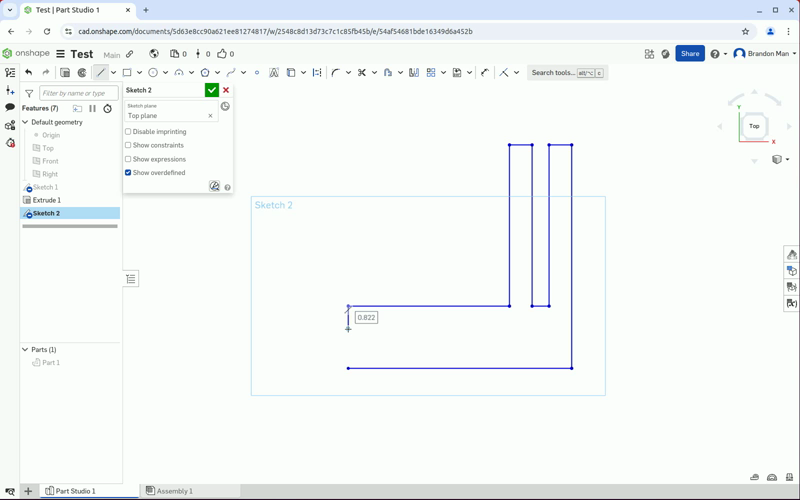
scroll(-6)
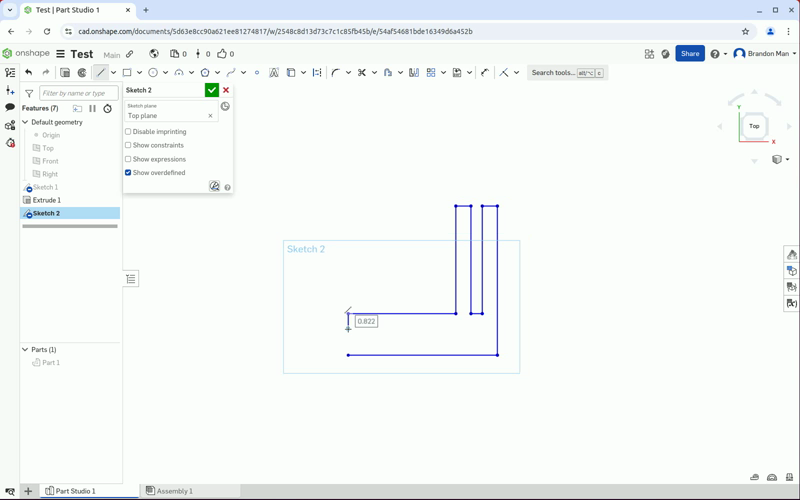
scroll(-6)
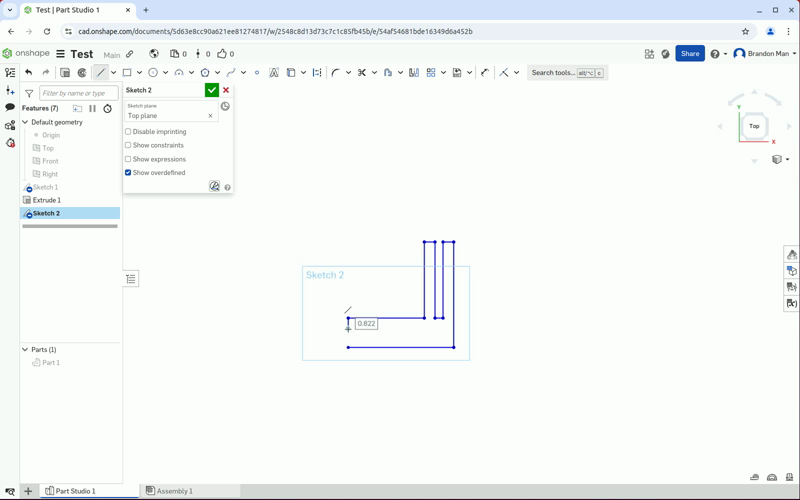
scroll(-6)
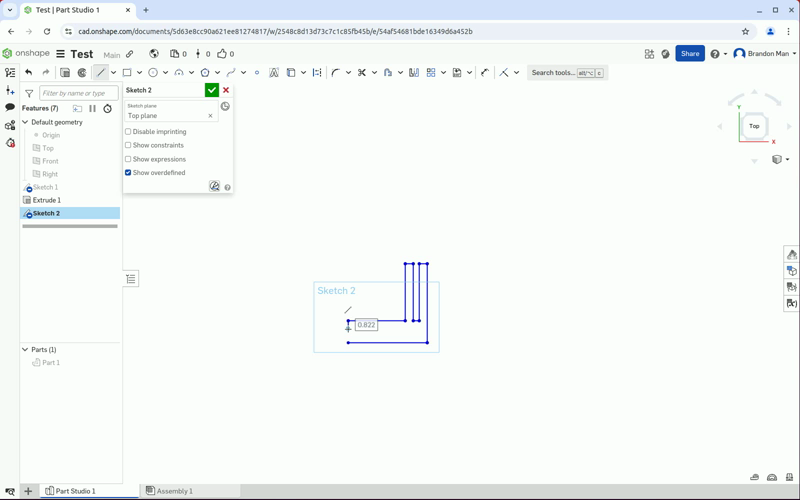
scroll(-6)
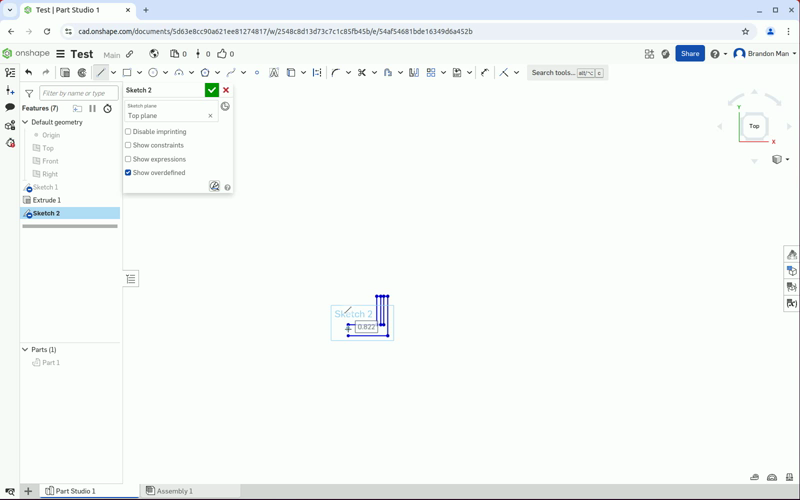
key_up(shift)
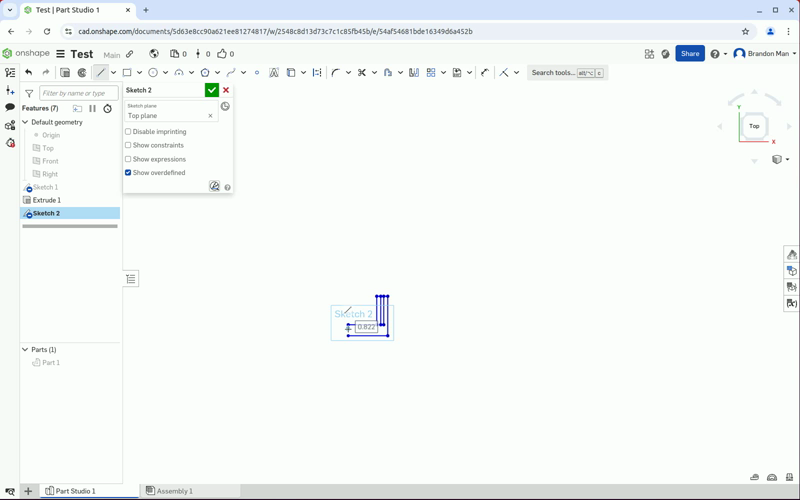
key_down(shift)
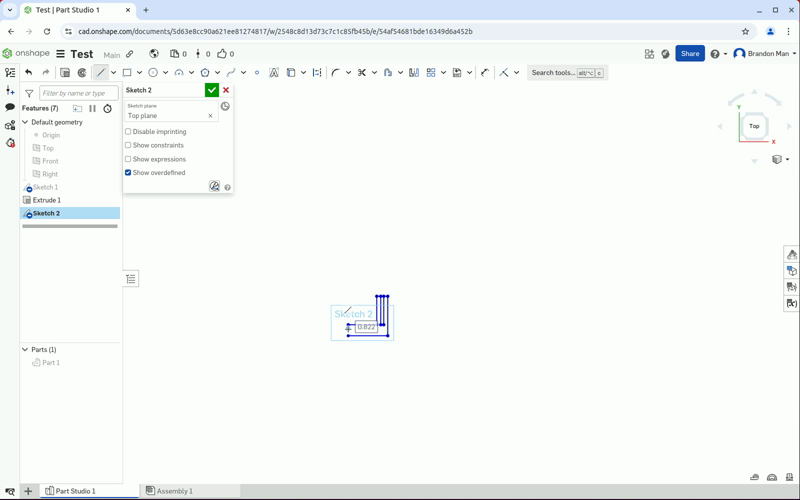
mouse_move(378, 328)
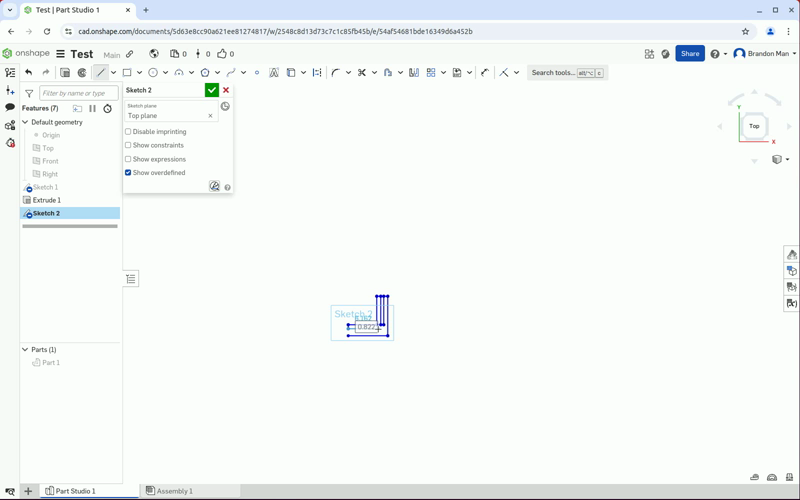
mouse_move(376, 328)
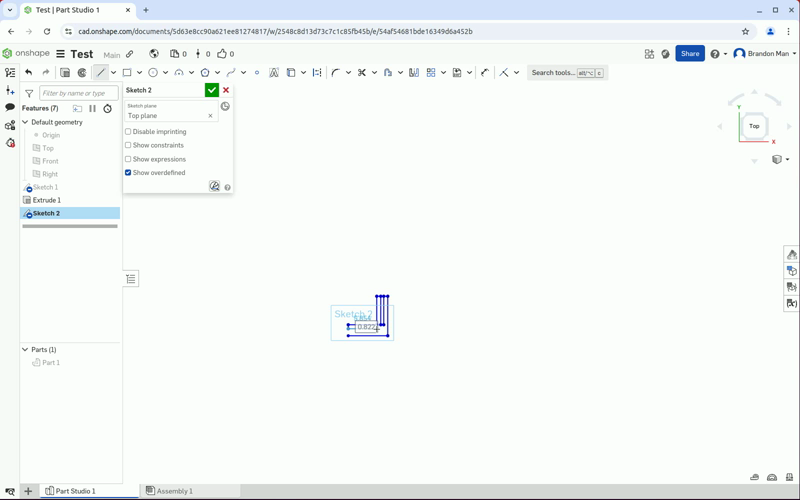
scroll(6)
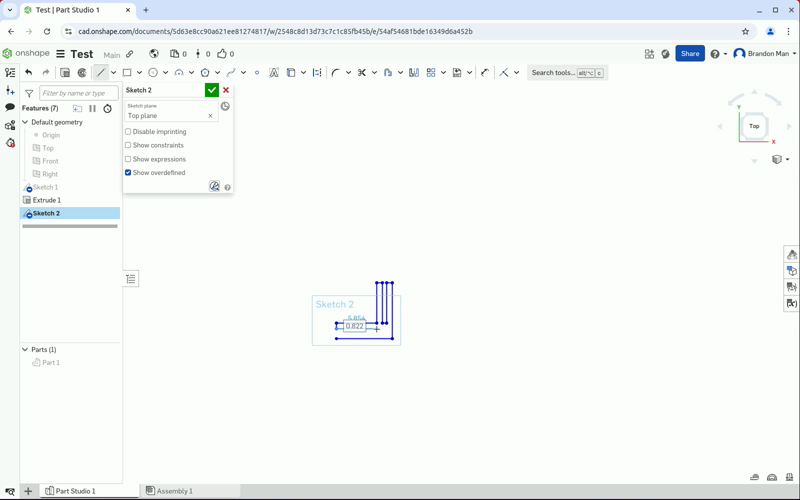
scroll(6)
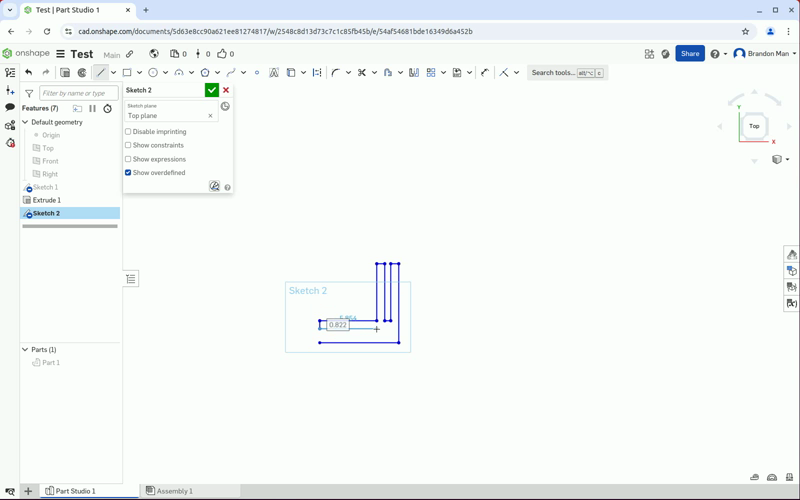
scroll(6)
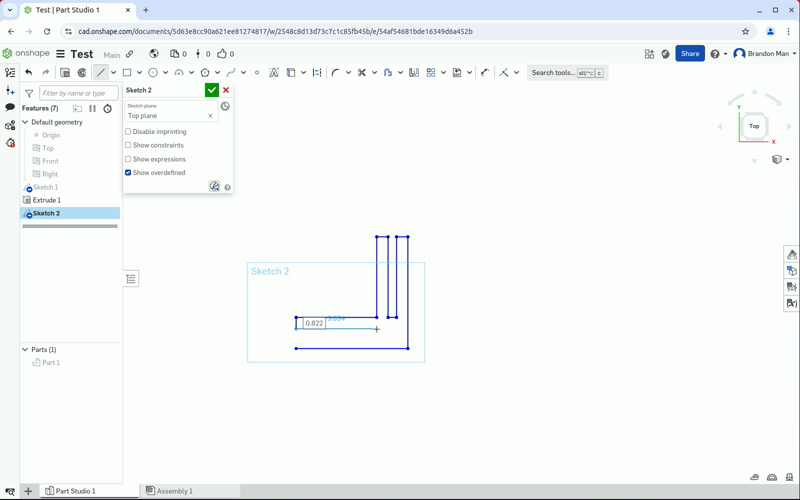
scroll(6)
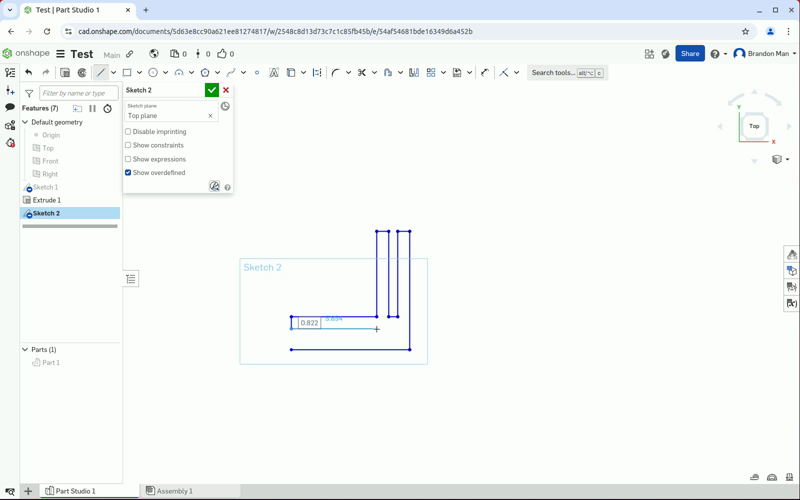
scroll(6)
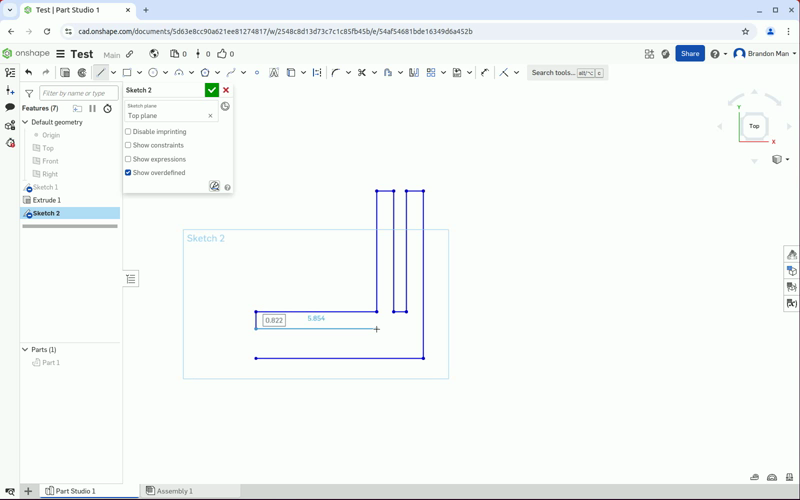
scroll(6)
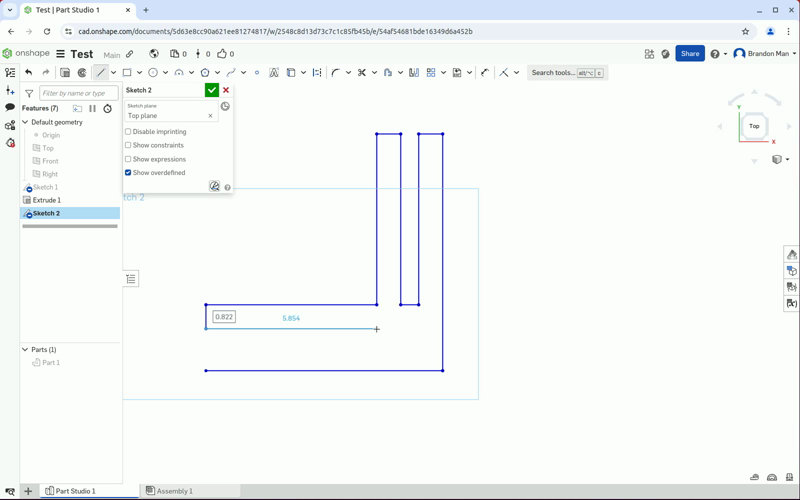
scroll(6)
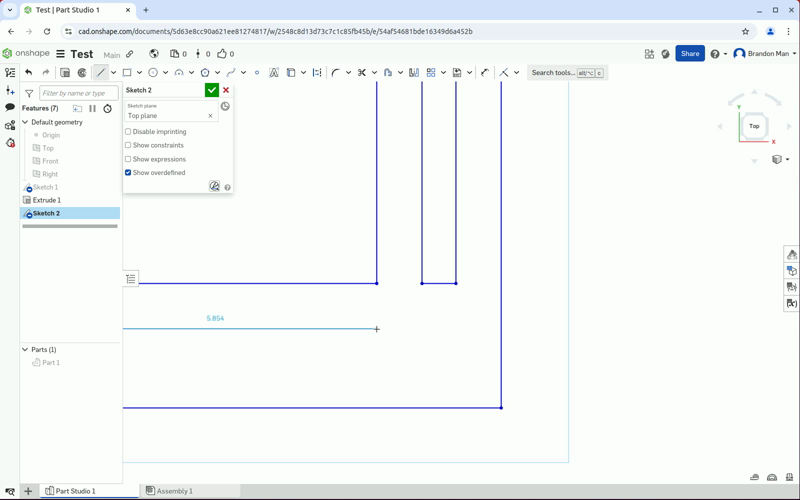
click(376, 328)
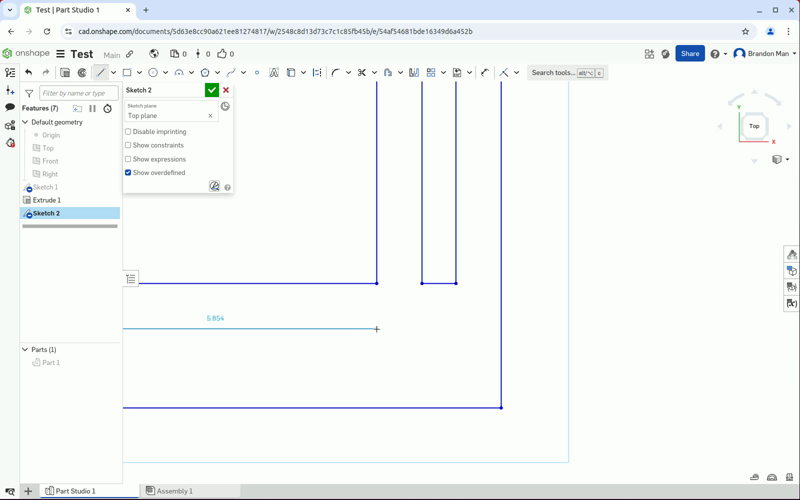
scroll(-6)
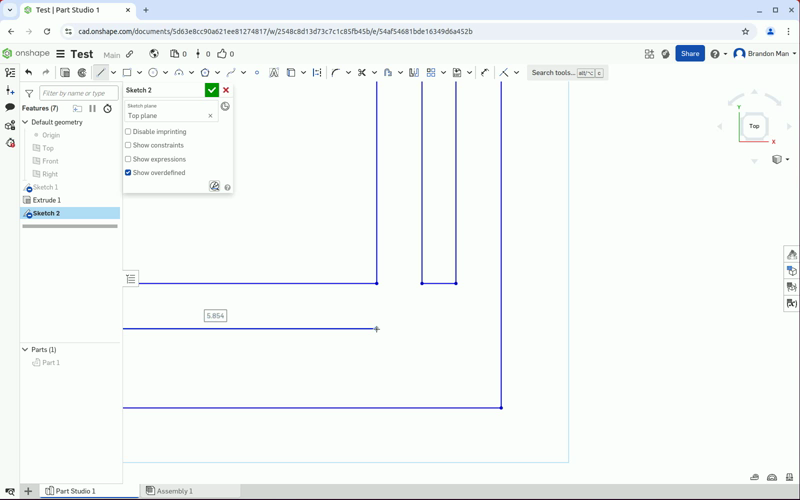
scroll(-6)
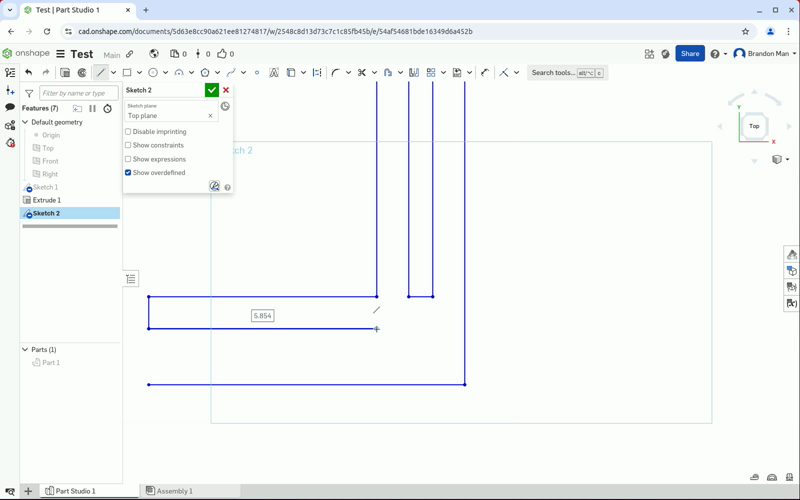
scroll(-6)
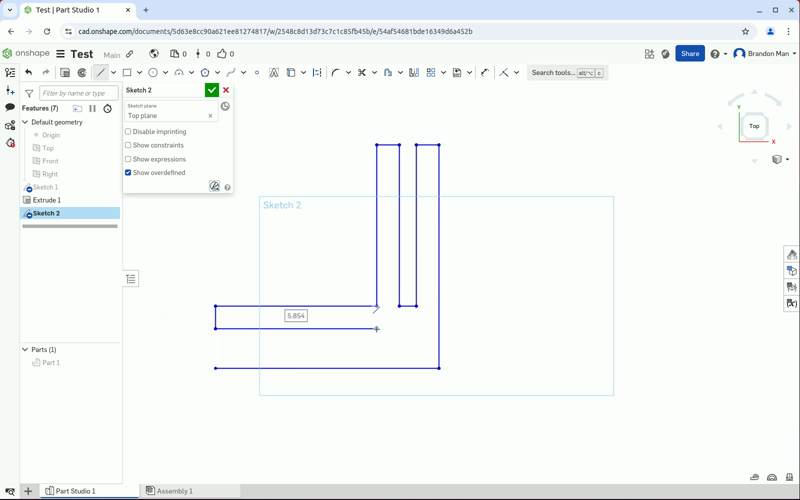
scroll(-6)
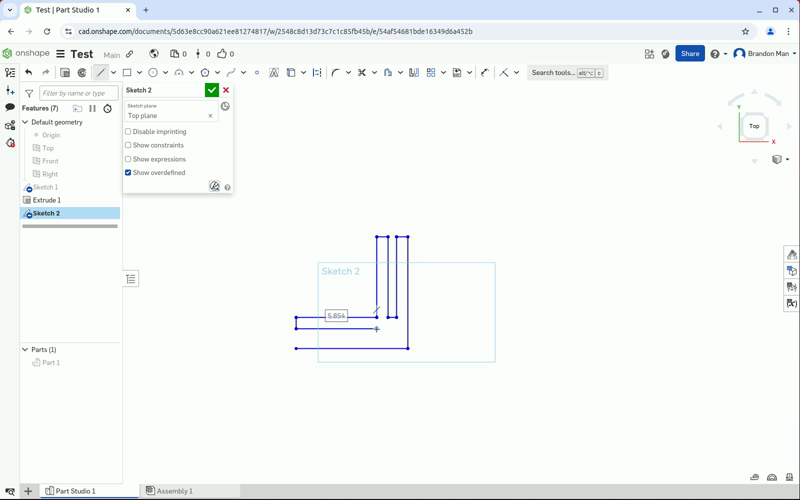
scroll(-6)
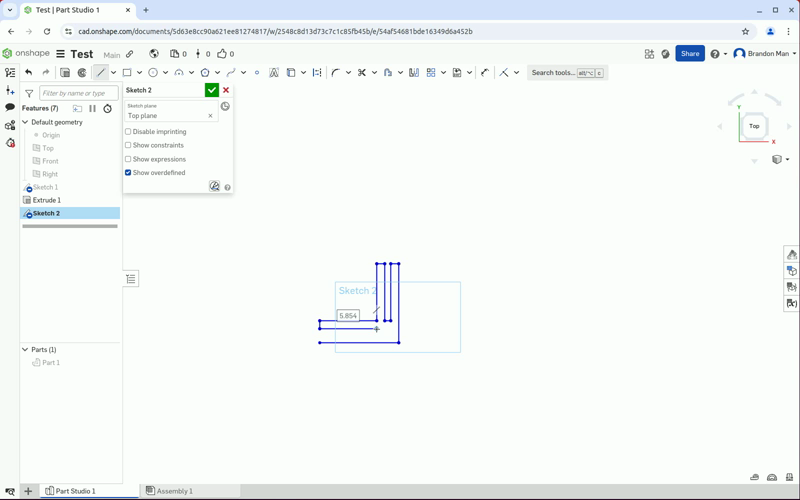
scroll(-6)
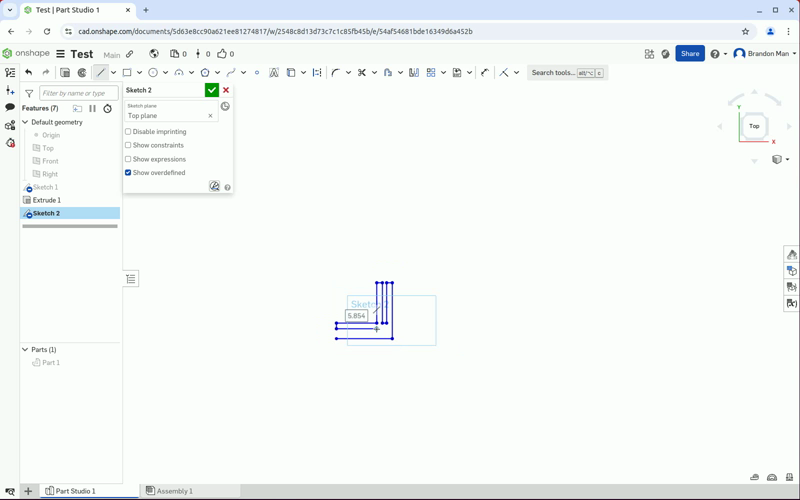
scroll(-6)
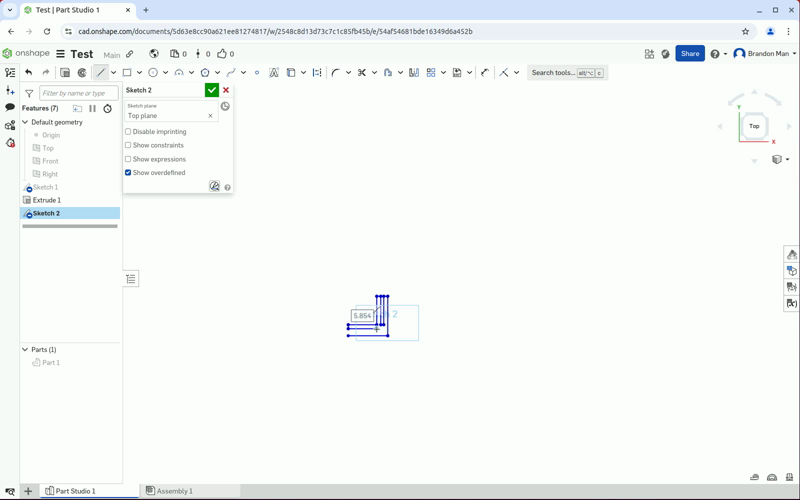
key_up(shift)
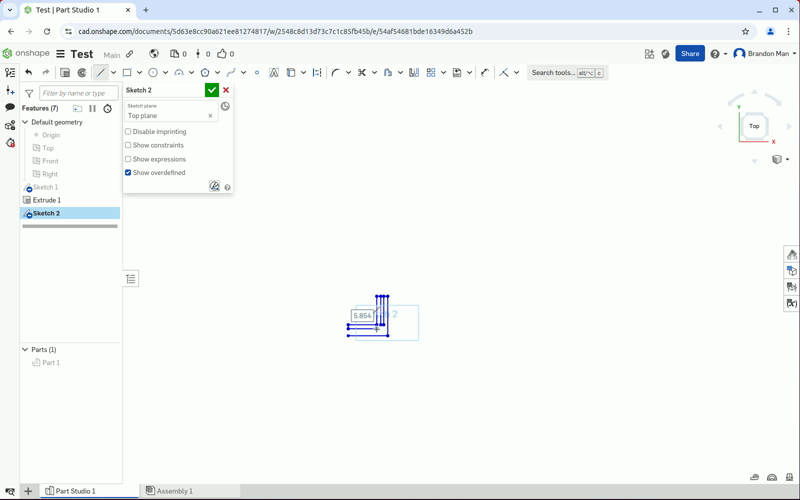
key_down(shift)
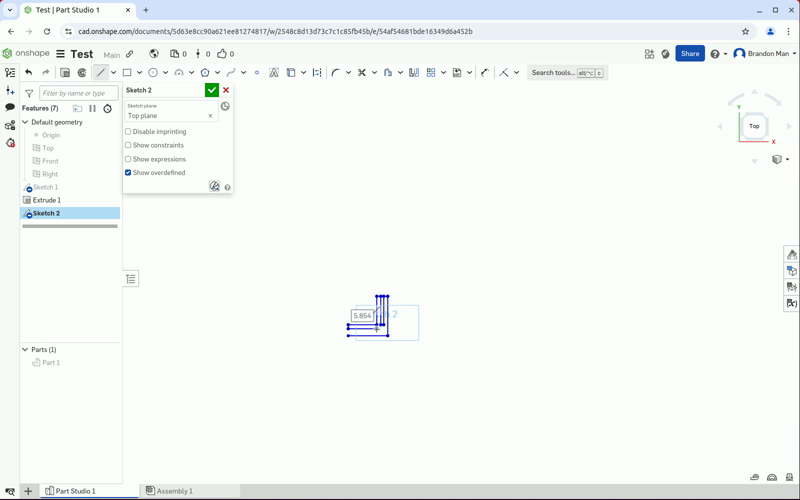
mouse_move(406, 328)
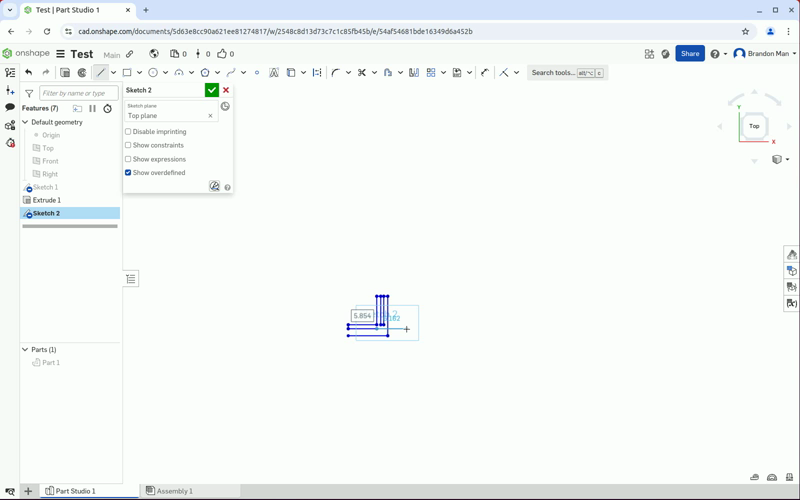
mouse_move(376, 331)
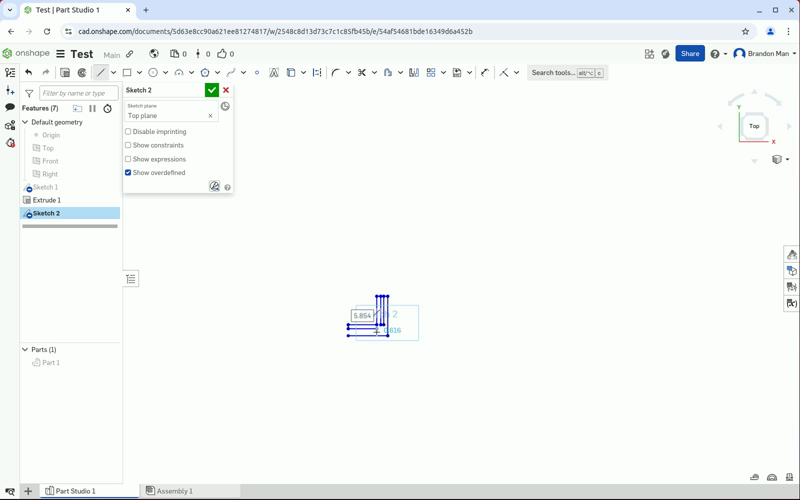
scroll(6)
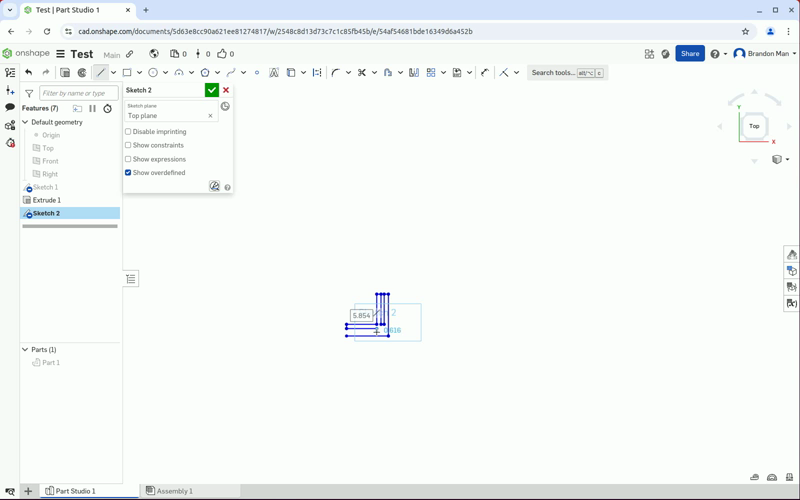
scroll(6)
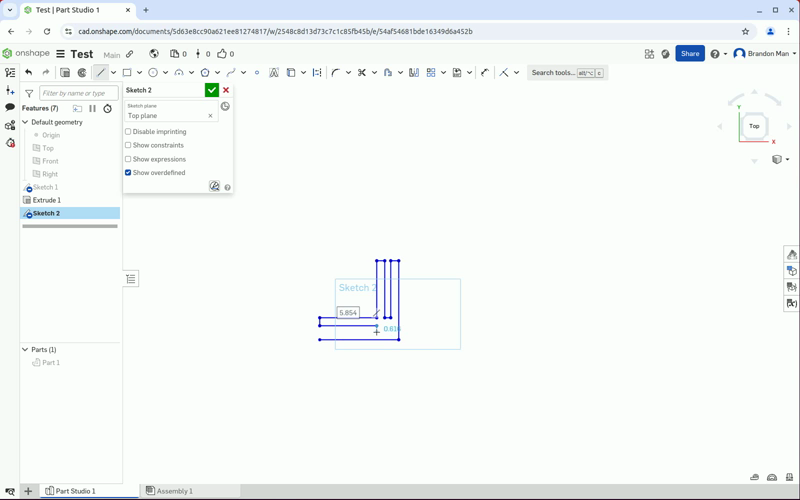
scroll(6)
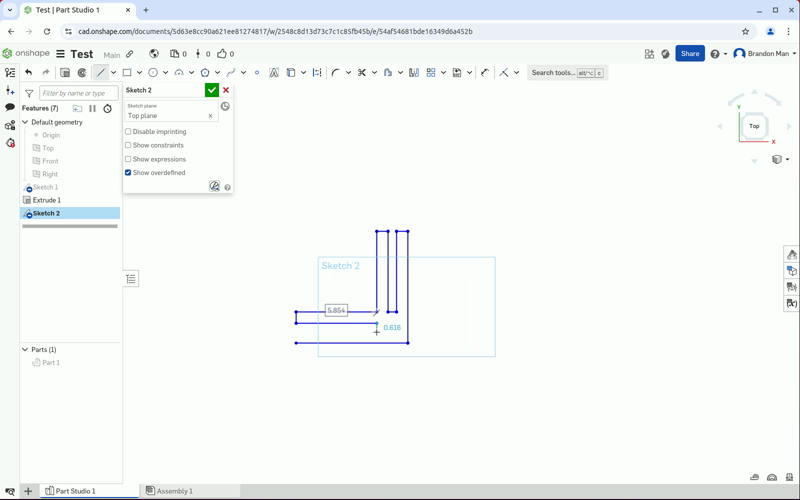
scroll(6)
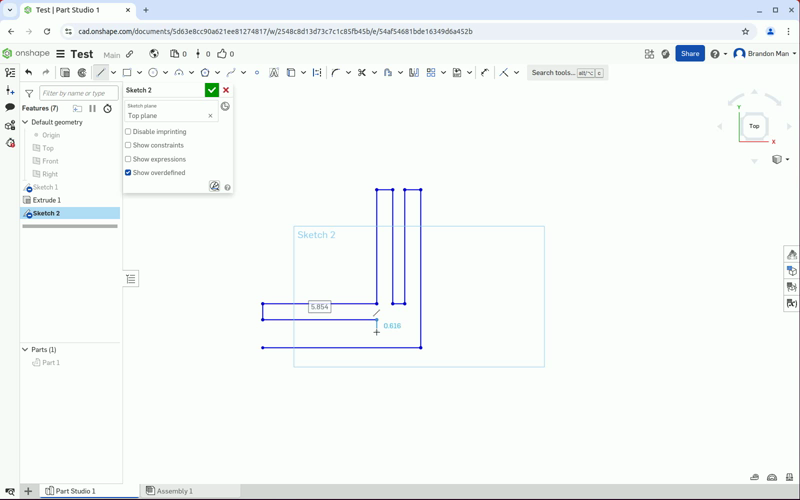
scroll(6)
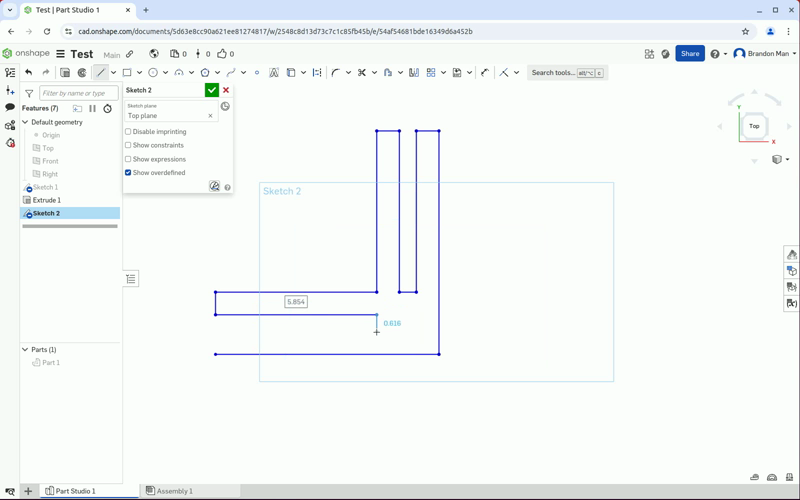
scroll(6)
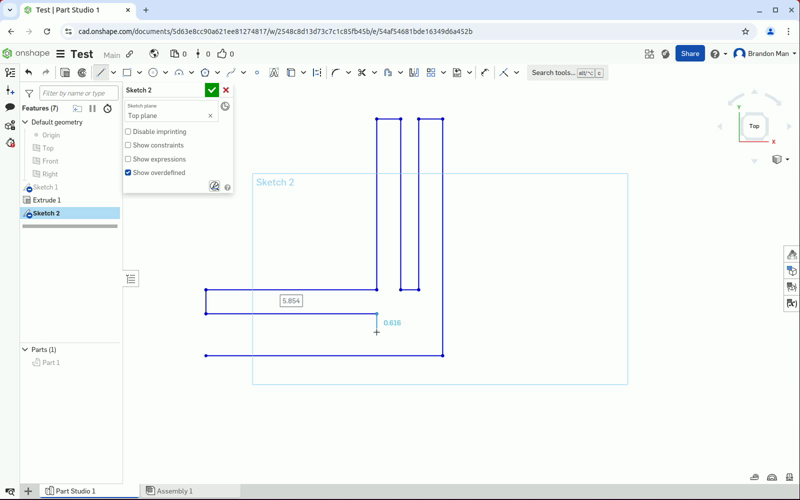
scroll(6)
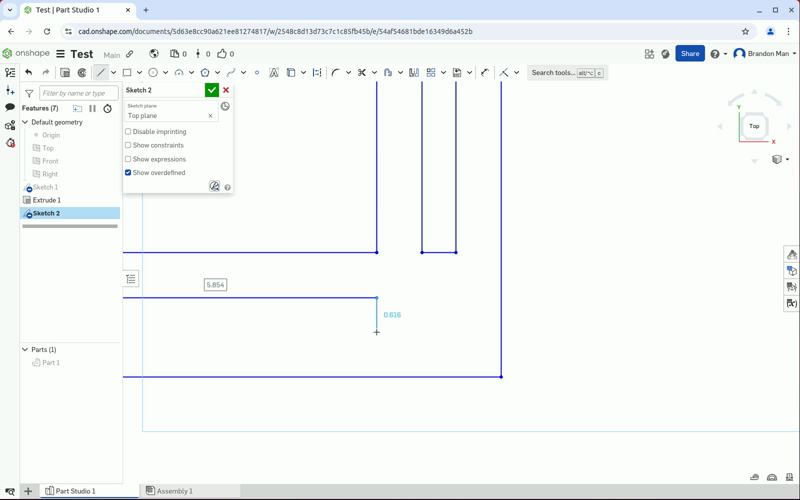
click(376, 331)
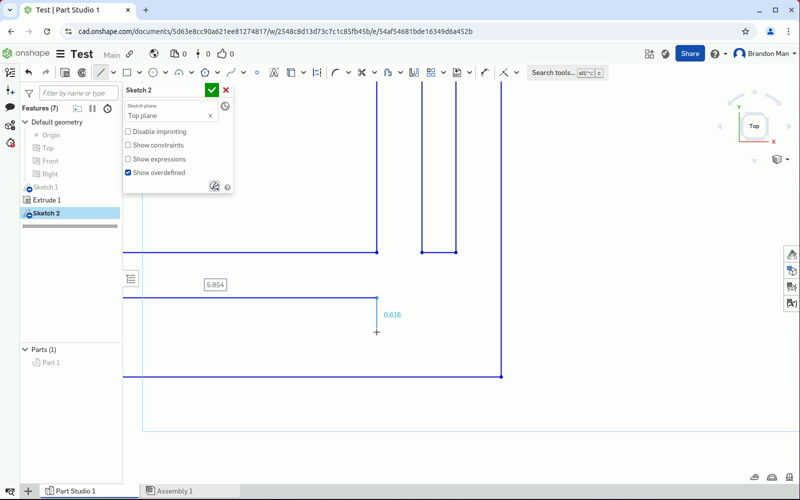
scroll(-6)
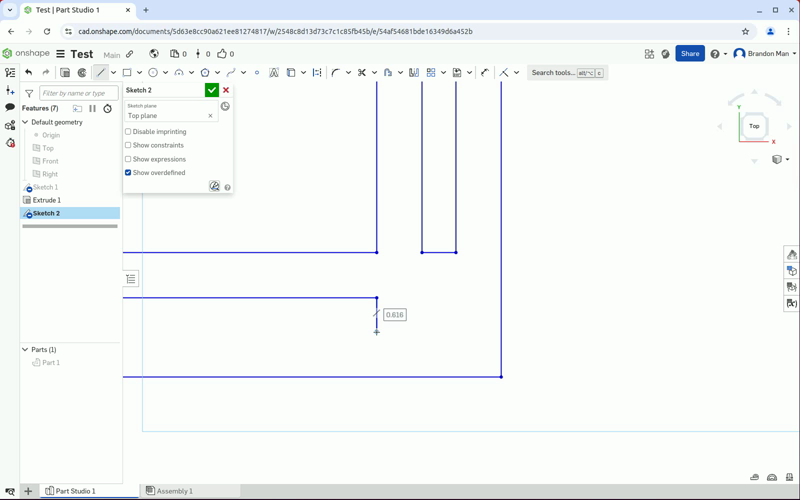
scroll(-6)
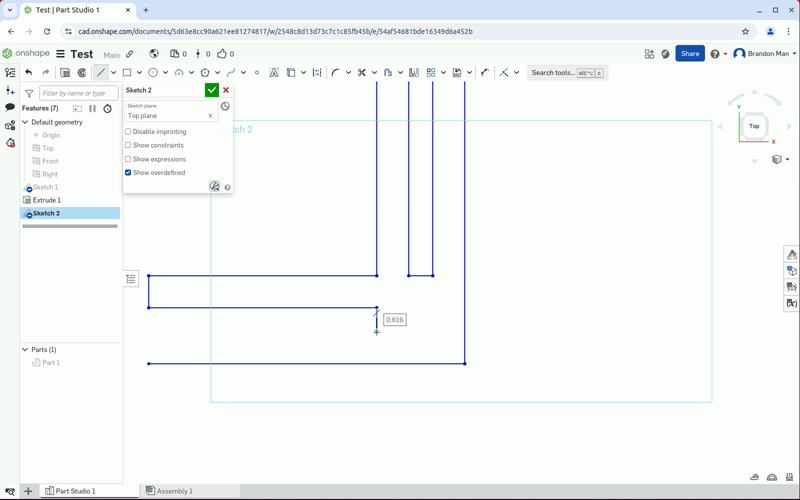
scroll(-6)
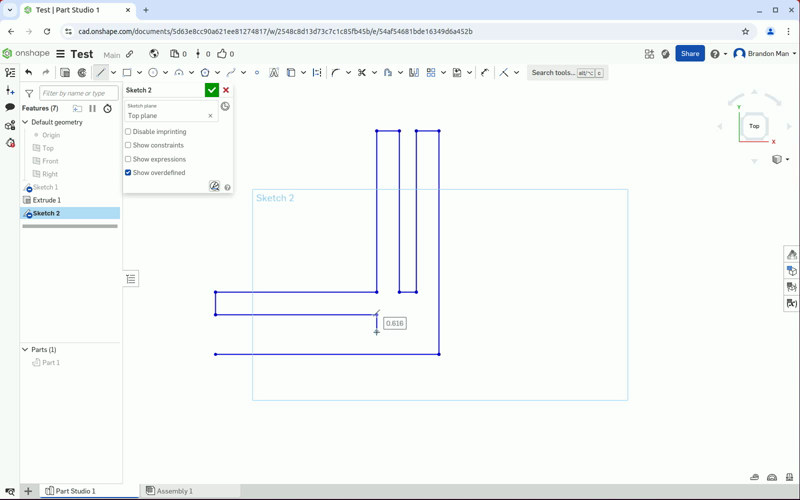
scroll(-6)
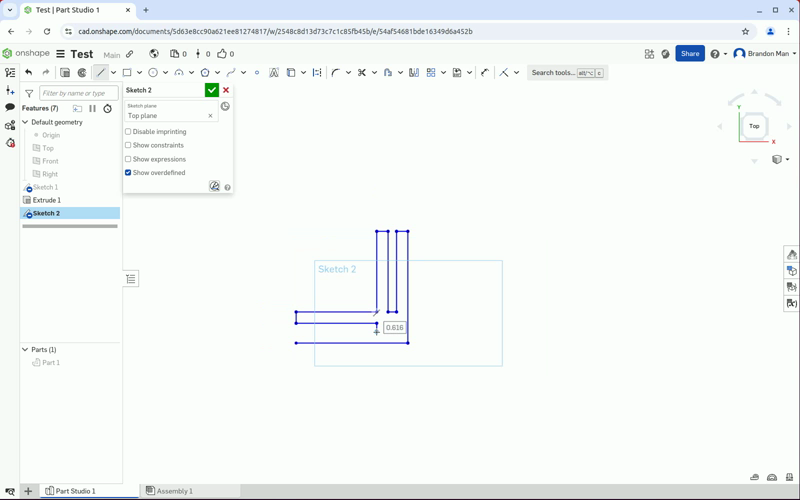
scroll(-6)
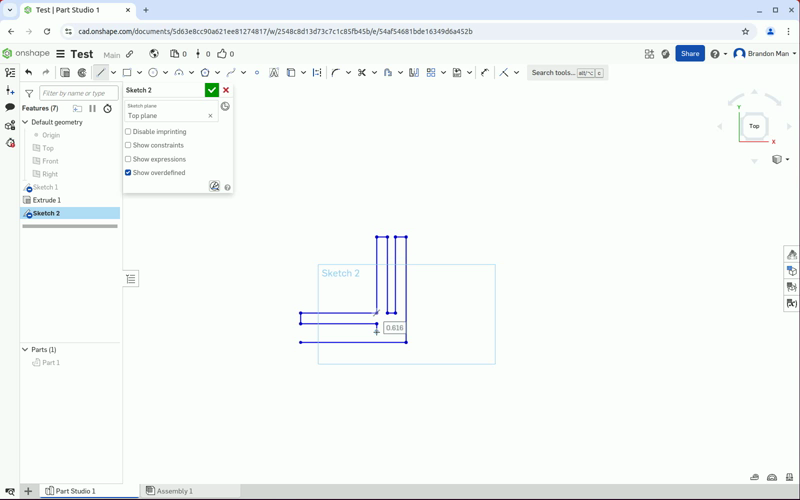
scroll(-6)
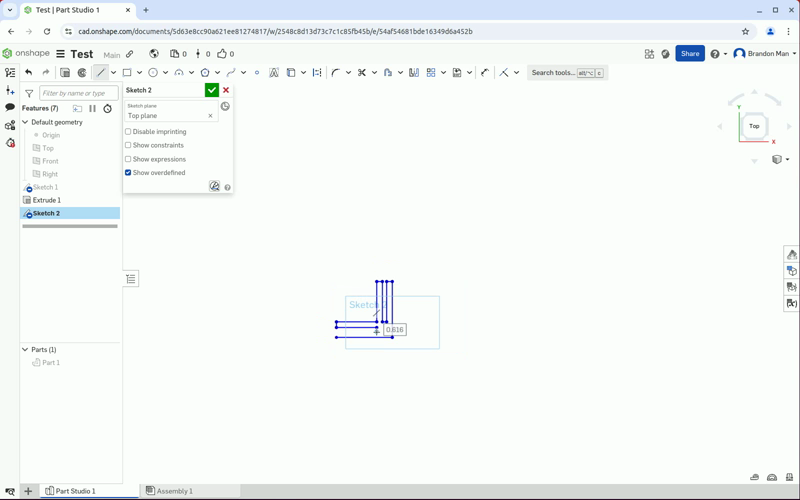
scroll(-6)
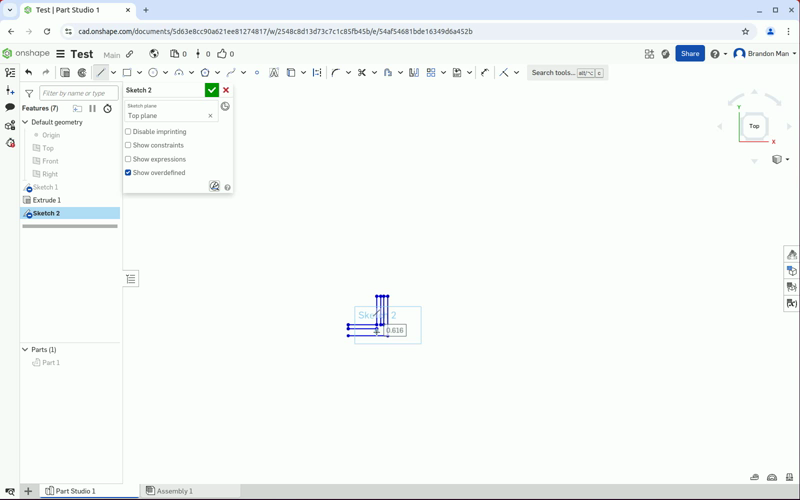
key_up(shift)
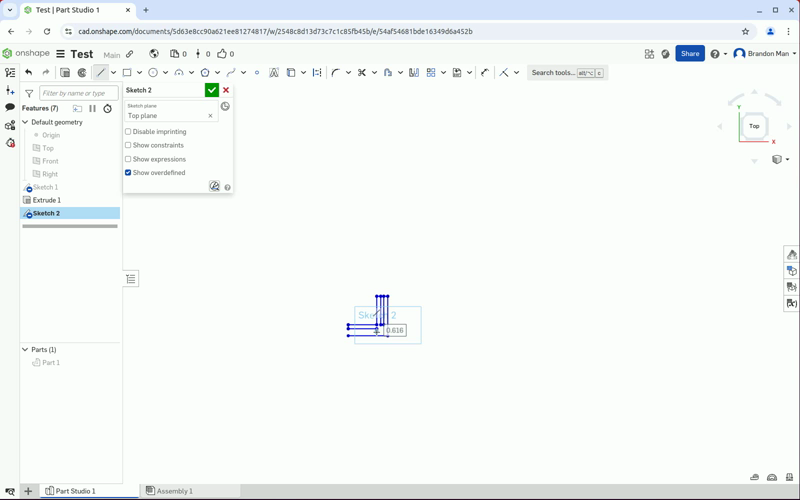
key_down(shift)
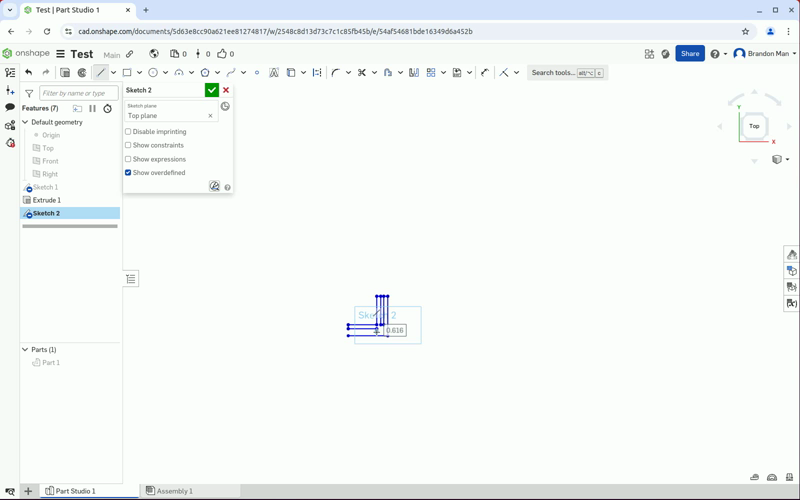
mouse_move(406, 331)
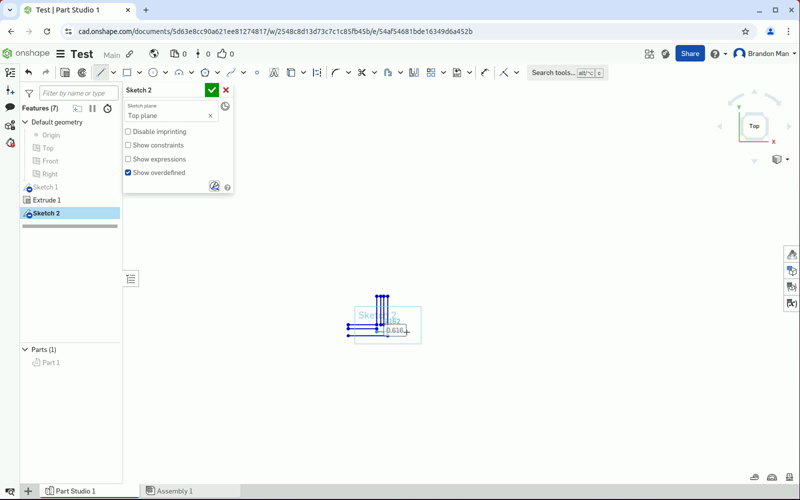
mouse_move(348, 331)
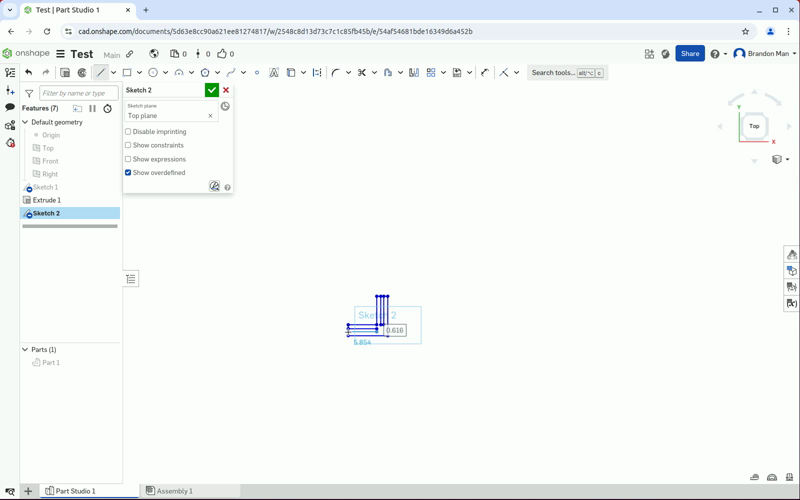
scroll(6)
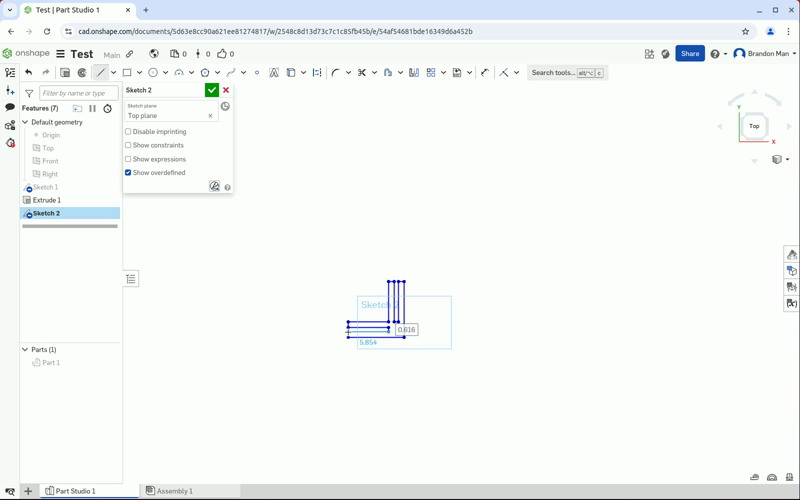
scroll(6)
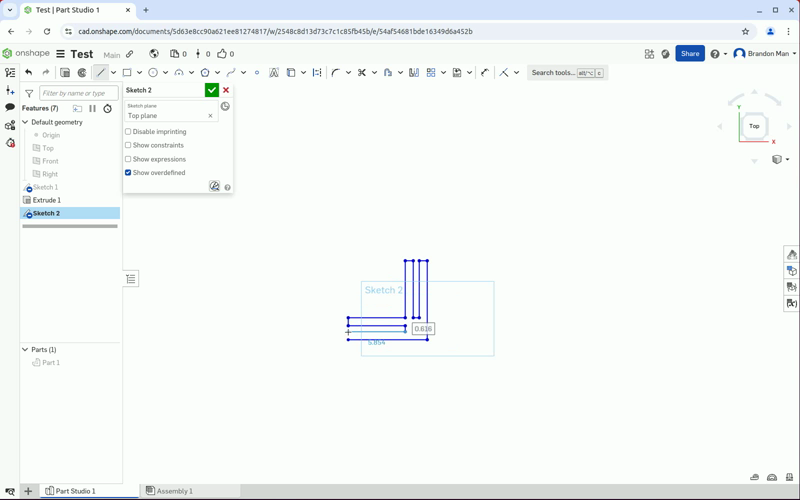
scroll(6)
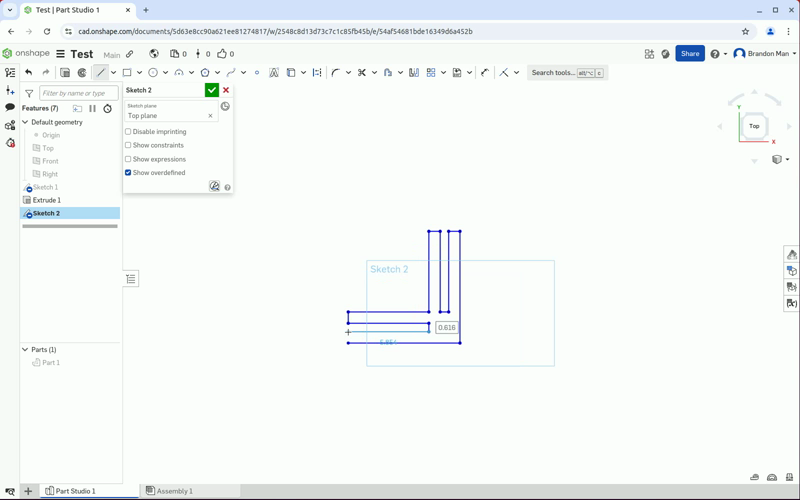
scroll(6)
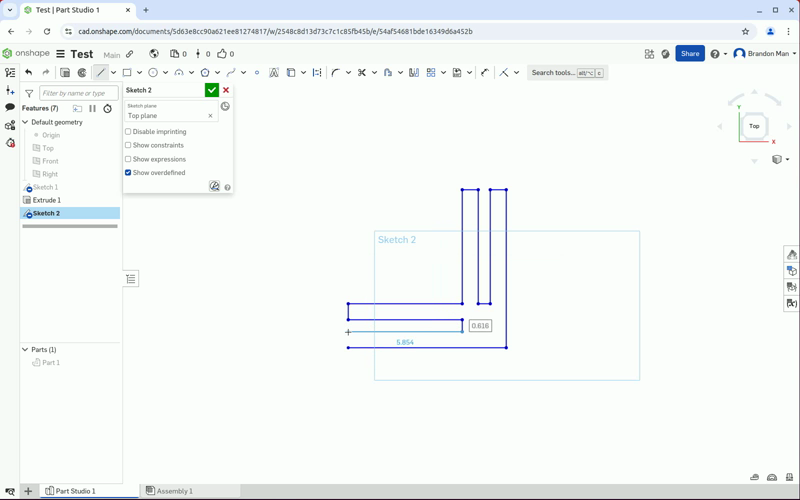
scroll(6)
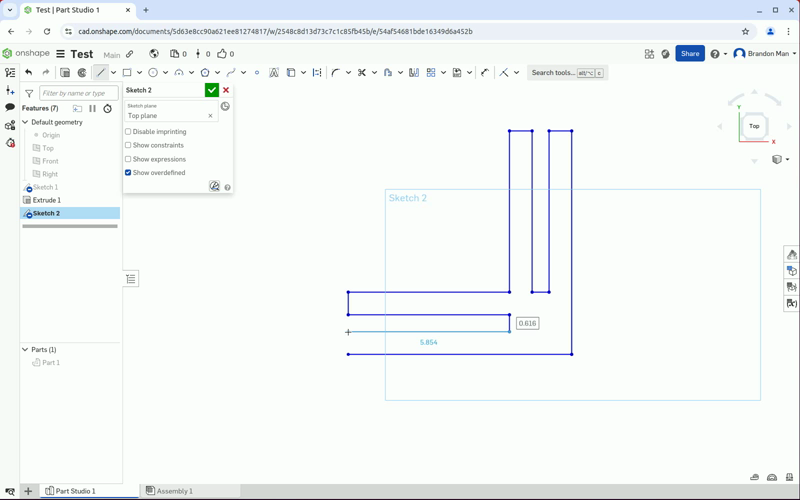
scroll(6)
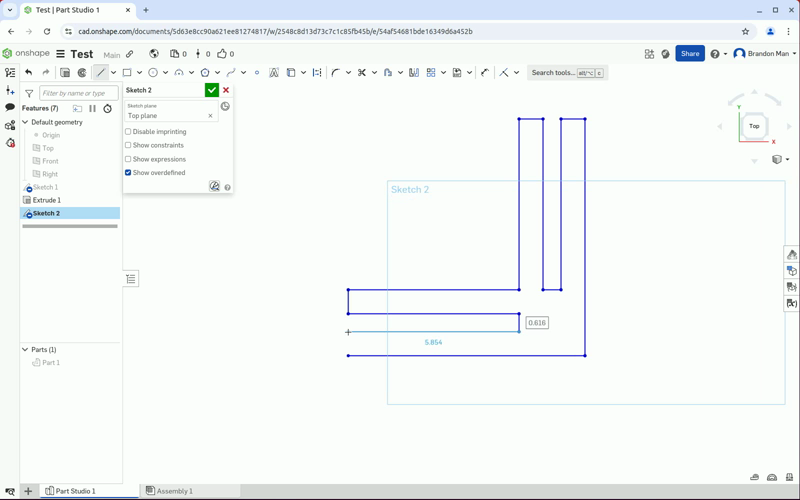
scroll(6)
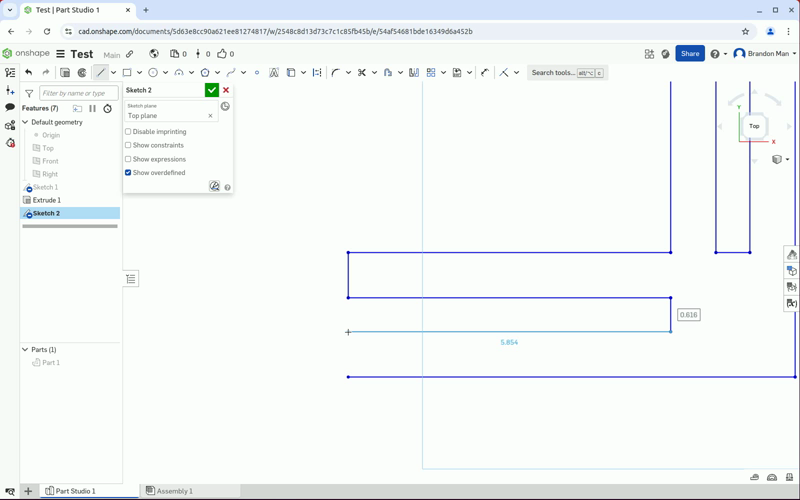
click(348, 331)
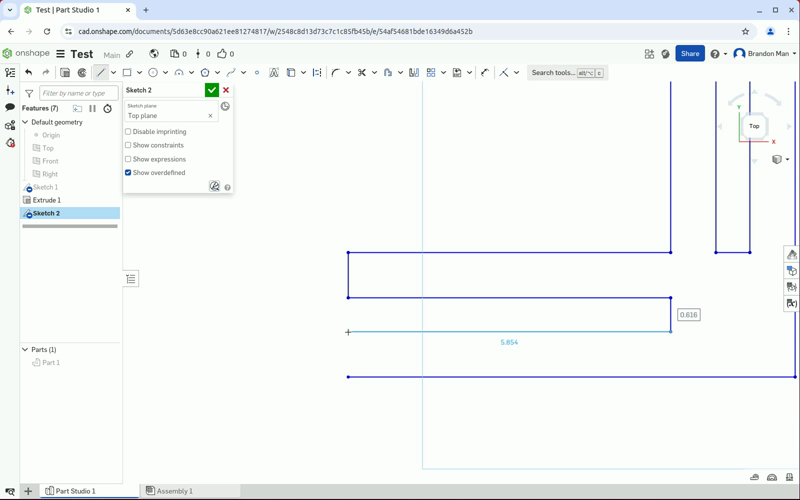
scroll(-6)
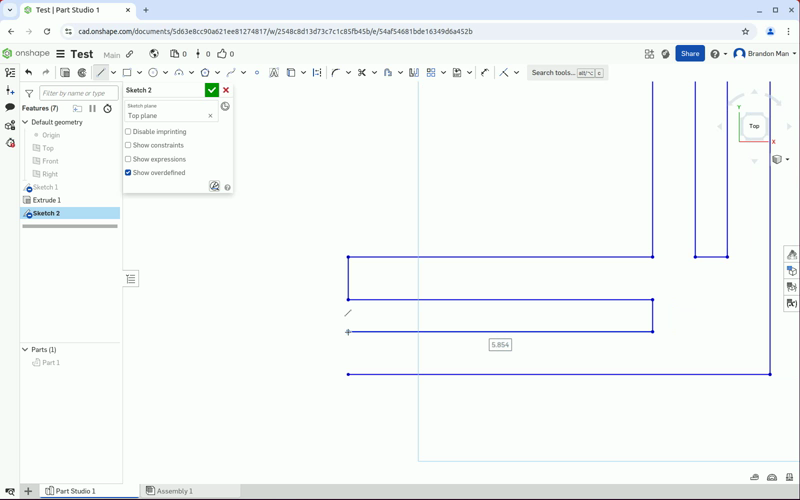
scroll(-6)
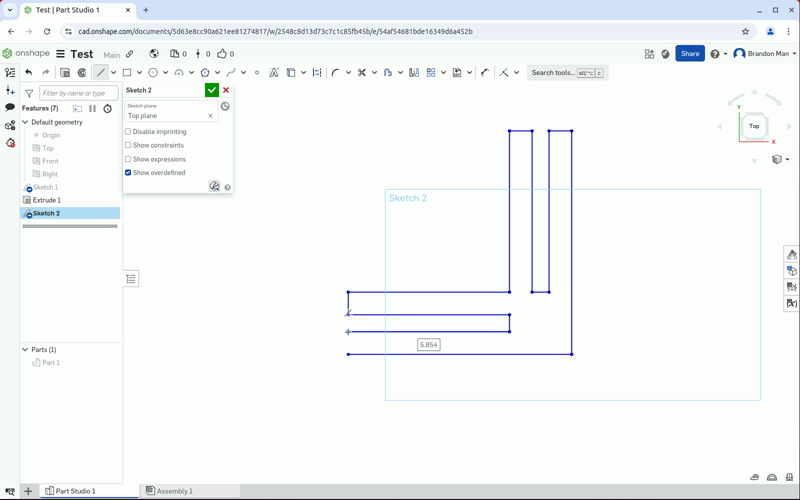
scroll(-6)
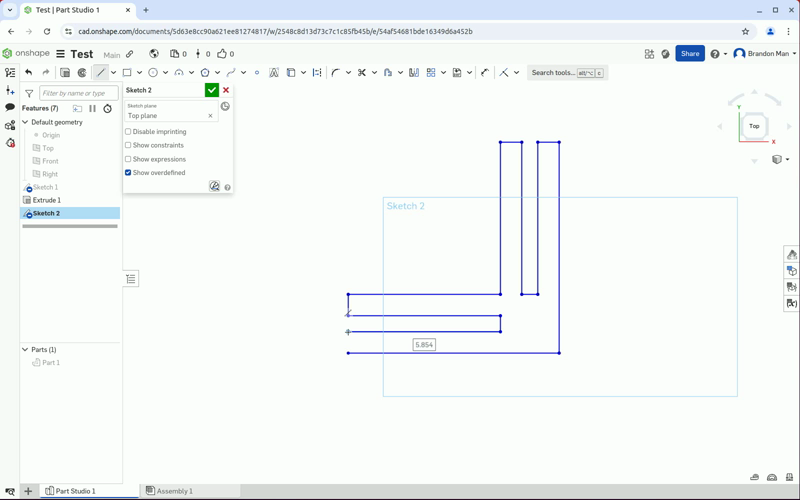
scroll(-6)
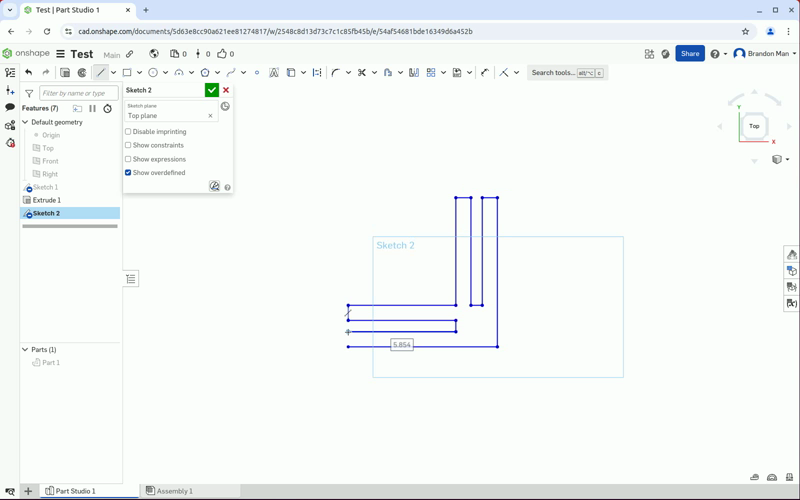
scroll(-6)
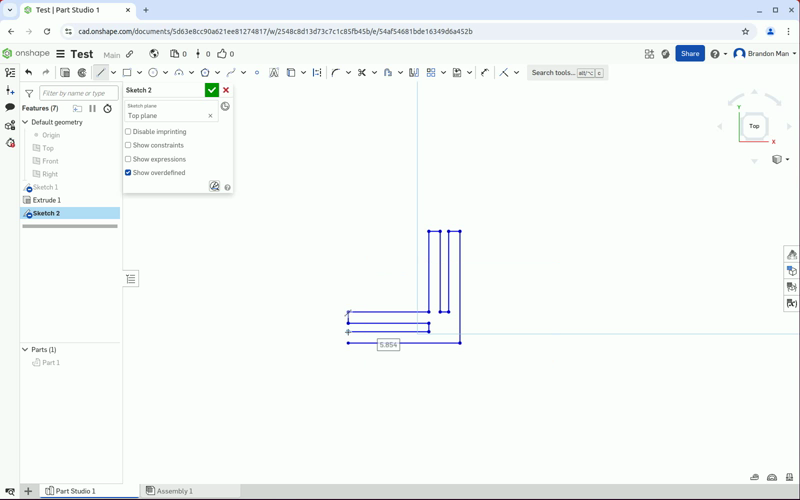
scroll(-6)
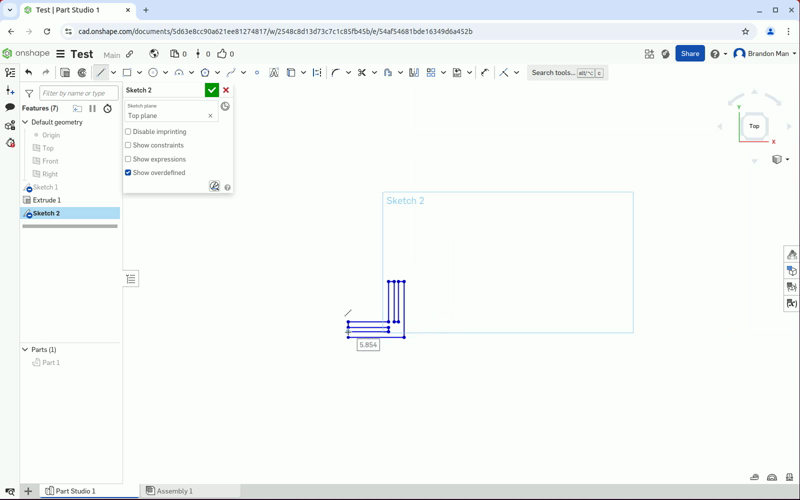
scroll(-6)
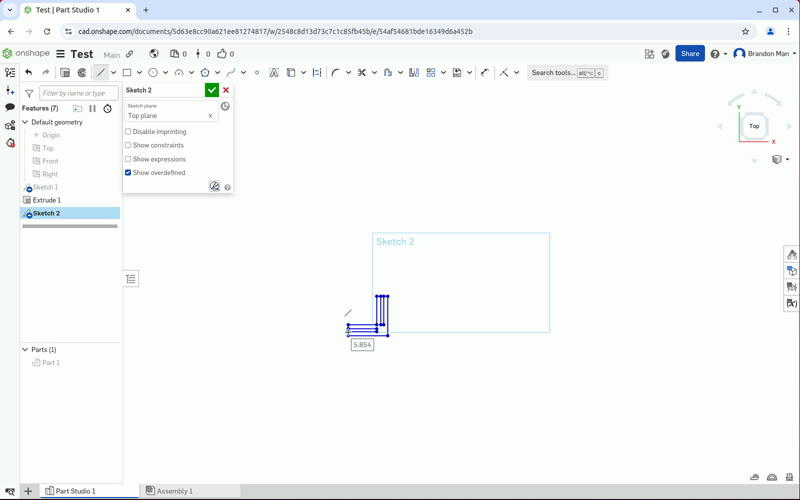
key_up(shift)
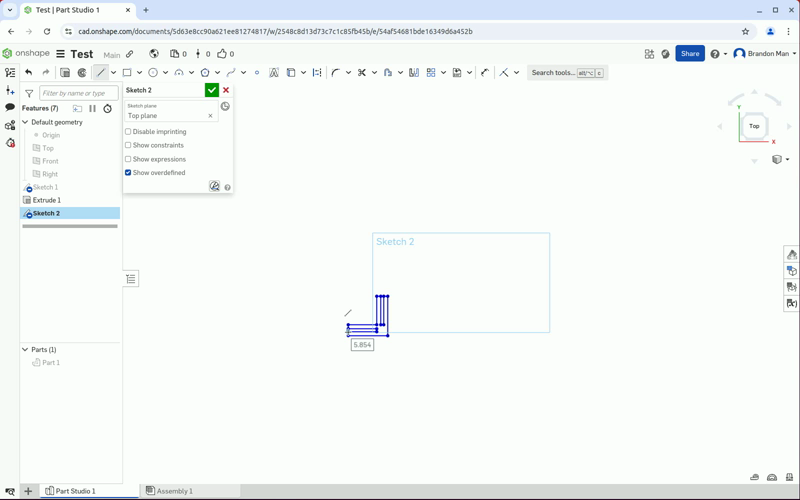
mouse_move(378, 331)
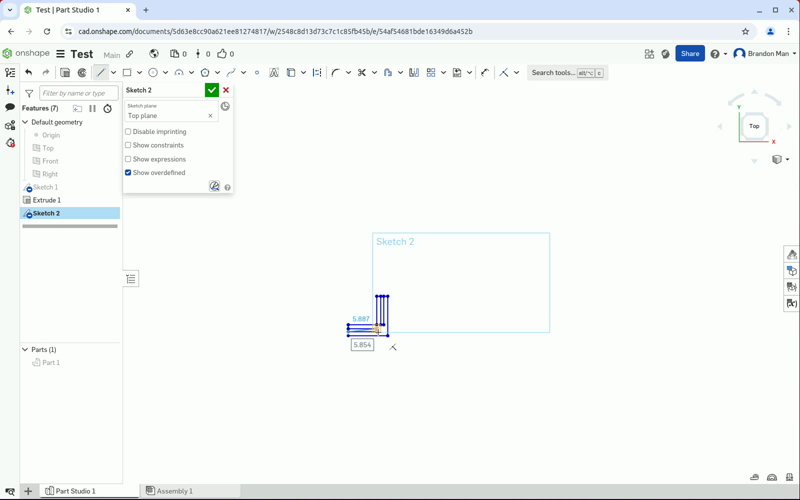
key_down(shift)
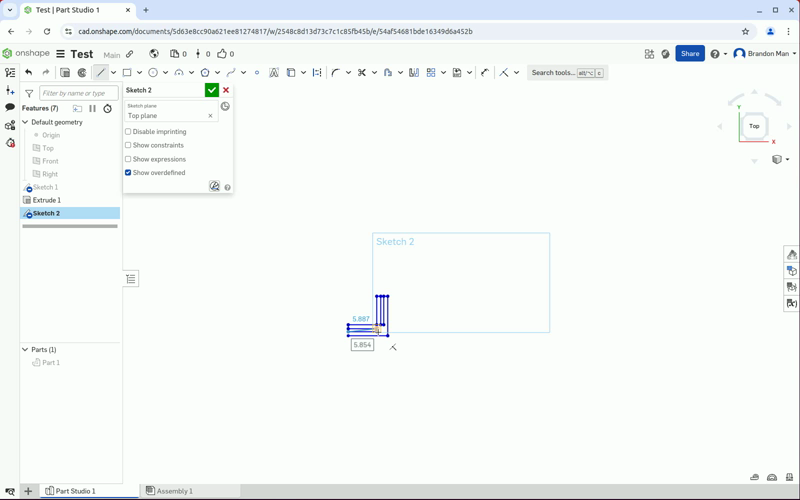
mouse_move(348, 335)
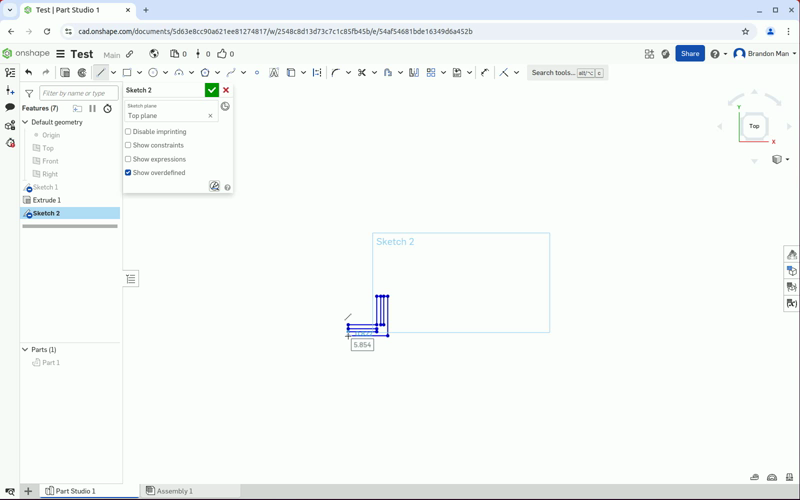
scroll(6)
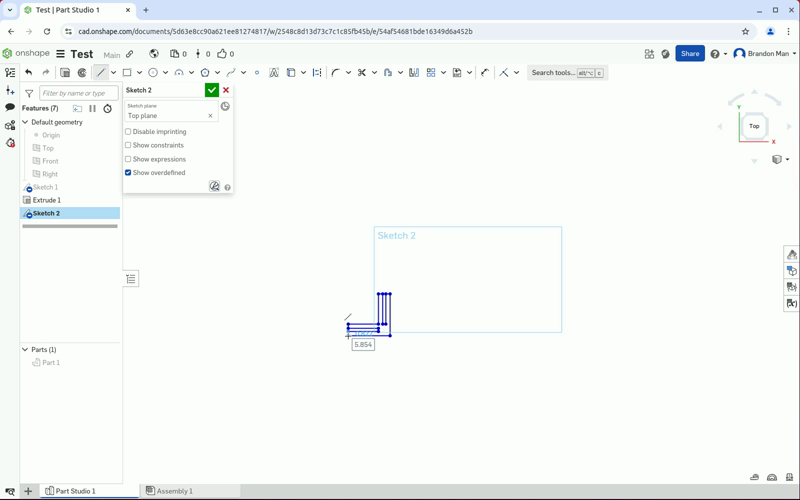
scroll(6)
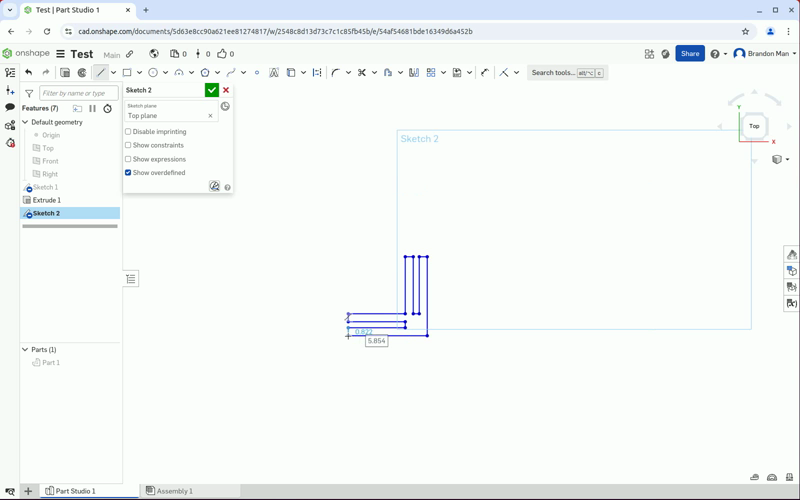
scroll(6)
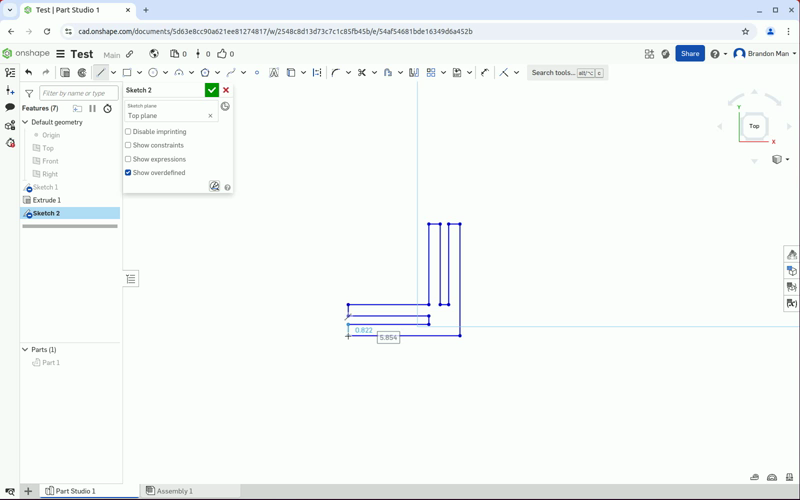
scroll(6)
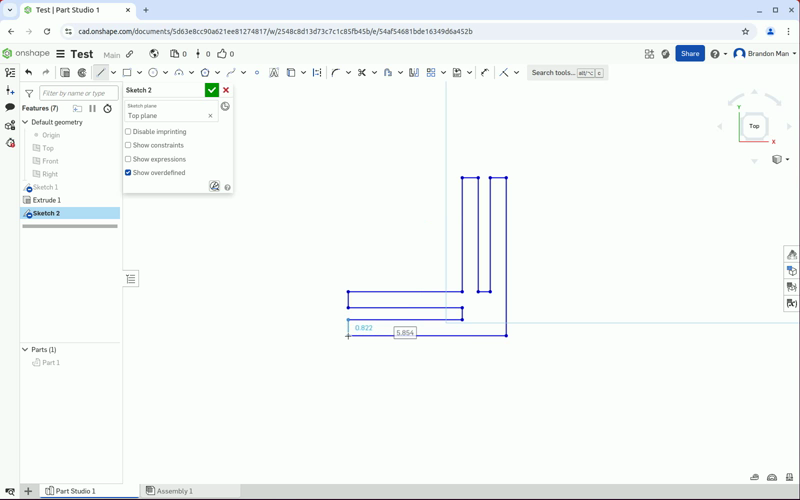
scroll(6)
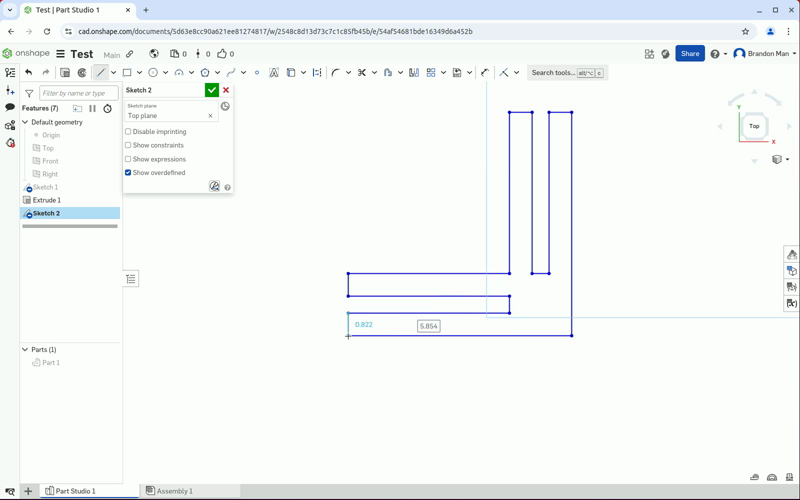
scroll(6)
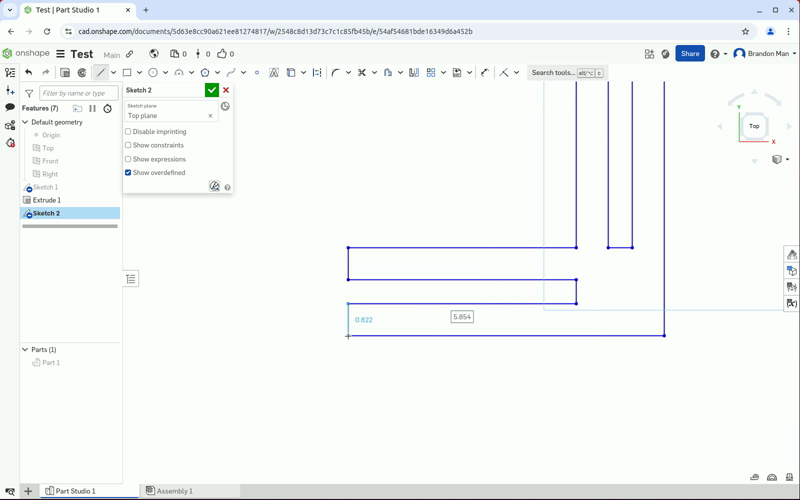
scroll(6)
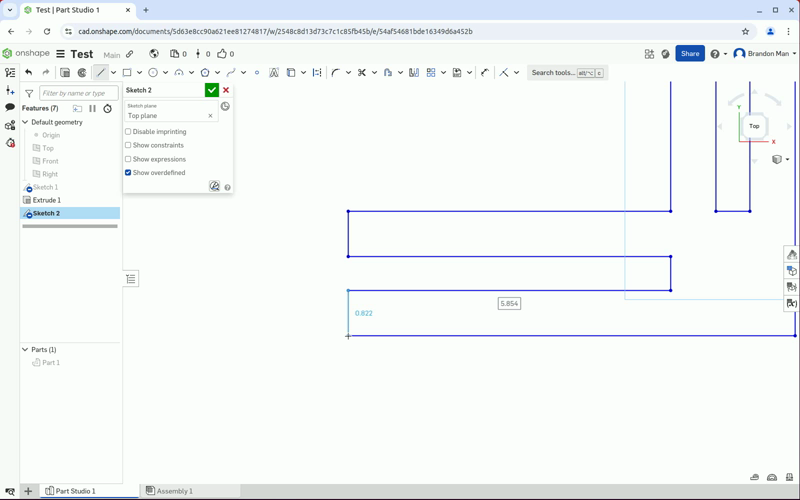
key_up(shift)
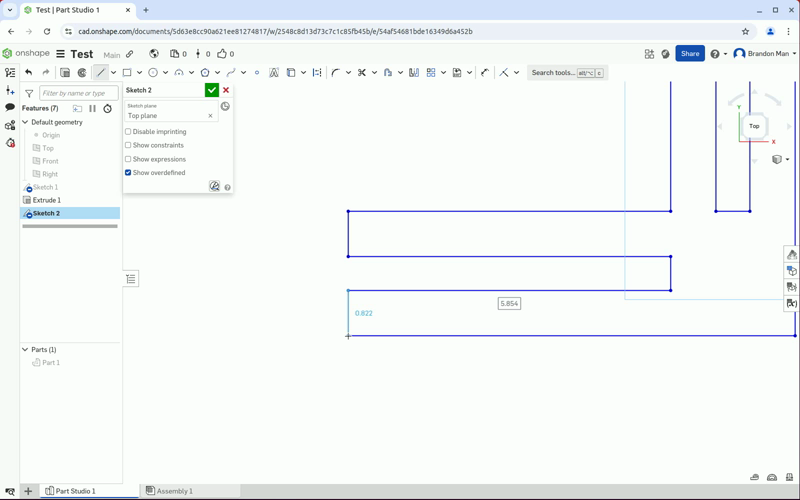
click(348, 335)
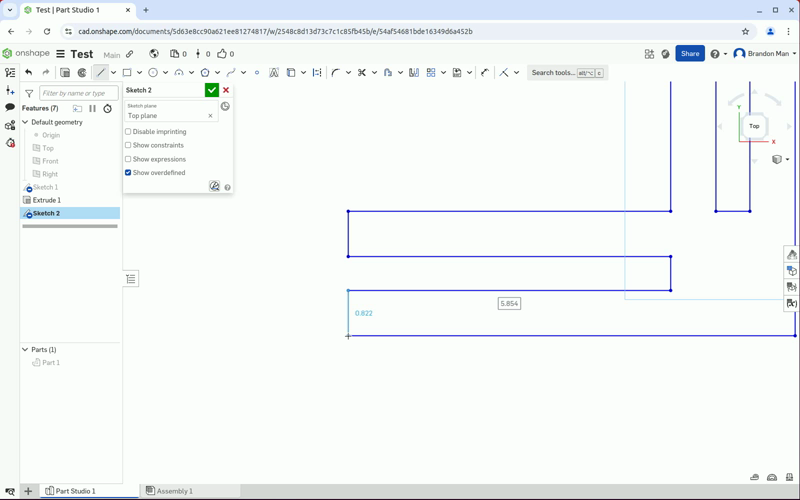
scroll(-6)
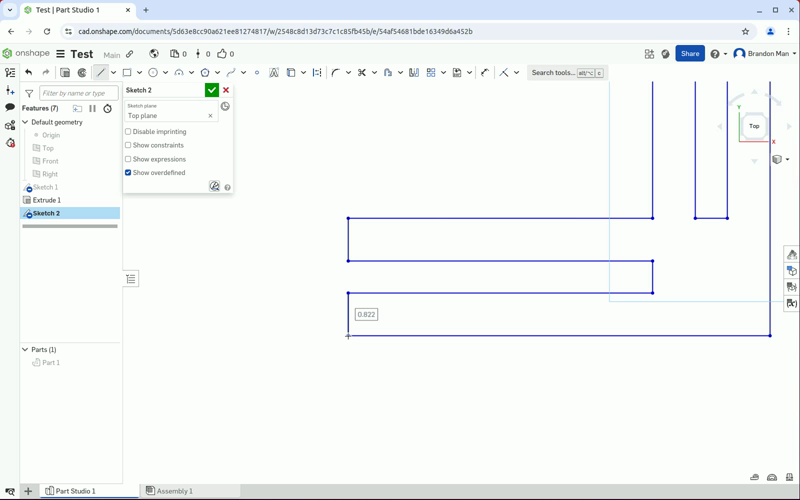
scroll(-6)
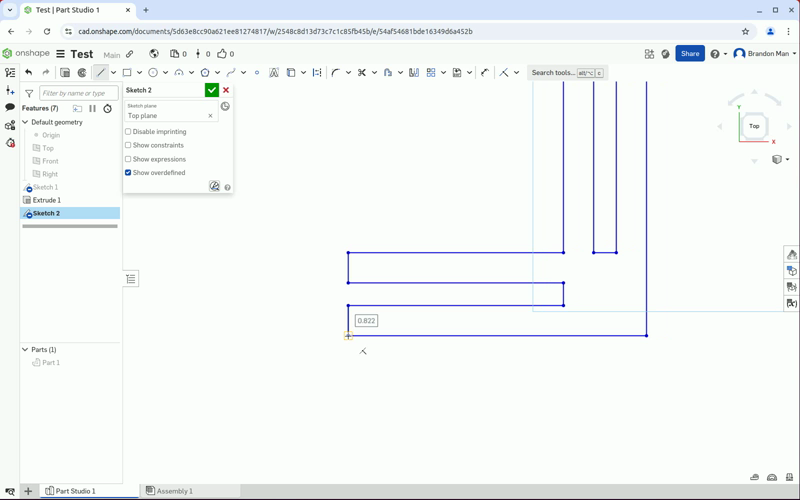
scroll(-6)
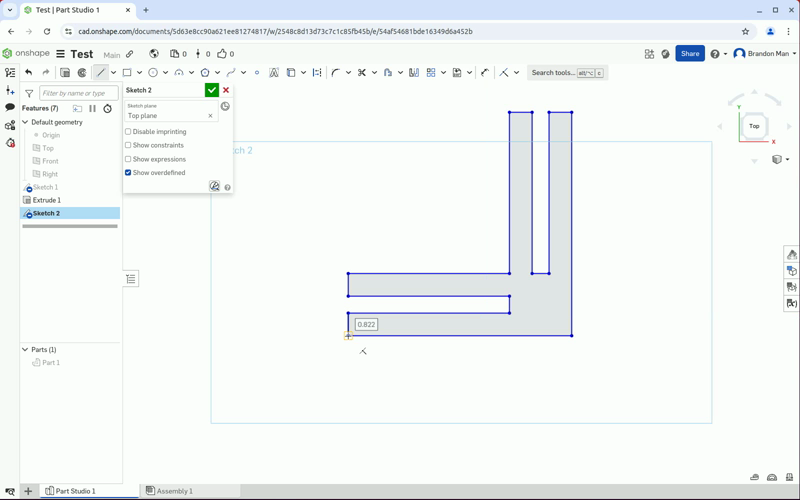
scroll(-6)
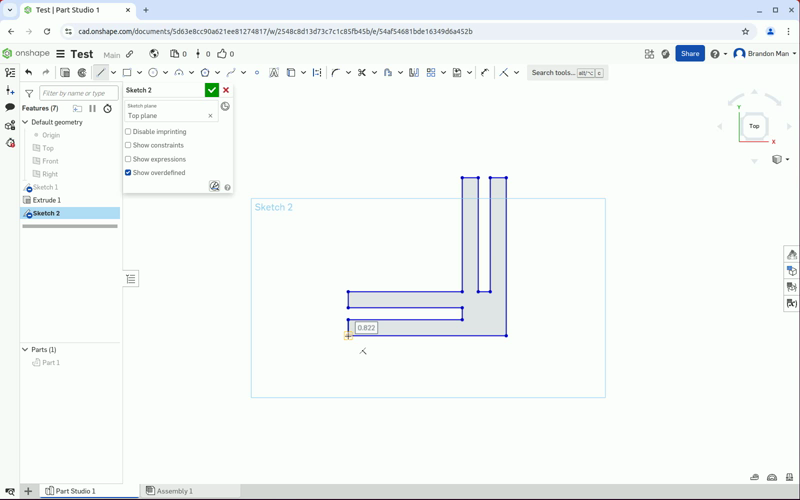
scroll(-6)
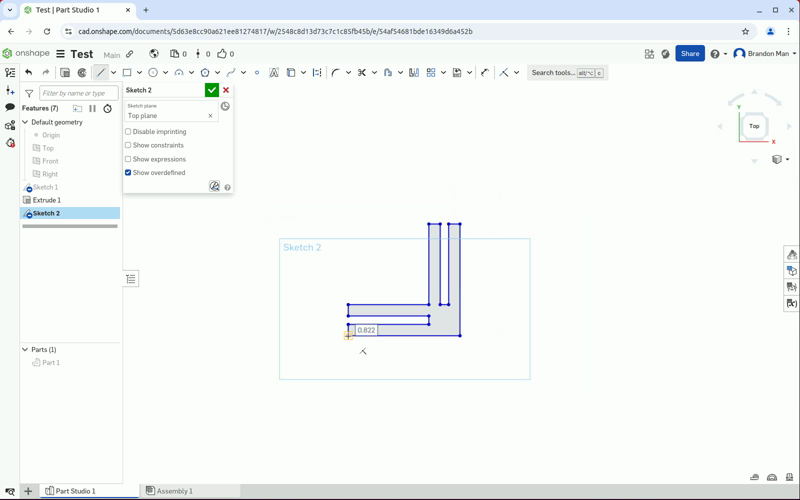
scroll(-6)
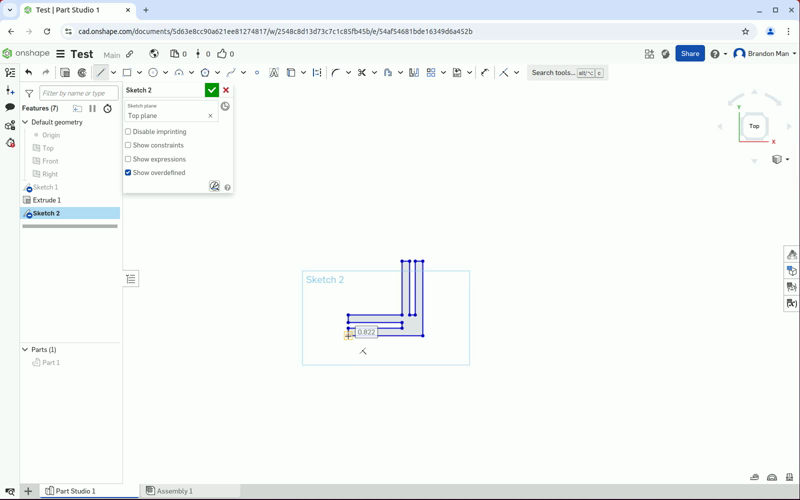
scroll(-6)
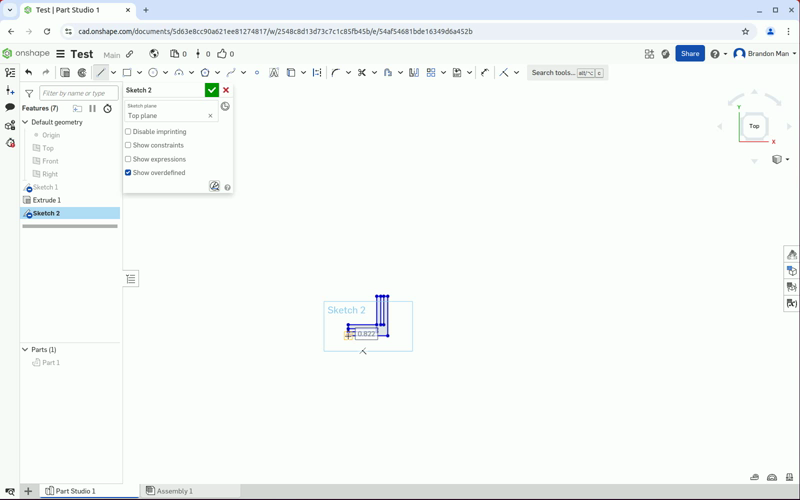
key(esc)
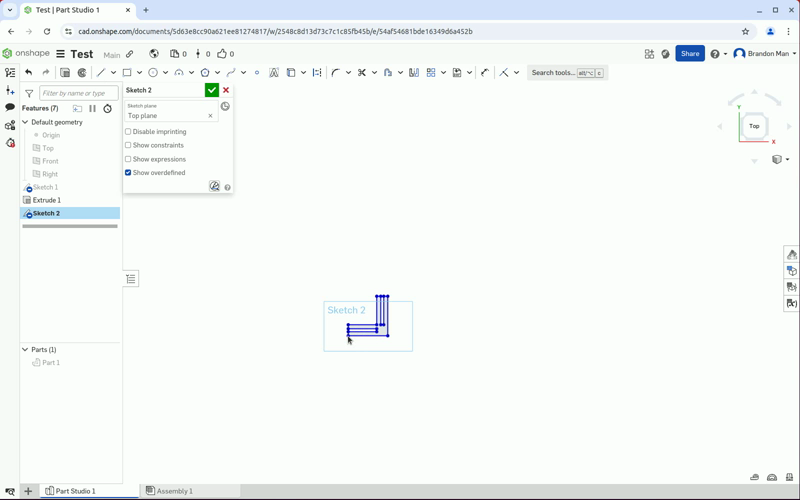
mouse_move(384, 327)
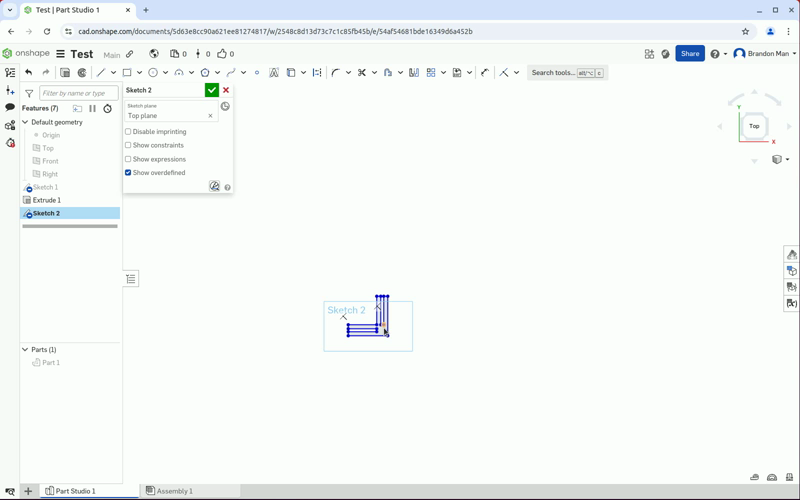
scroll(6)
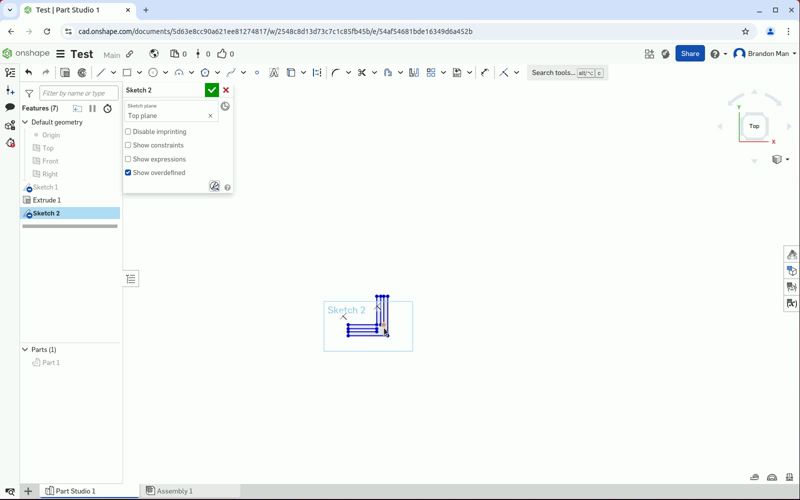
scroll(6)
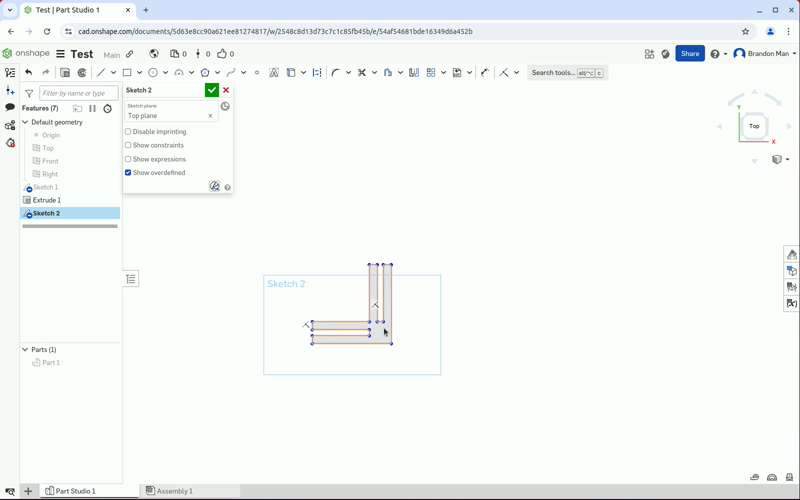
scroll(6)
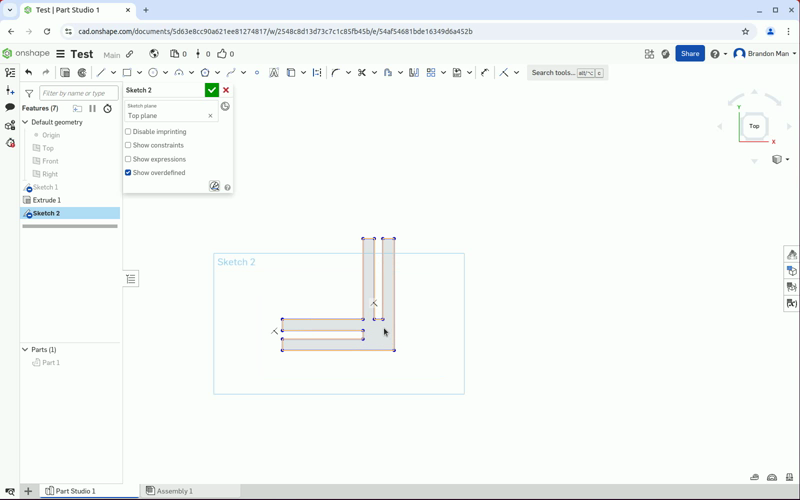
scroll(6)
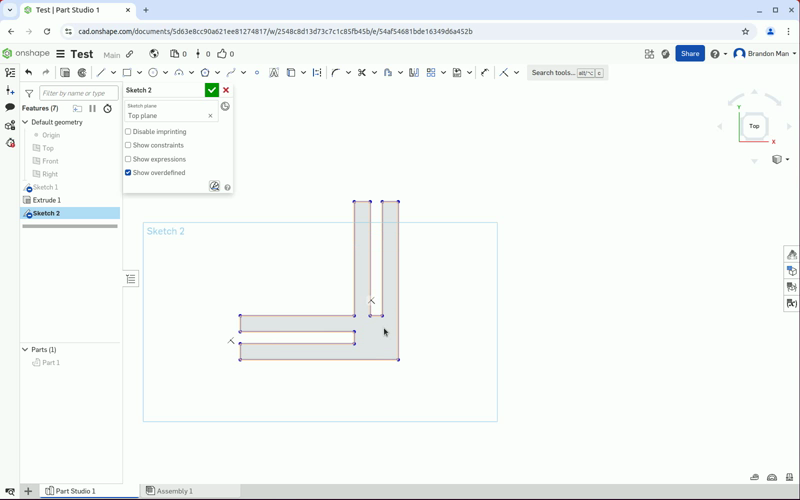
scroll(6)
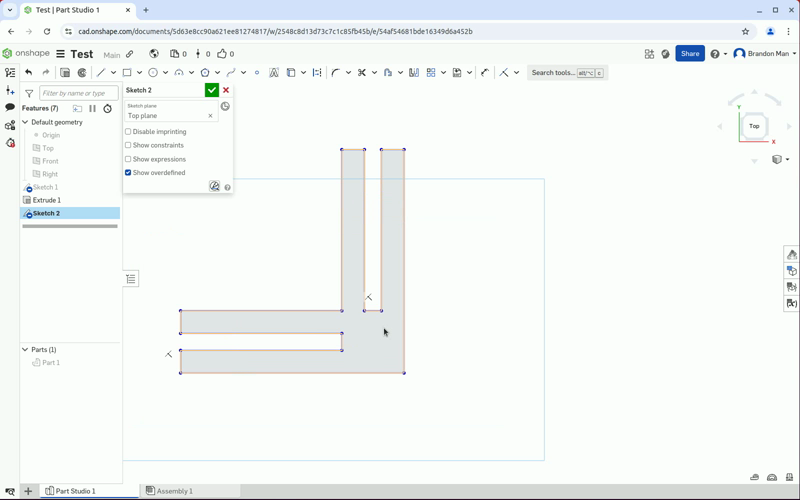
scroll(6)
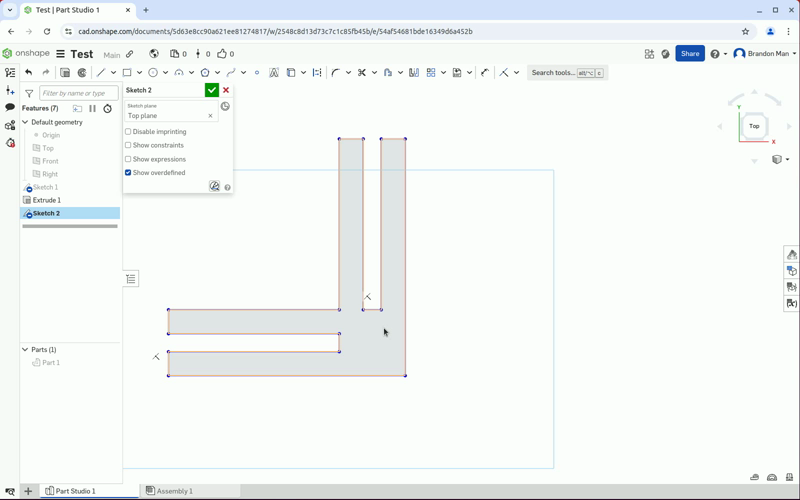
scroll(6)
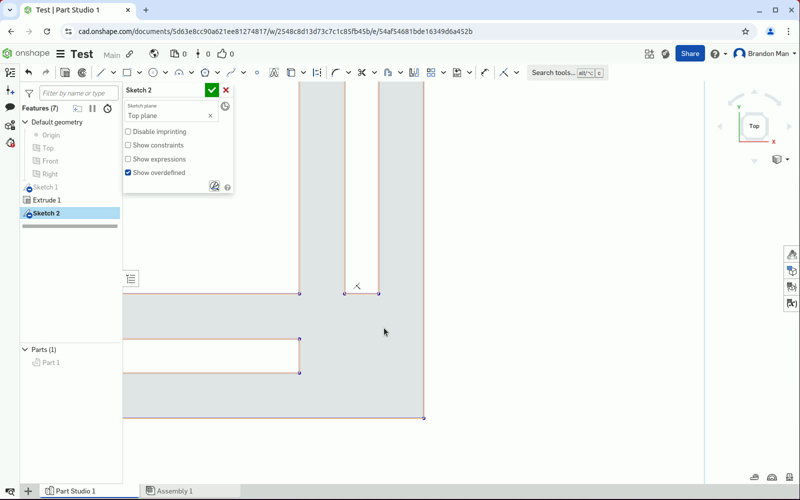
click(384, 327)
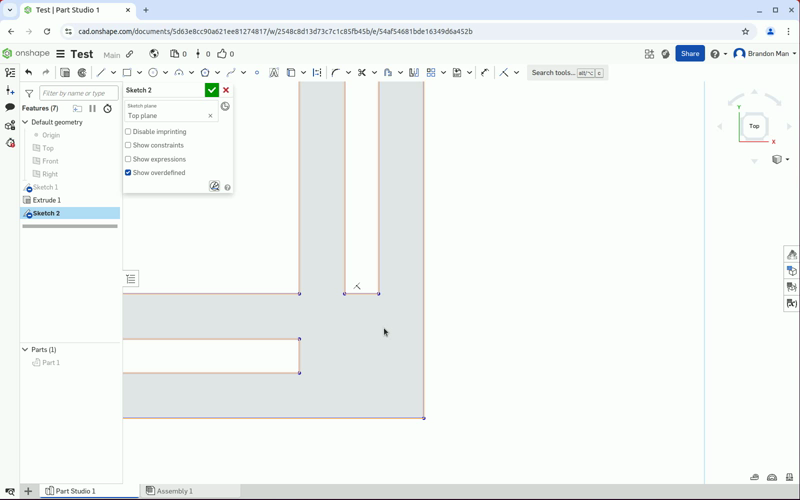
scroll(-6)
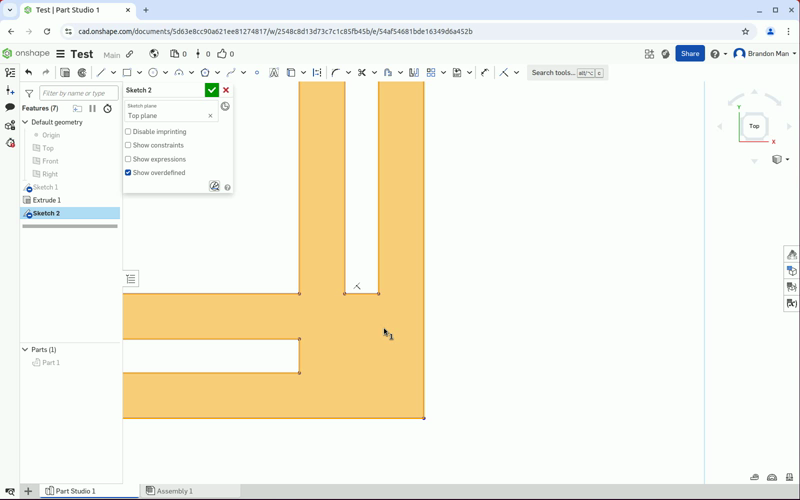
scroll(-6)
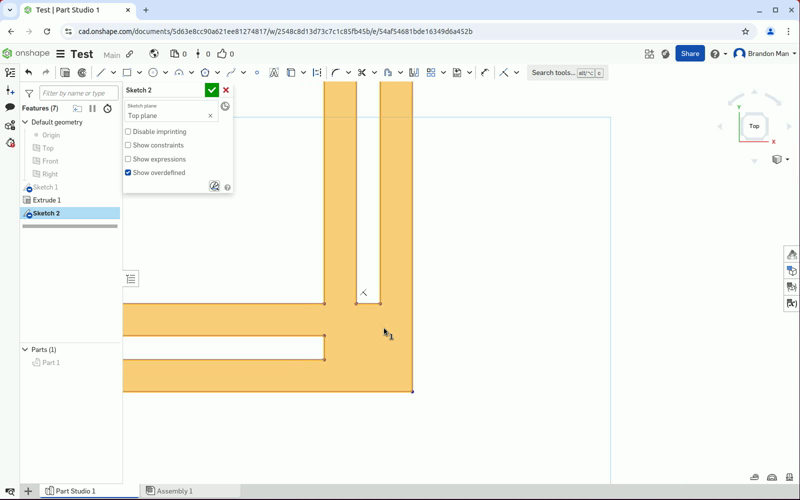
scroll(-6)
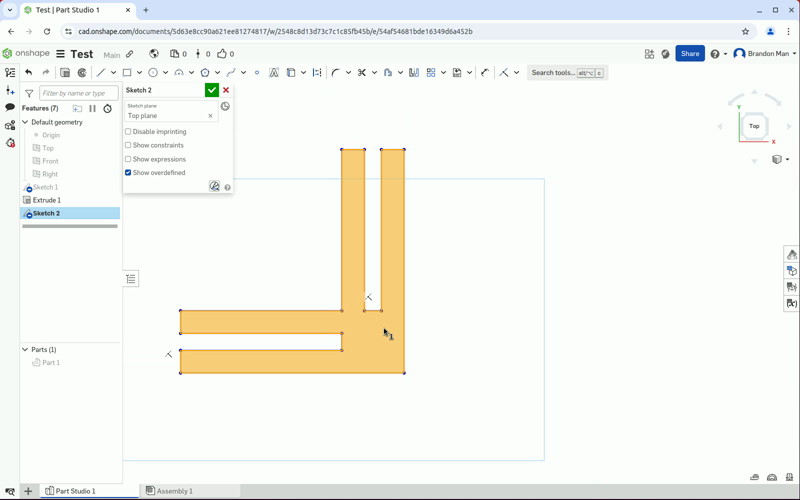
scroll(-6)
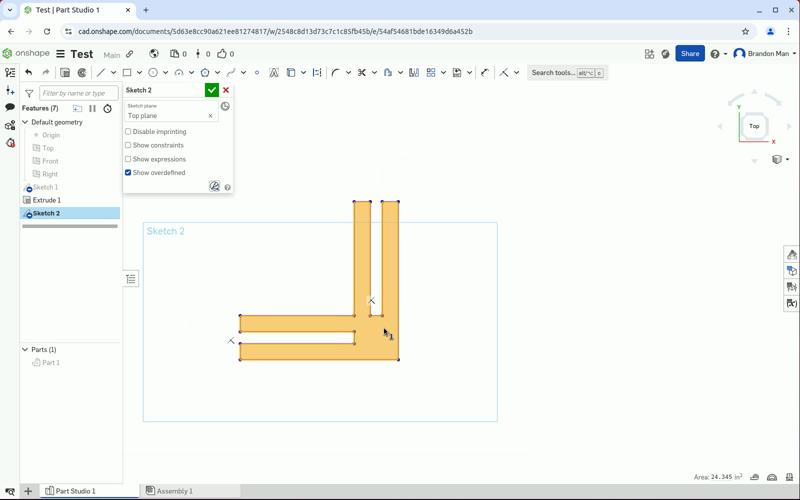
scroll(-6)
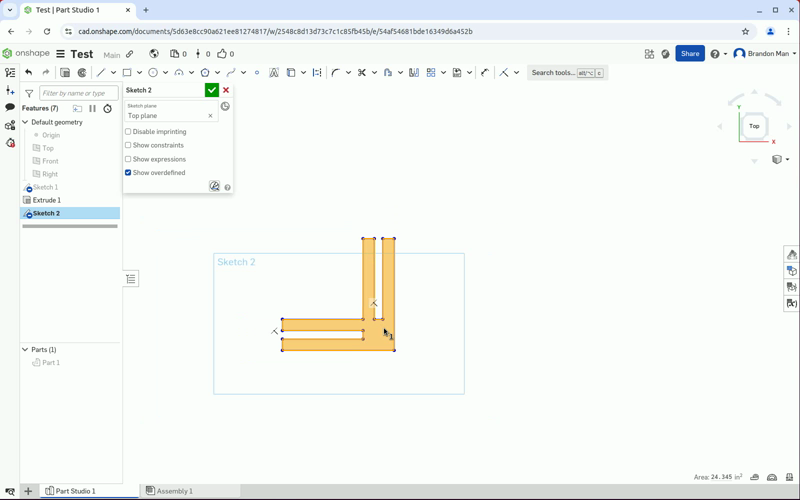
scroll(-6)
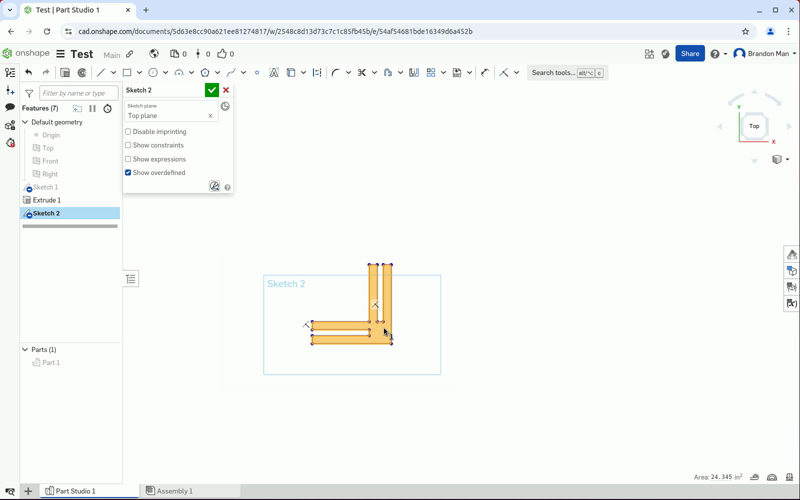
scroll(-6)
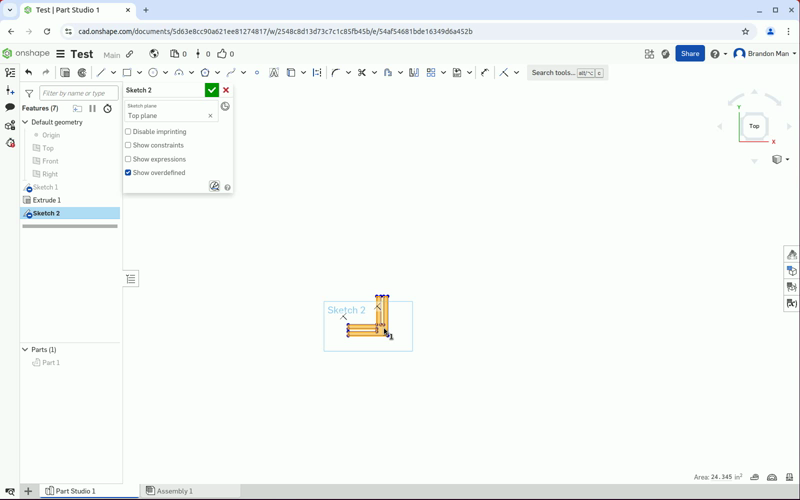
mouse_move(73, 352)
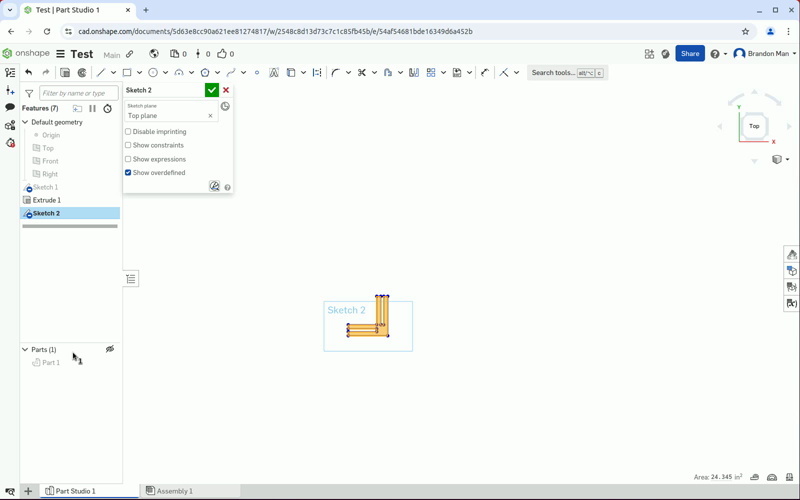
key(shift+y)
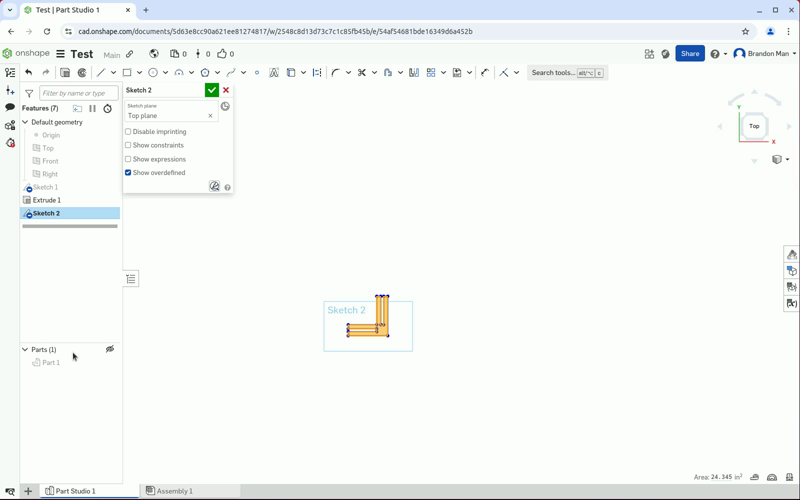
key(shift+e)
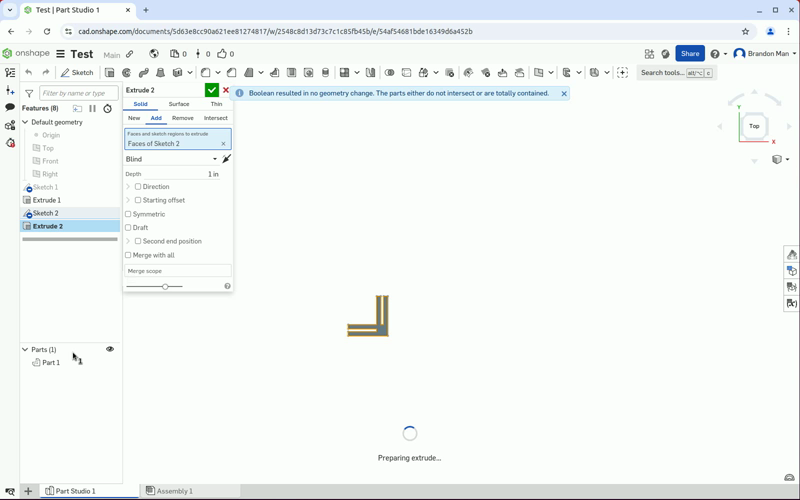
mouse_move(143, 106)
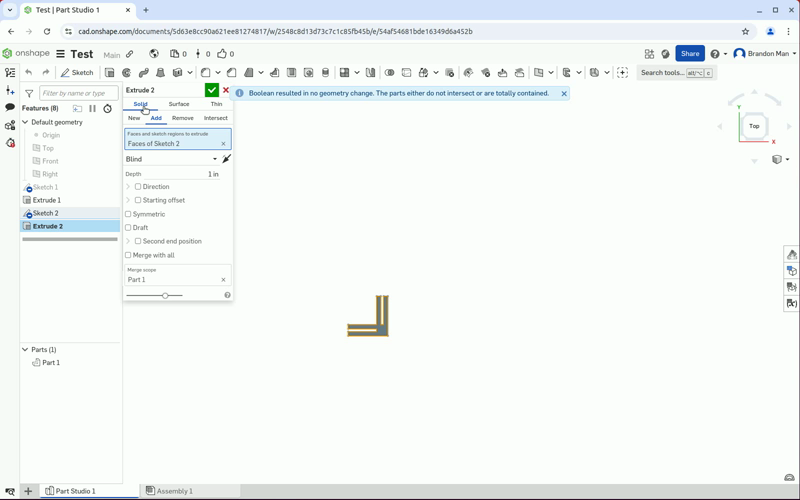
click(143, 106)
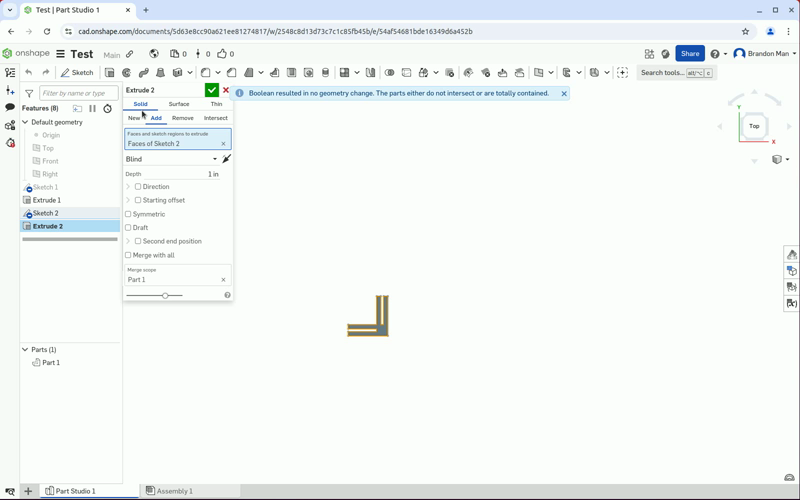
mouse_move(137, 120)
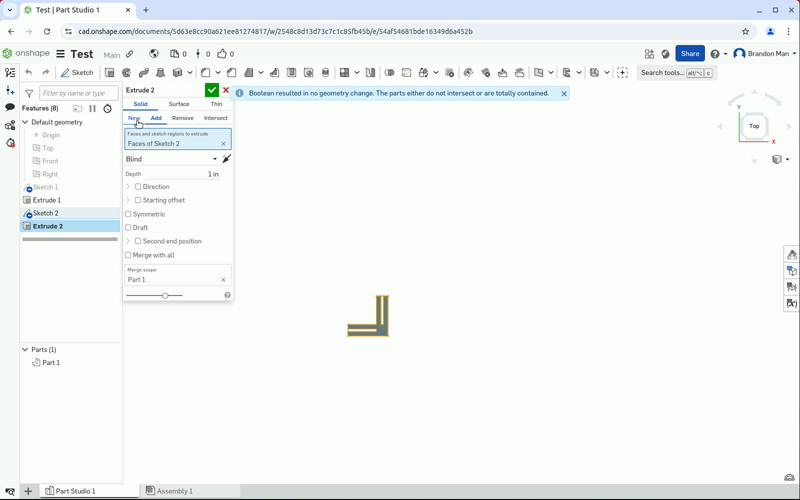
click(137, 120)
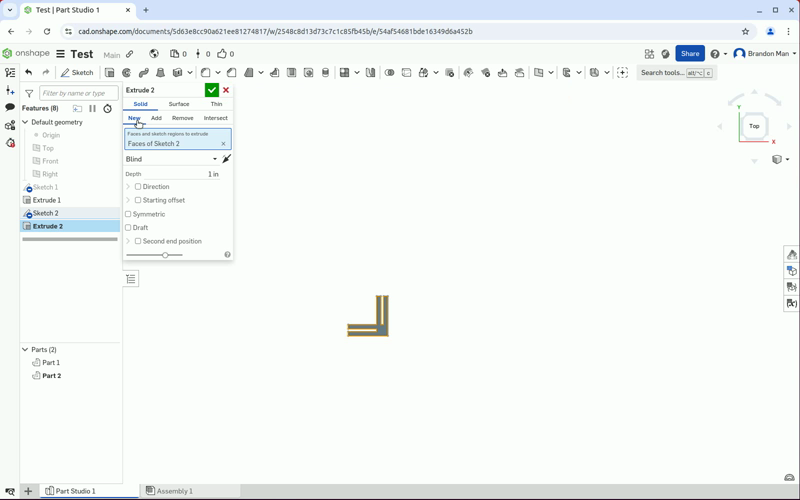
key(tab, 4)
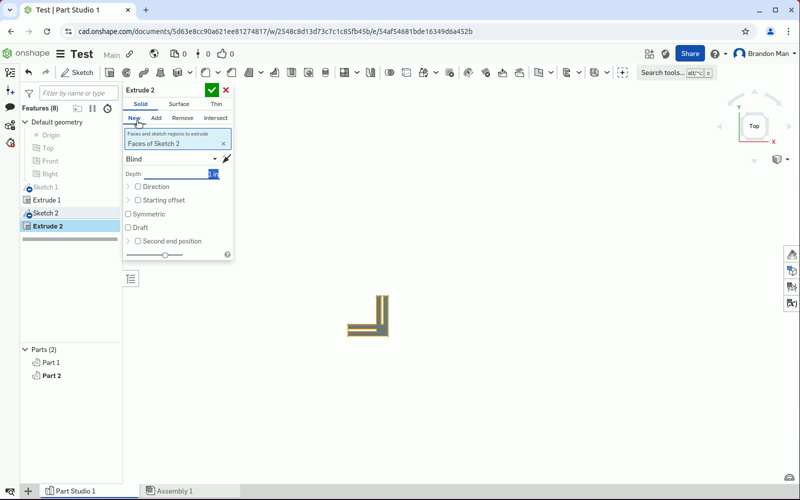
text(9.869)
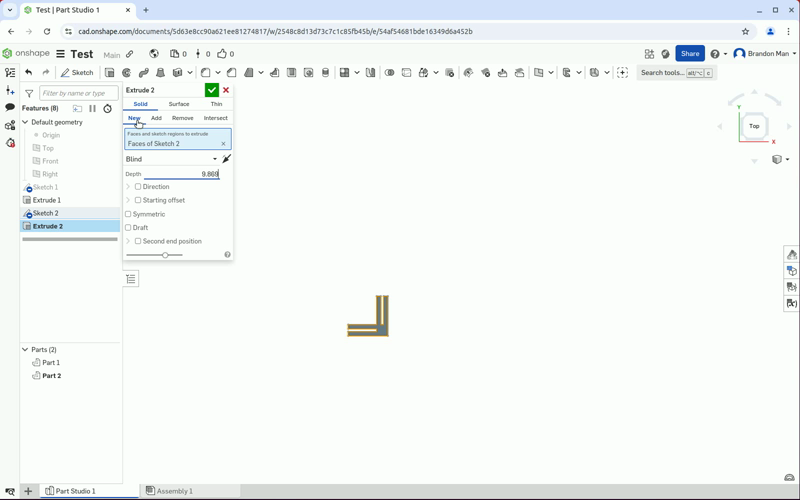
key(enter)
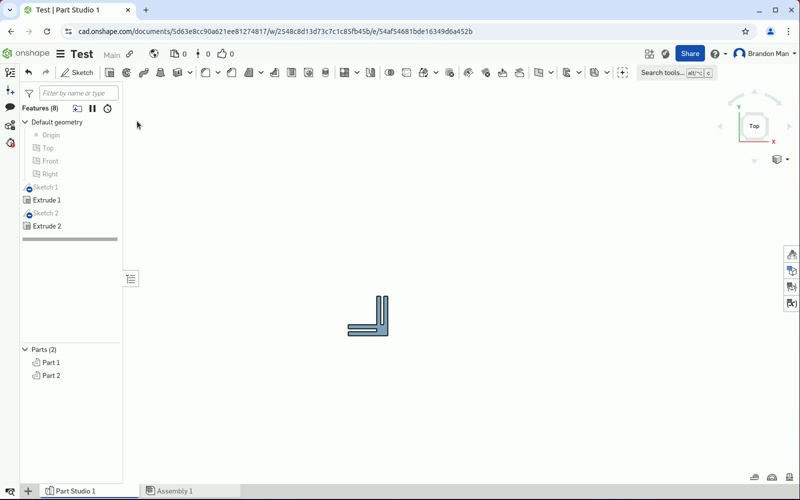
key(shift+h)
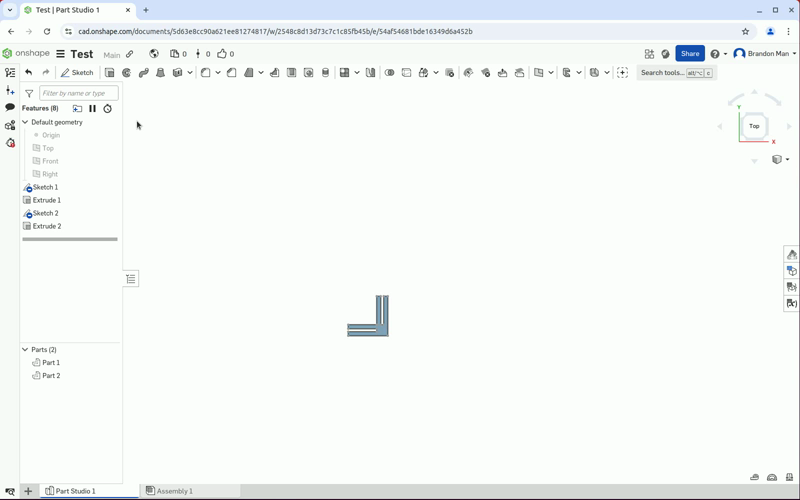
key(shift+h)
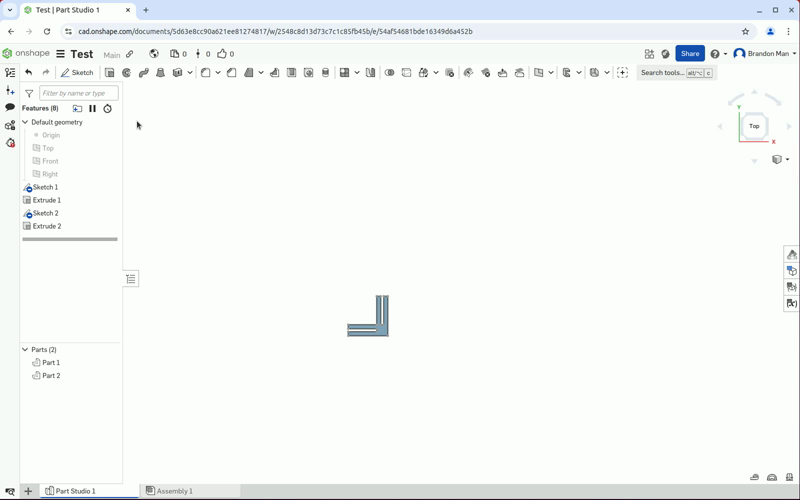
key(shift+7)
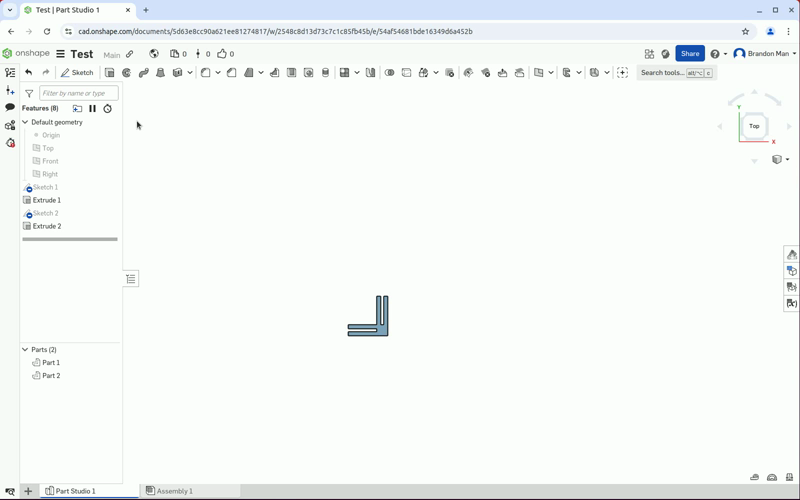
key(up, 3)
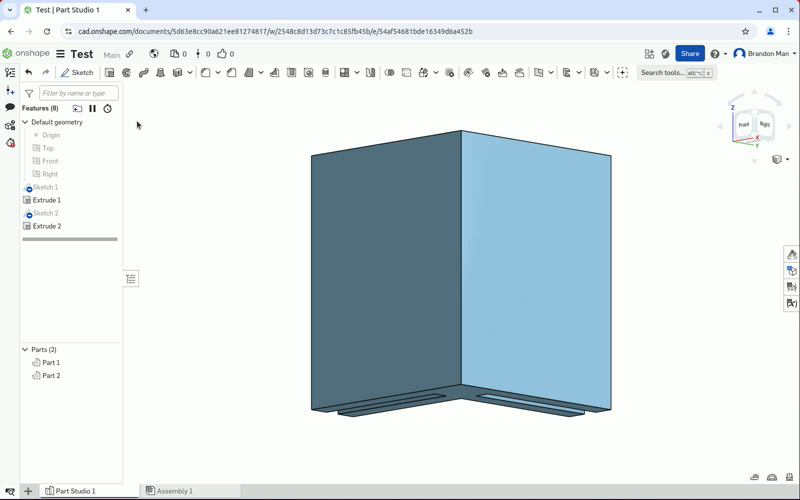
key(left, 3)
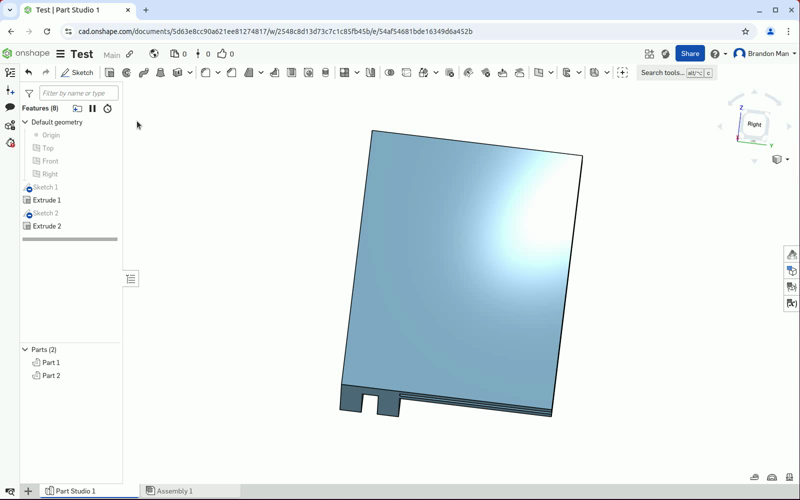
key(right, 3)
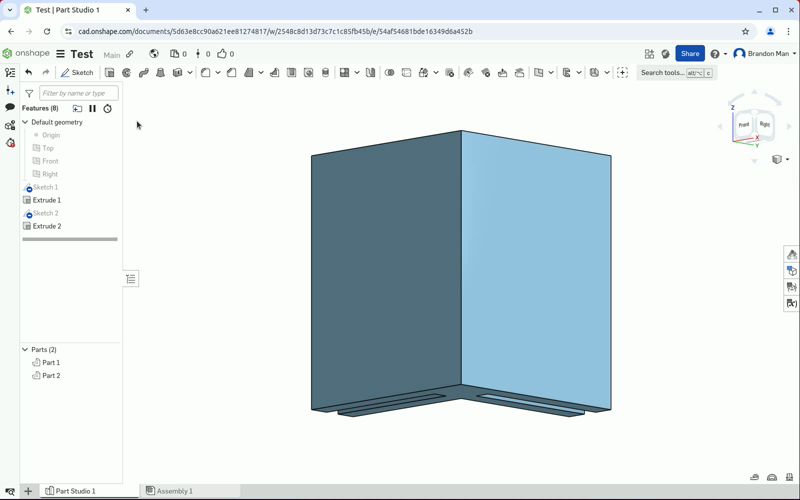
key(down, 3)
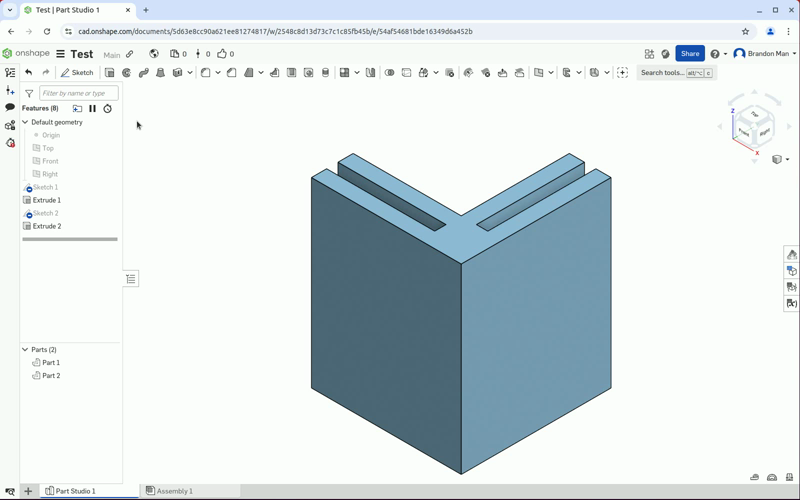
mouse_move(73, 189)
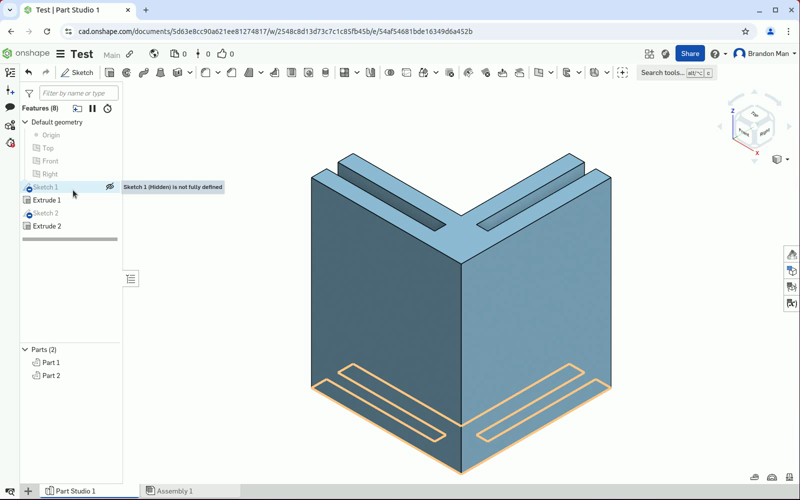
click(73, 189)